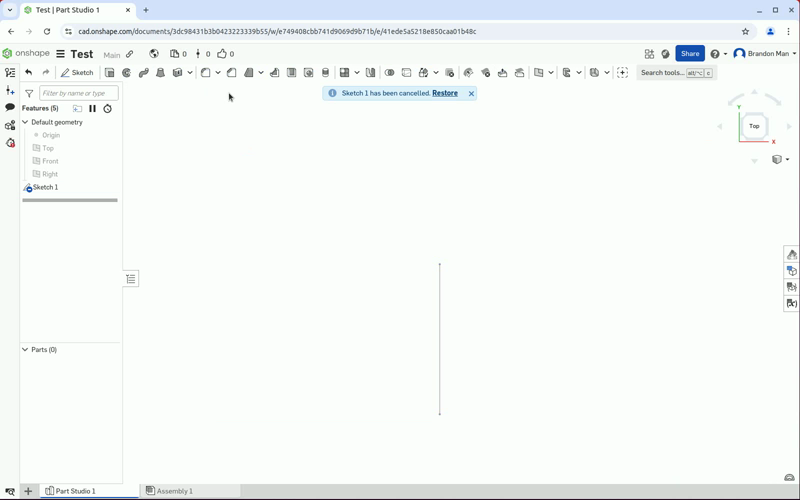
key(shift+h)
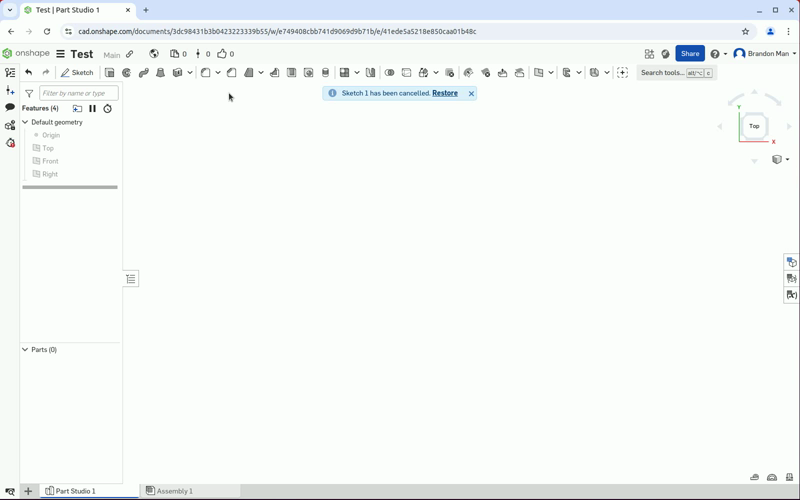
mouse_move(73, 352)
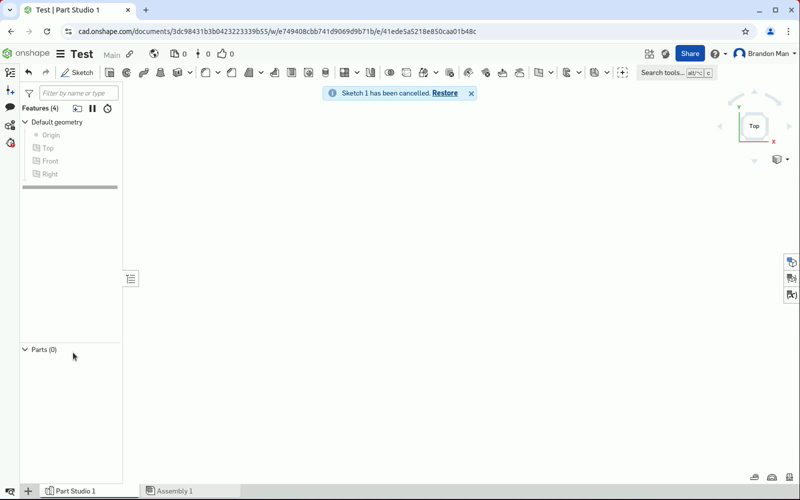
key(y)
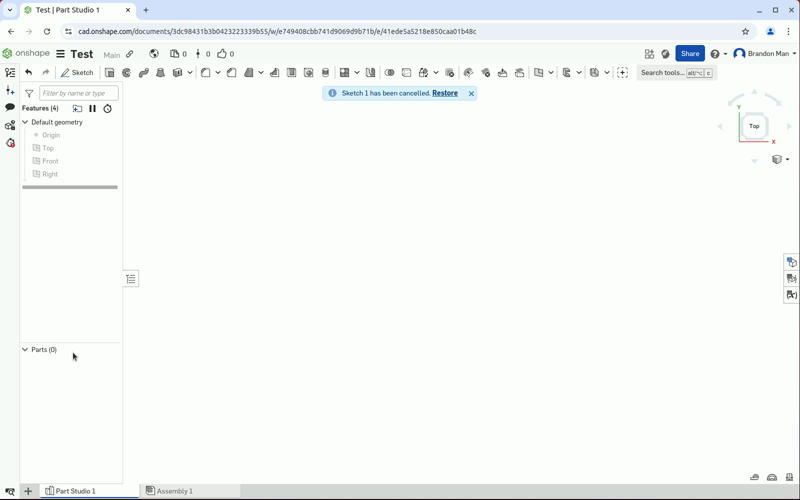
key(shift+p)
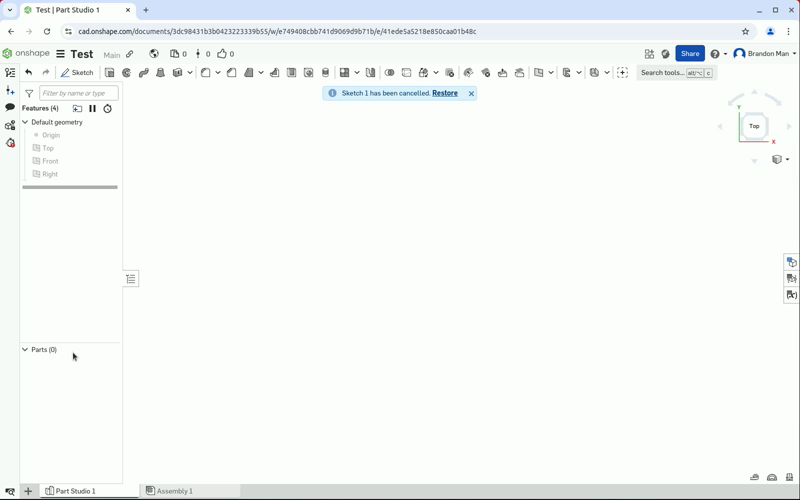
key(space)
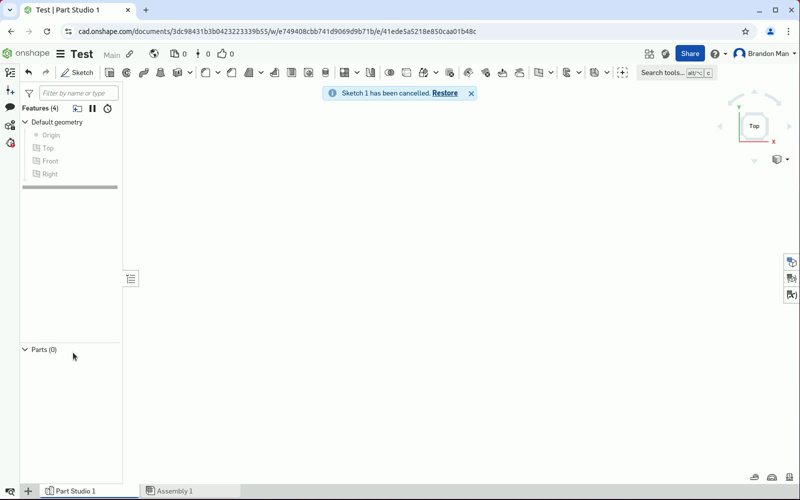
key_down(shift)
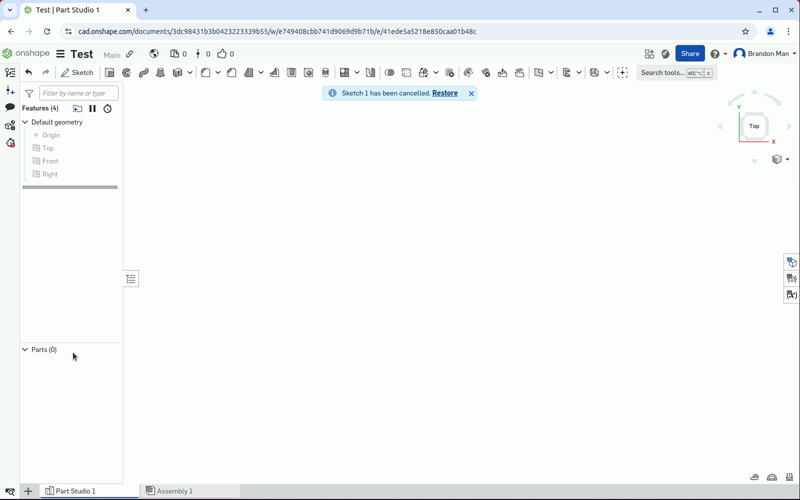
key(up)
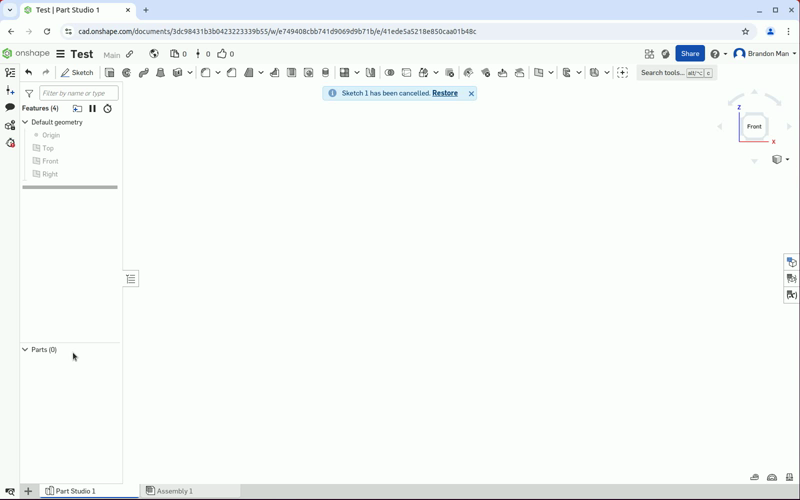
key_up(shift)
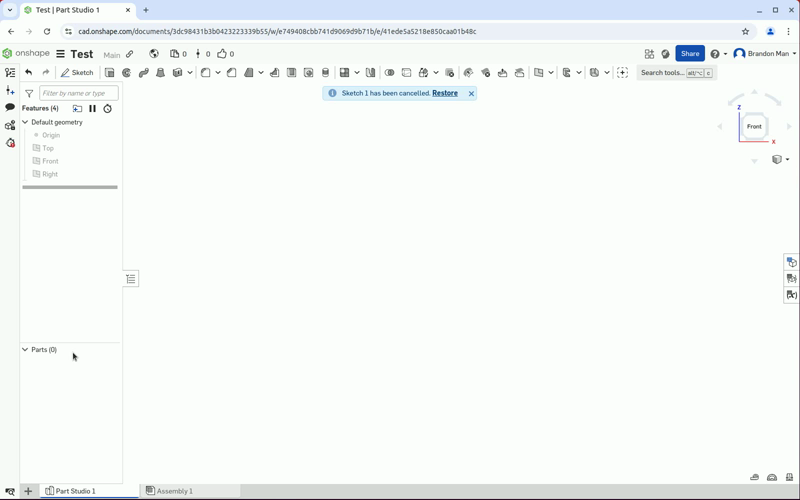
mouse_move(73, 352)
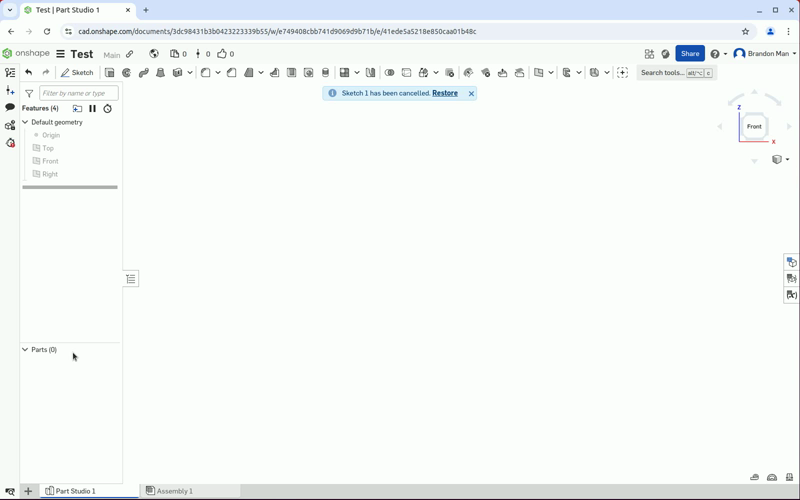
key(shift+y)
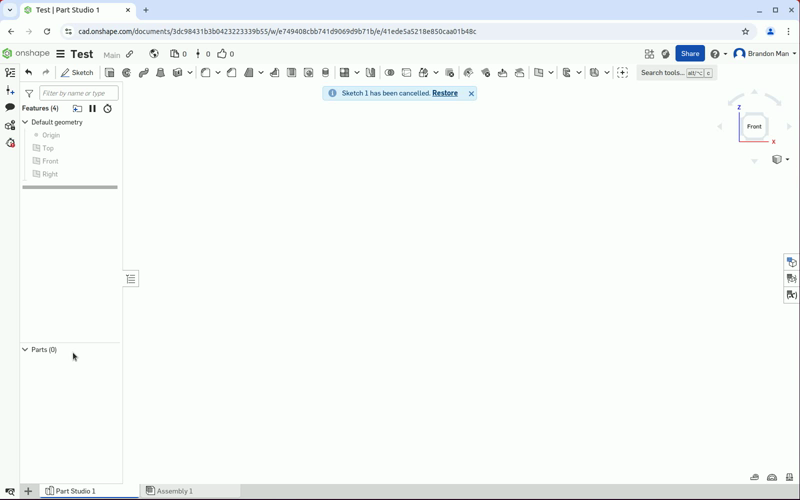
key(shift+s)
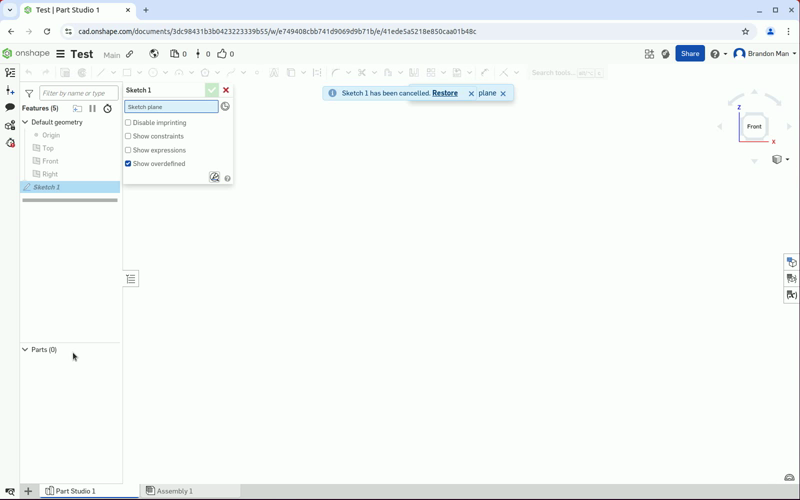
mouse_move(73, 163)
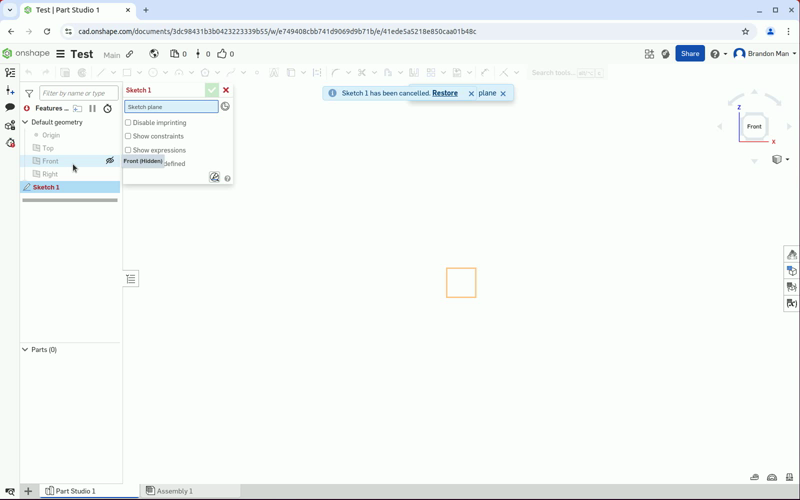
click(73, 163)
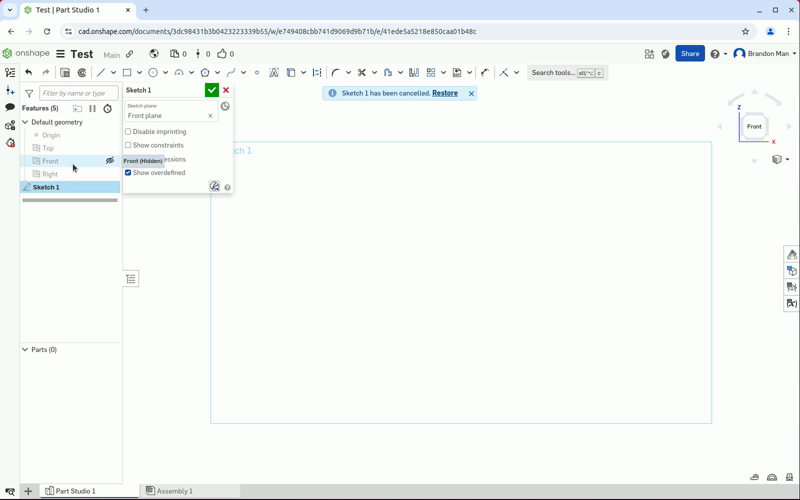
mouse_move(73, 352)
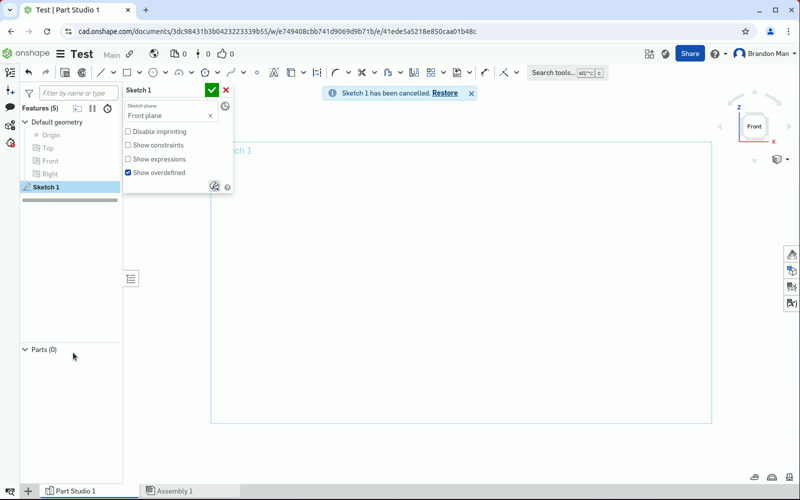
key(y)
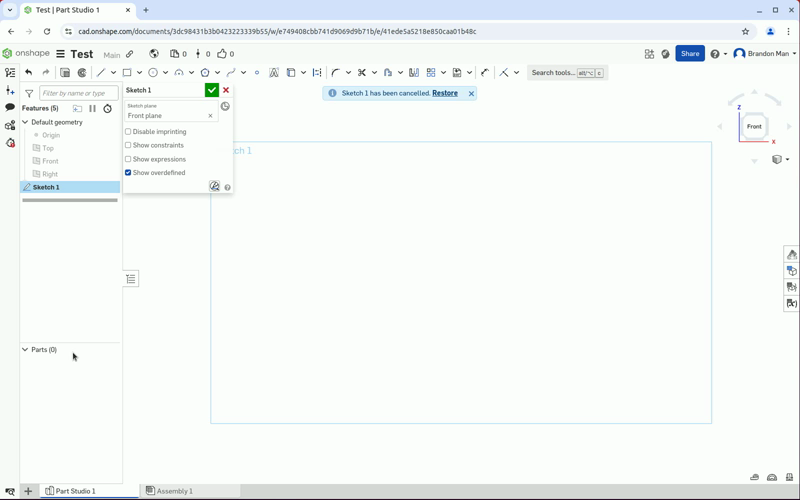
key(l)
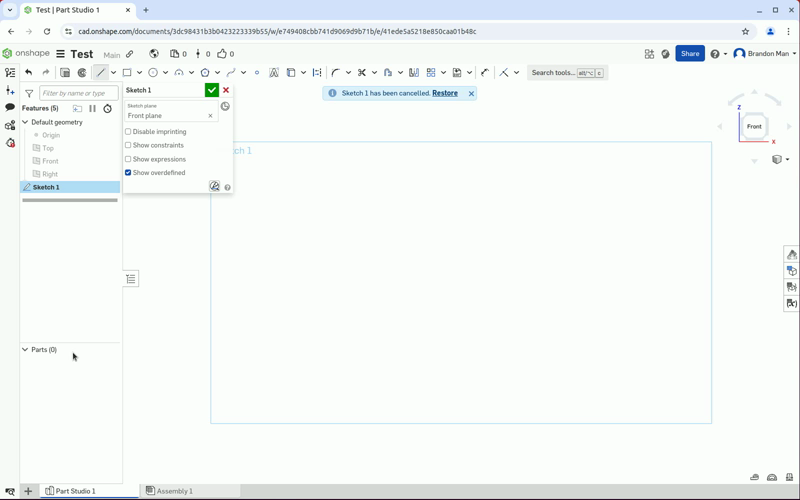
key_down(shift)
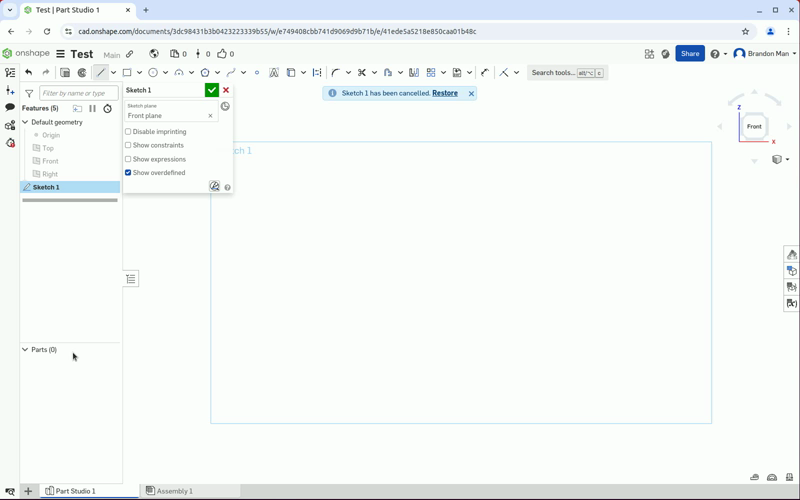
mouse_move(460, 282)
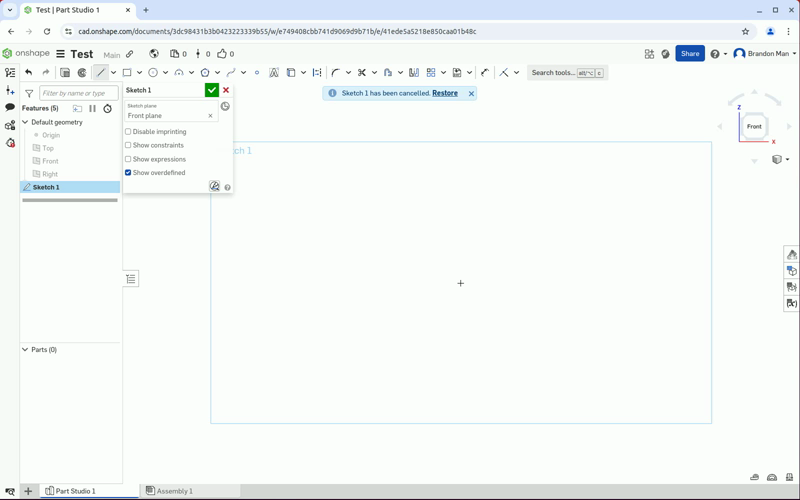
click(460, 282)
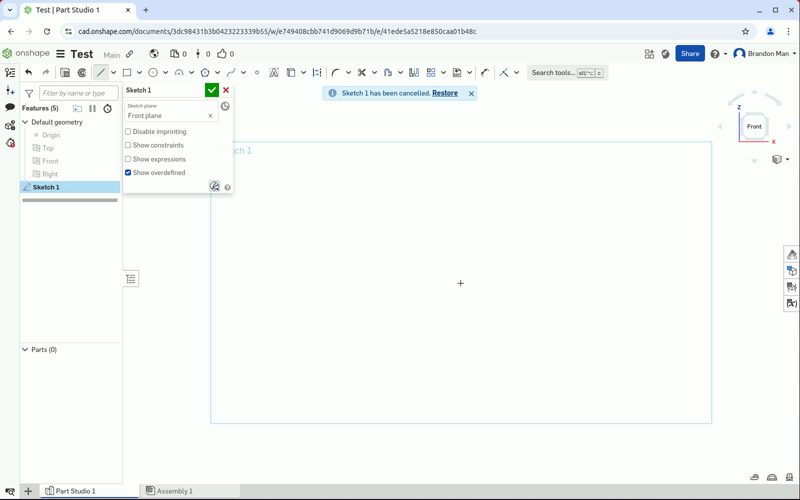
key_up(shift)
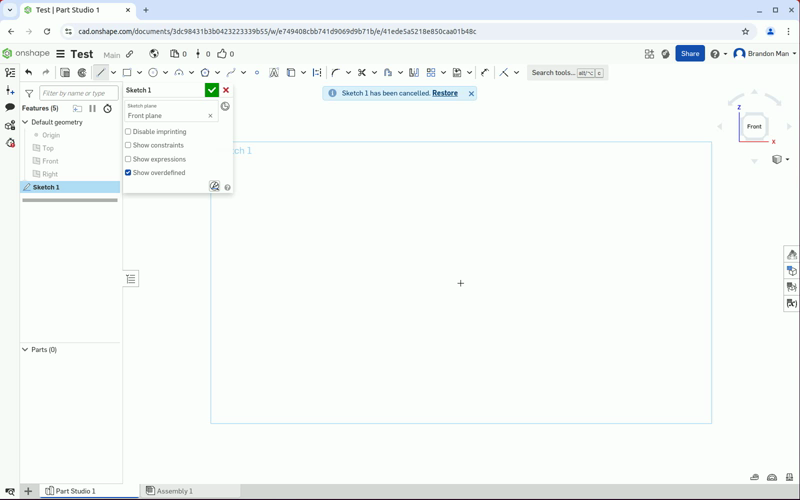
key_down(shift)
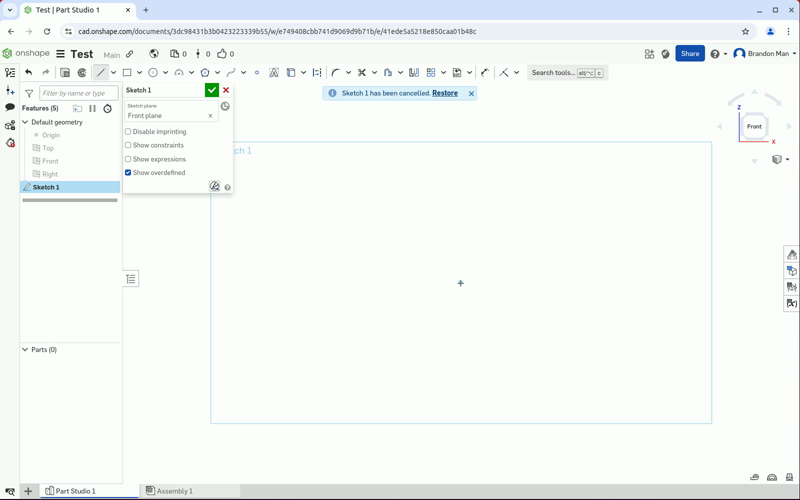
mouse_move(573, 282)
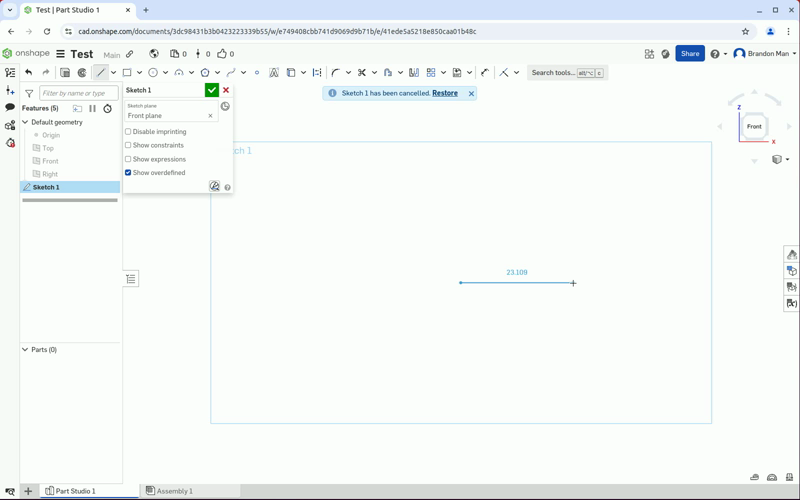
click(573, 282)
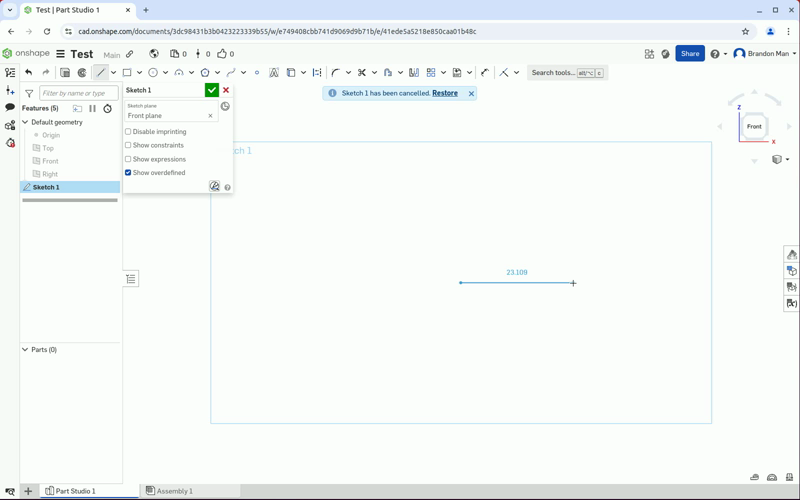
key_up(shift)
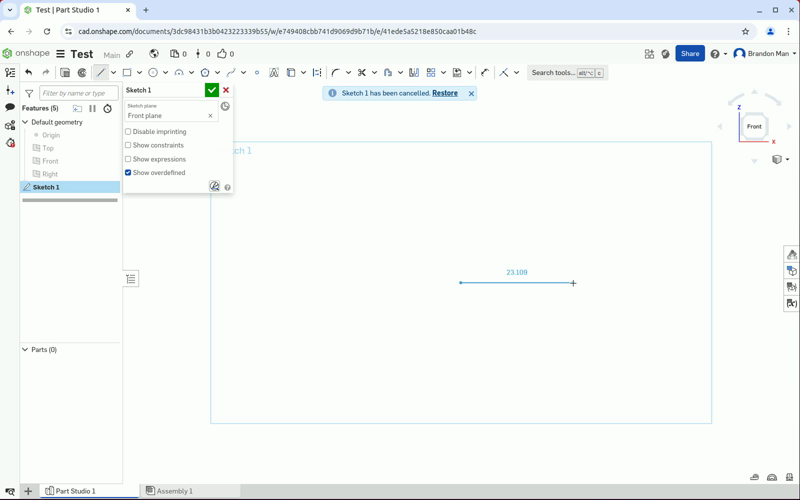
key_down(shift)
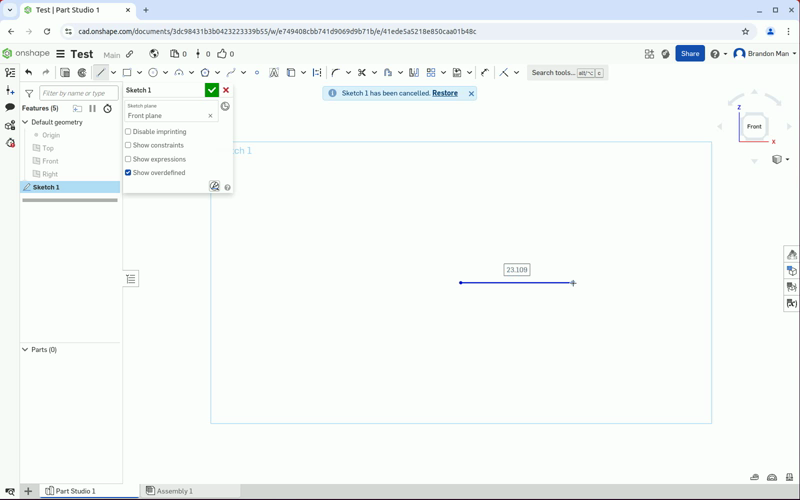
mouse_move(573, 222)
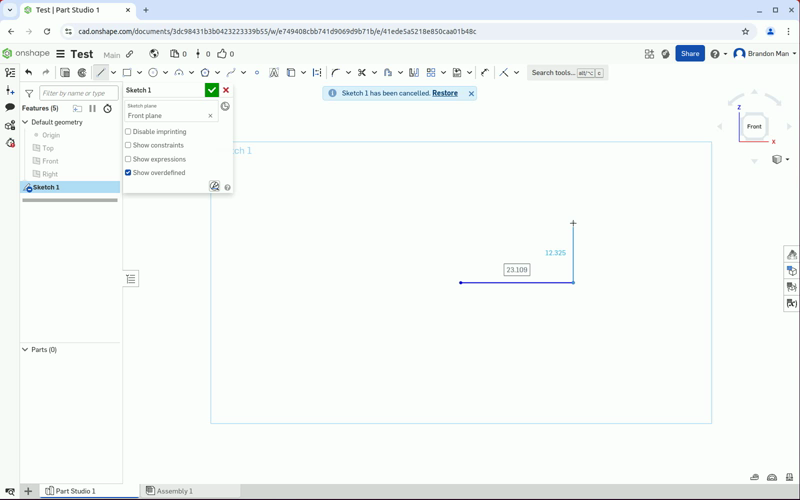
click(573, 222)
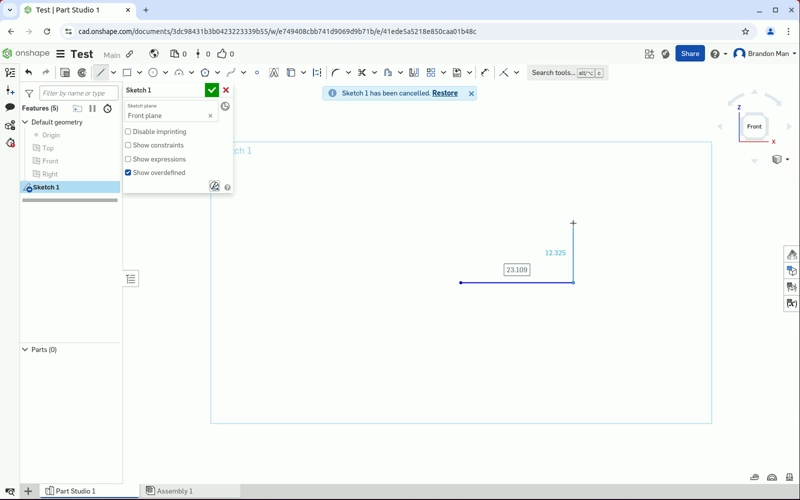
key_up(shift)
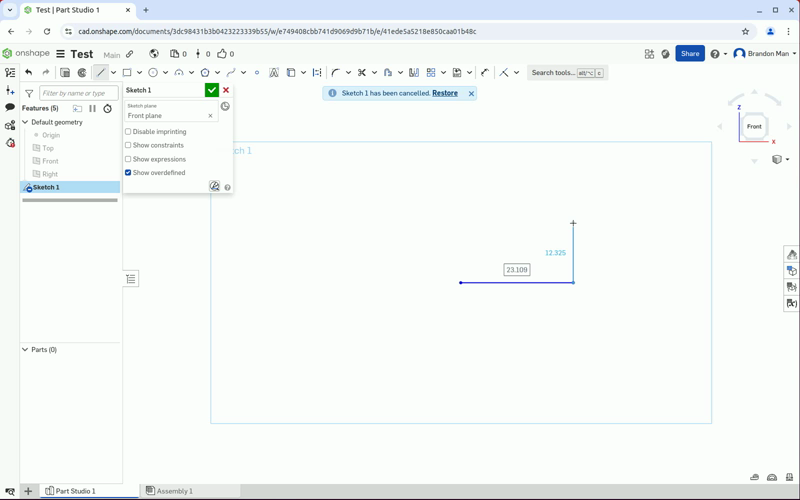
key_down(shift)
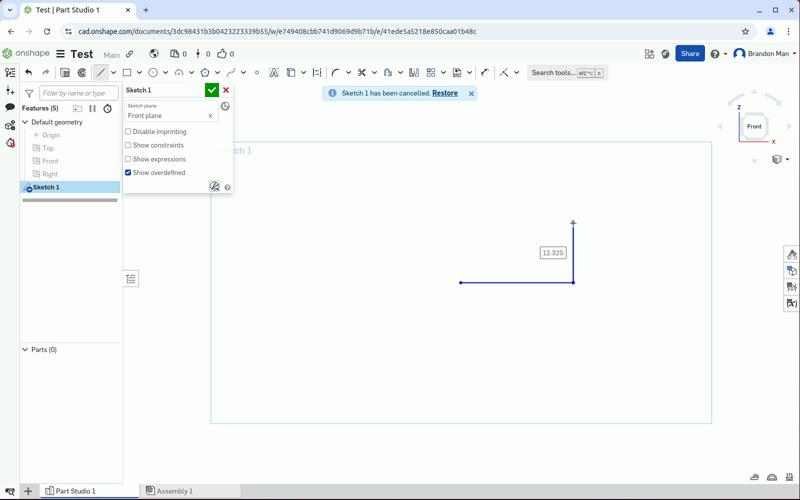
mouse_move(460, 222)
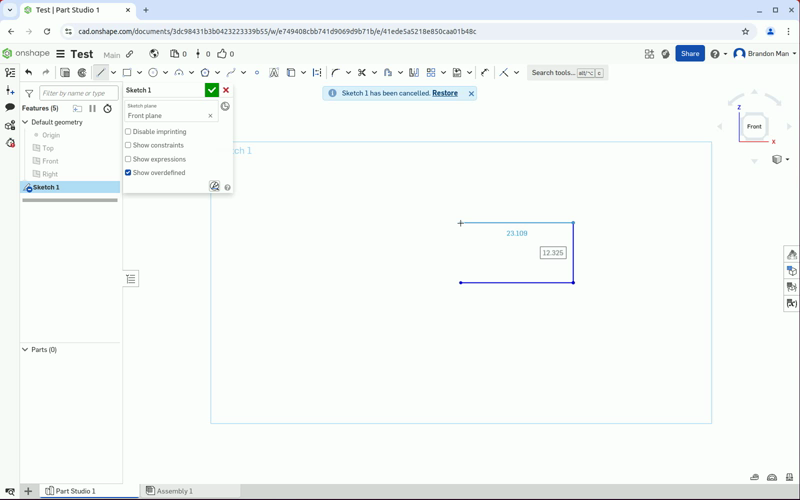
click(460, 222)
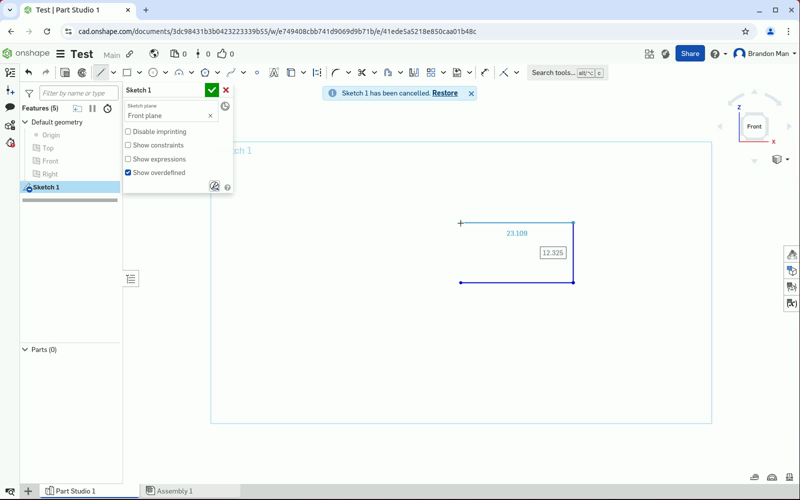
key_up(shift)
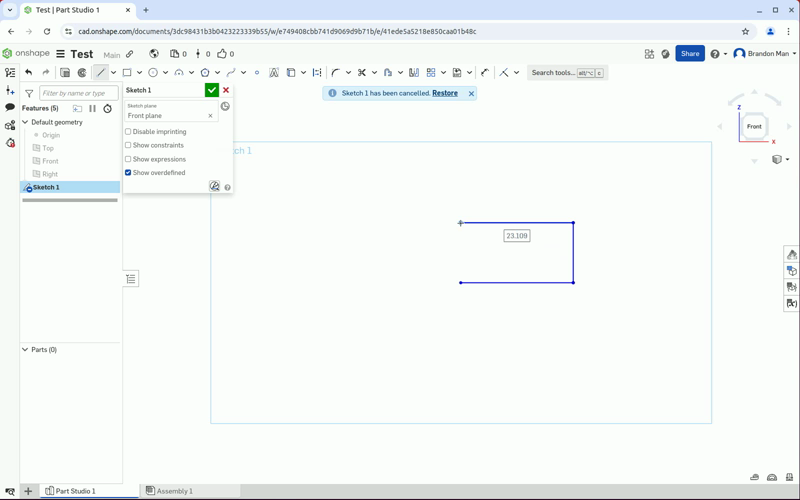
key_down(shift)
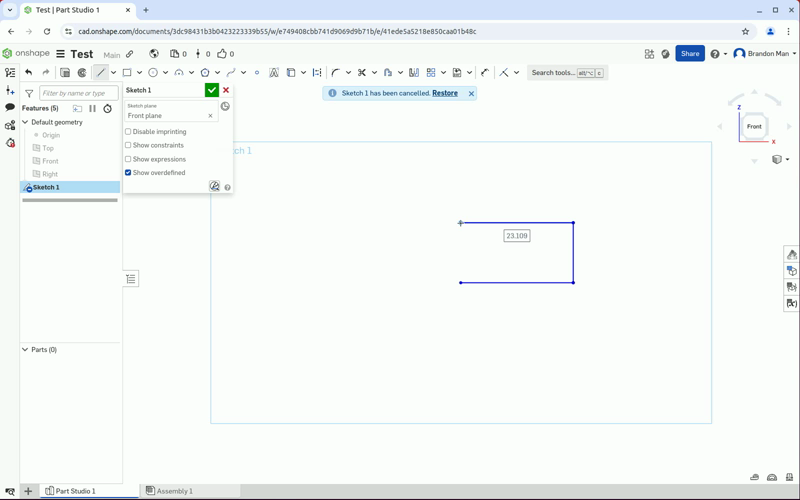
mouse_move(460, 282)
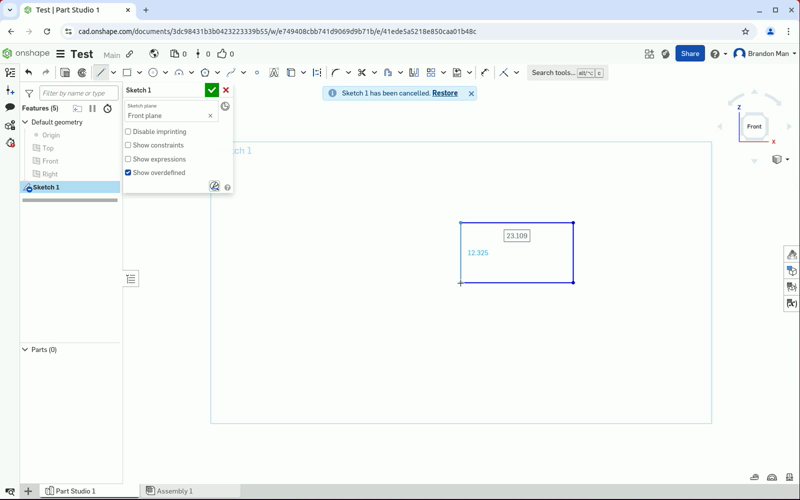
key_up(shift)
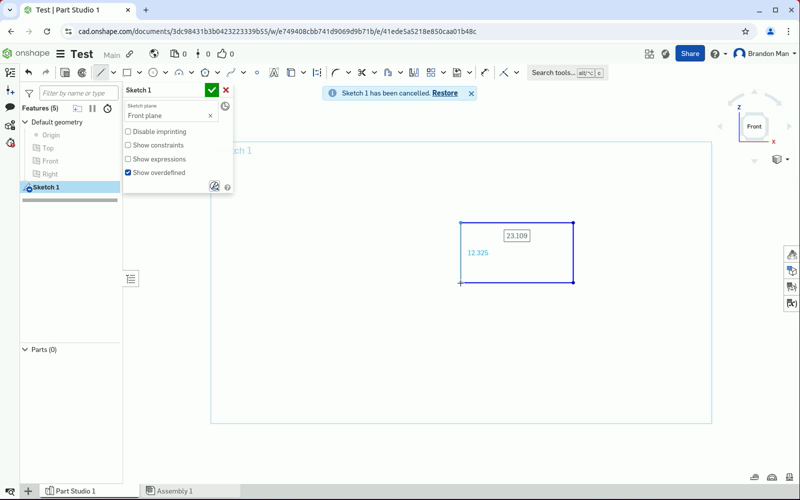
click(460, 282)
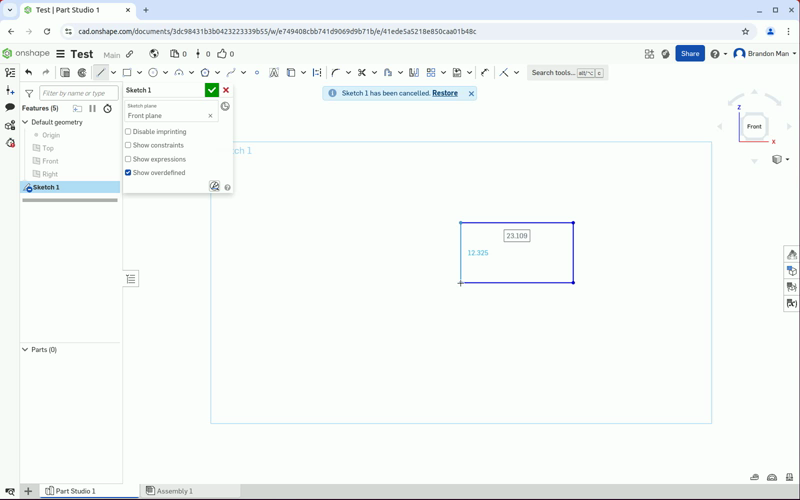
key(esc)
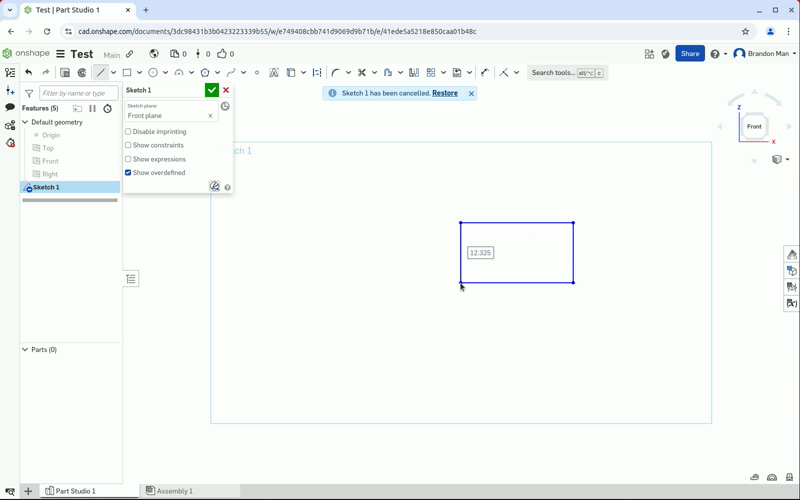
mouse_move(507, 245)
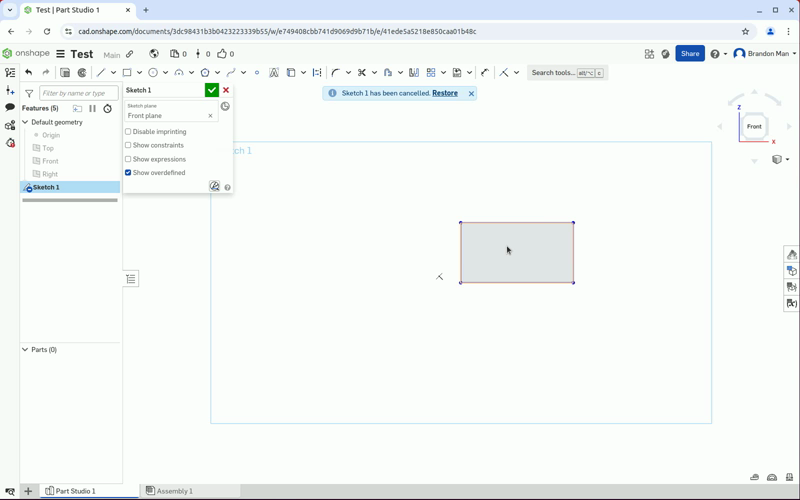
click(507, 245)
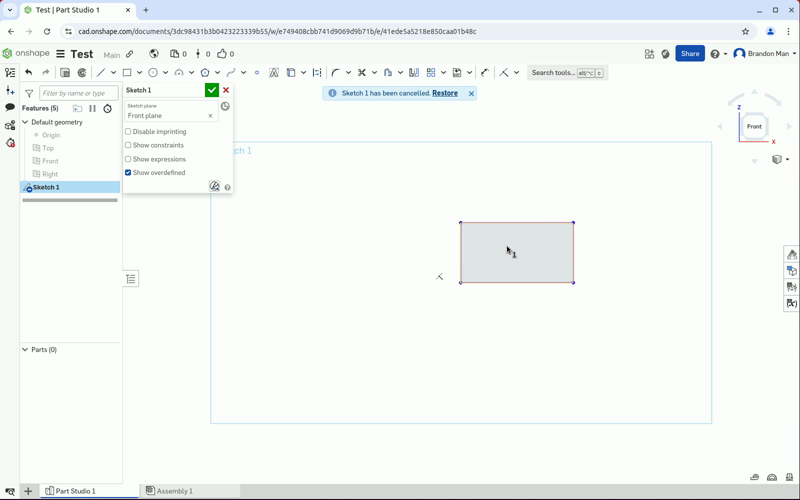
mouse_move(73, 352)
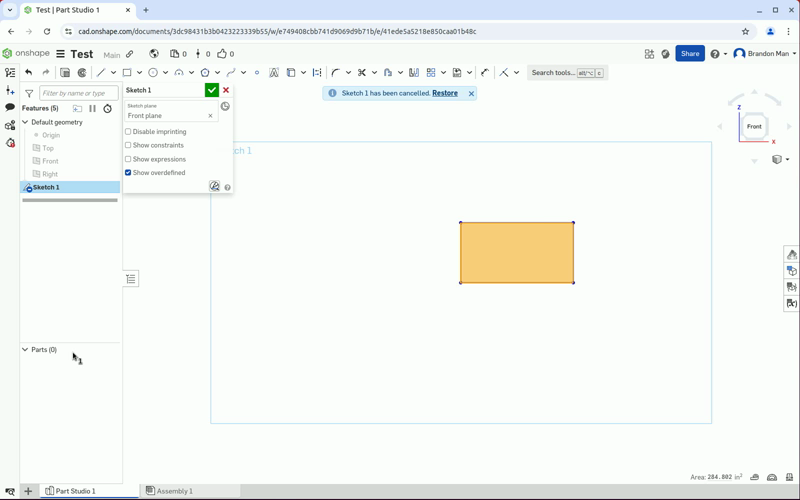
key(shift+y)
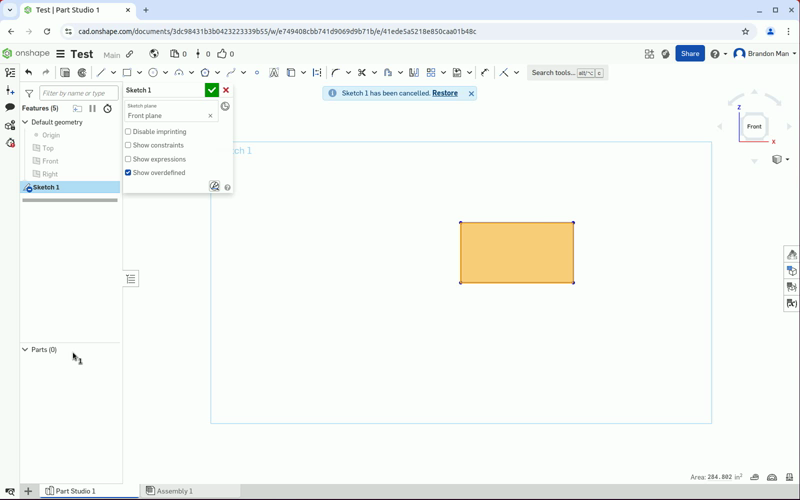
key(shift+e)
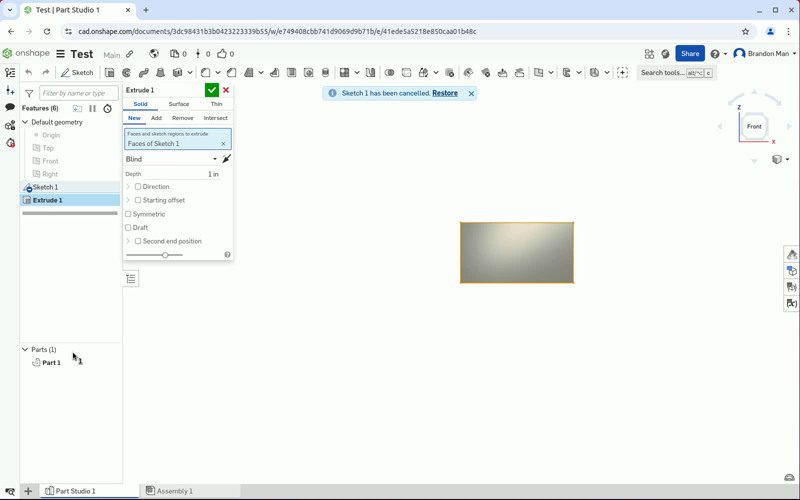
mouse_move(143, 106)
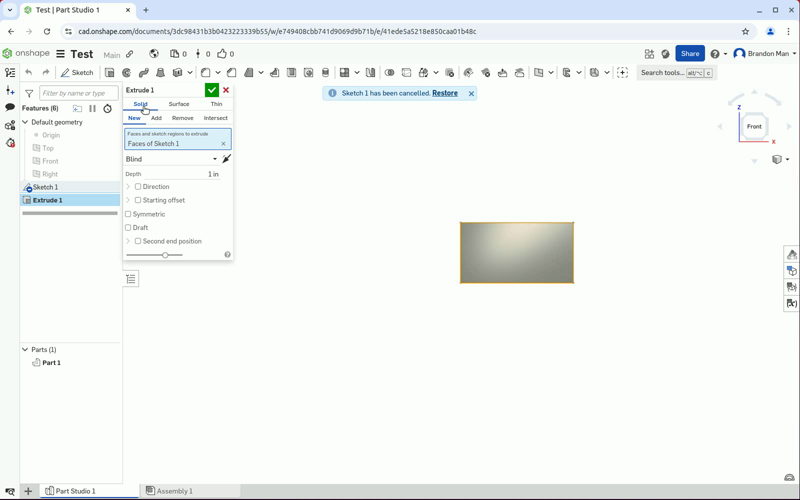
click(143, 106)
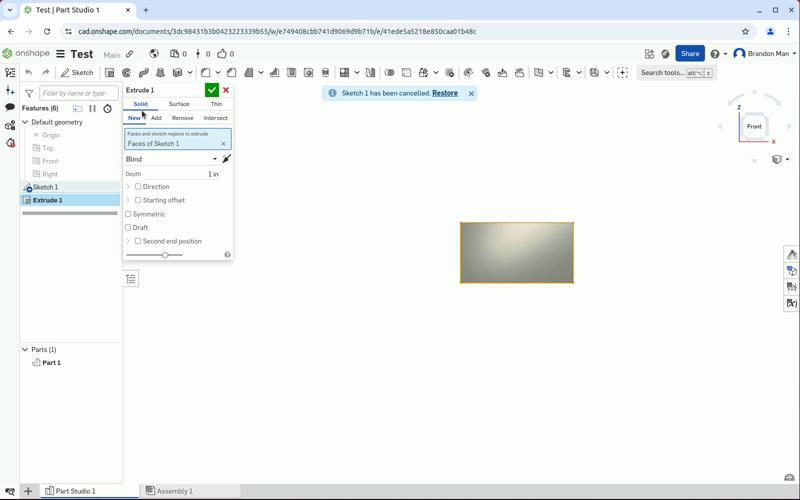
mouse_move(137, 120)
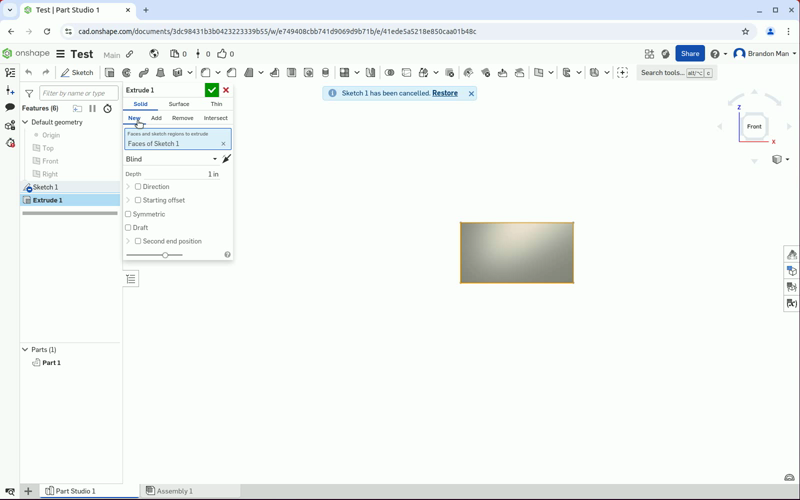
click(137, 120)
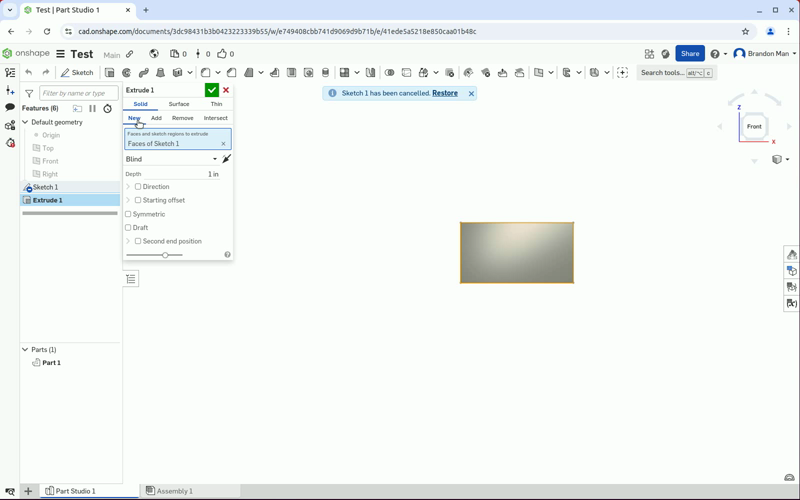
key(tab, 4)
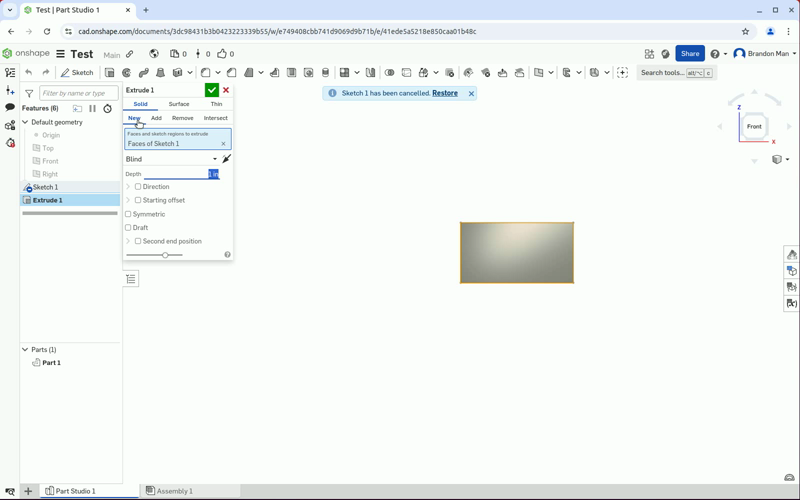
text(0.963)
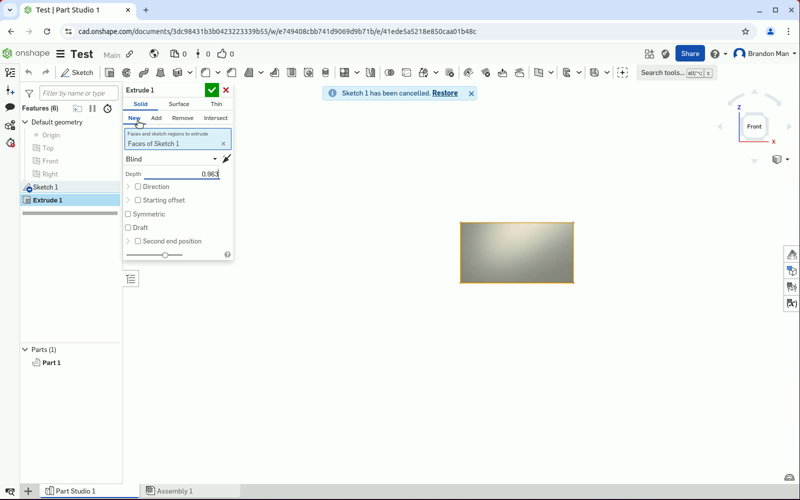
key(enter)
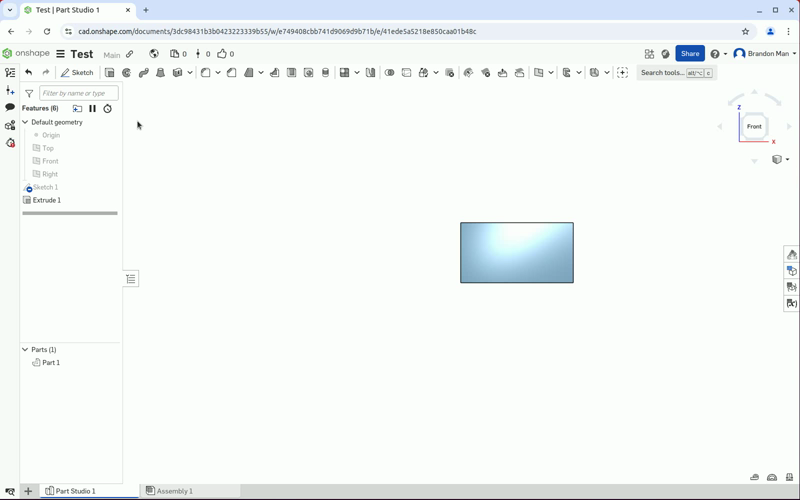
key(shift+h)
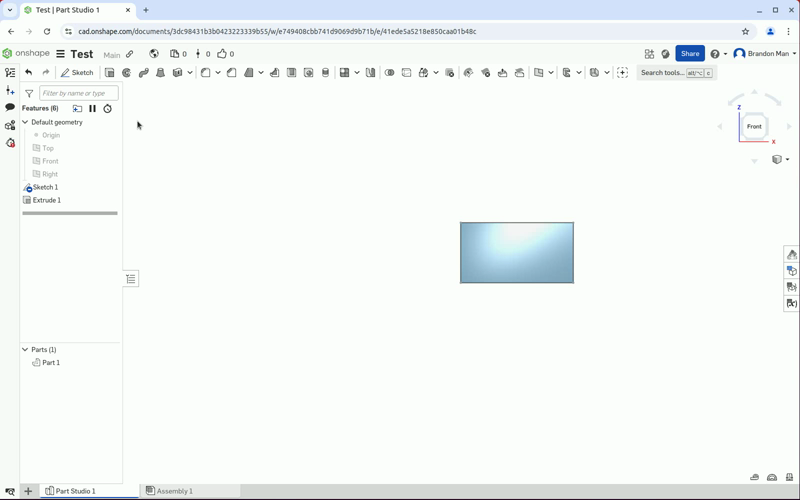
key(shift+h)
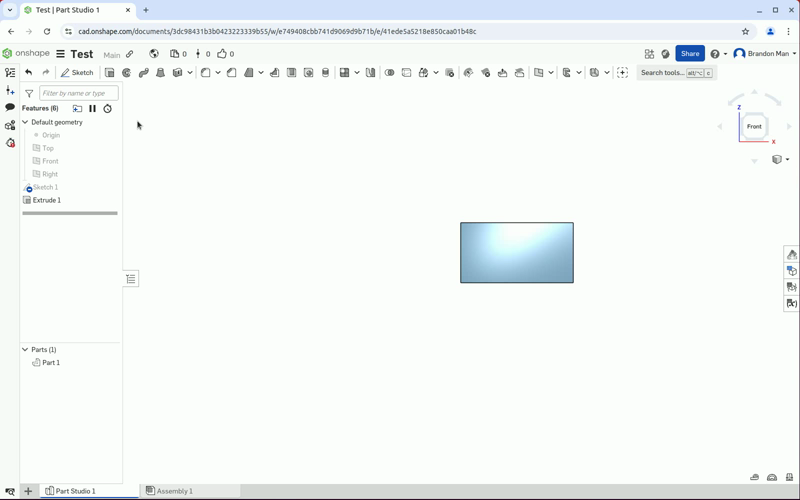
mouse_move(73, 189)
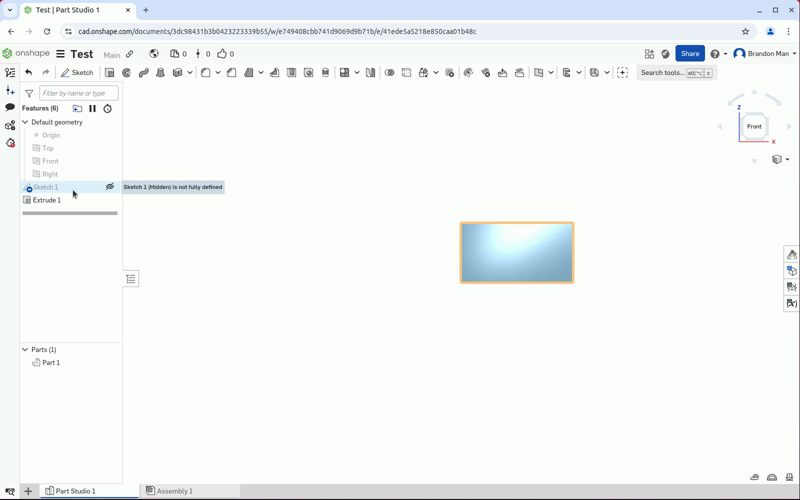
click(73, 189)
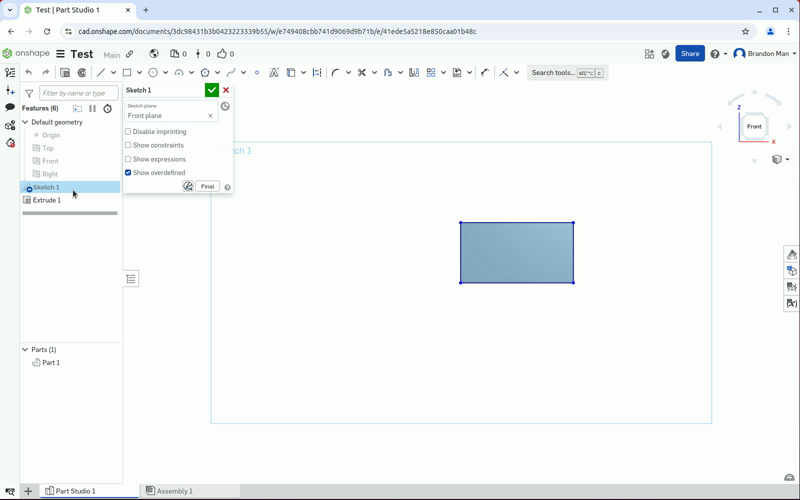
mouse_move(229, 92)
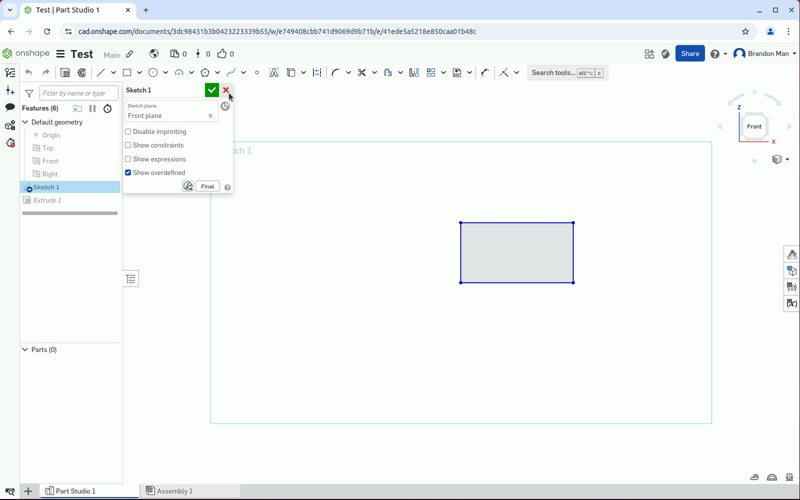
click(229, 92)
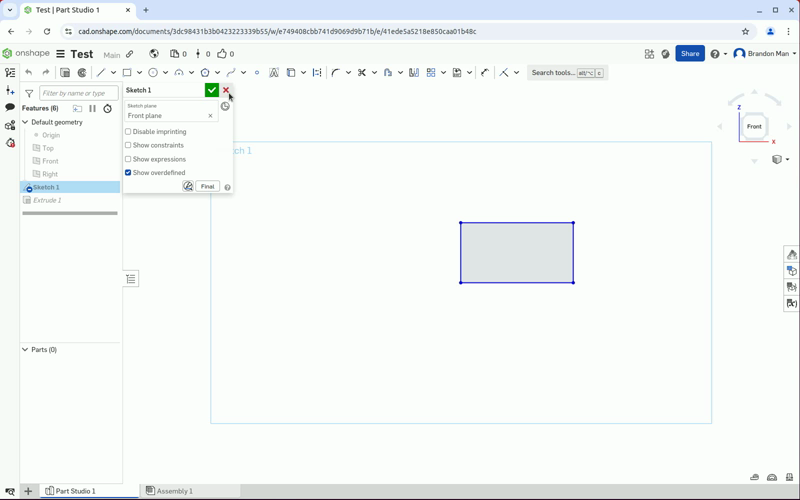
key(shift+s)
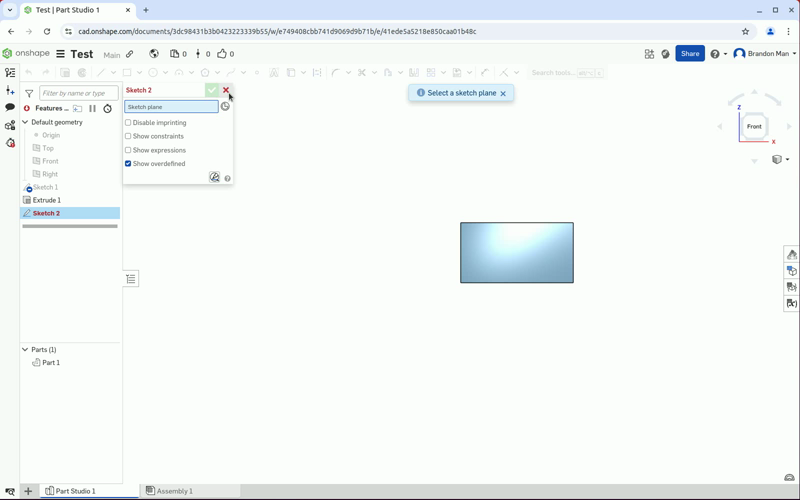
mouse_move(73, 163)
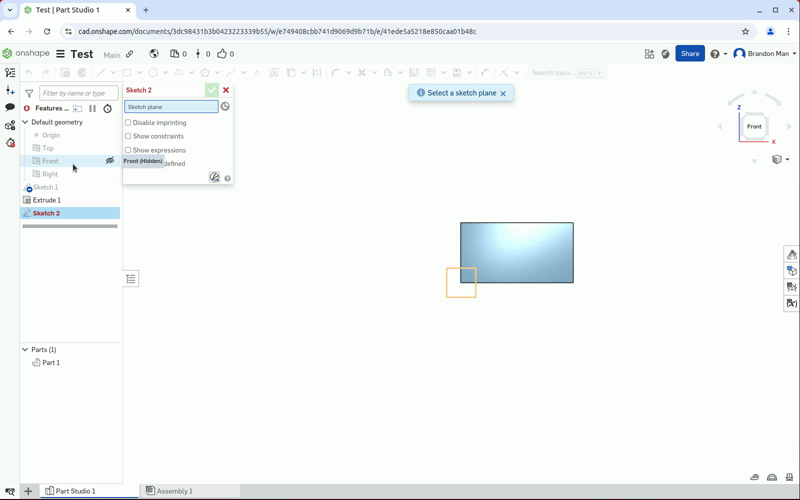
click(73, 163)
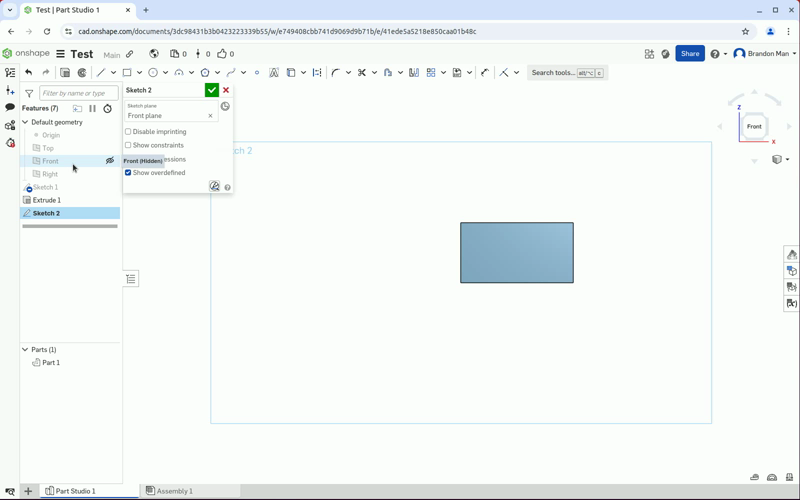
mouse_move(73, 352)
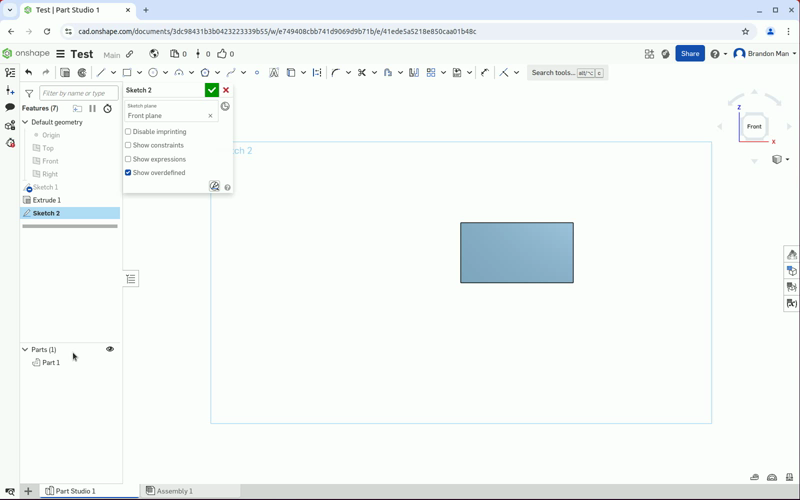
key(y)
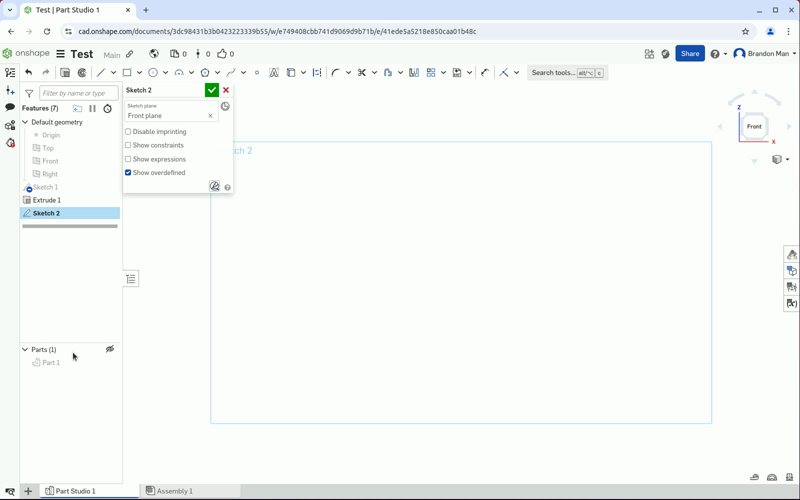
key(l)
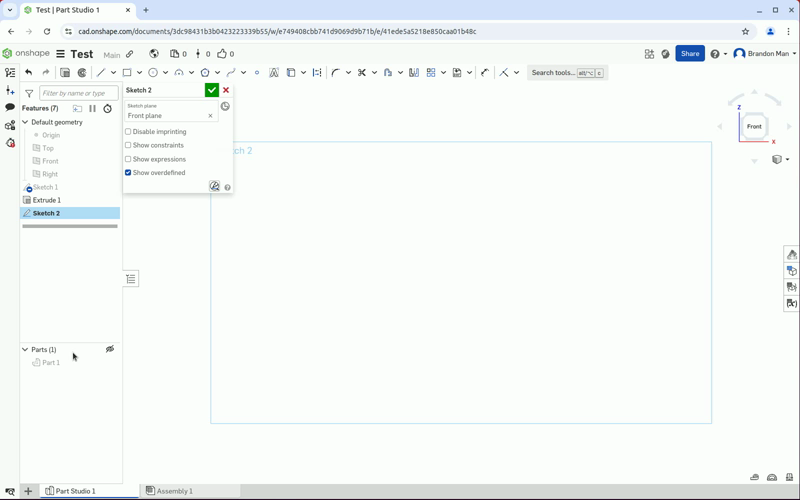
key_down(shift)
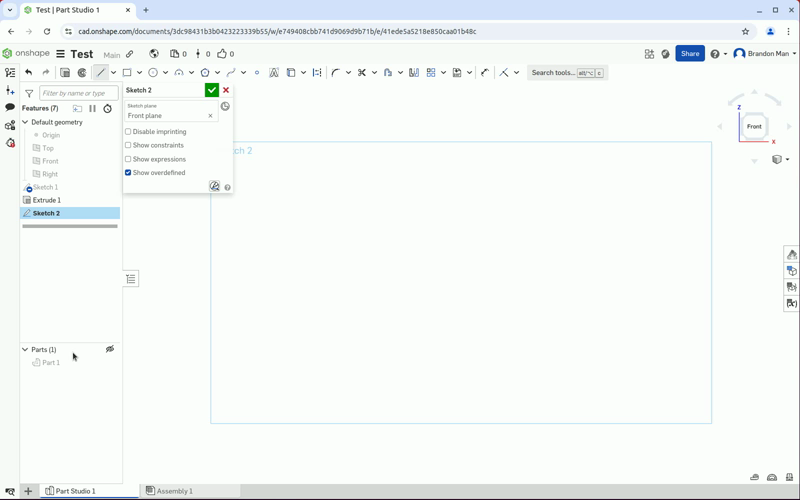
mouse_move(460, 227)
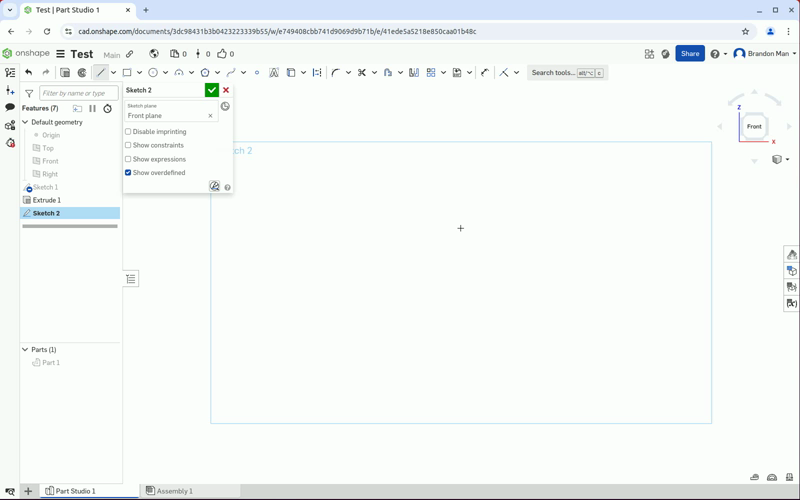
click(460, 227)
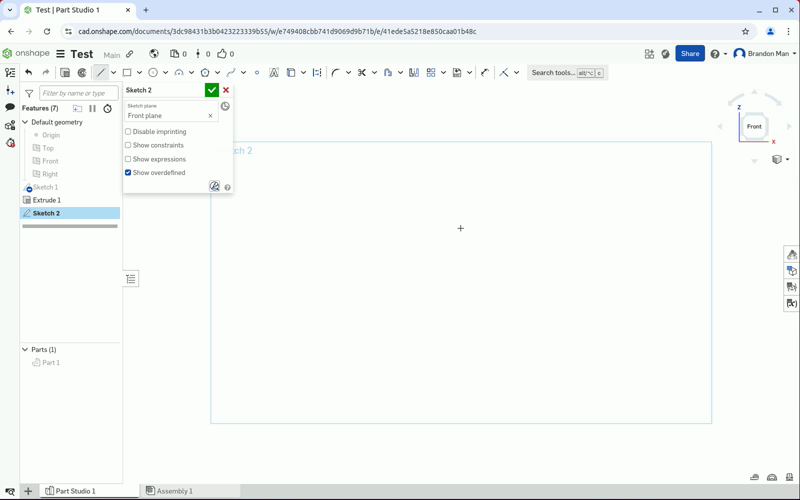
key_up(shift)
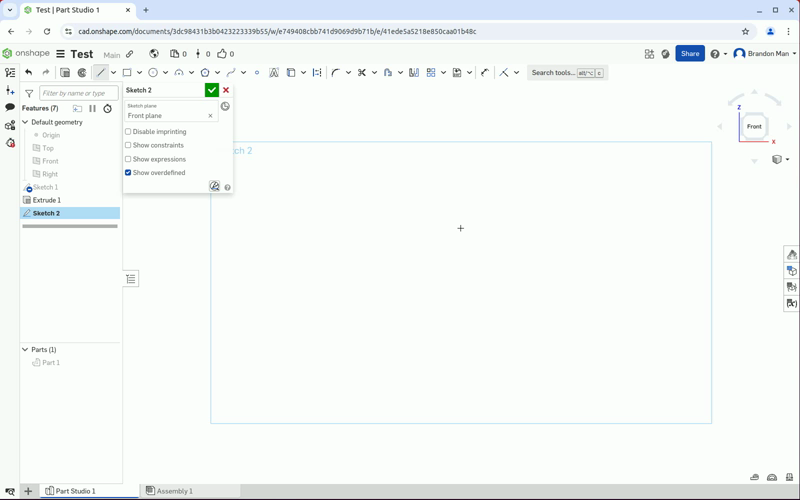
key_down(shift)
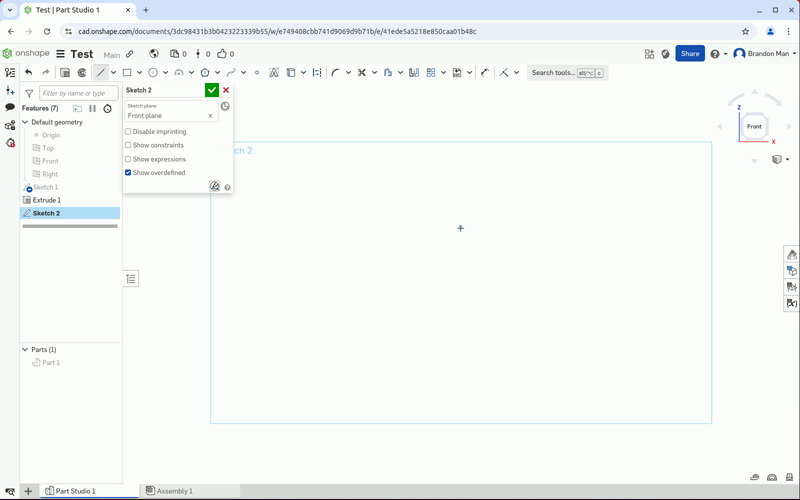
mouse_move(490, 227)
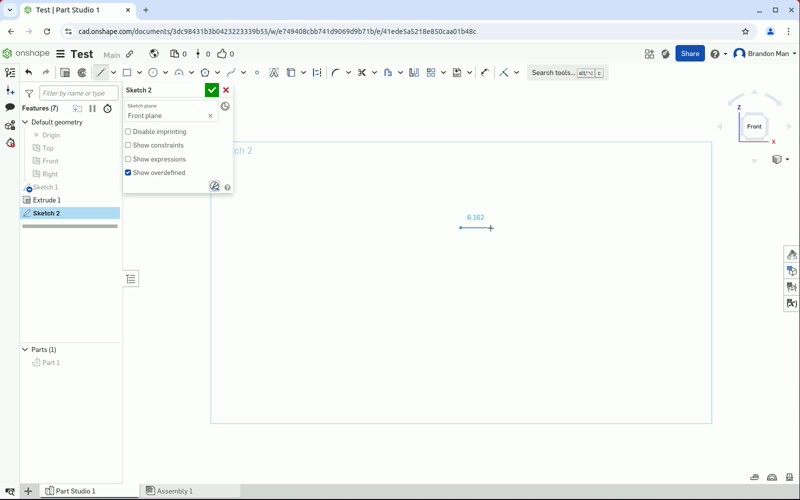
mouse_move(466, 227)
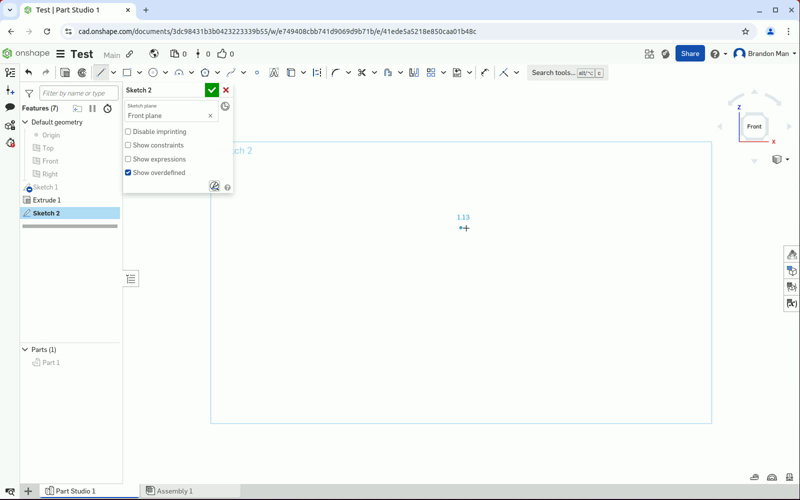
scroll(6)
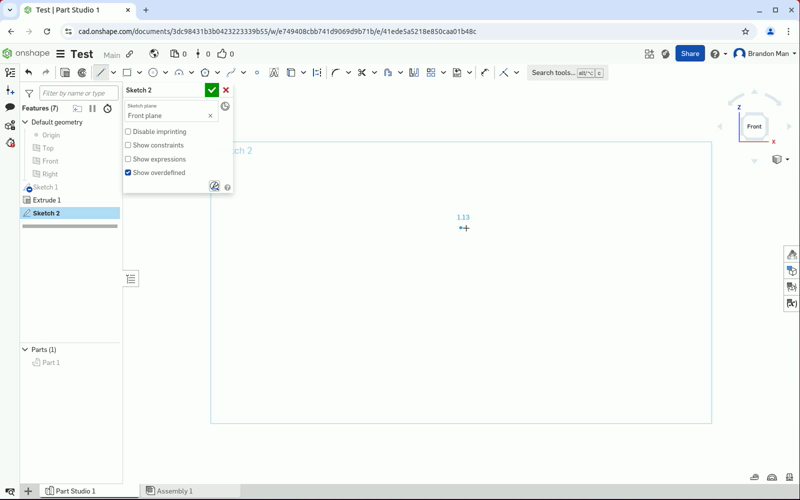
scroll(6)
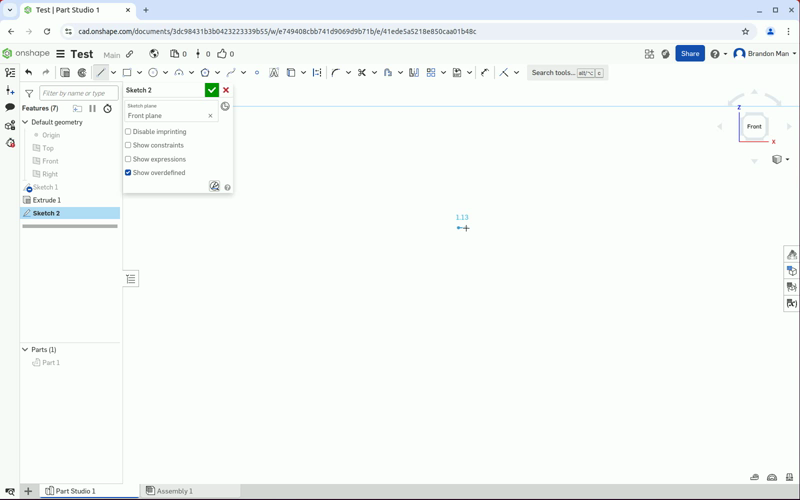
scroll(6)
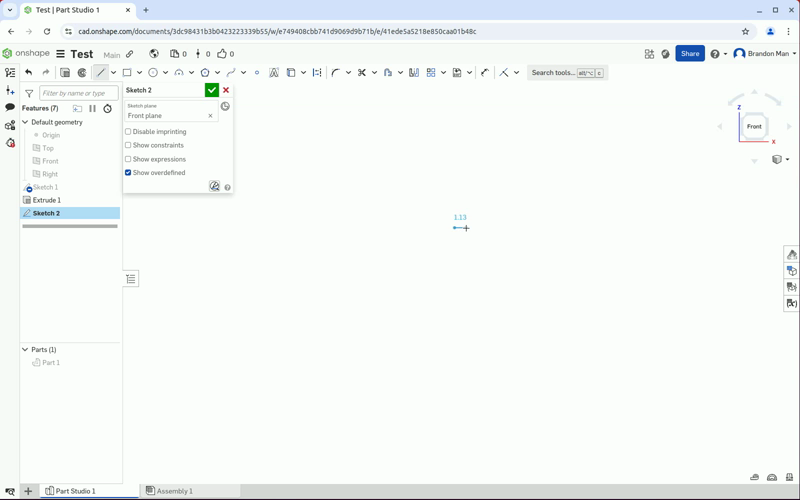
scroll(6)
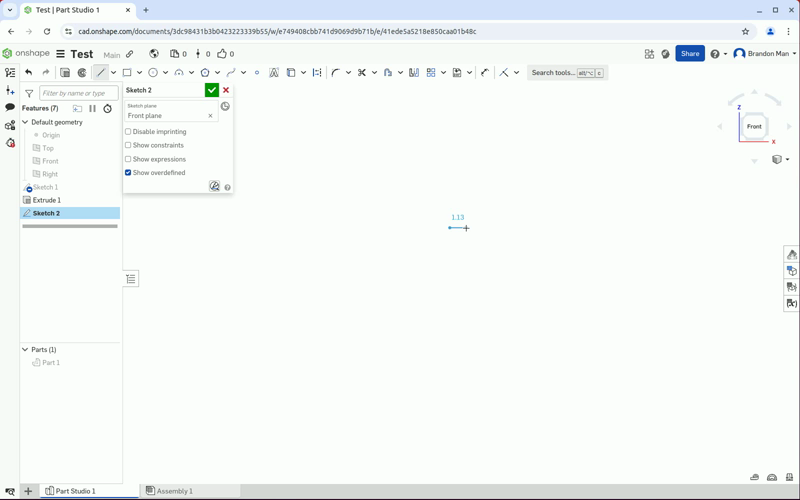
scroll(6)
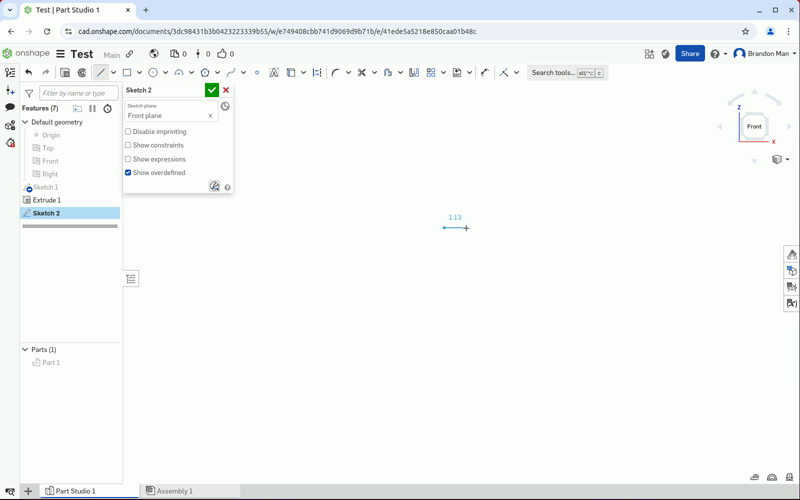
scroll(6)
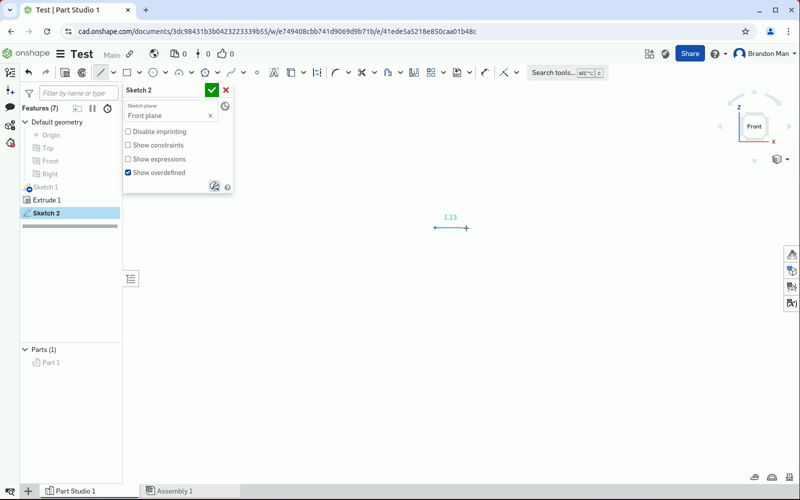
scroll(6)
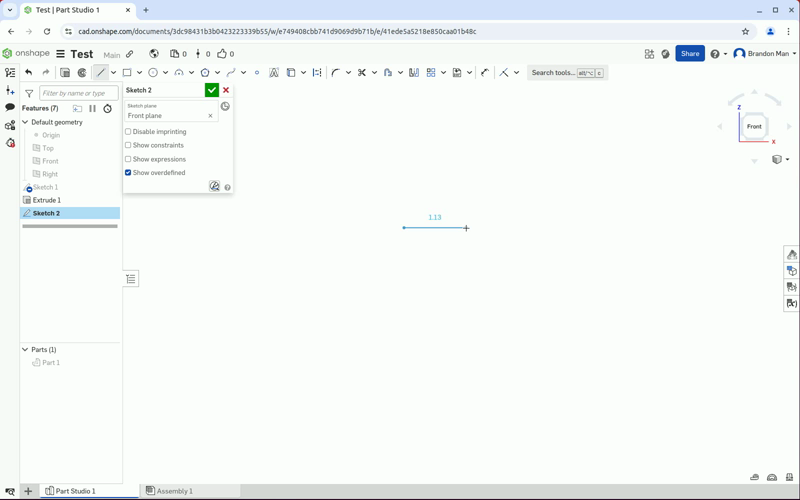
click(466, 227)
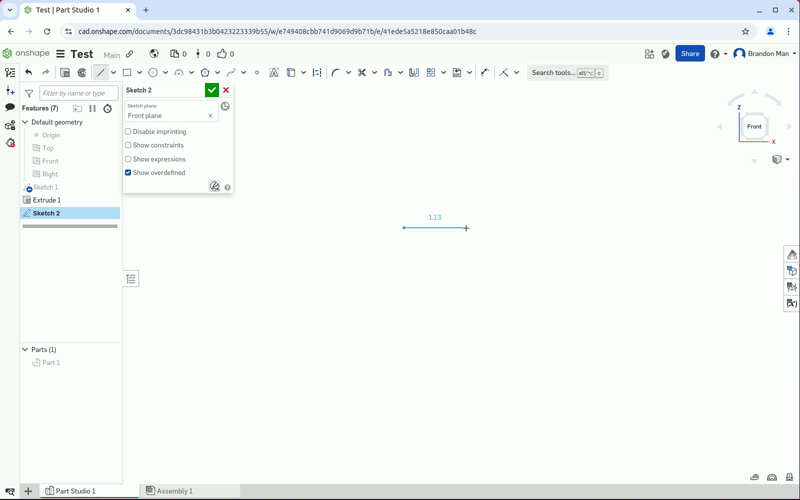
scroll(-6)
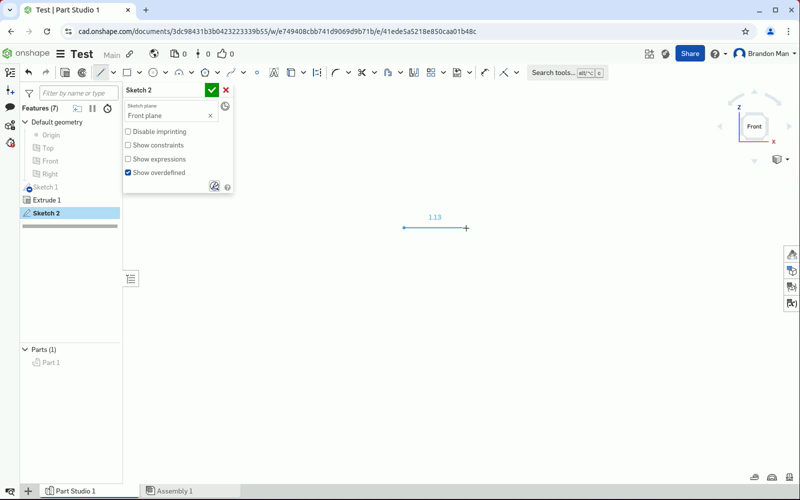
scroll(-6)
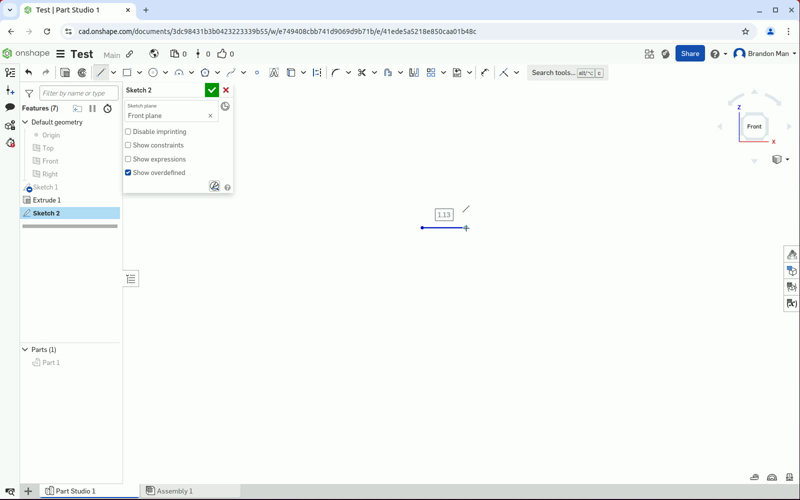
scroll(-6)
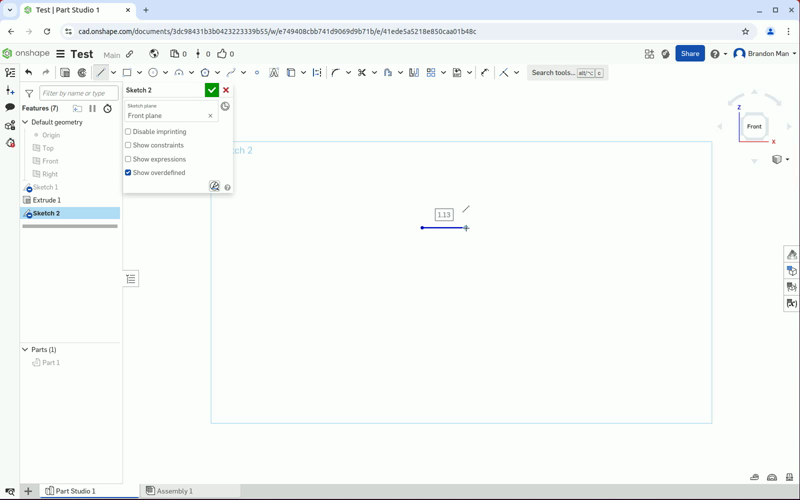
scroll(-6)
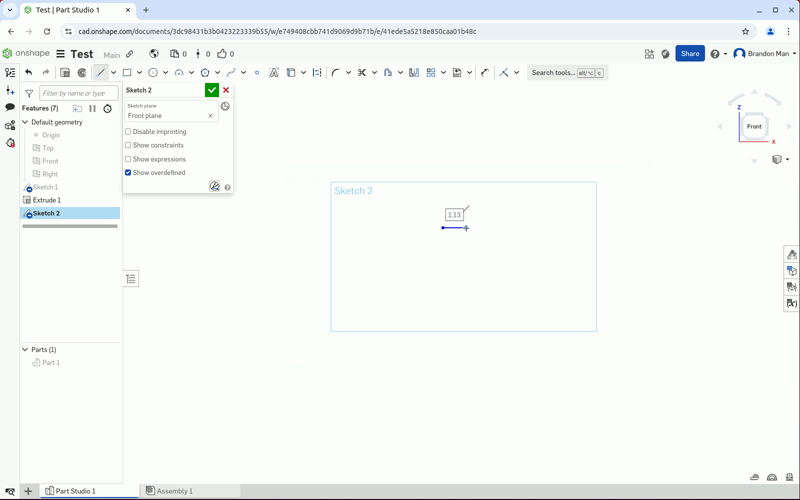
scroll(-6)
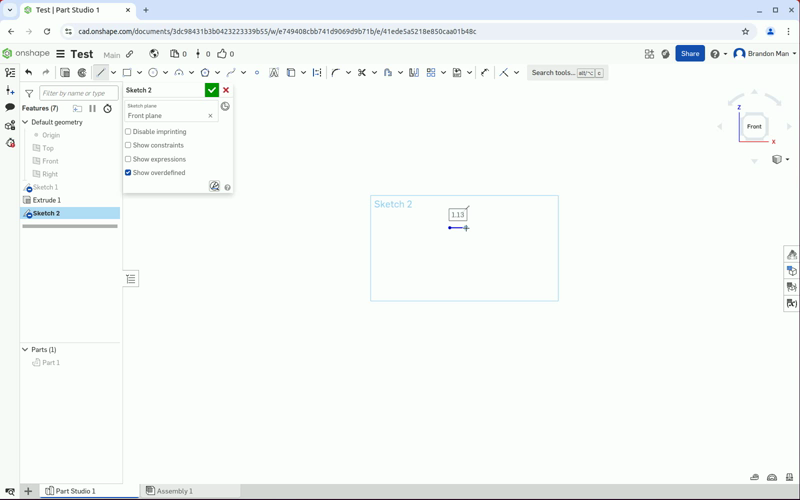
scroll(-6)
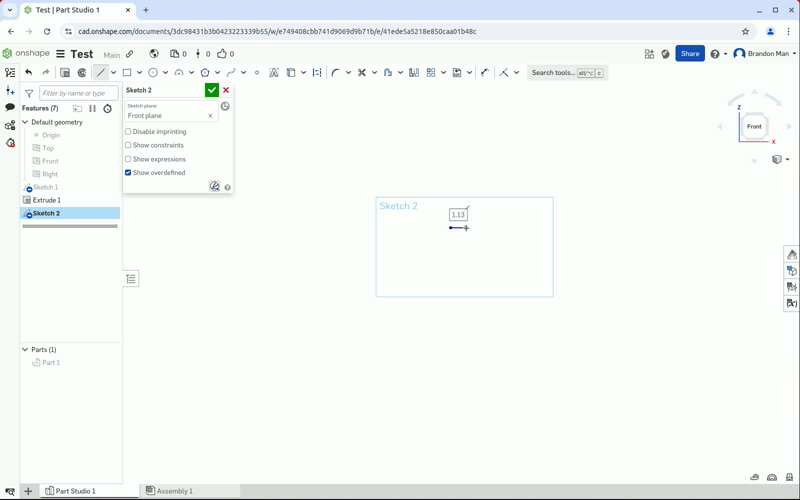
scroll(-6)
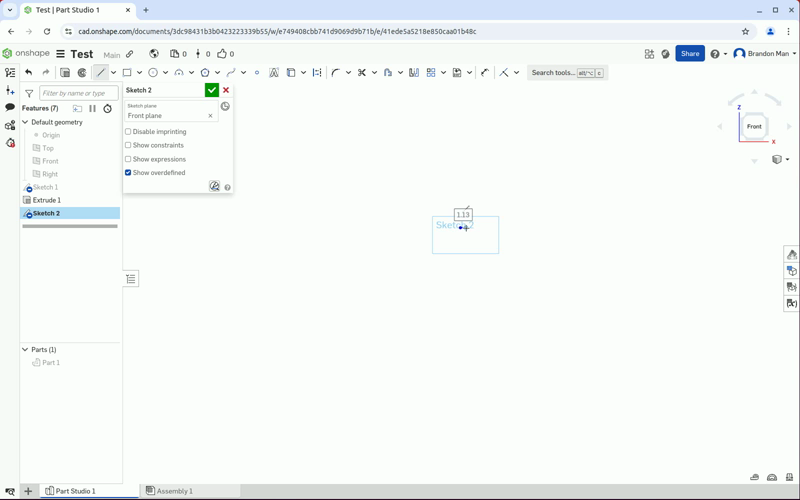
key_up(shift)
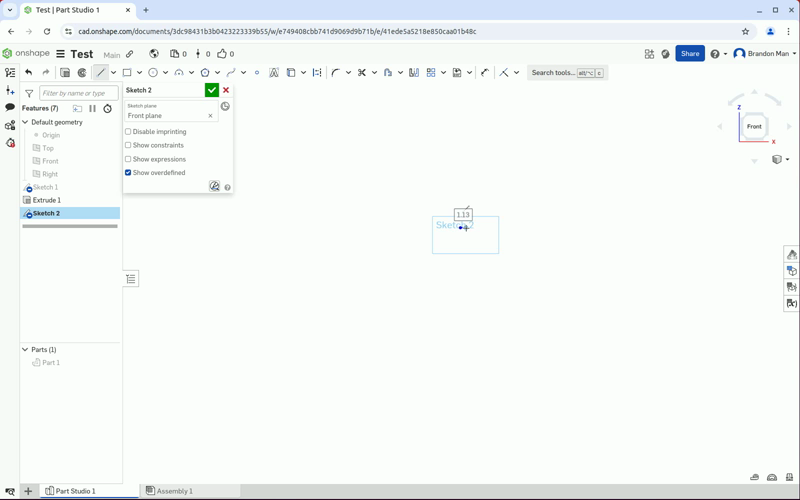
key_down(shift)
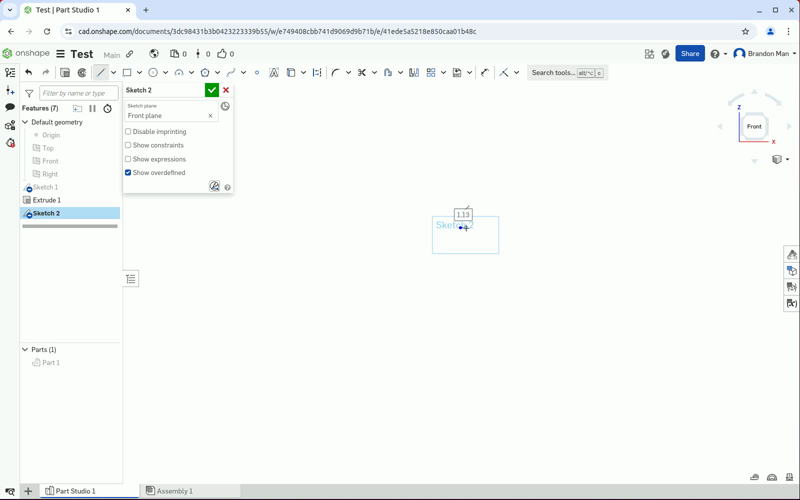
mouse_move(496, 227)
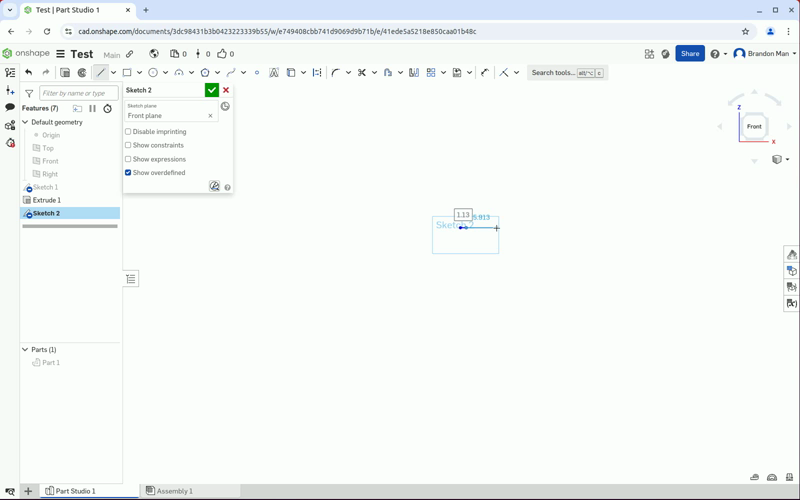
mouse_move(466, 222)
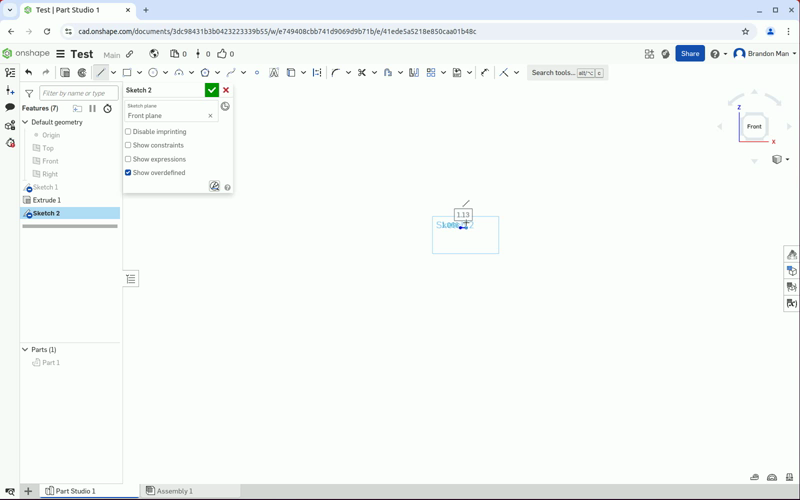
scroll(6)
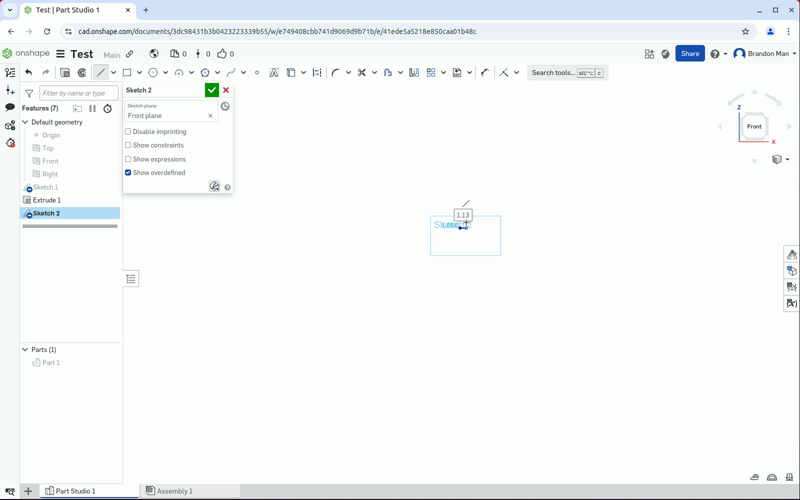
scroll(6)
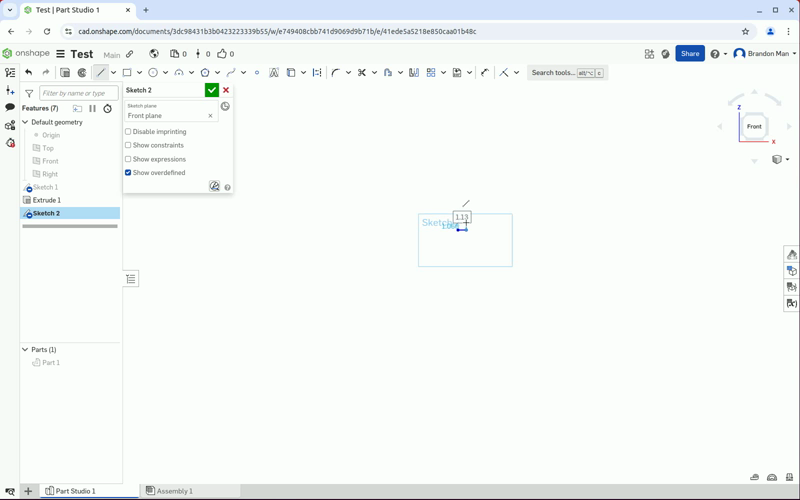
scroll(6)
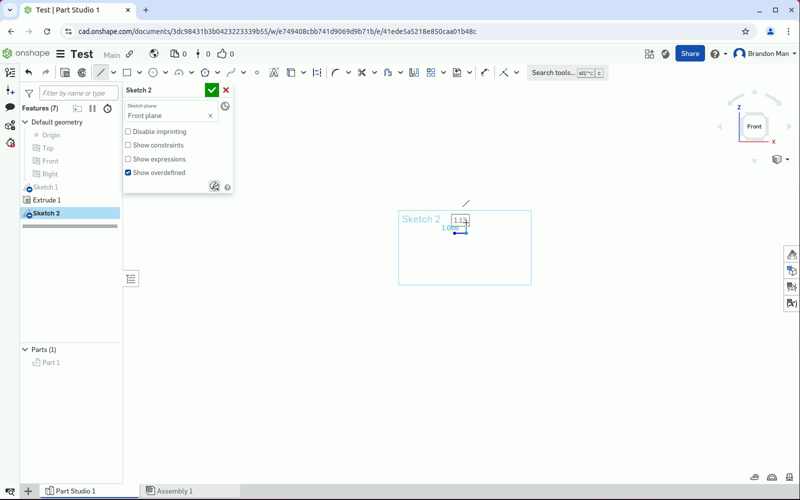
scroll(6)
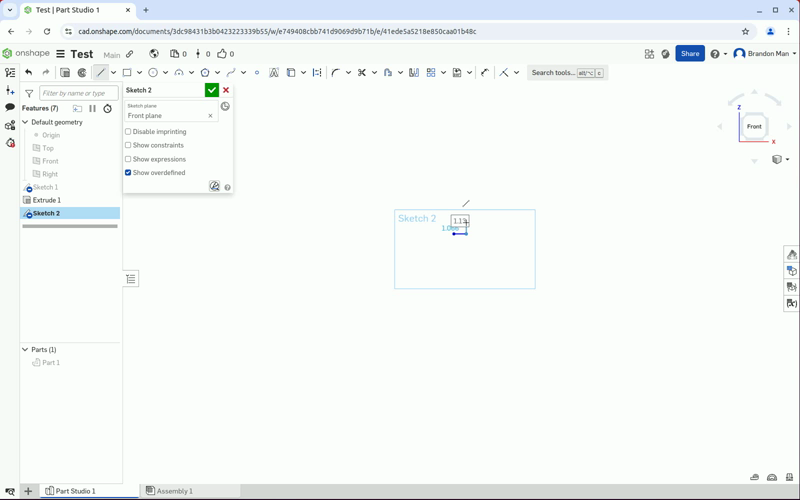
scroll(6)
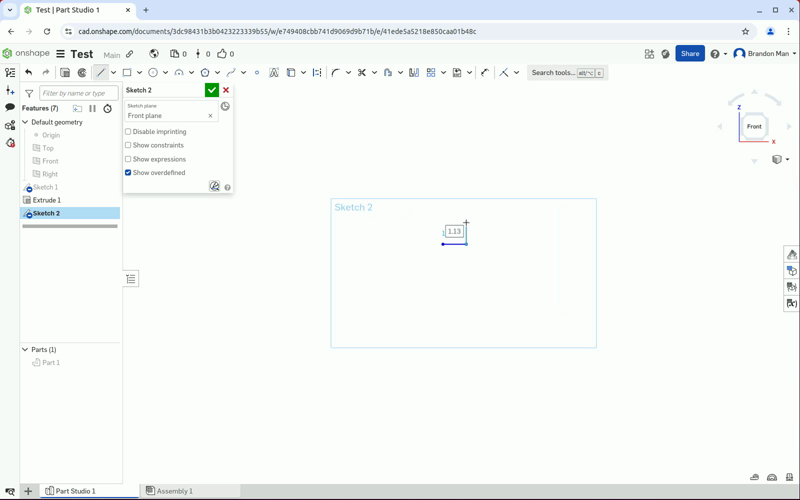
scroll(6)
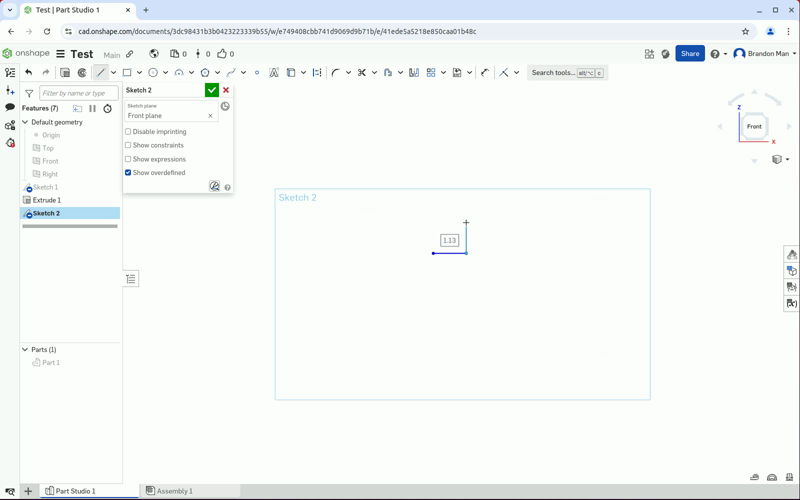
scroll(6)
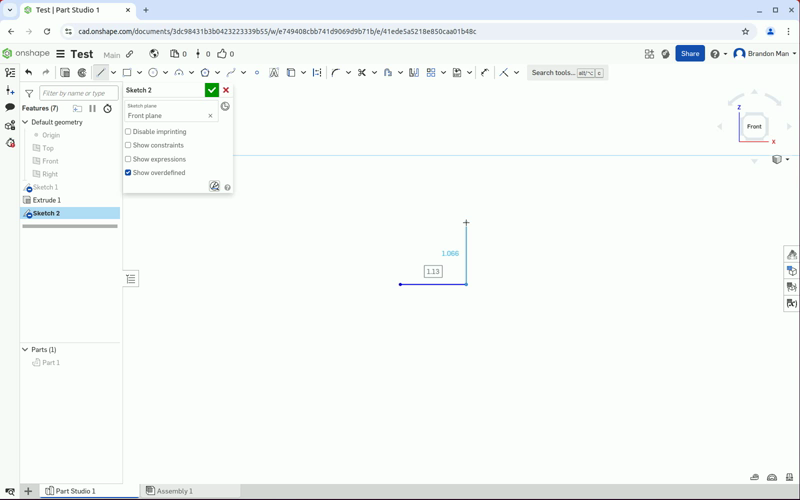
click(466, 222)
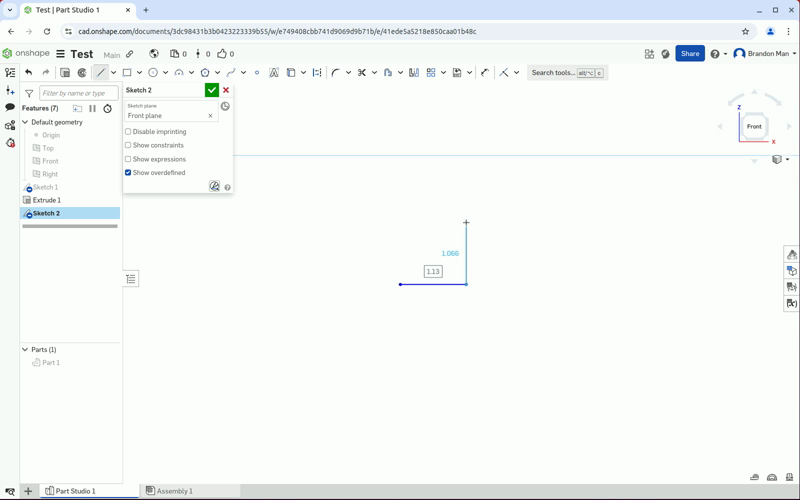
scroll(-6)
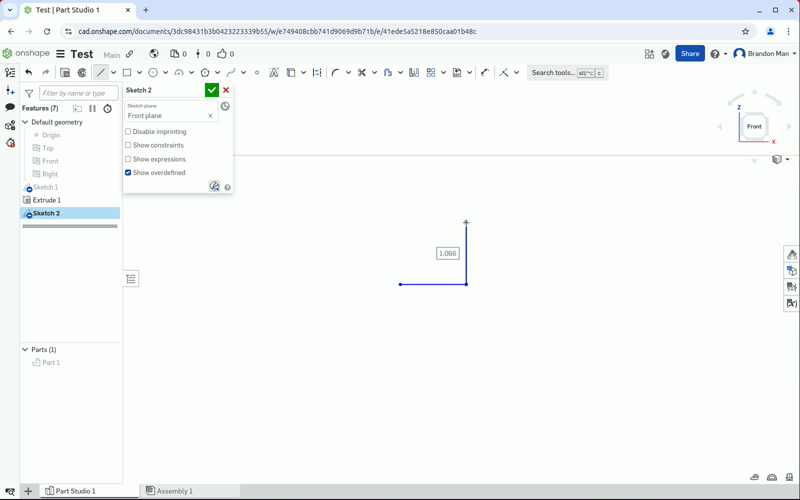
scroll(-6)
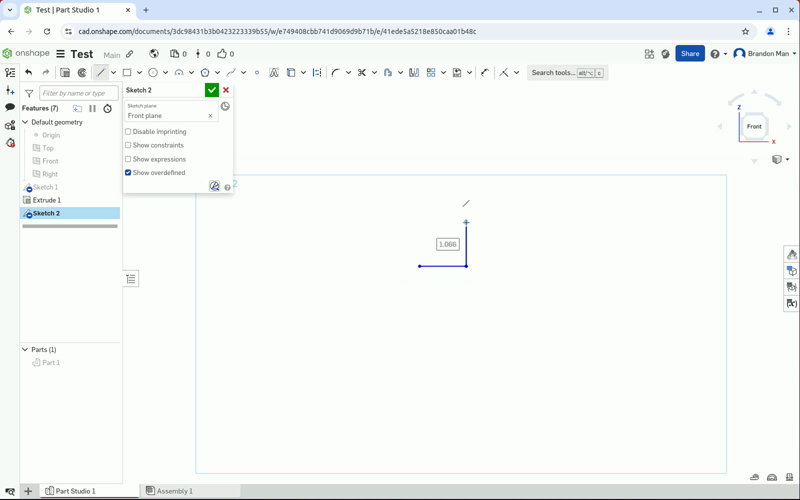
scroll(-6)
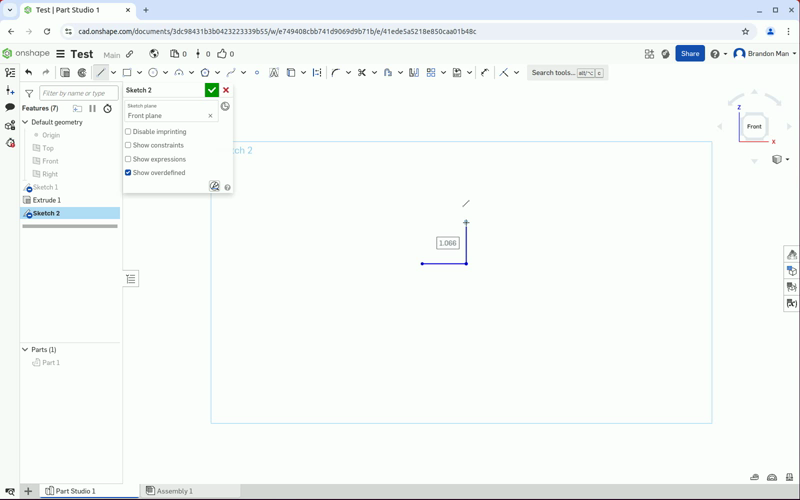
scroll(-6)
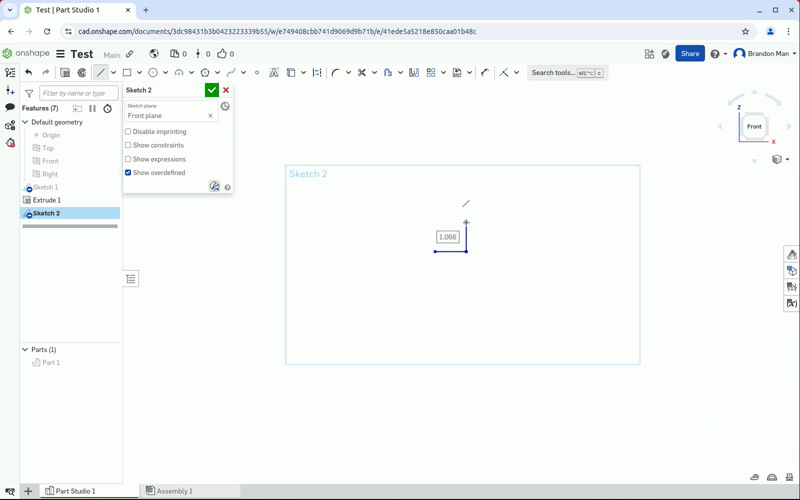
scroll(-6)
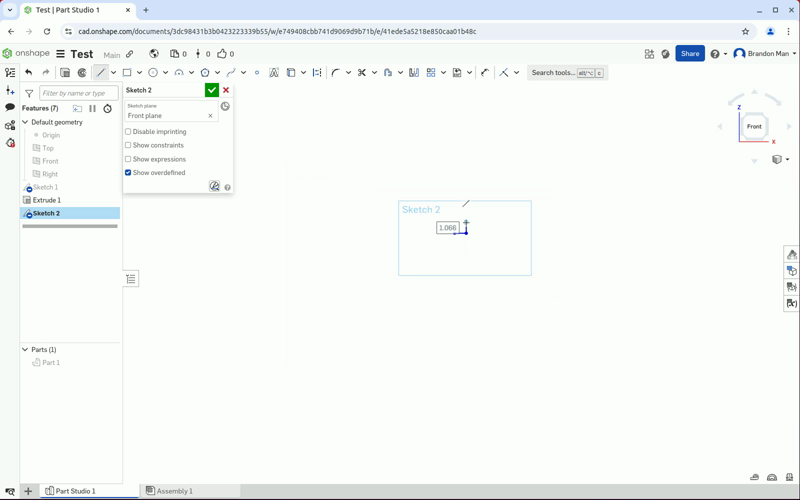
scroll(-6)
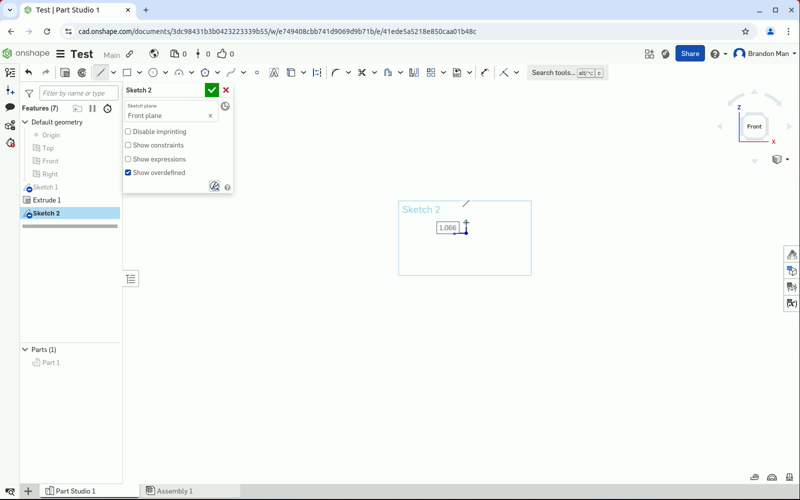
scroll(-6)
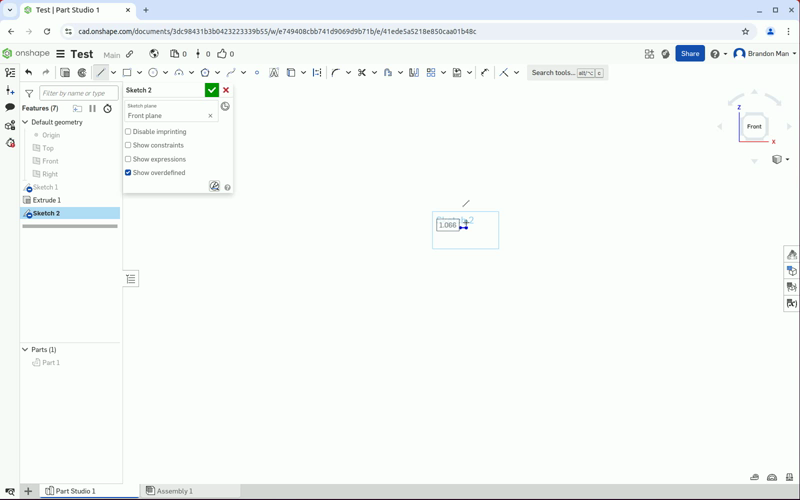
key_up(shift)
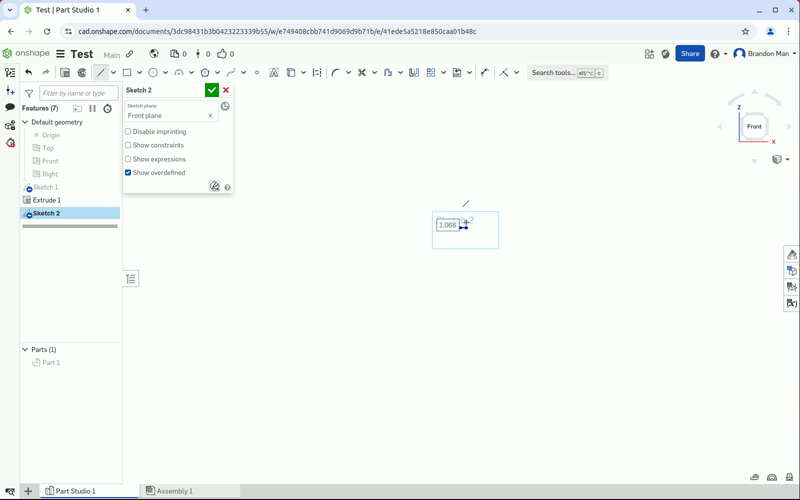
key_down(shift)
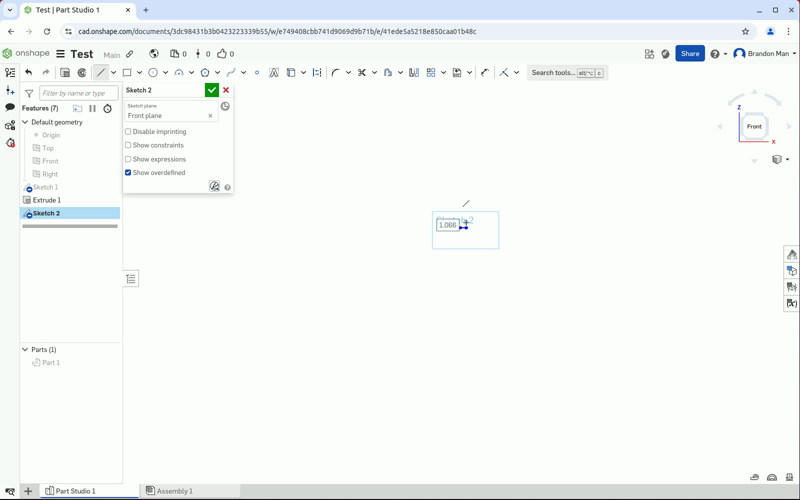
mouse_move(496, 222)
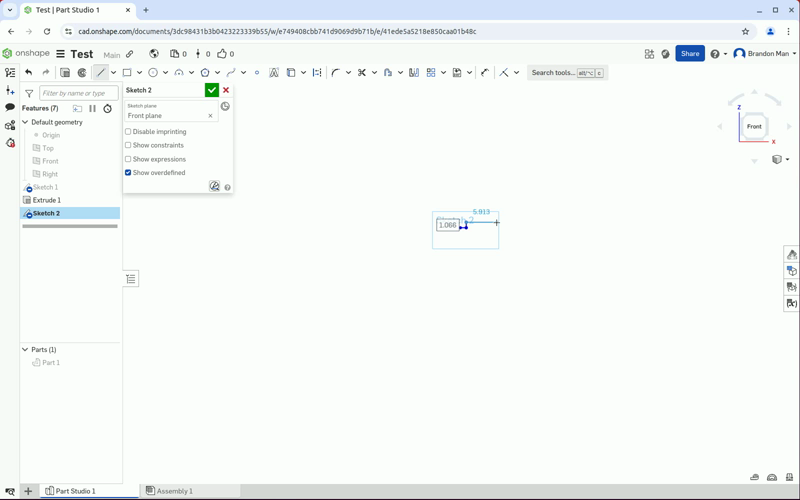
mouse_move(460, 222)
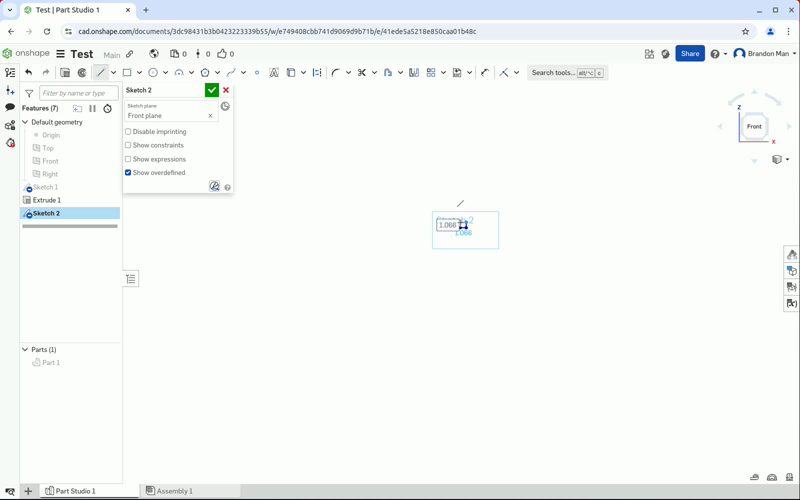
scroll(6)
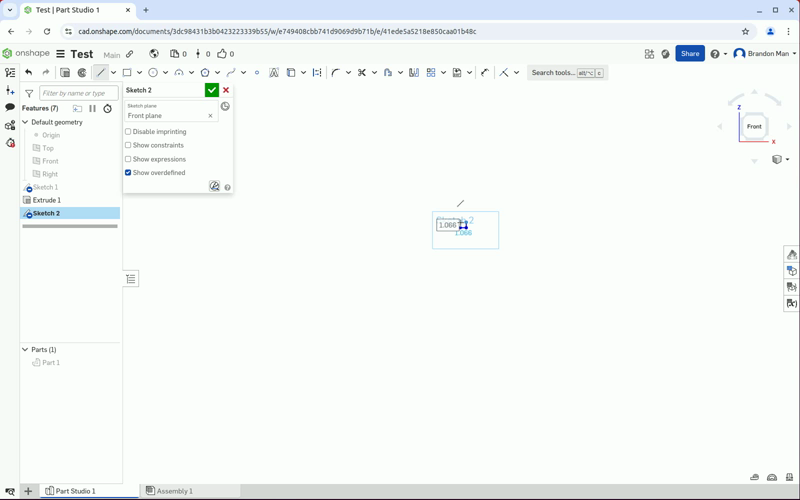
scroll(6)
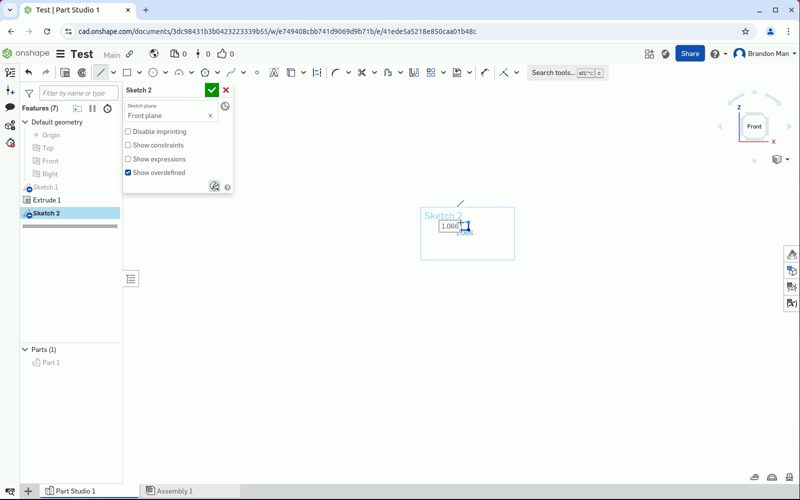
scroll(6)
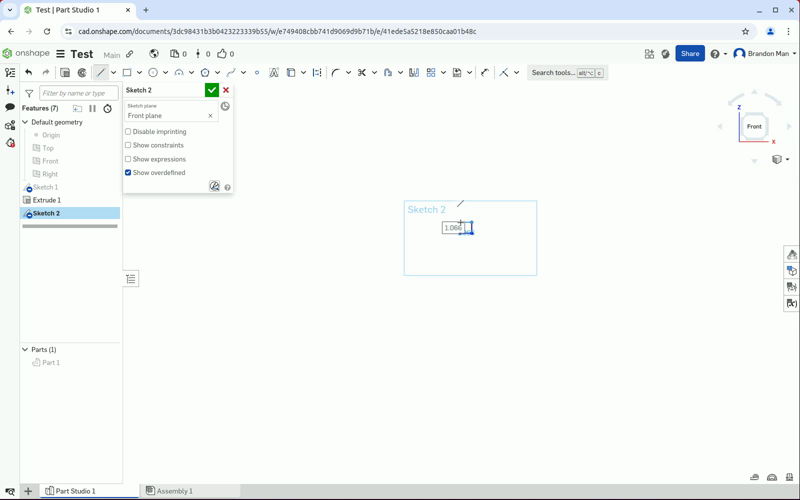
scroll(6)
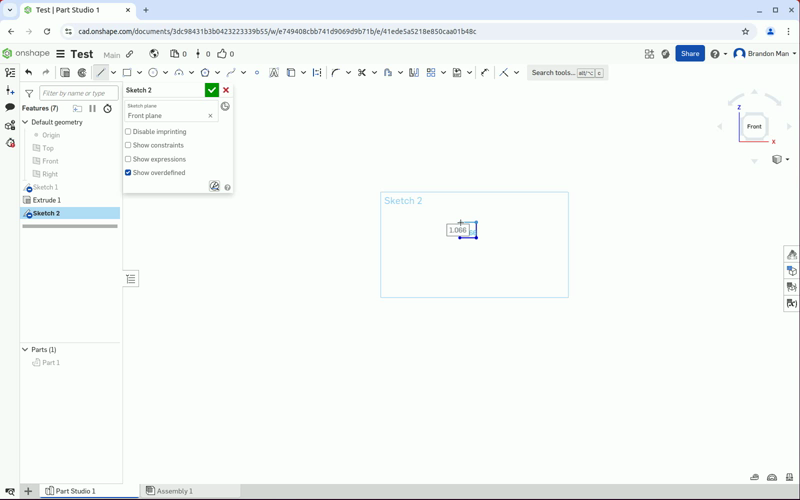
scroll(6)
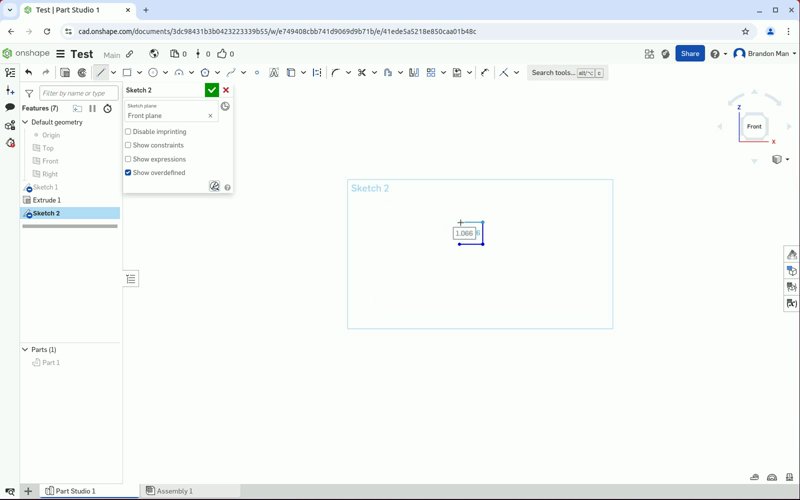
scroll(6)
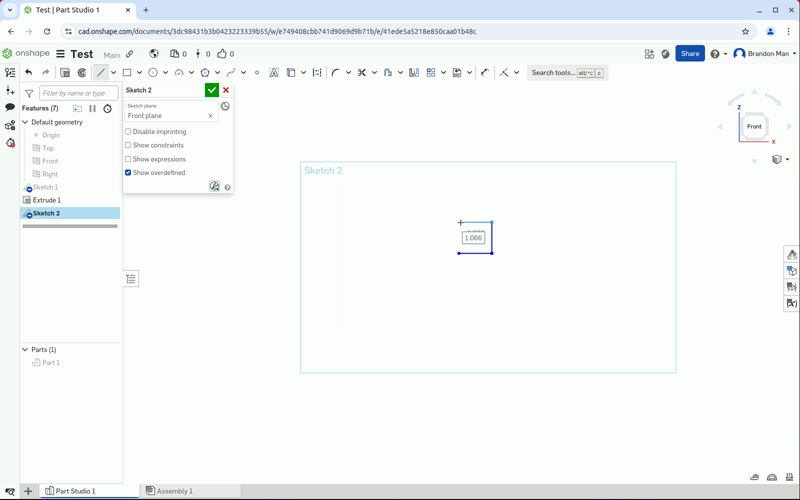
scroll(6)
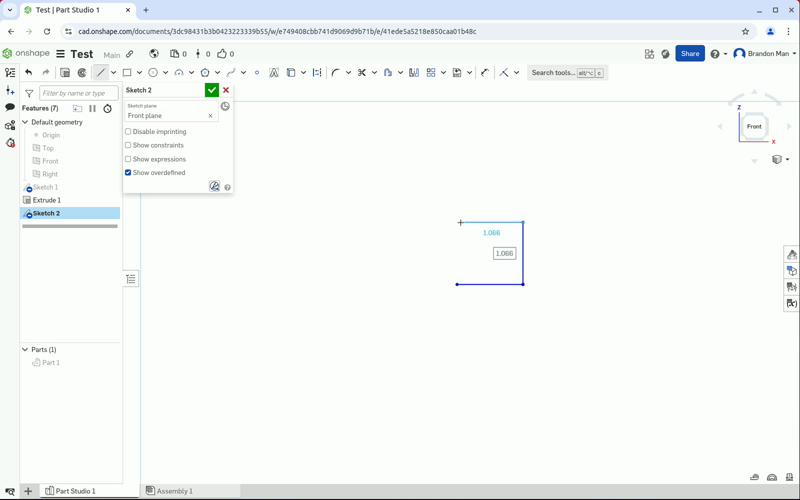
click(460, 222)
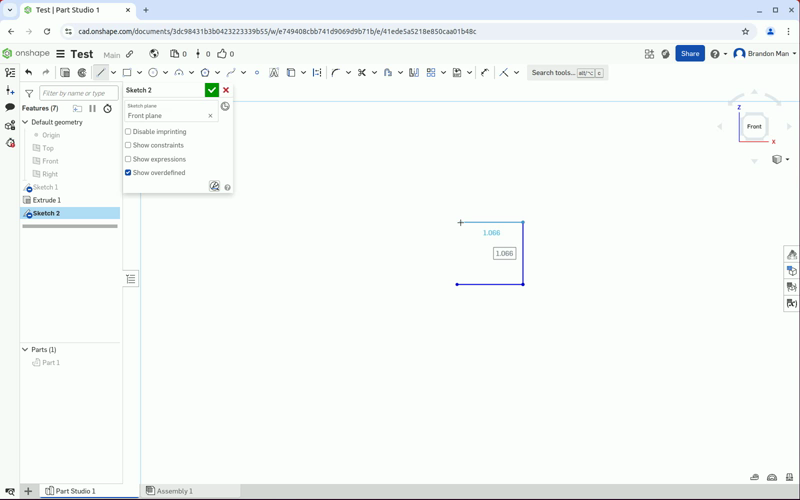
scroll(-6)
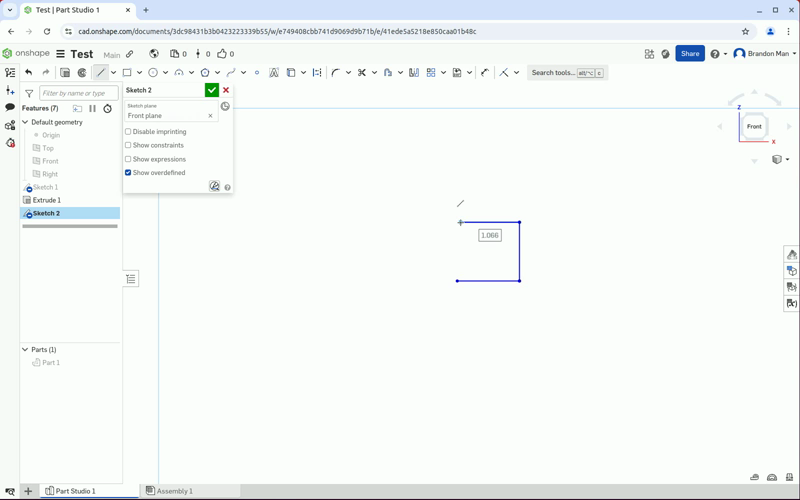
scroll(-6)
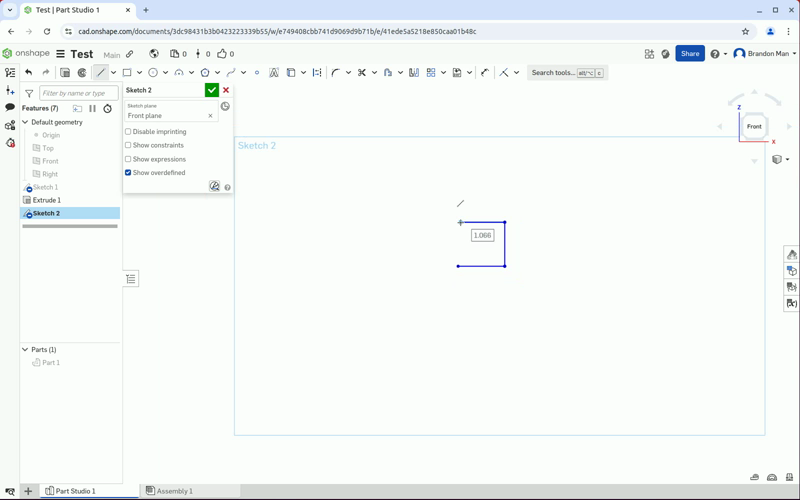
scroll(-6)
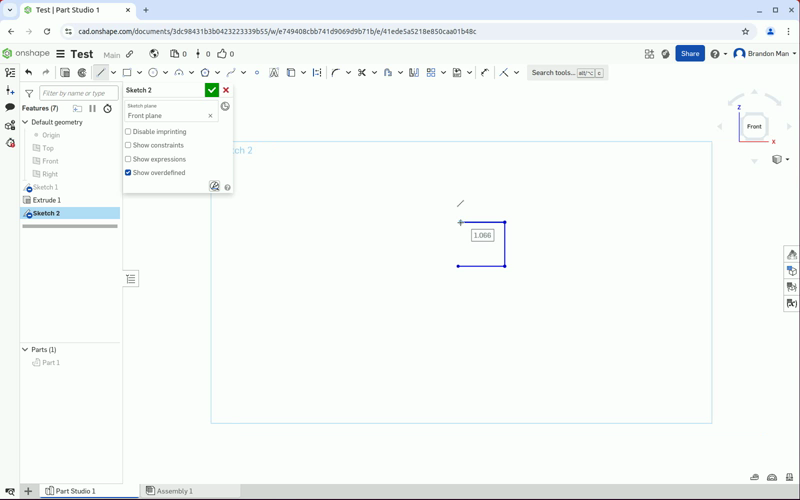
scroll(-6)
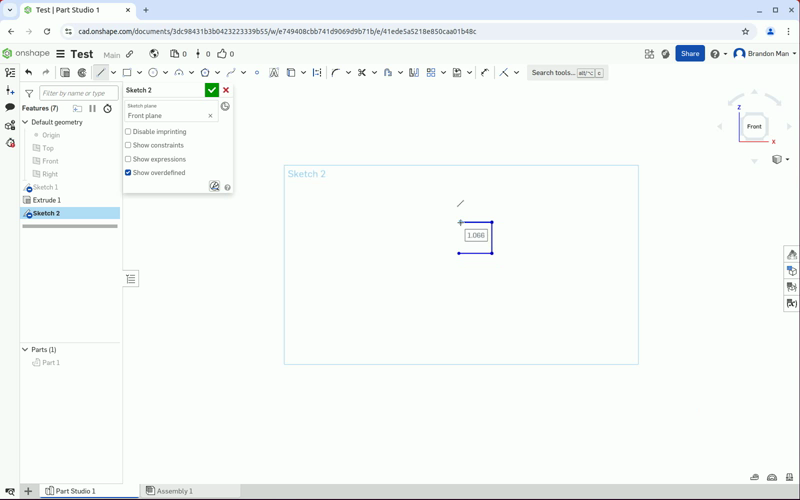
scroll(-6)
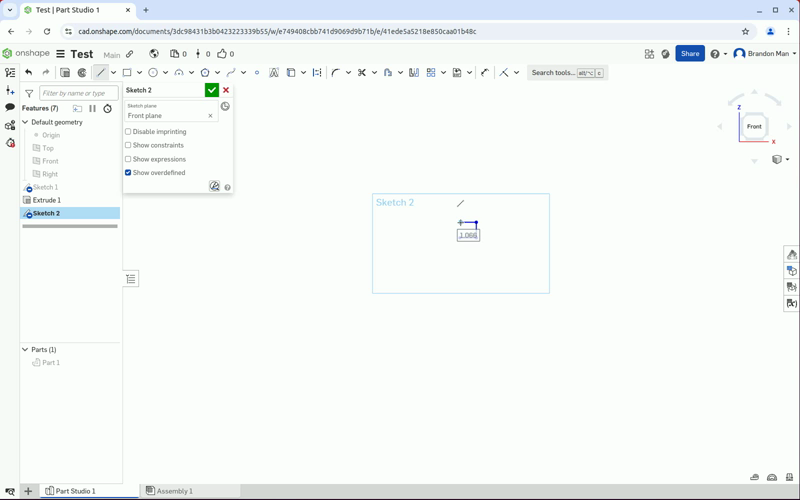
scroll(-6)
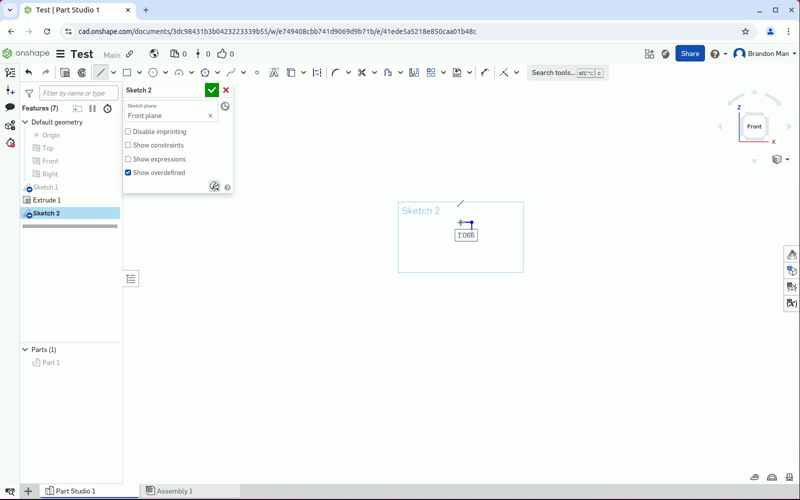
scroll(-6)
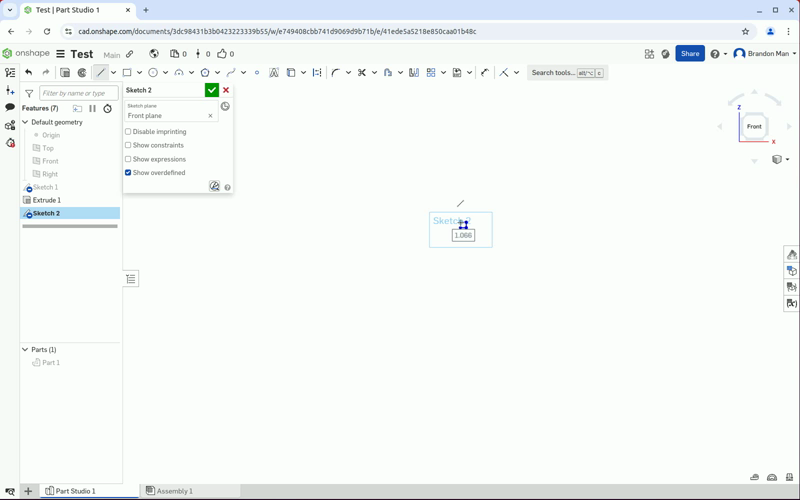
key_up(shift)
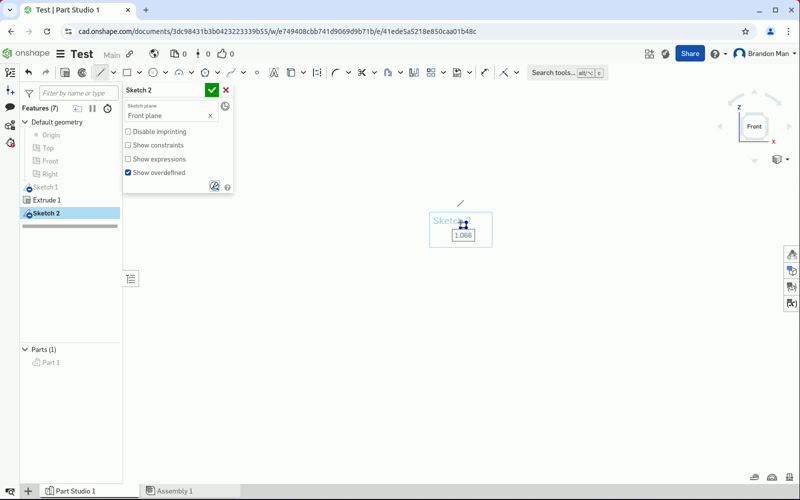
mouse_move(490, 222)
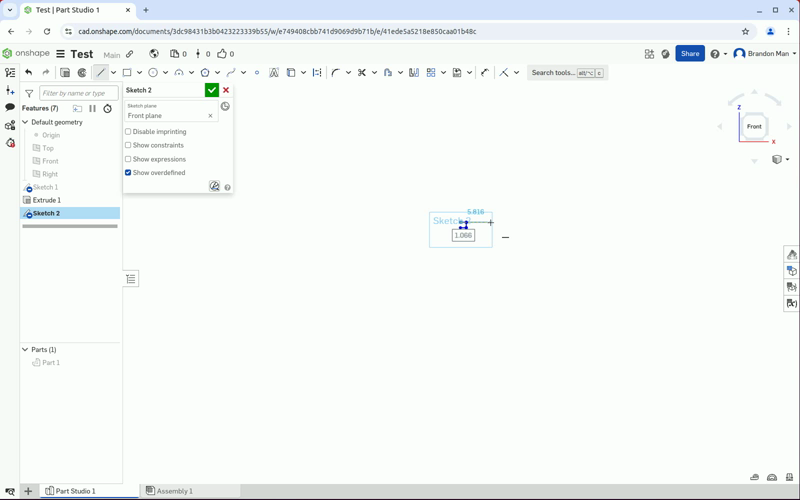
key_down(shift)
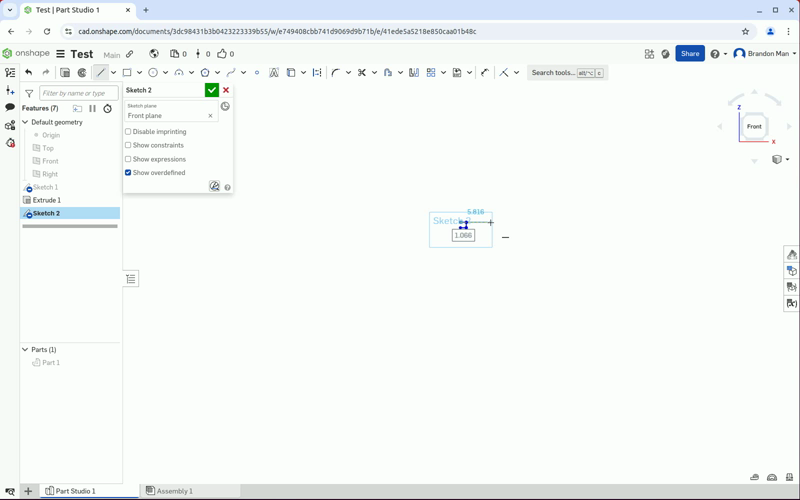
mouse_move(460, 227)
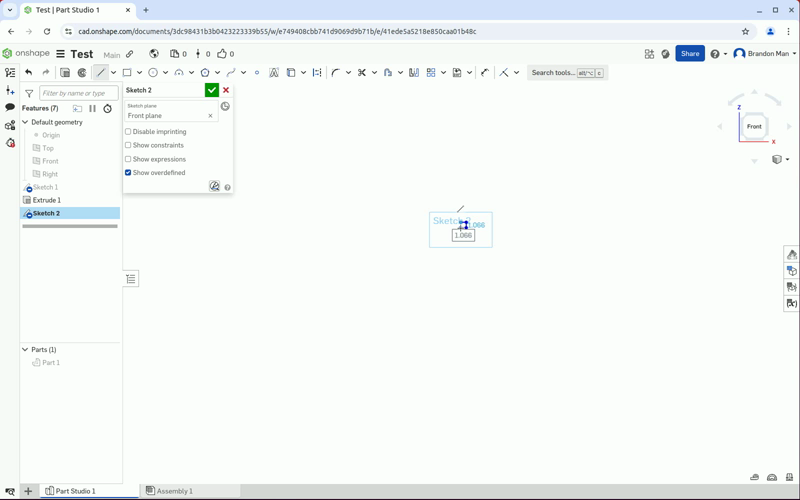
scroll(6)
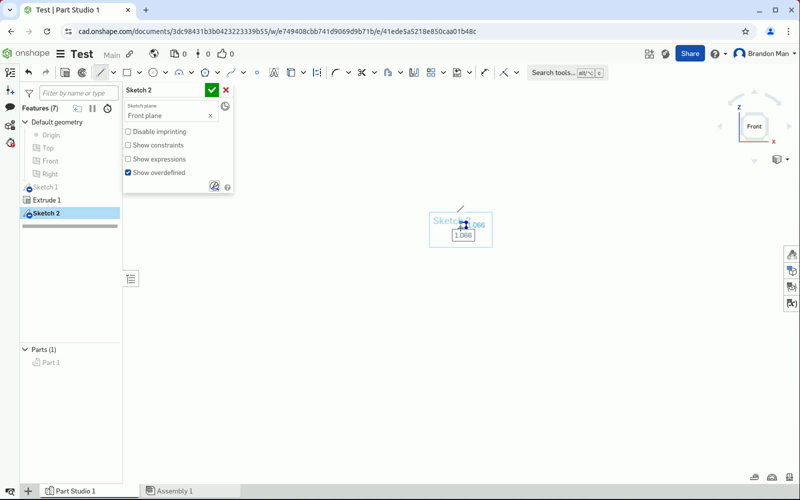
scroll(6)
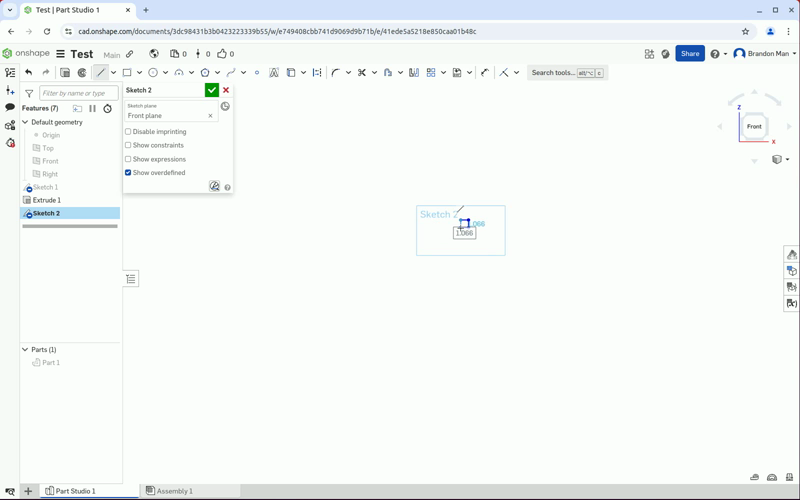
scroll(6)
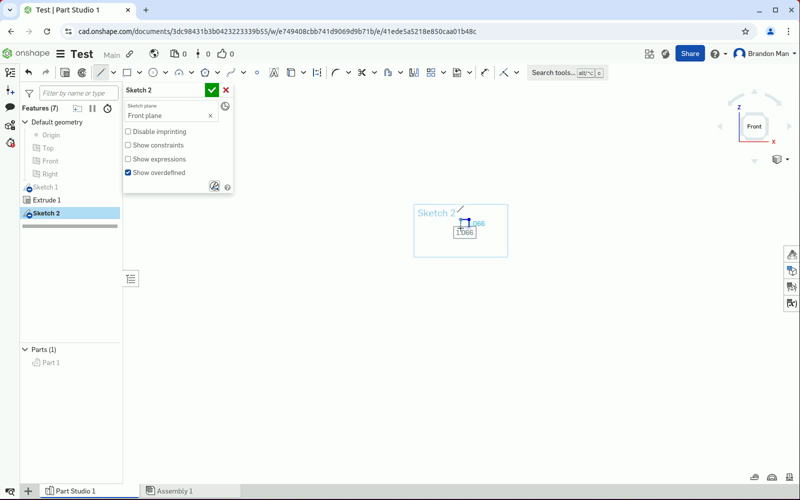
scroll(6)
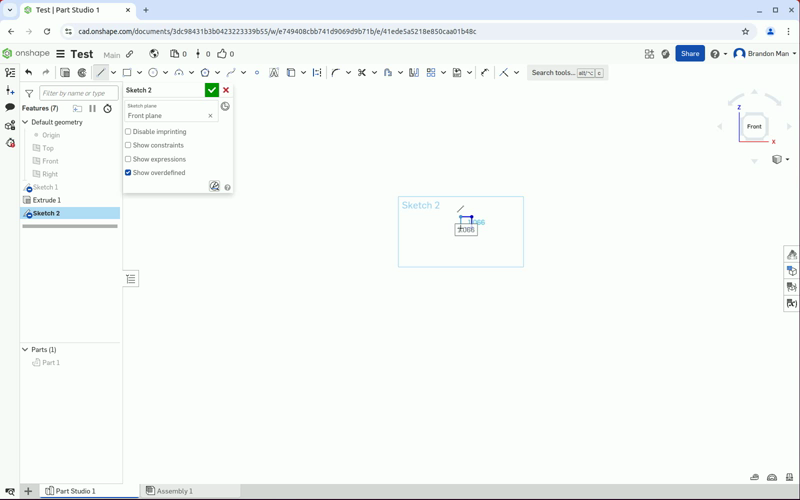
scroll(6)
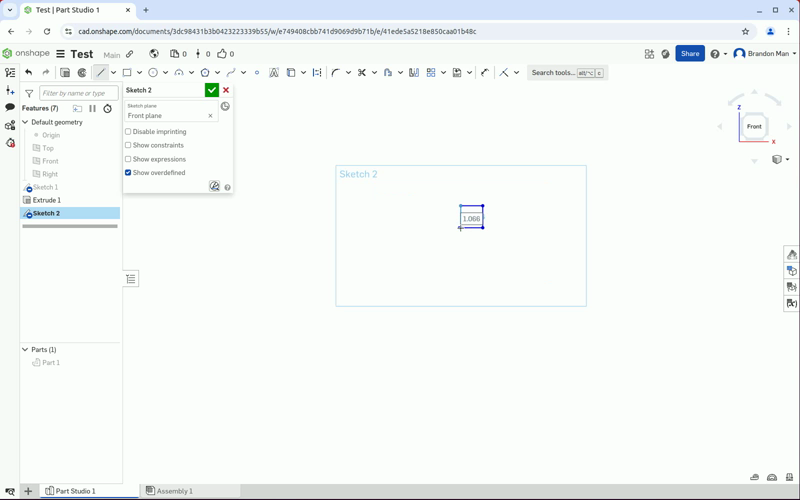
scroll(6)
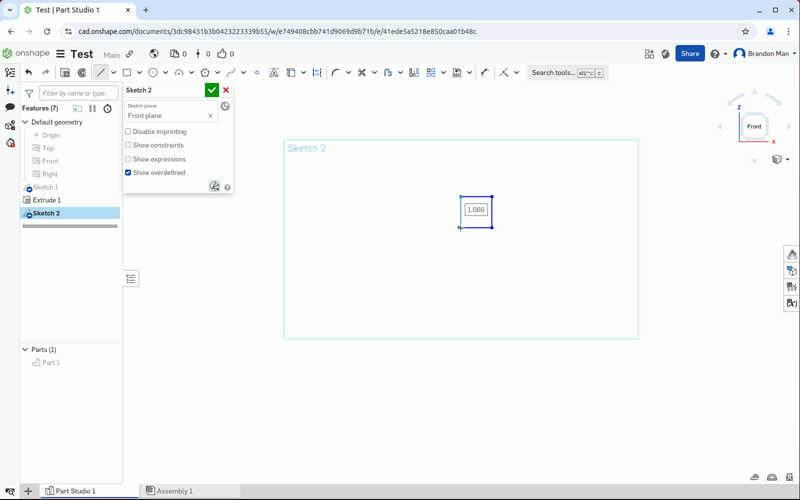
scroll(6)
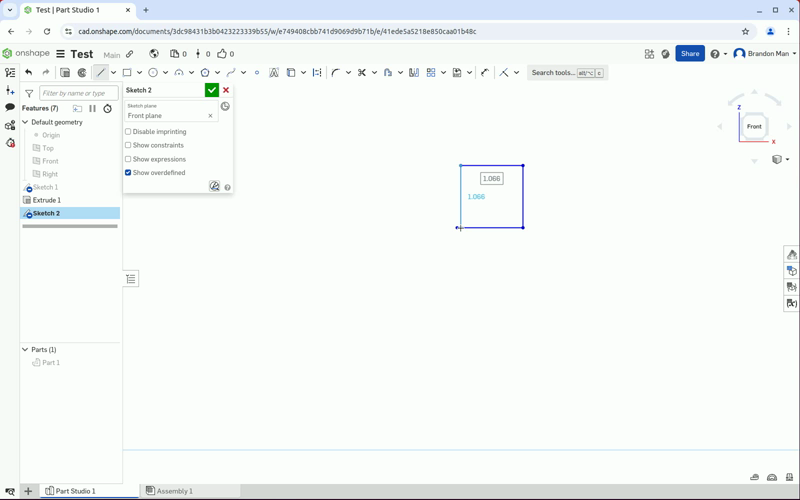
key_up(shift)
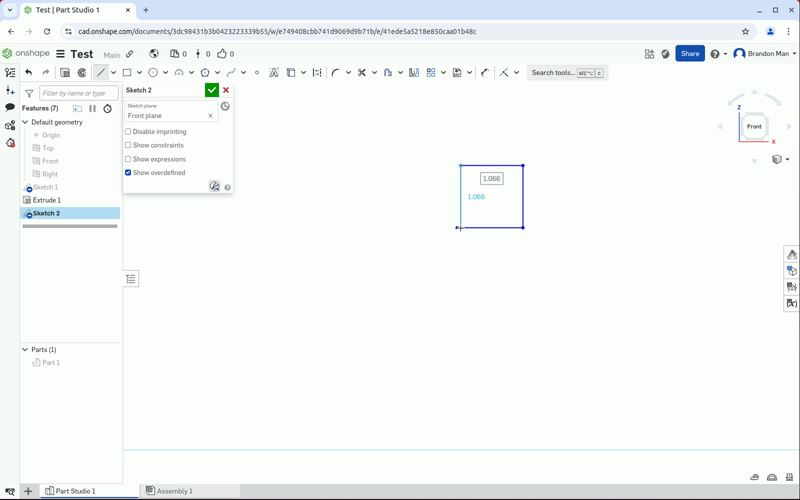
click(460, 227)
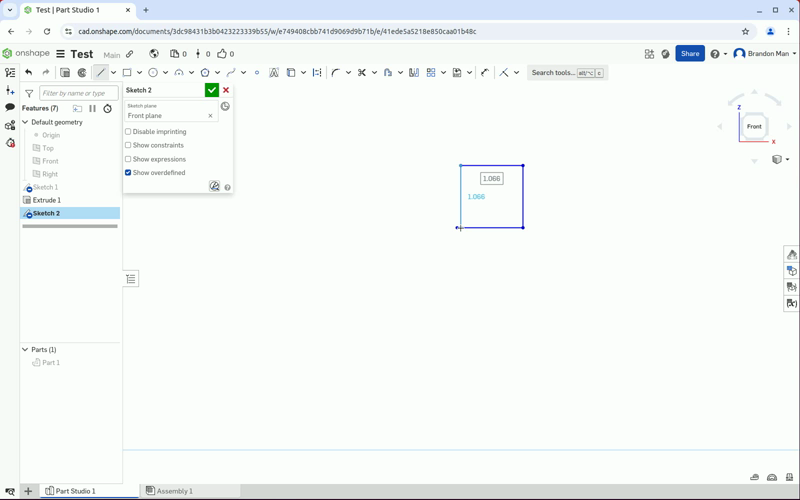
scroll(-6)
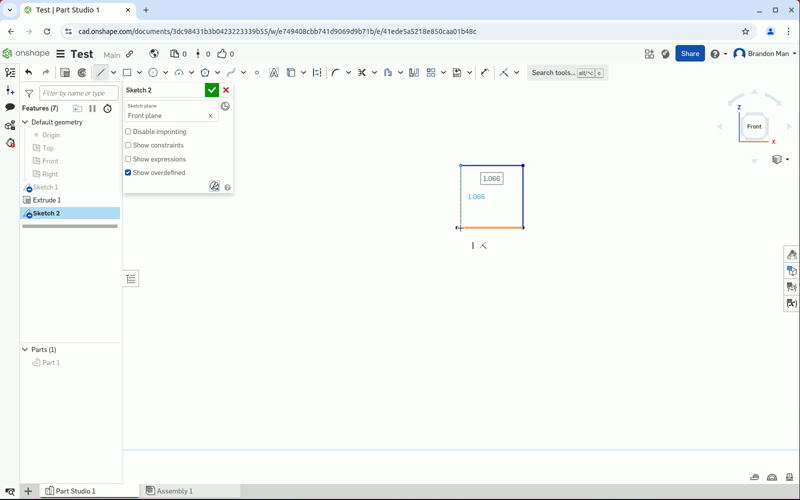
scroll(-6)
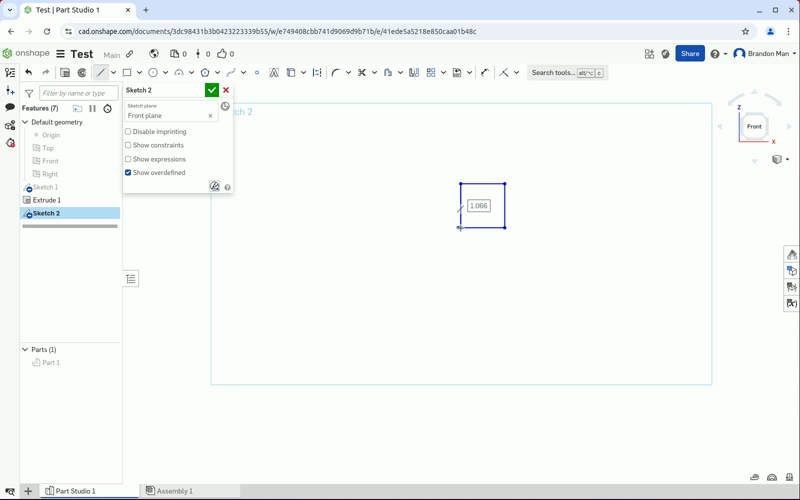
scroll(-6)
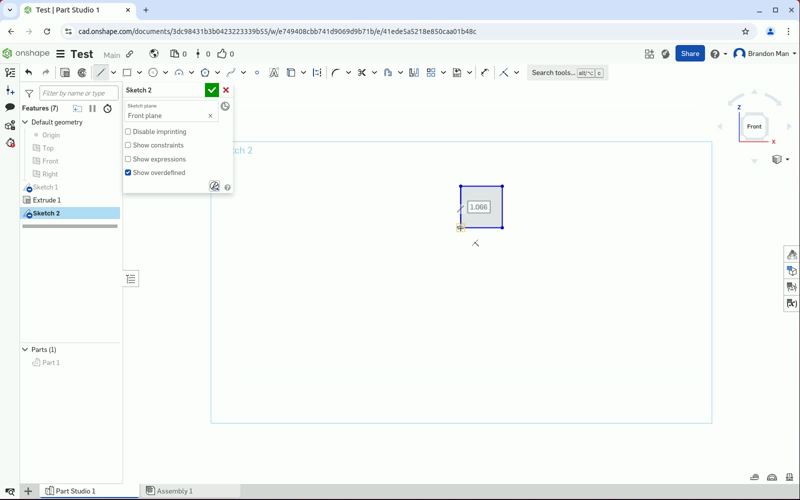
scroll(-6)
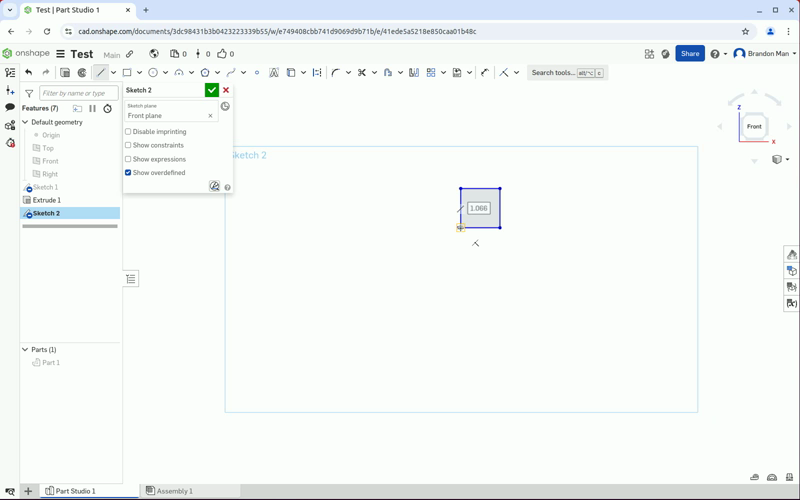
scroll(-6)
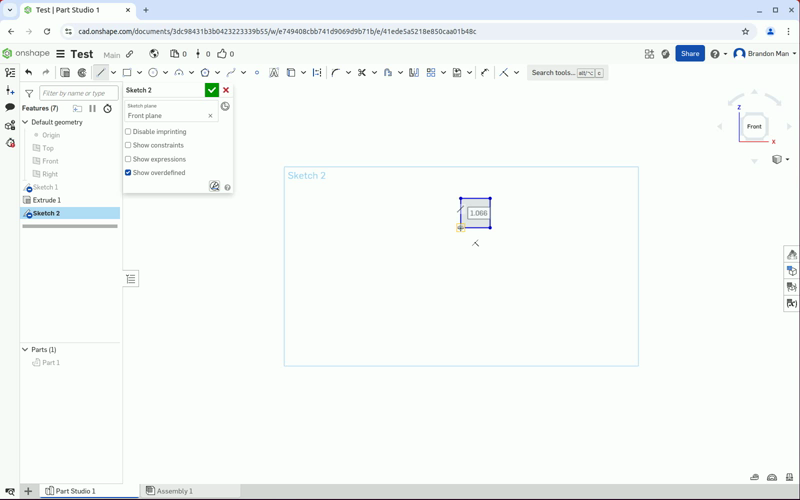
scroll(-6)
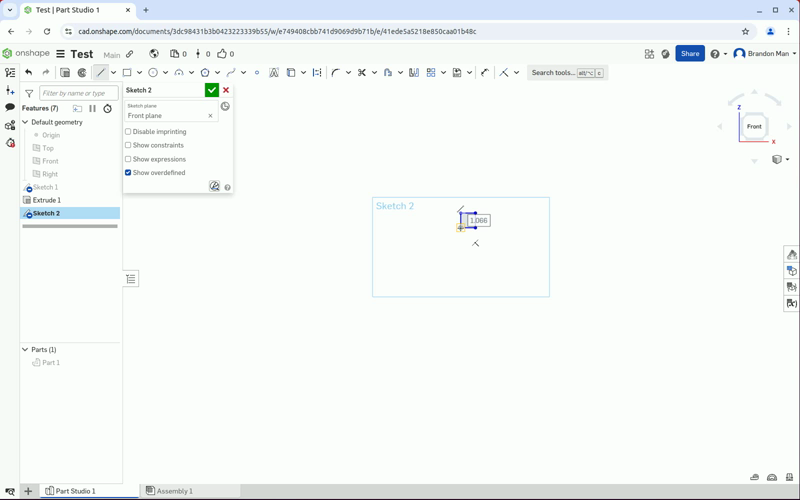
scroll(-6)
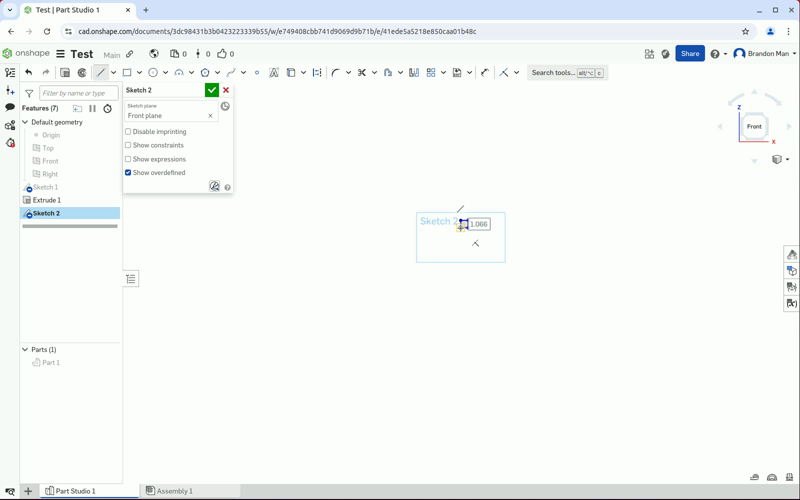
key(esc)
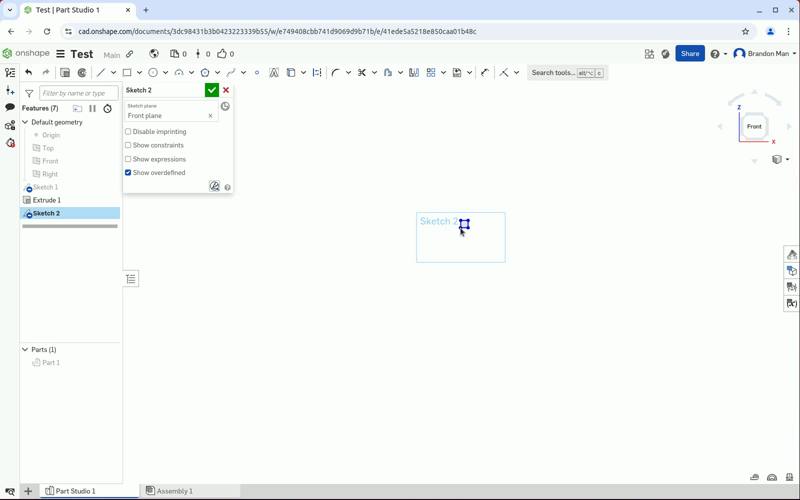
mouse_move(461, 223)
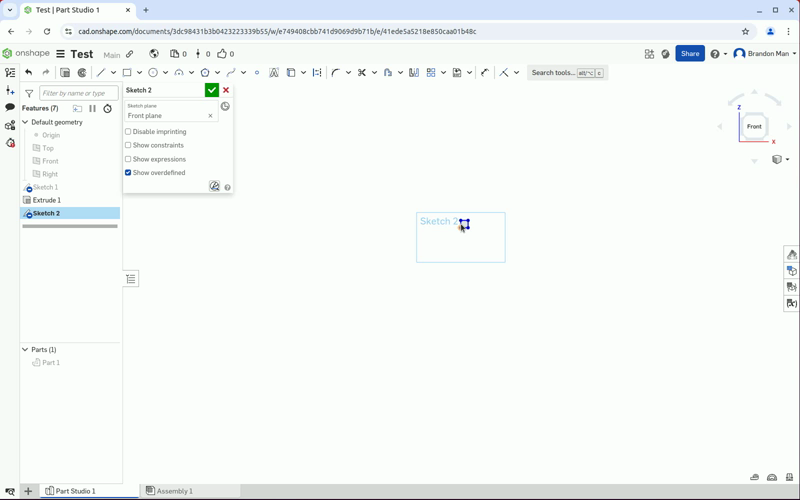
scroll(6)
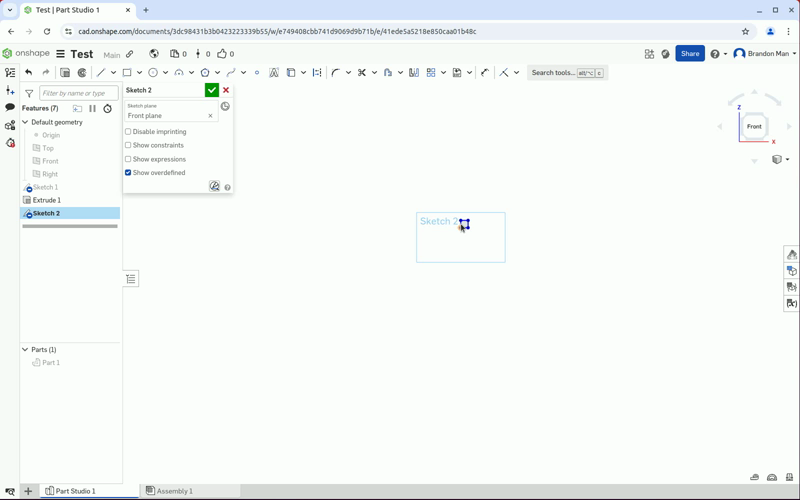
scroll(6)
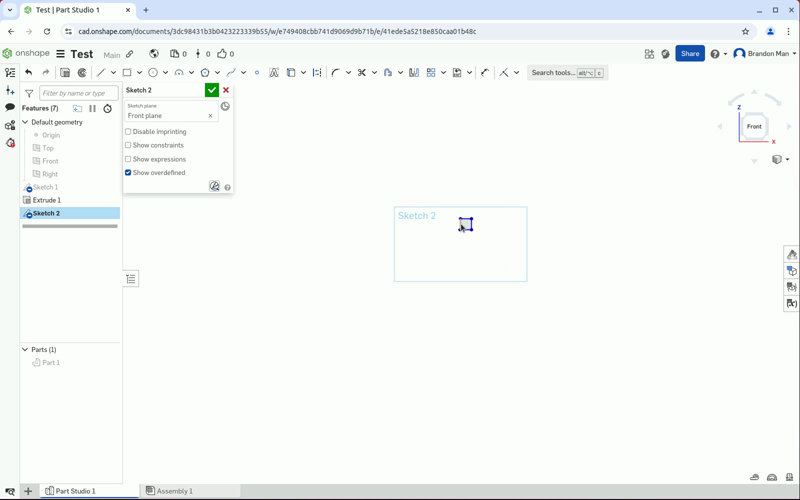
scroll(6)
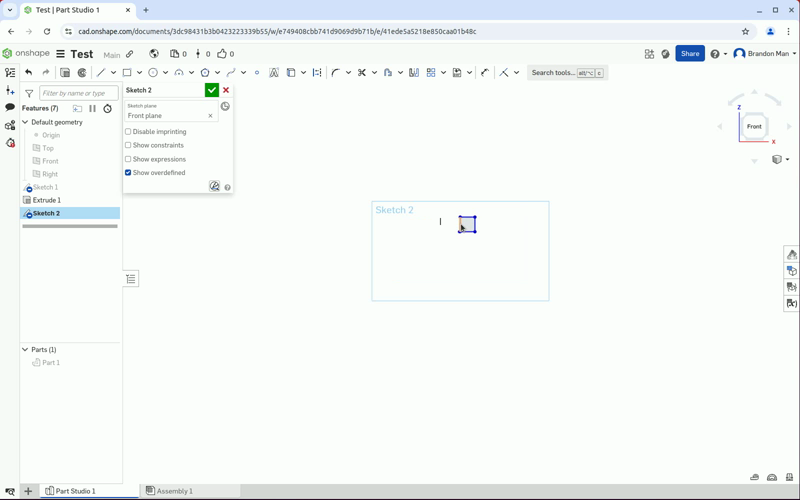
scroll(6)
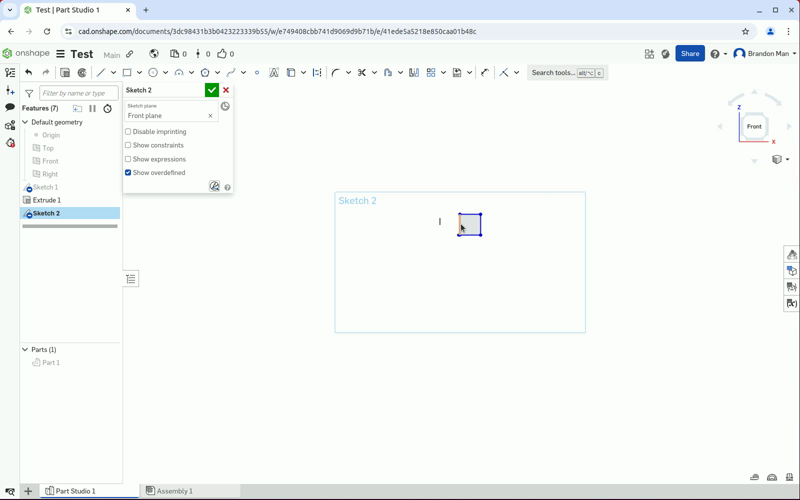
scroll(6)
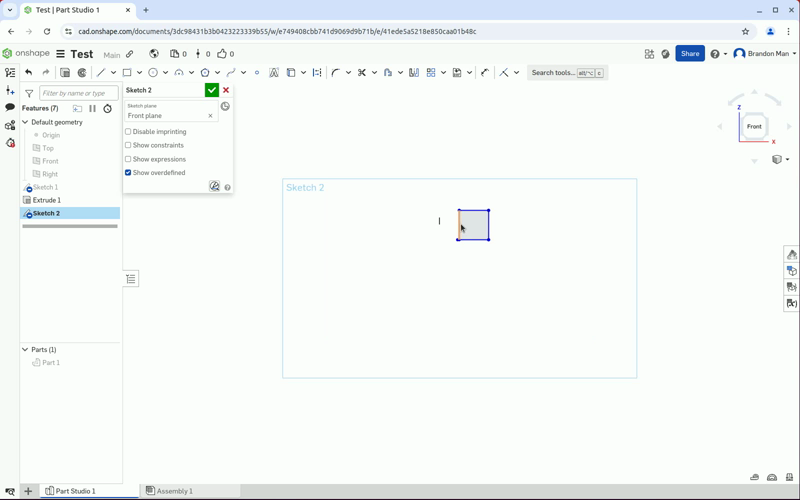
scroll(6)
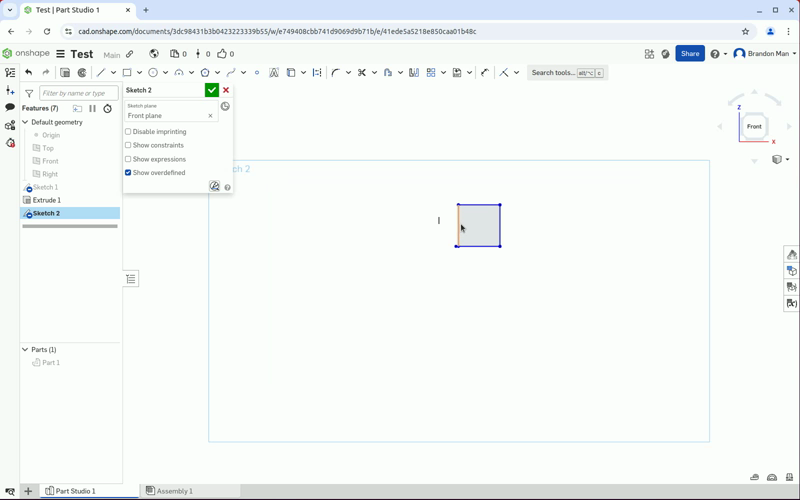
scroll(6)
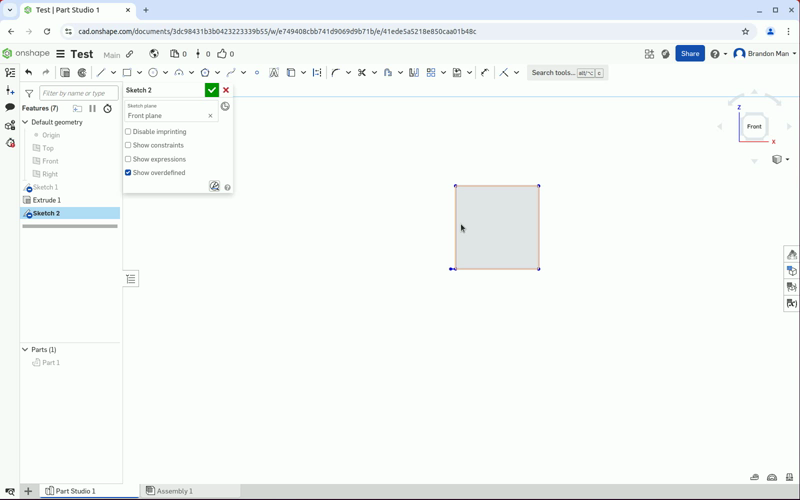
click(461, 223)
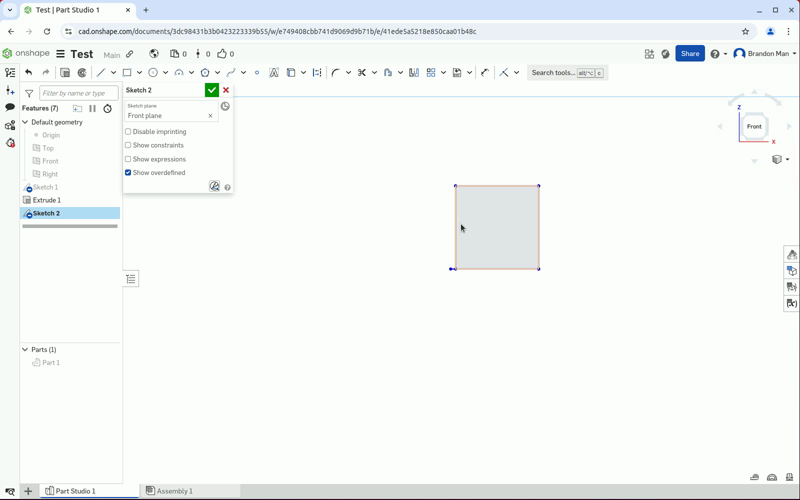
scroll(-6)
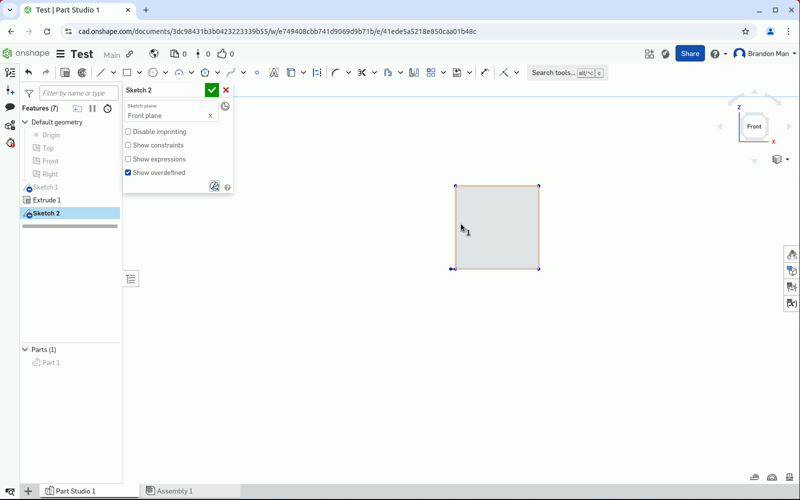
scroll(-6)
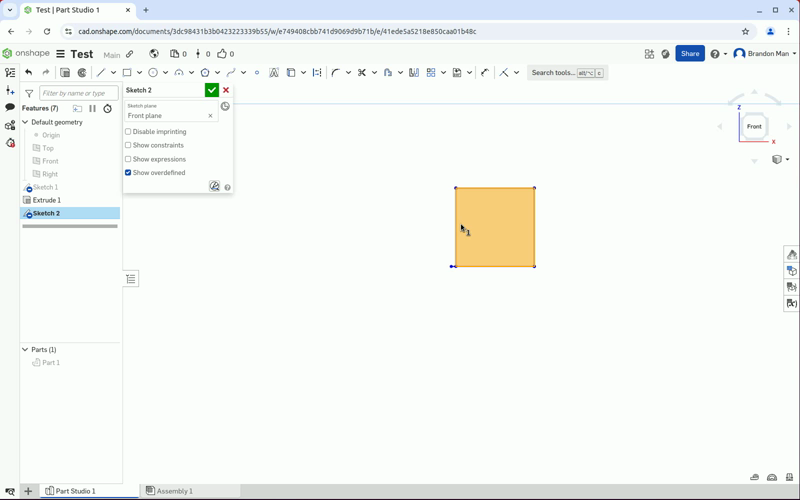
scroll(-6)
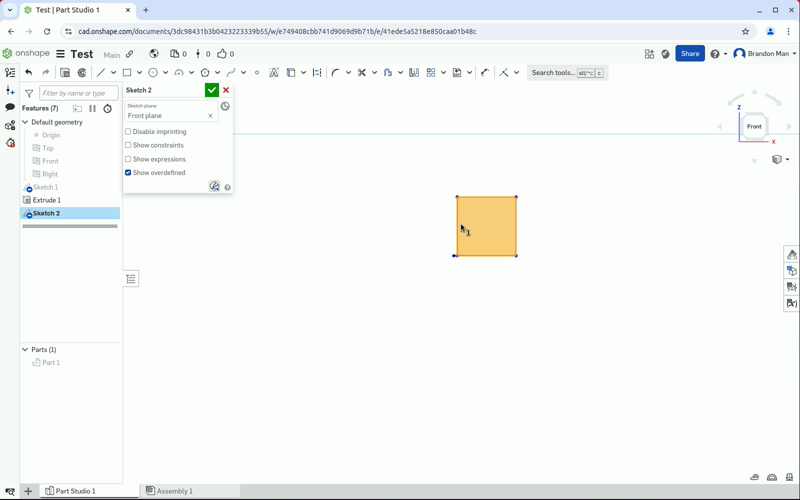
scroll(-6)
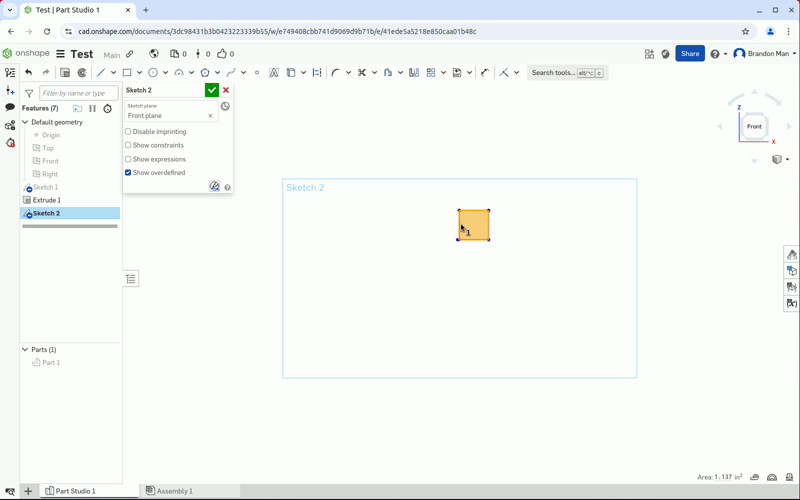
scroll(-6)
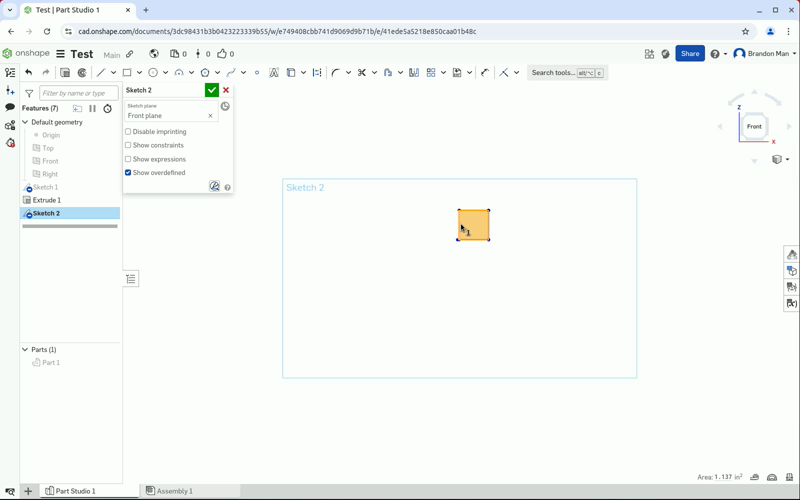
scroll(-6)
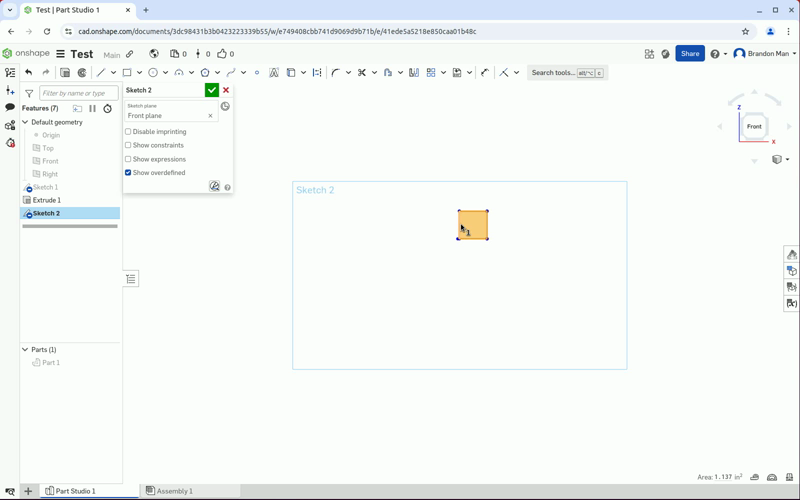
scroll(-6)
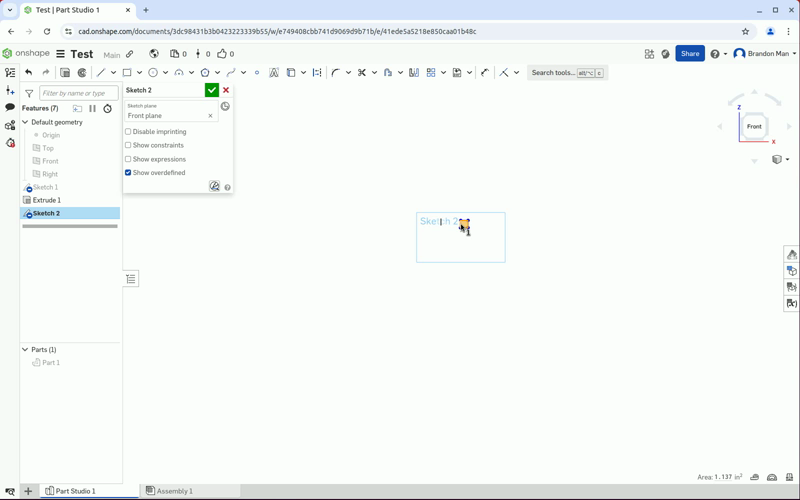
mouse_move(73, 352)
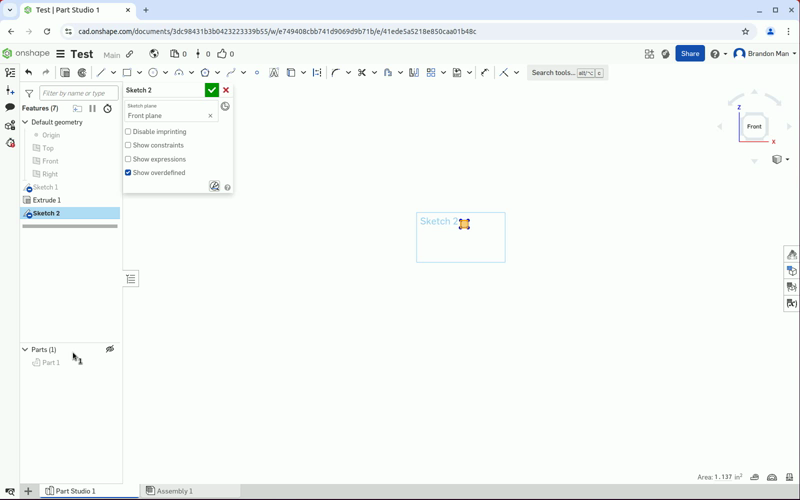
key(shift+y)
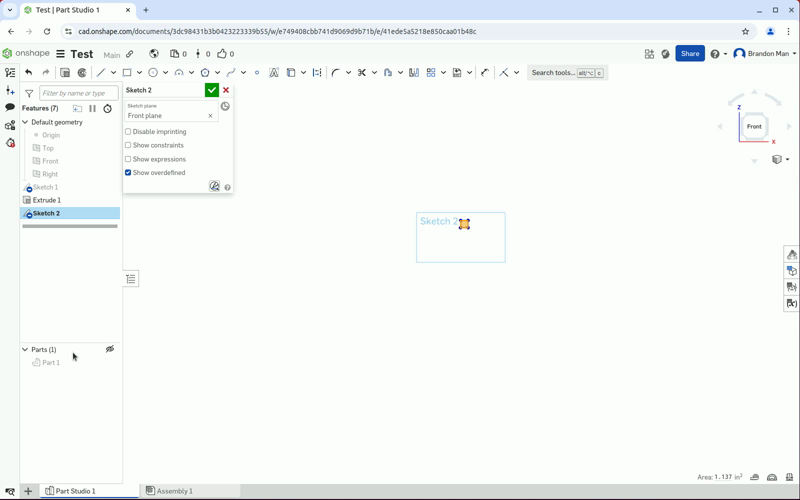
key(shift+e)
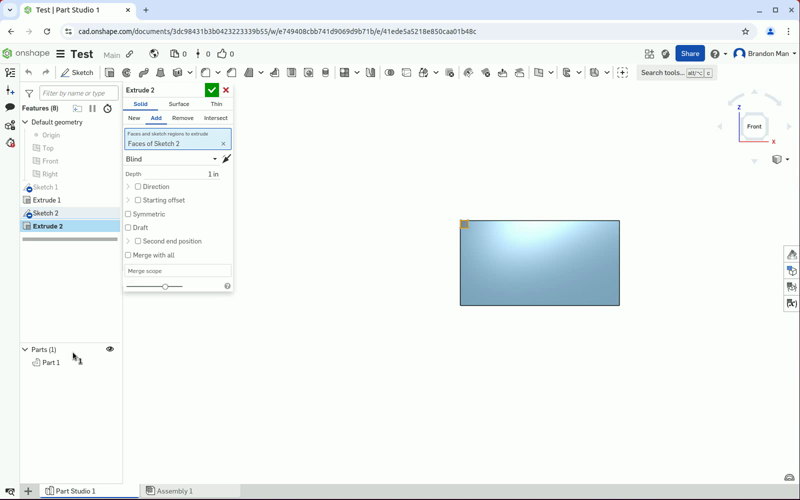
mouse_move(143, 106)
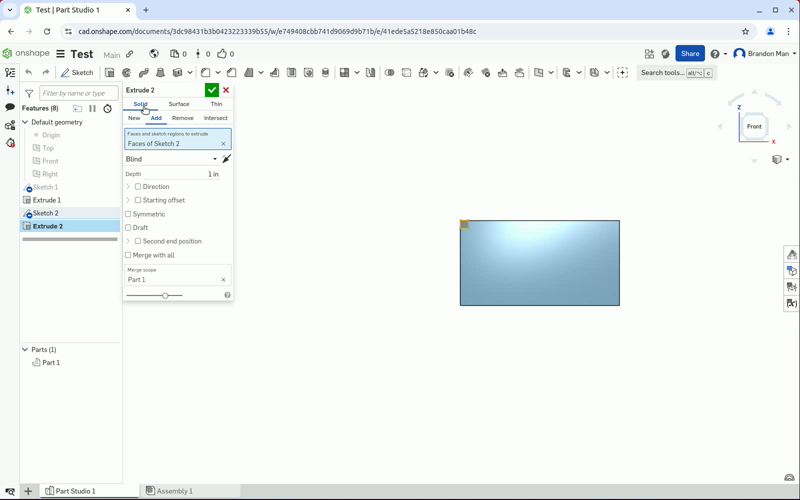
click(143, 106)
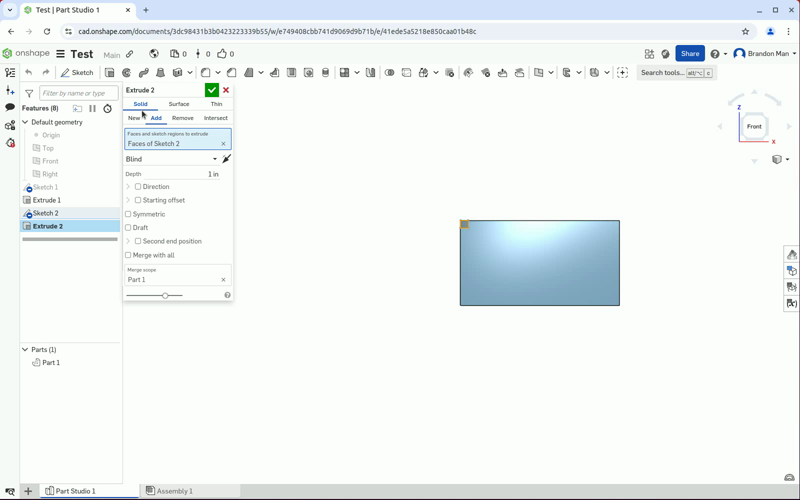
mouse_move(137, 120)
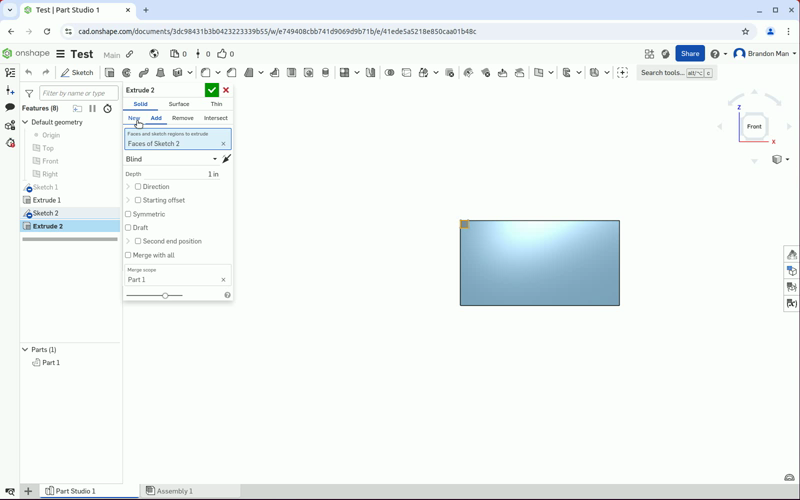
click(137, 120)
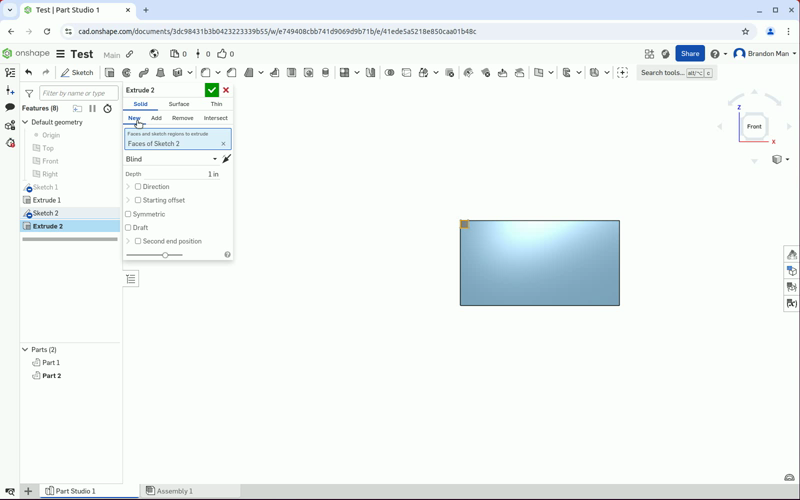
key(tab, 4)
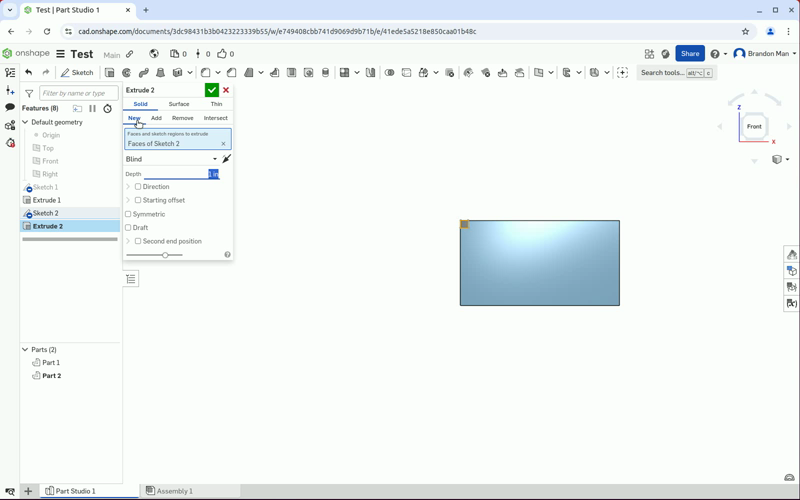
text(10.11)
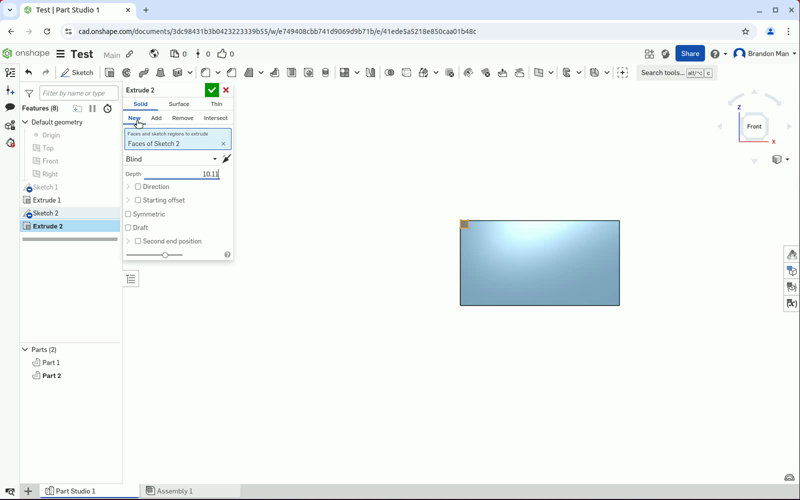
key(enter)
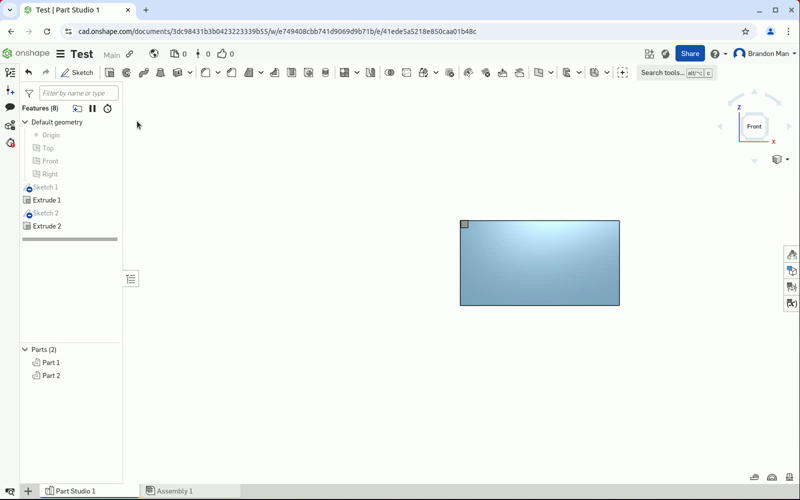
key(shift+h)
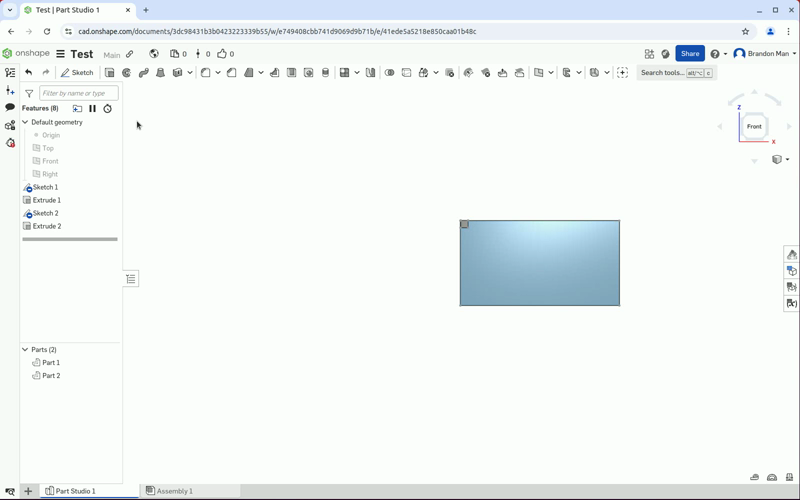
key(shift+h)
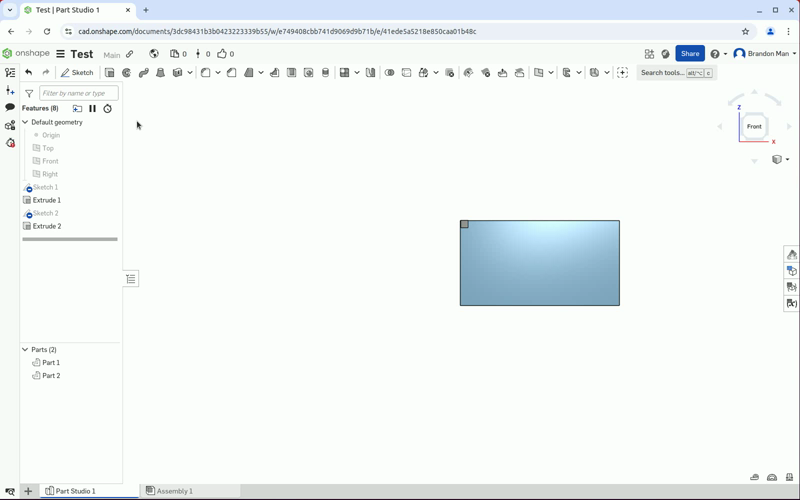
mouse_move(73, 189)
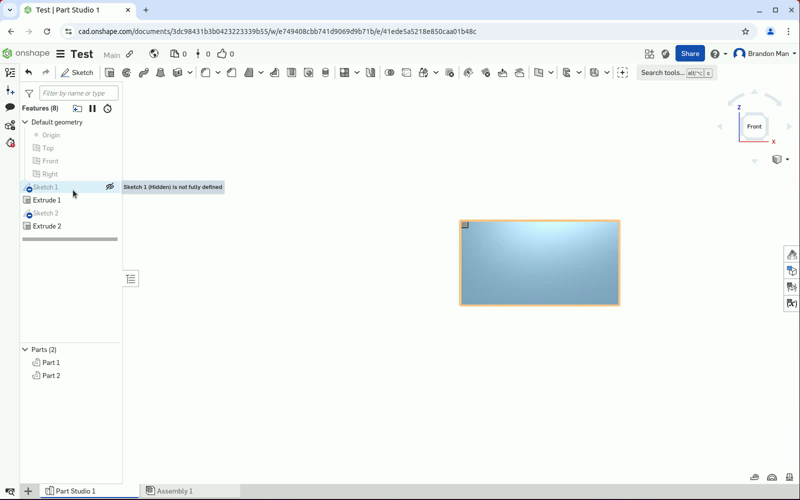
click(73, 189)
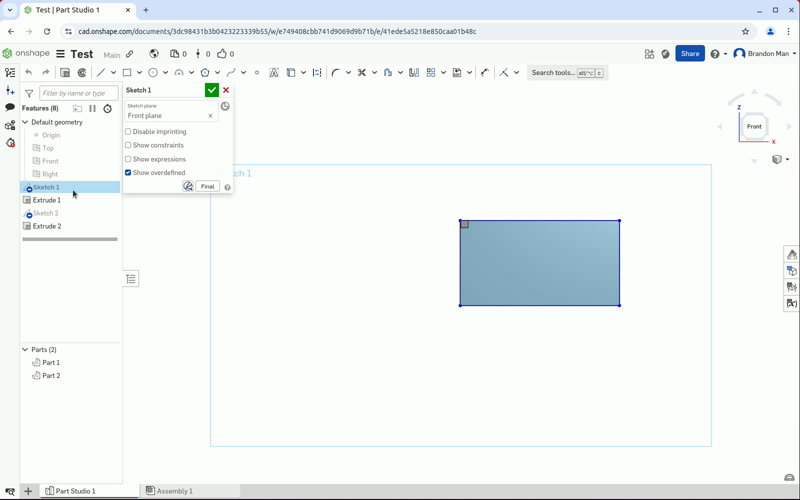
mouse_move(229, 92)
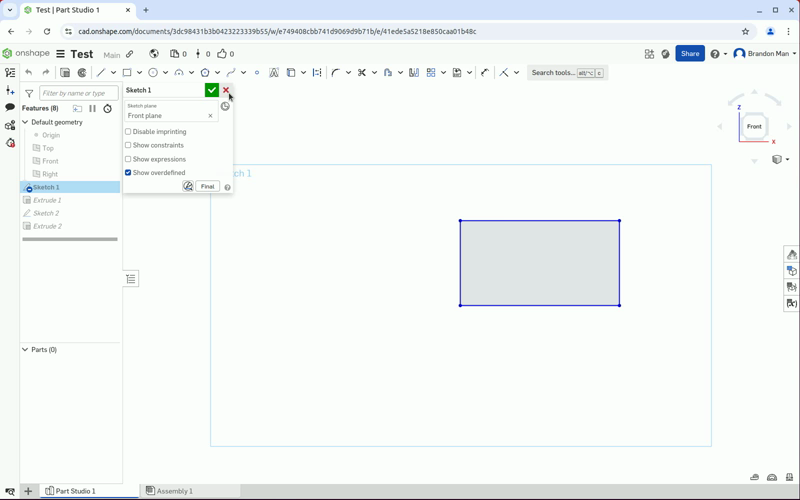
click(229, 92)
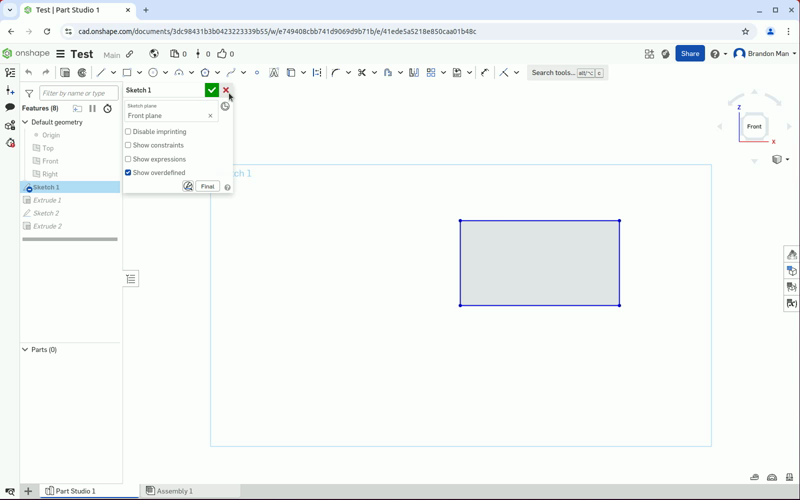
key(shift+s)
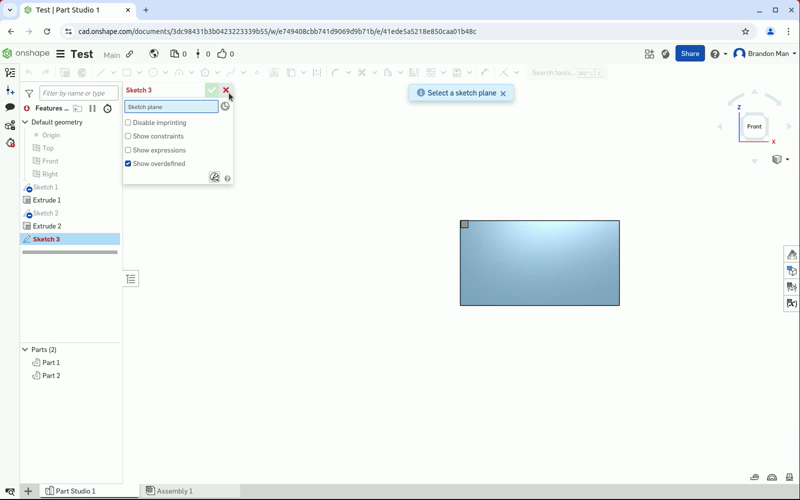
mouse_move(73, 163)
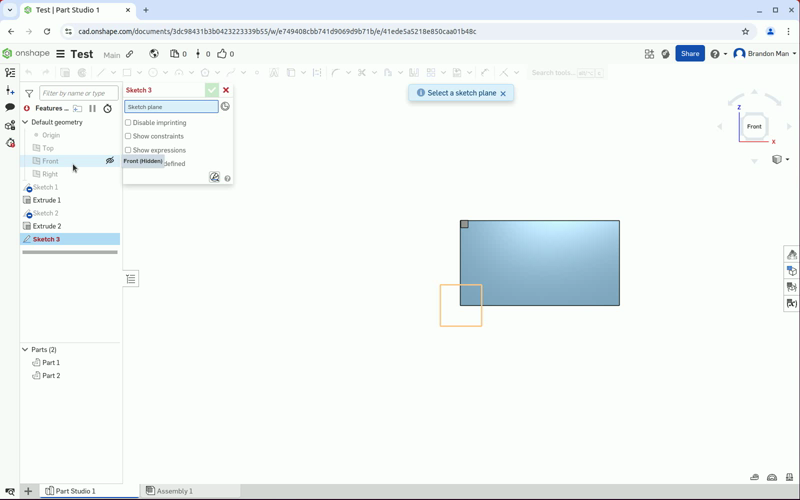
click(73, 163)
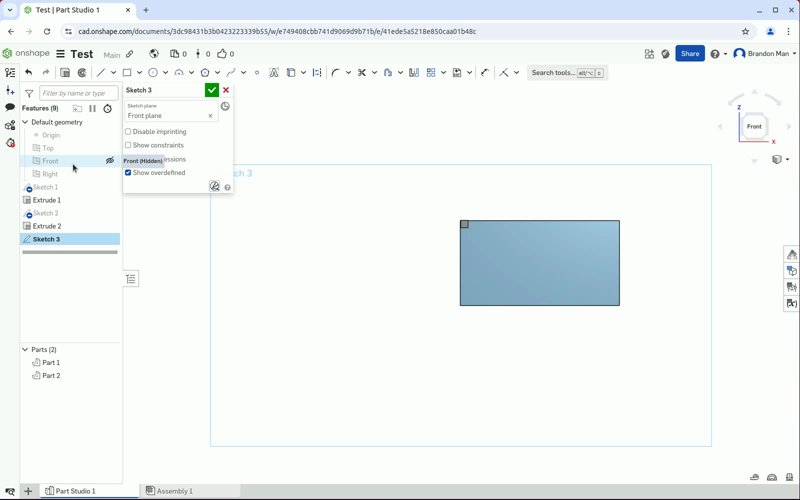
mouse_move(73, 352)
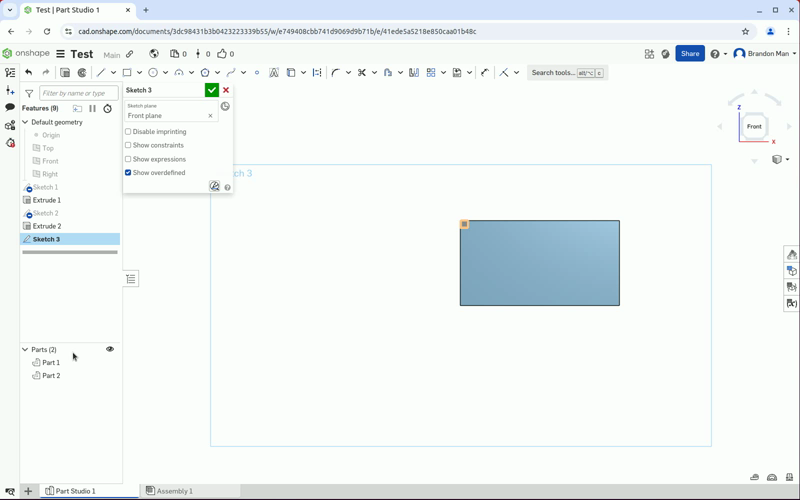
key(y)
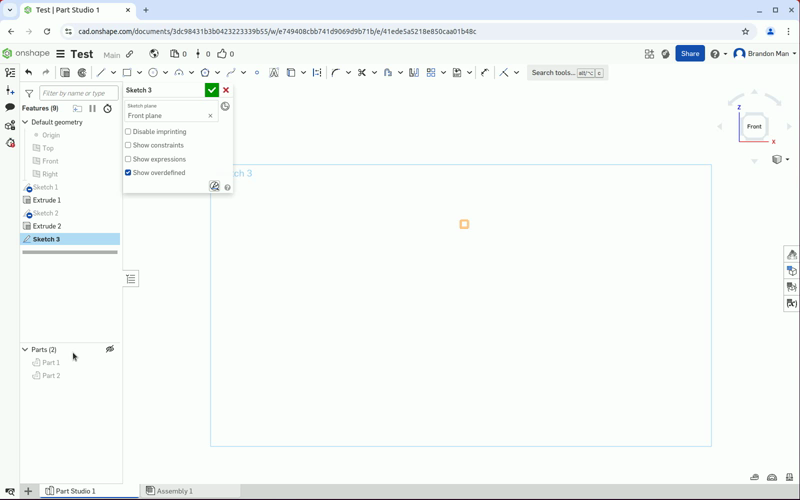
key(l)
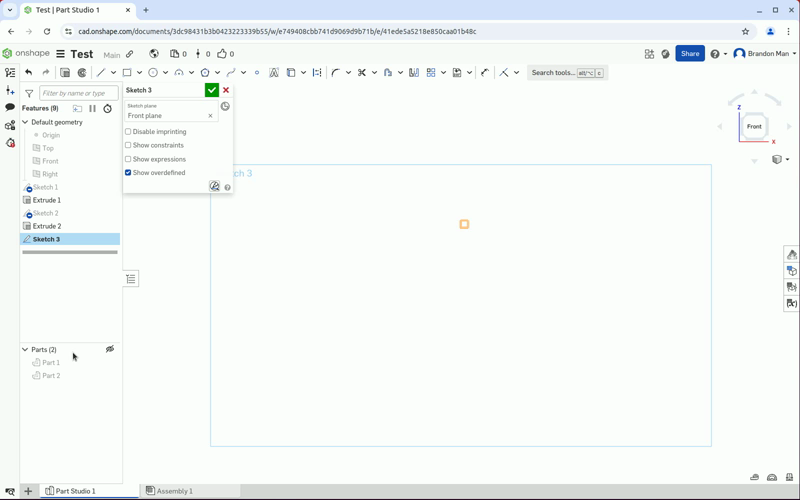
key_down(shift)
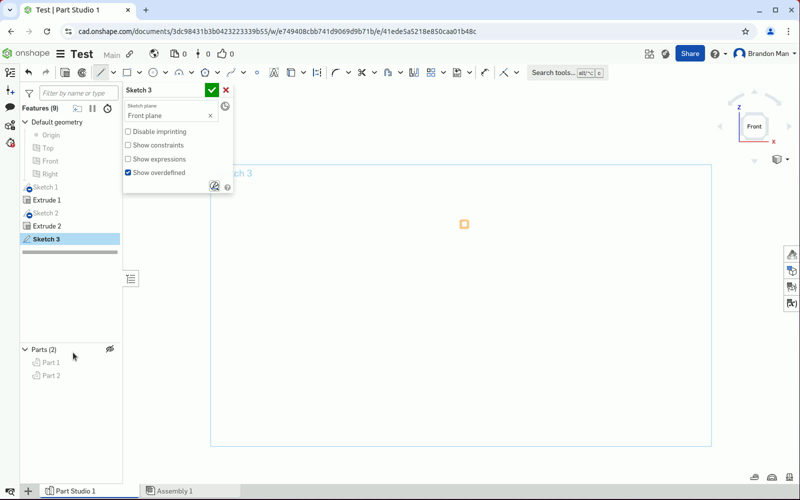
mouse_move(460, 282)
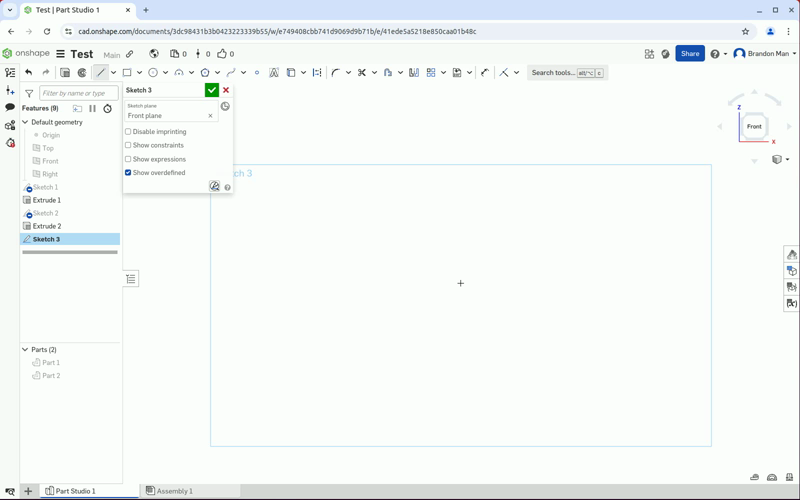
click(460, 282)
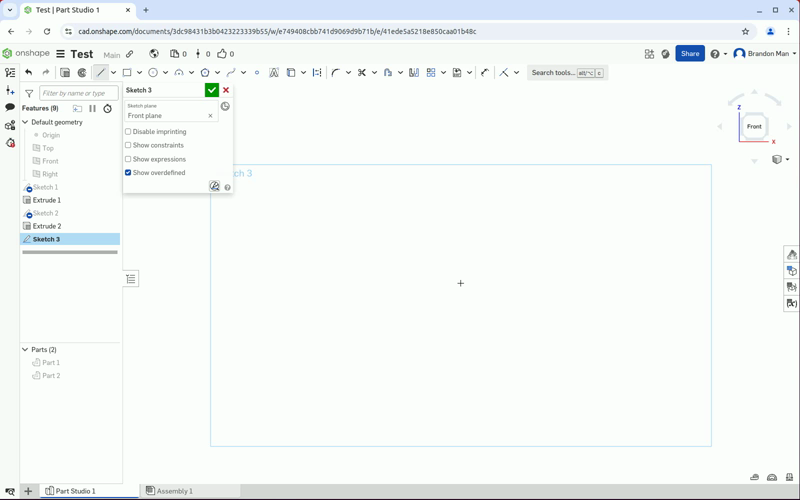
key_up(shift)
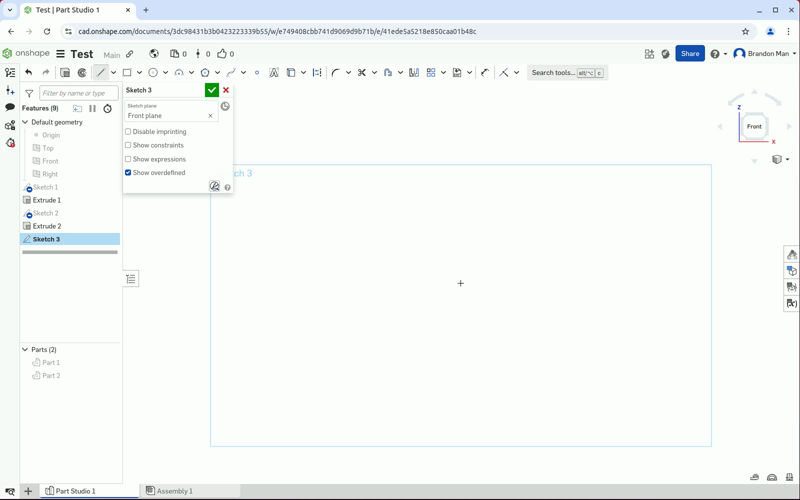
key_down(shift)
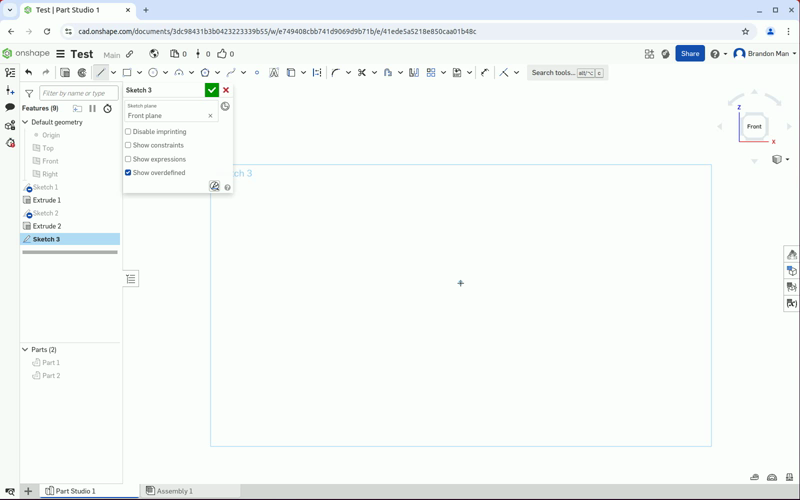
mouse_move(490, 282)
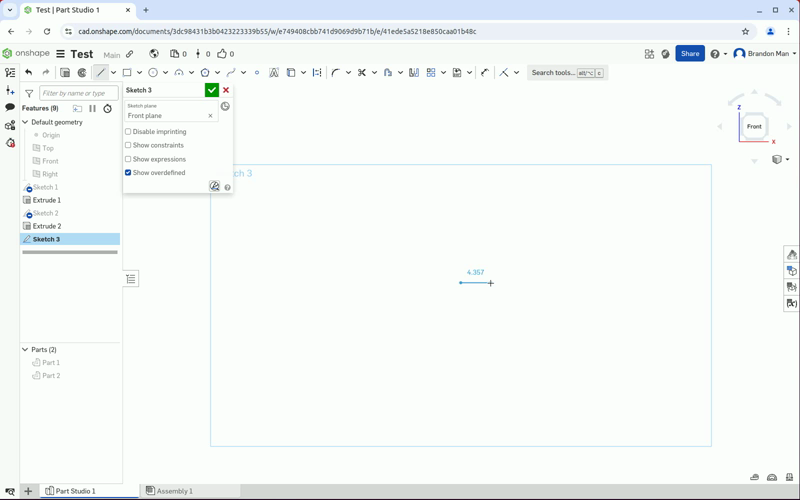
mouse_move(466, 282)
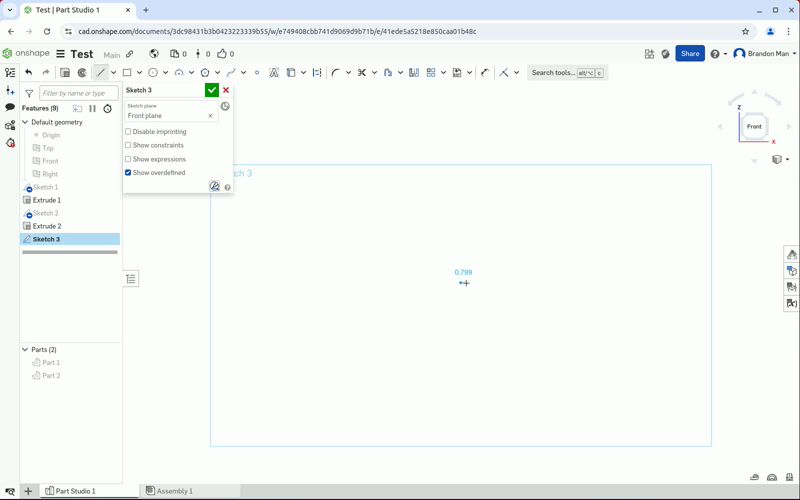
scroll(6)
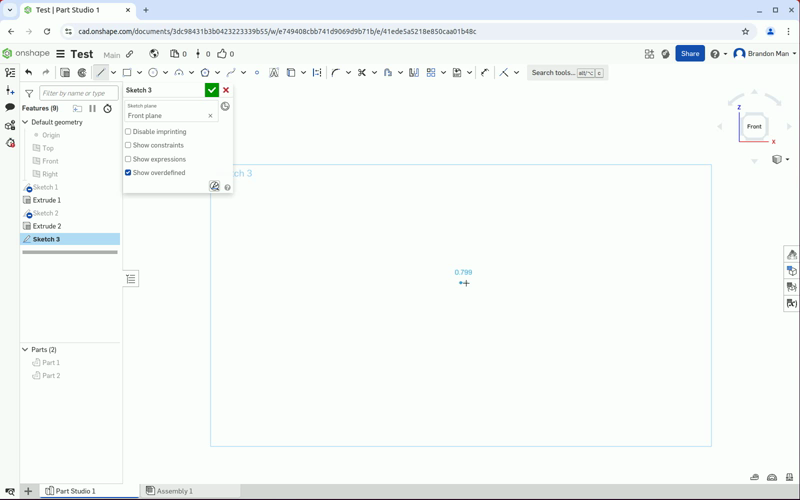
scroll(6)
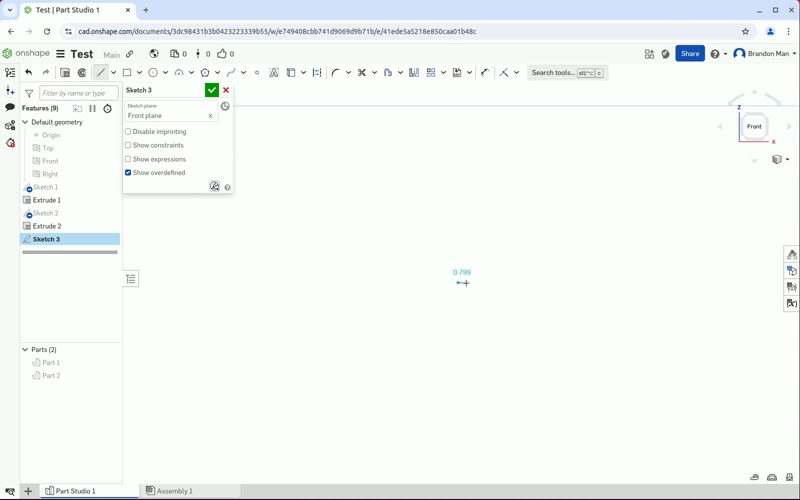
scroll(6)
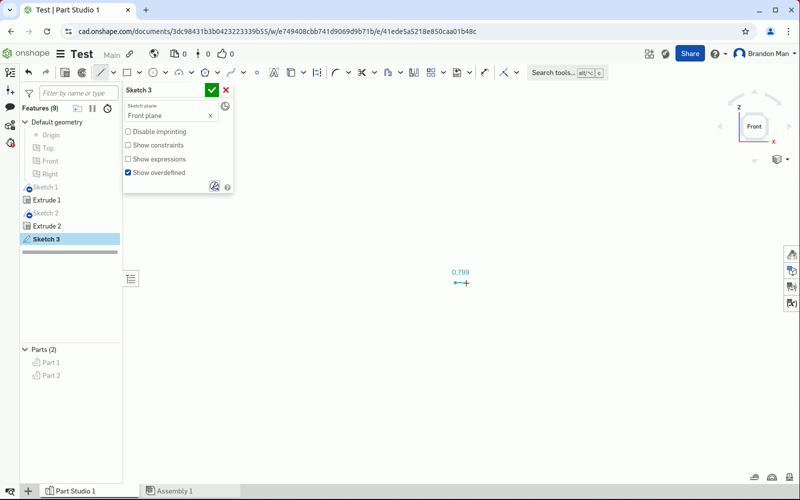
scroll(6)
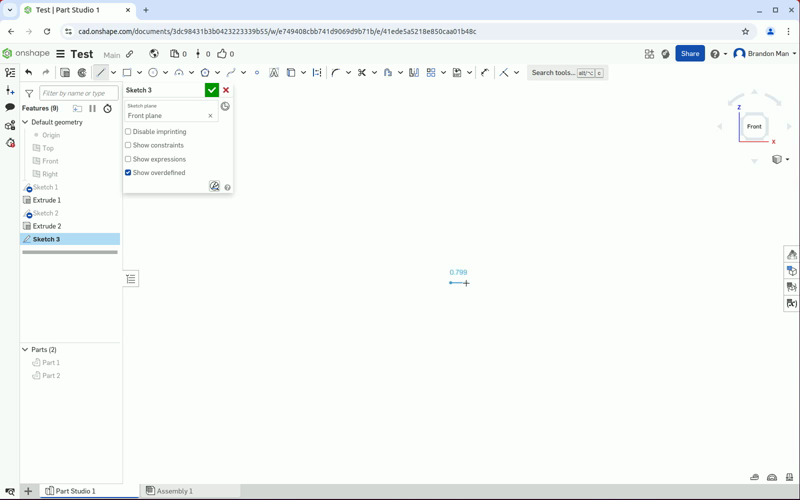
scroll(6)
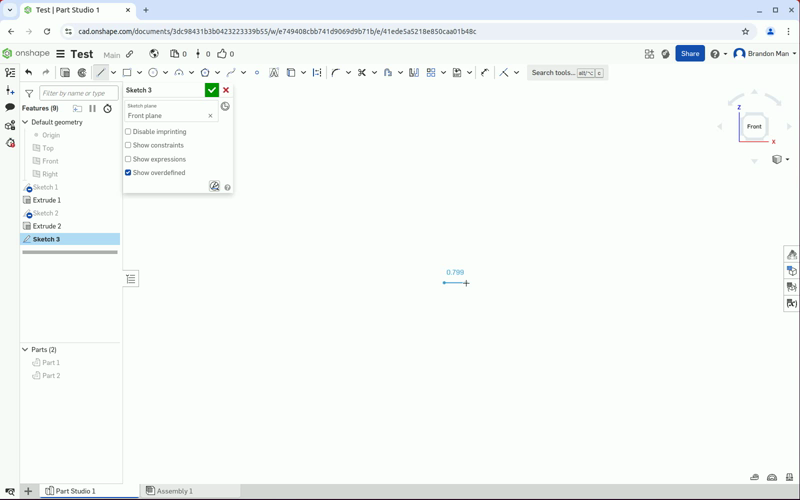
scroll(6)
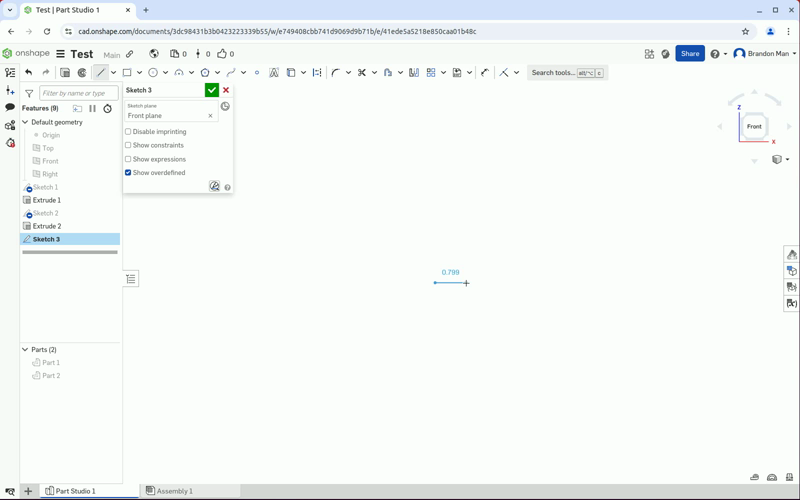
scroll(6)
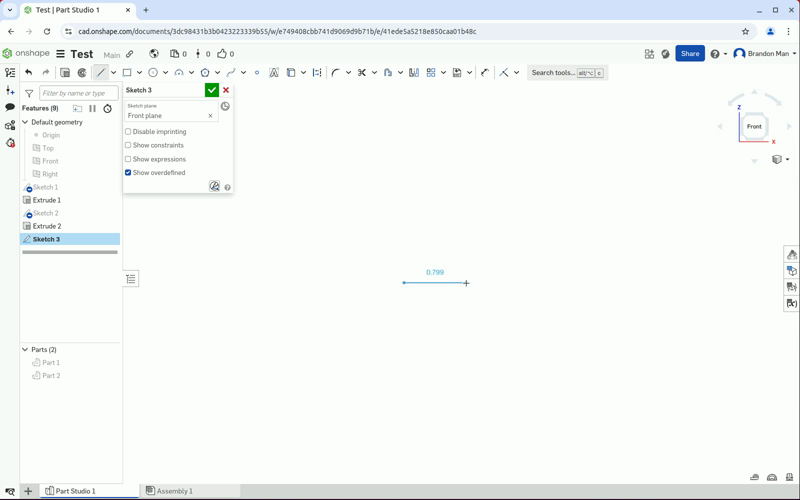
click(466, 282)
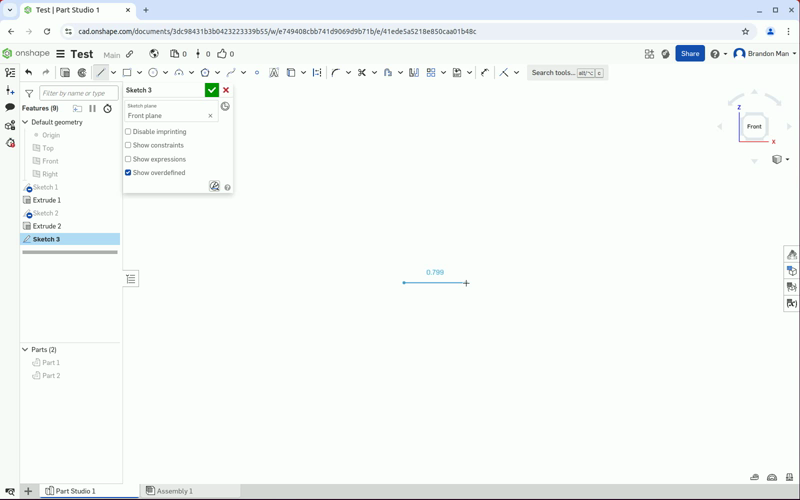
scroll(-6)
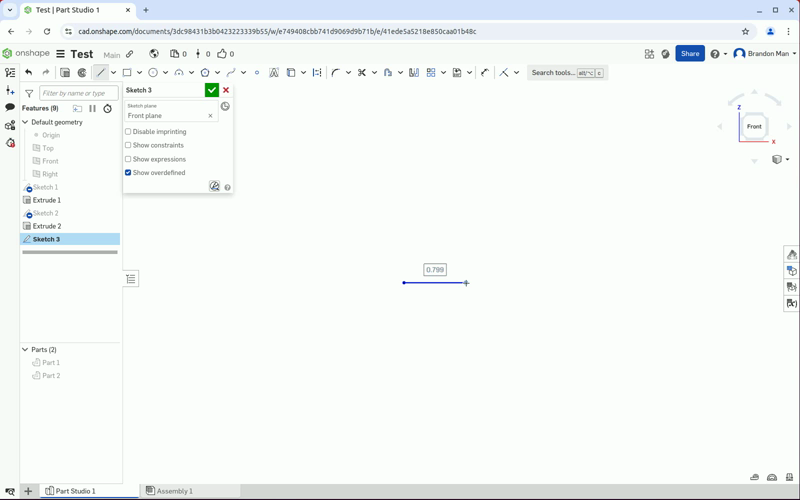
scroll(-6)
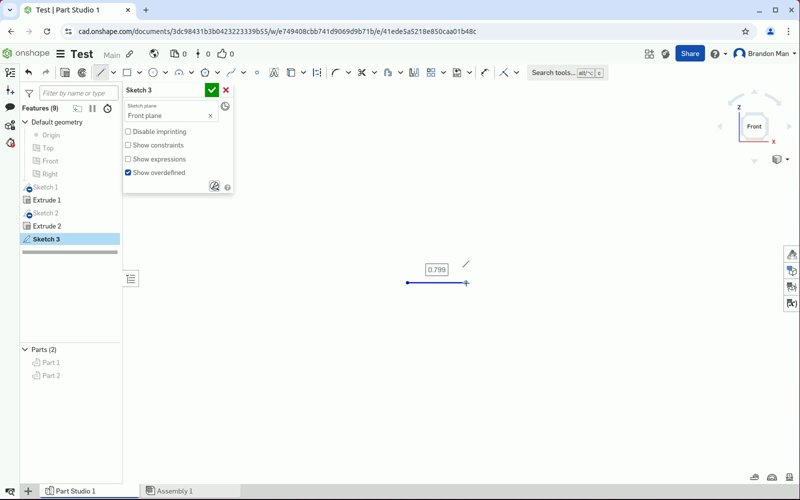
scroll(-6)
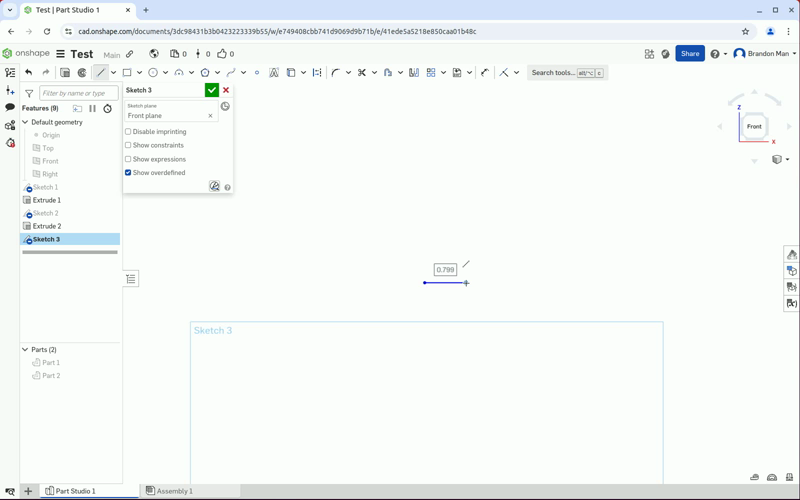
scroll(-6)
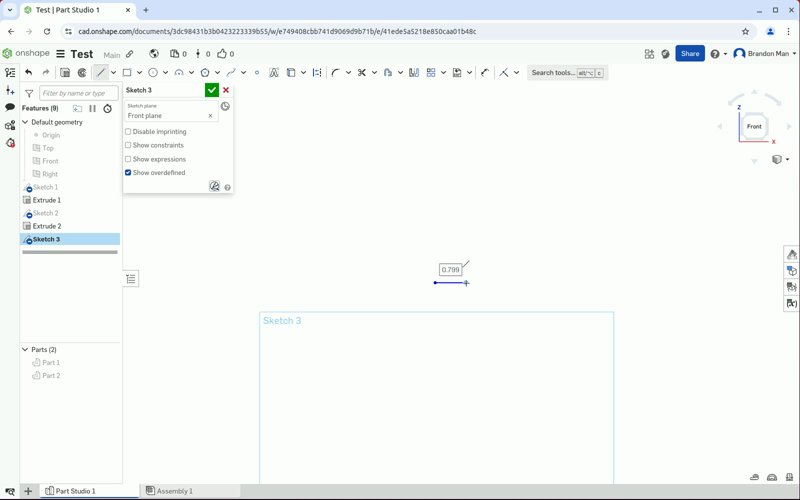
scroll(-6)
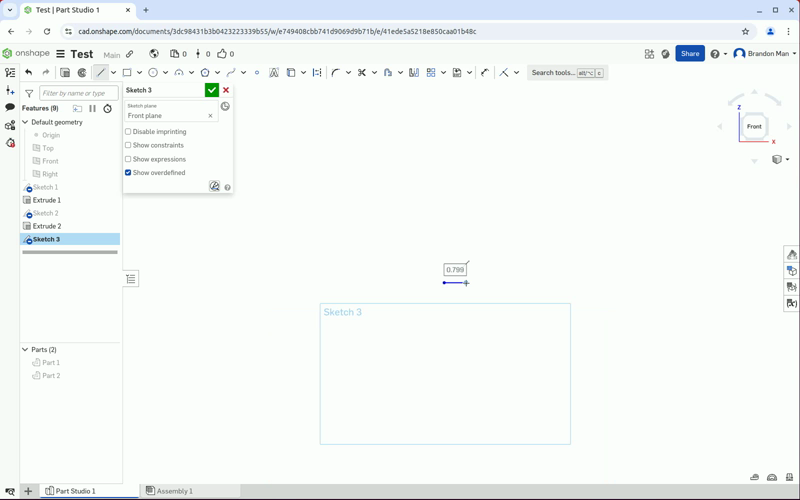
scroll(-6)
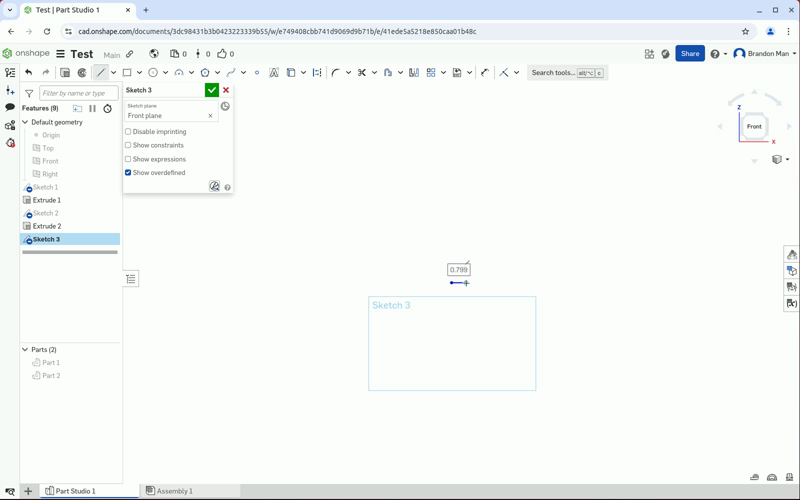
scroll(-6)
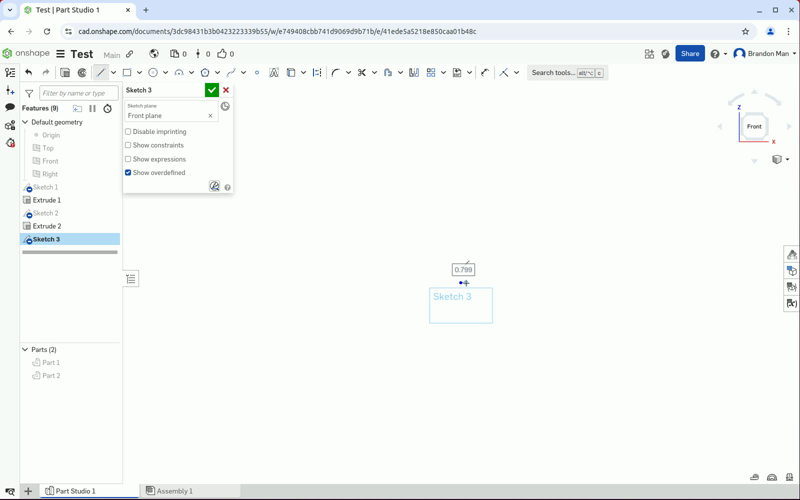
key_up(shift)
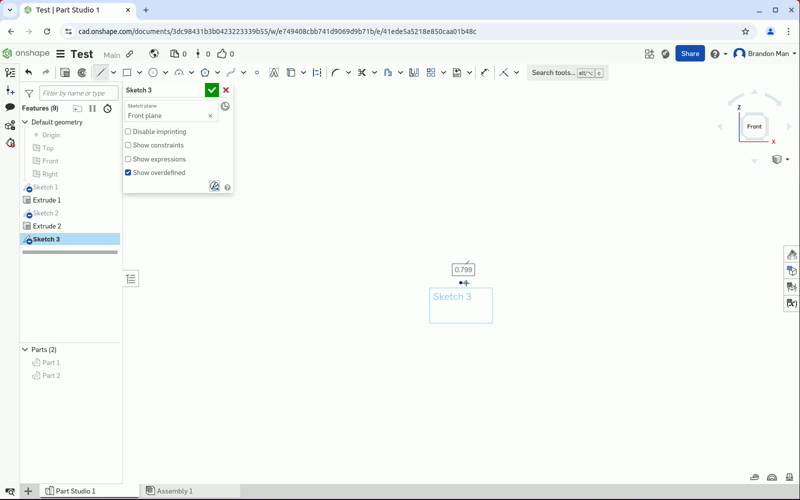
key_down(shift)
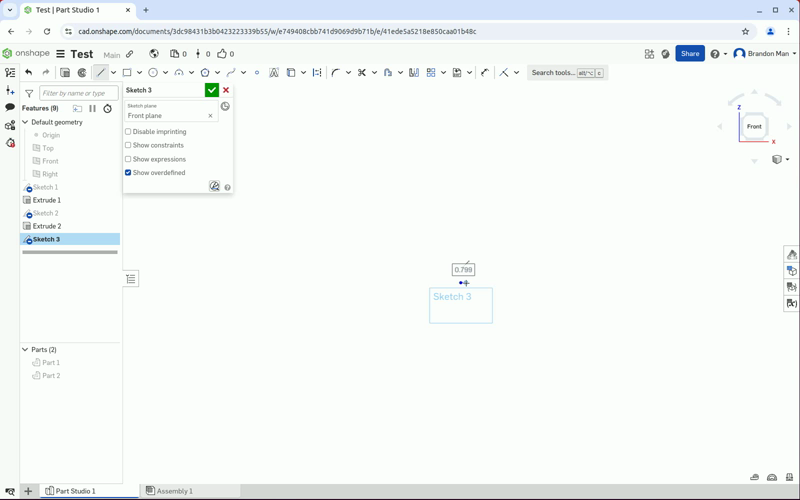
mouse_move(496, 282)
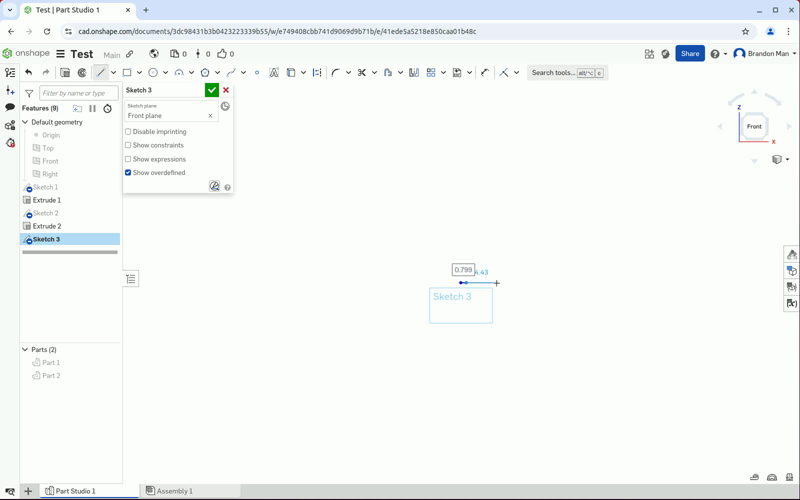
mouse_move(466, 277)
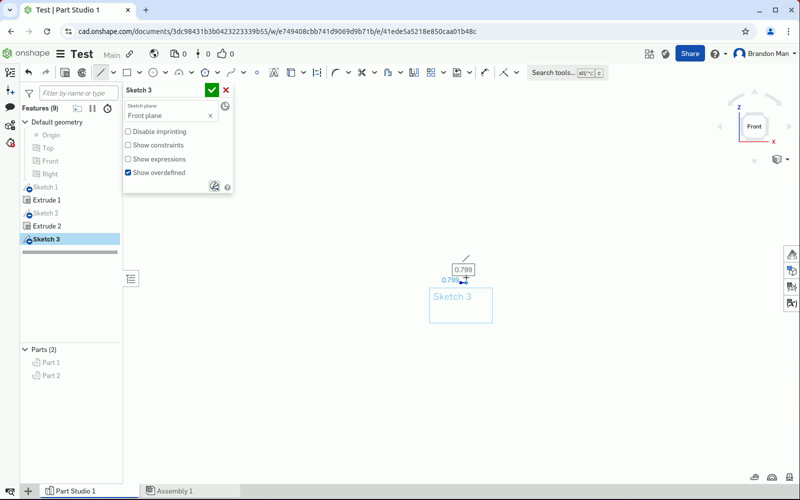
scroll(6)
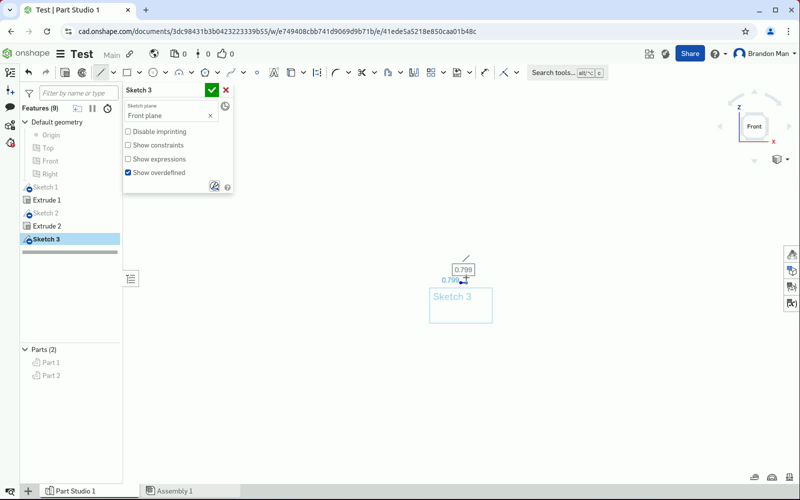
scroll(6)
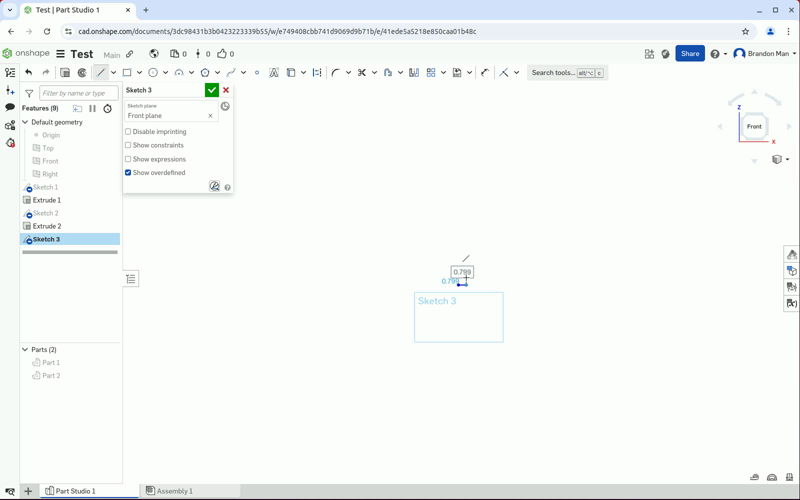
scroll(6)
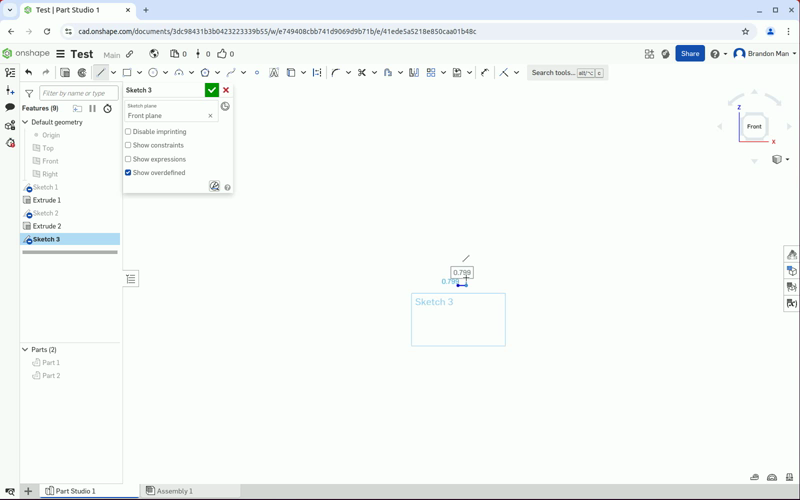
scroll(6)
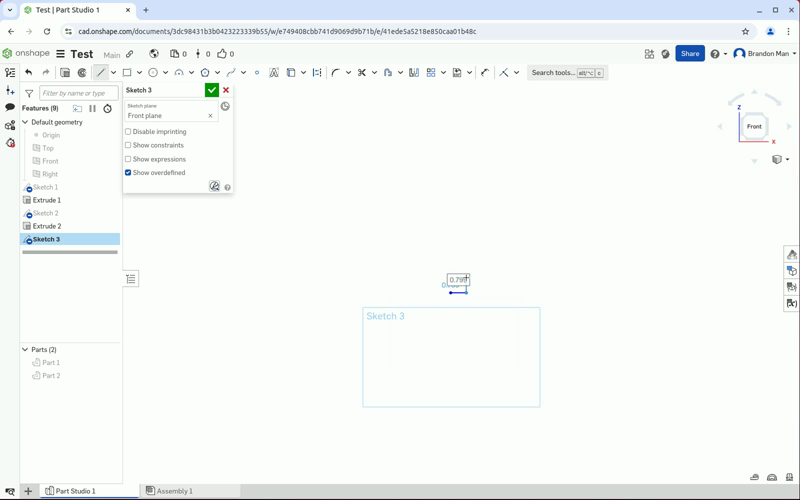
scroll(6)
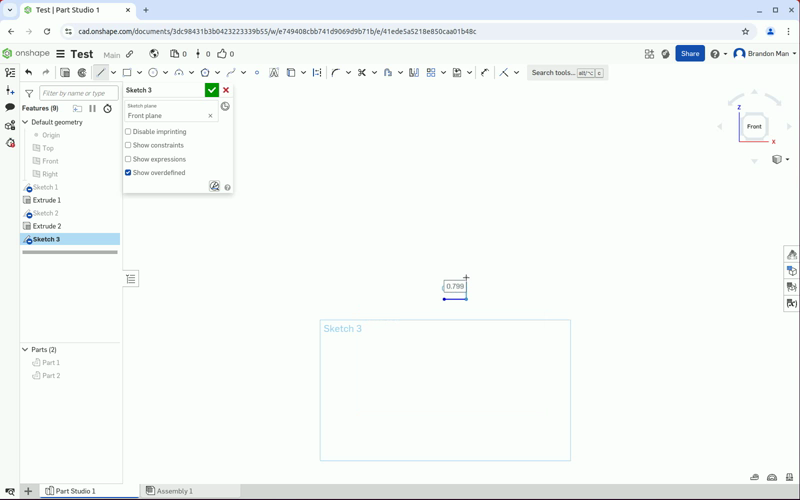
scroll(6)
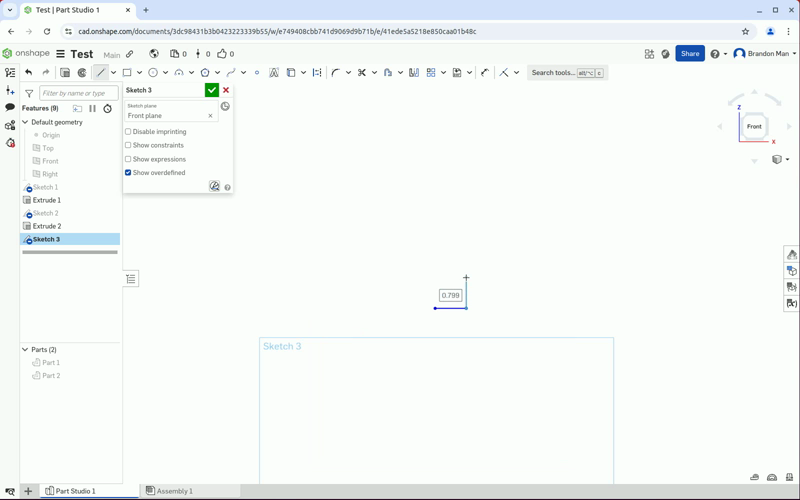
scroll(6)
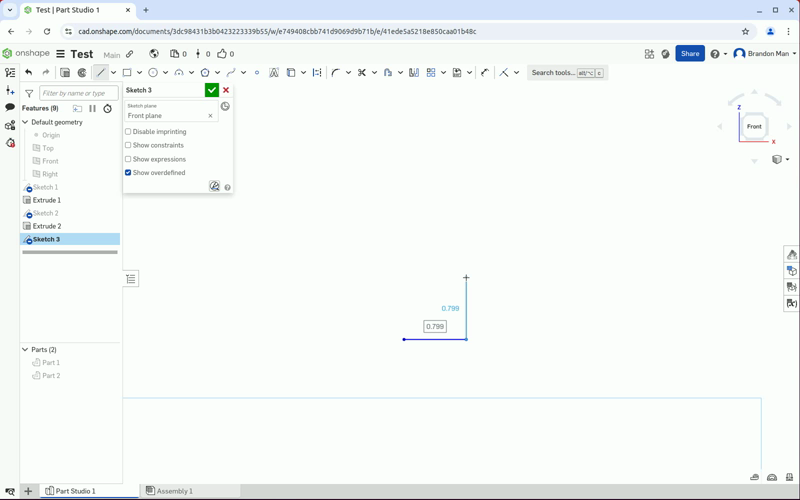
click(466, 277)
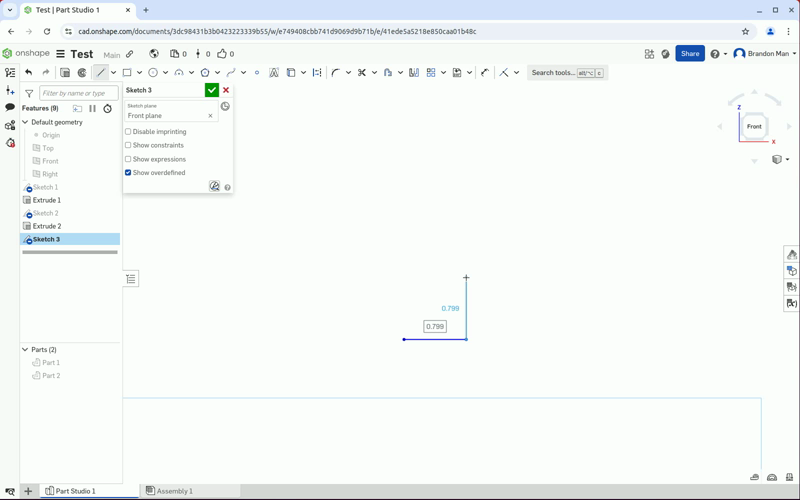
scroll(-6)
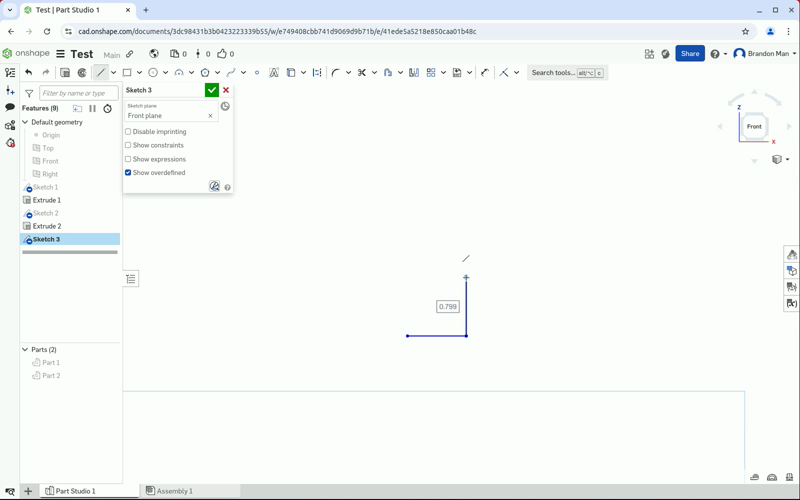
scroll(-6)
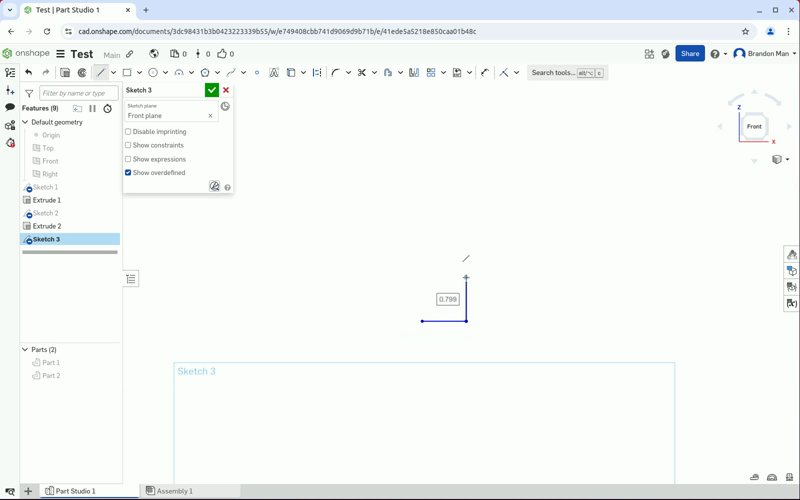
scroll(-6)
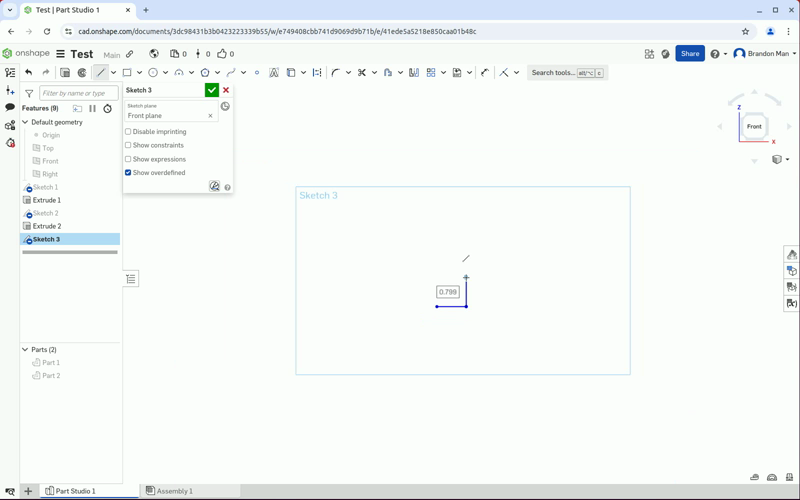
scroll(-6)
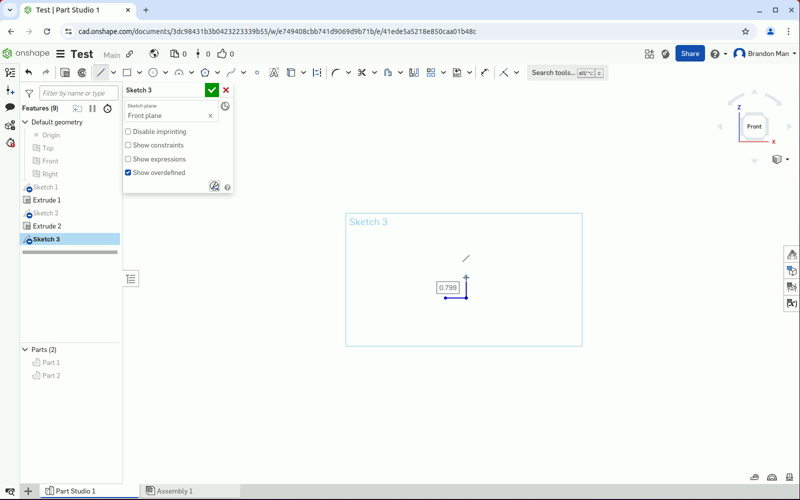
scroll(-6)
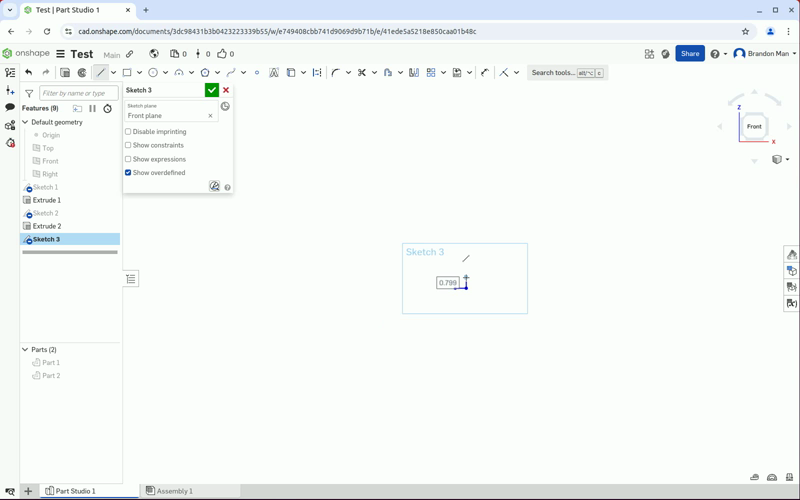
scroll(-6)
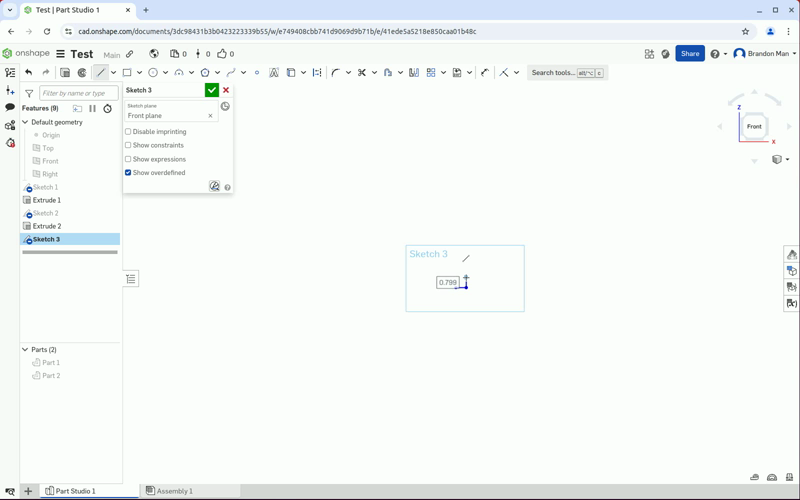
scroll(-6)
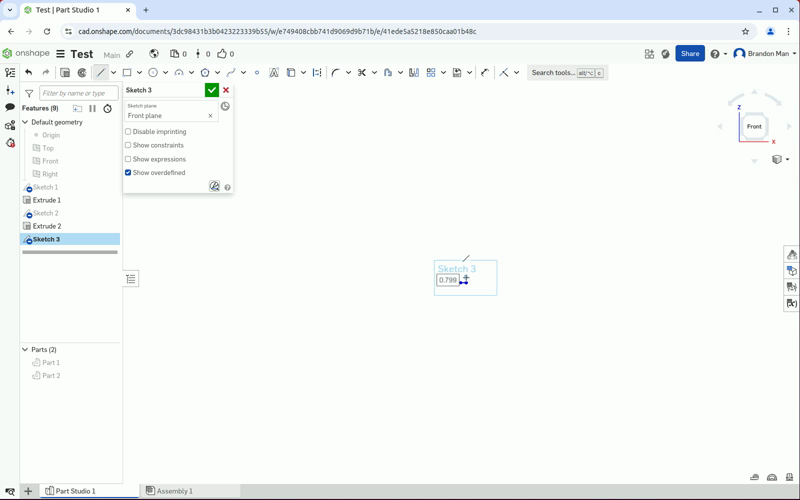
key_up(shift)
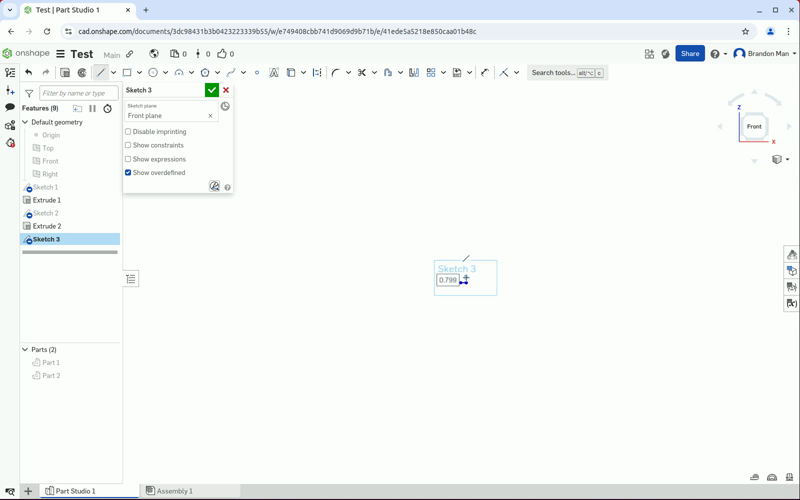
key_down(shift)
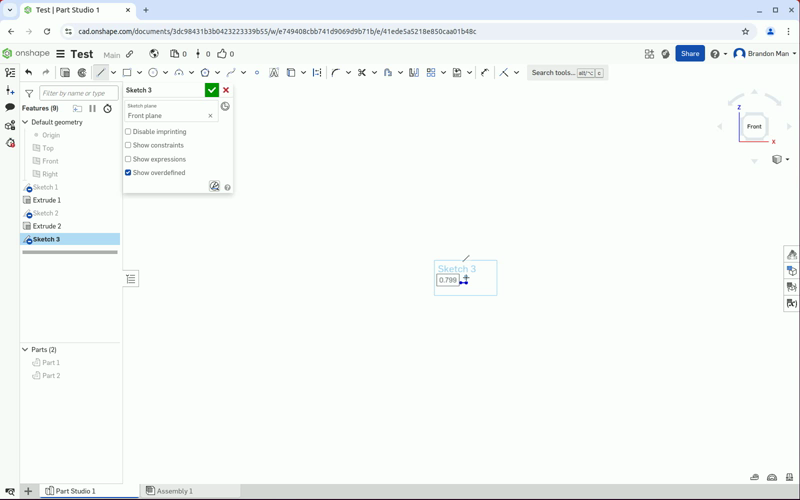
mouse_move(496, 277)
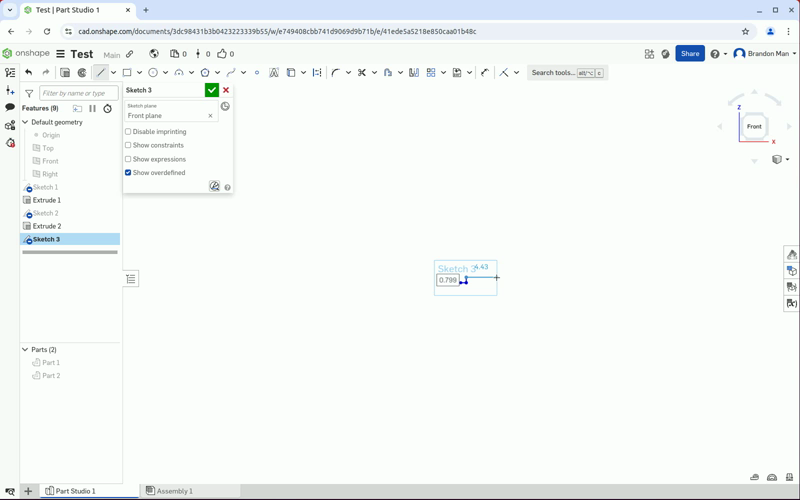
mouse_move(460, 277)
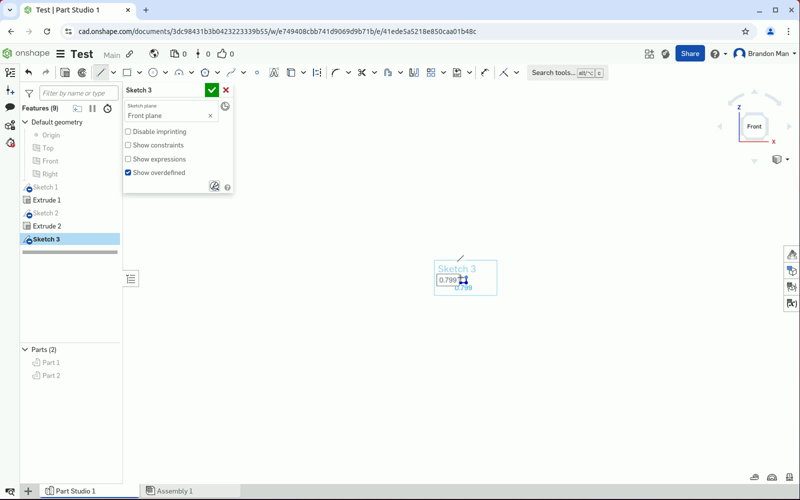
scroll(6)
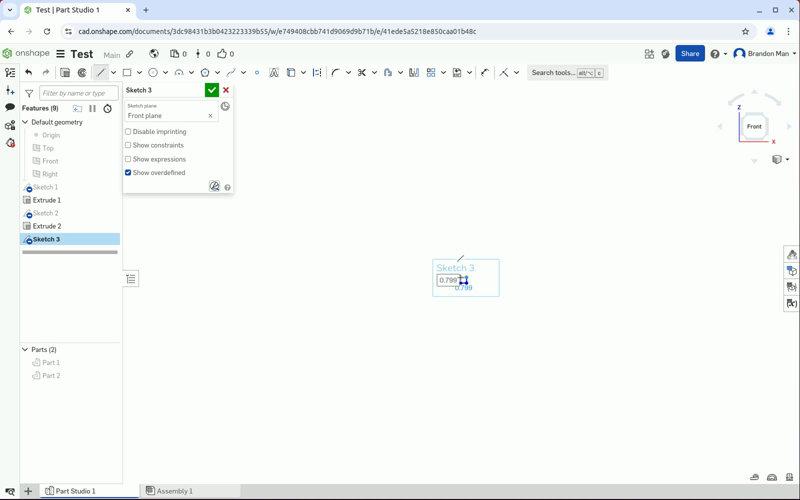
scroll(6)
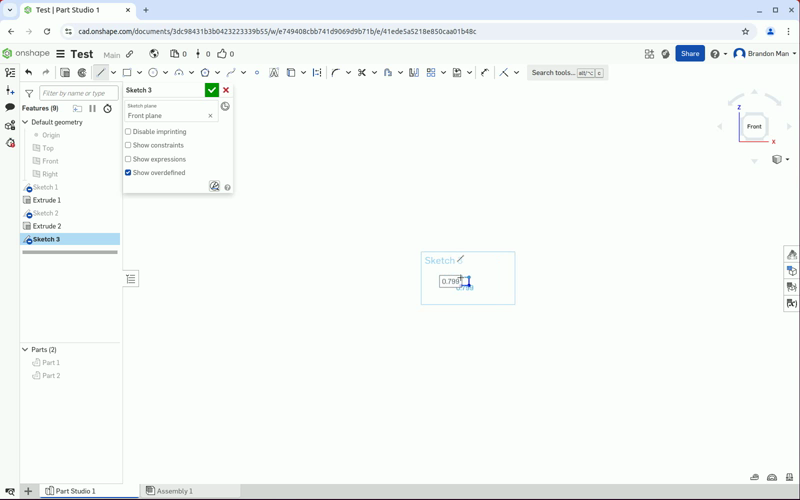
scroll(6)
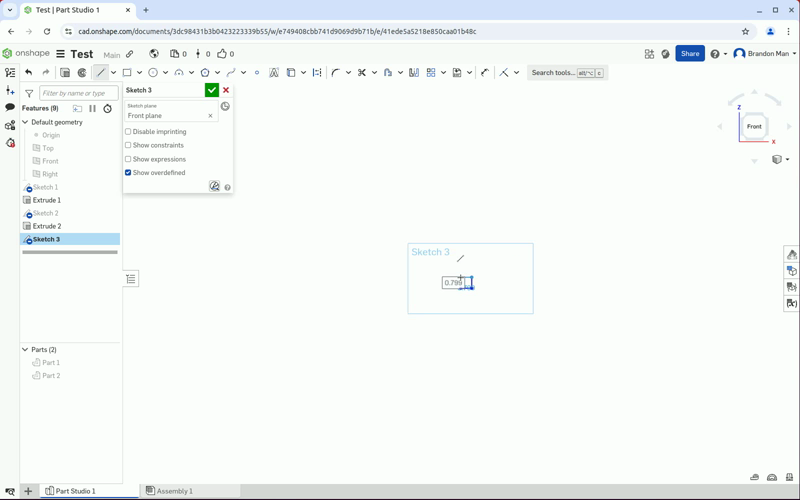
scroll(6)
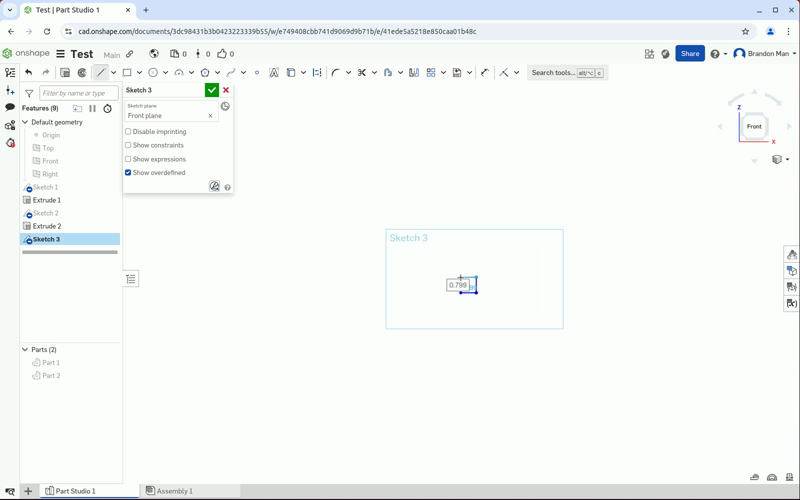
scroll(6)
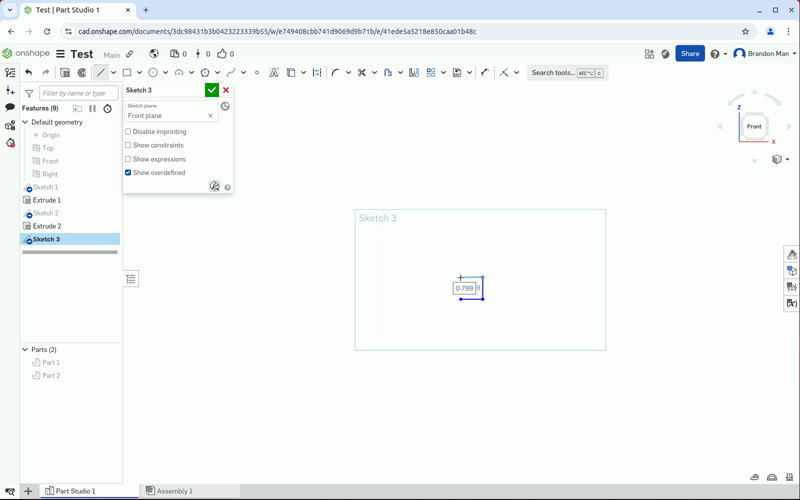
scroll(6)
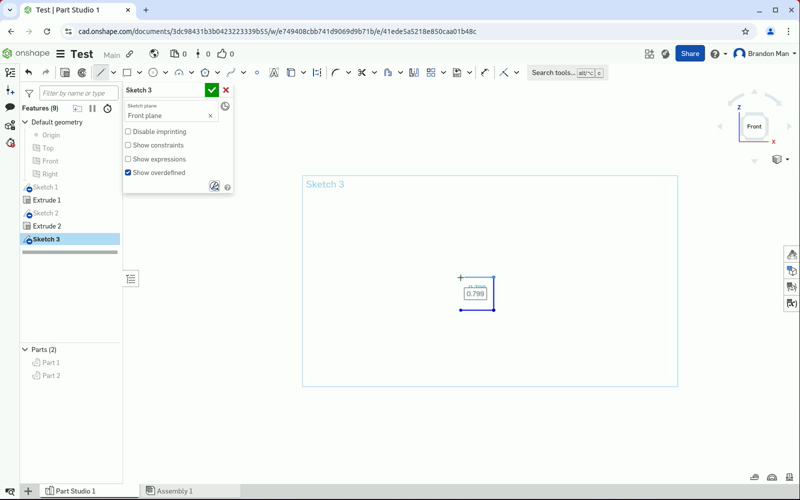
scroll(6)
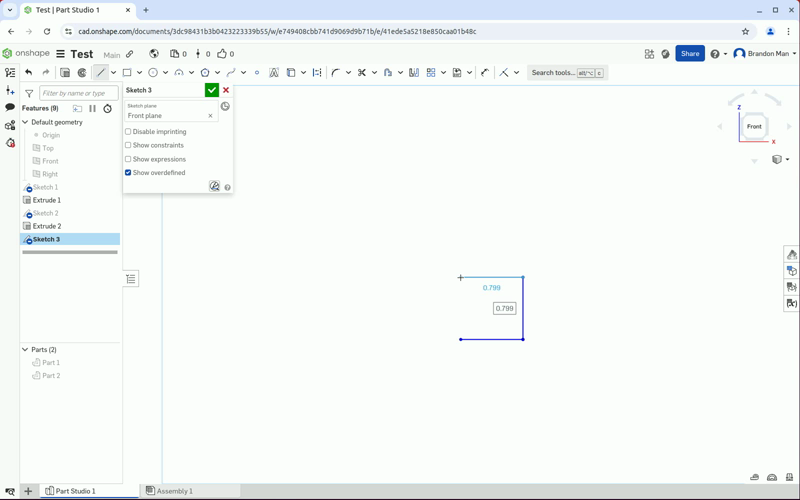
click(460, 277)
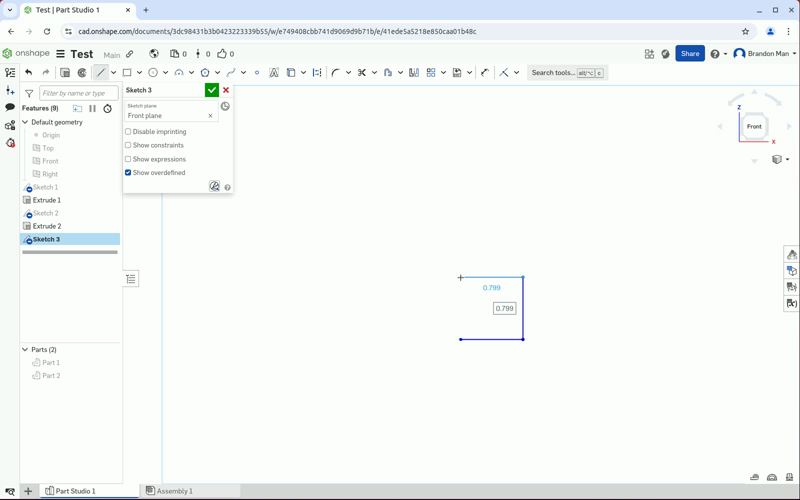
scroll(-6)
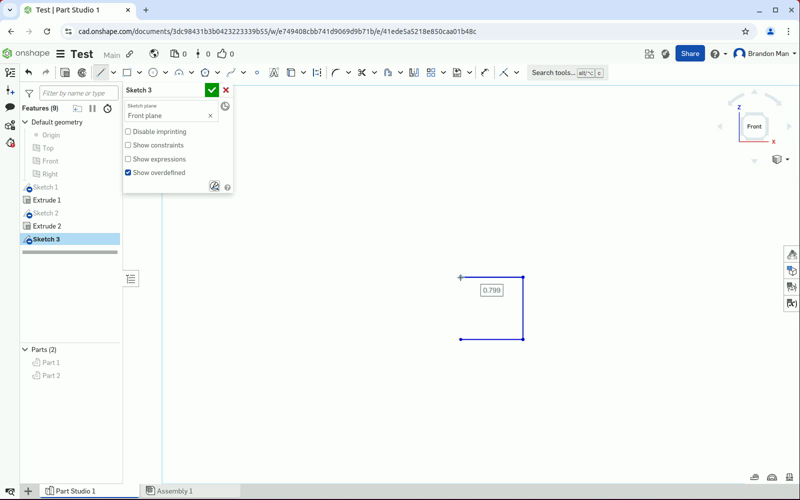
scroll(-6)
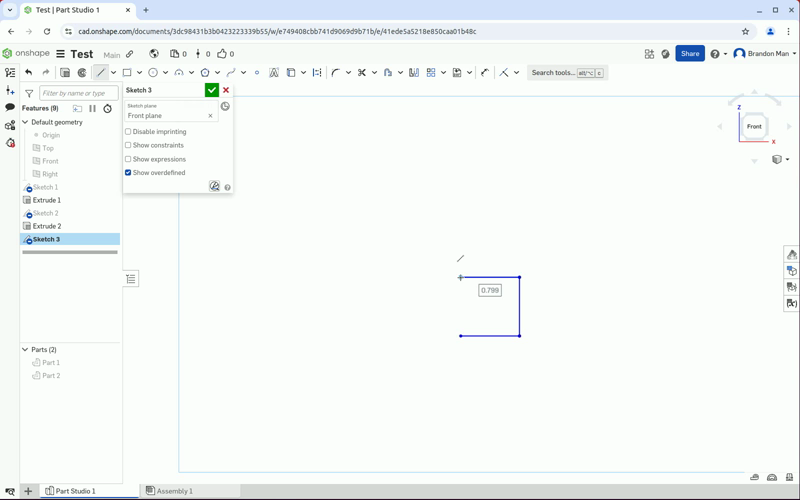
scroll(-6)
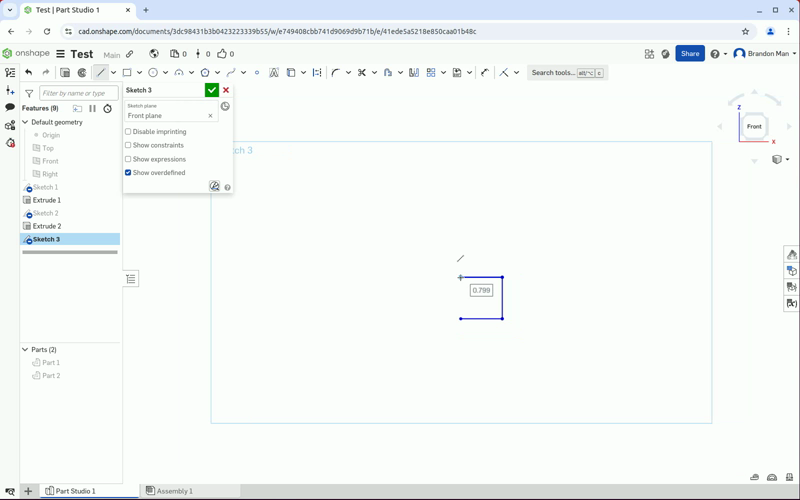
scroll(-6)
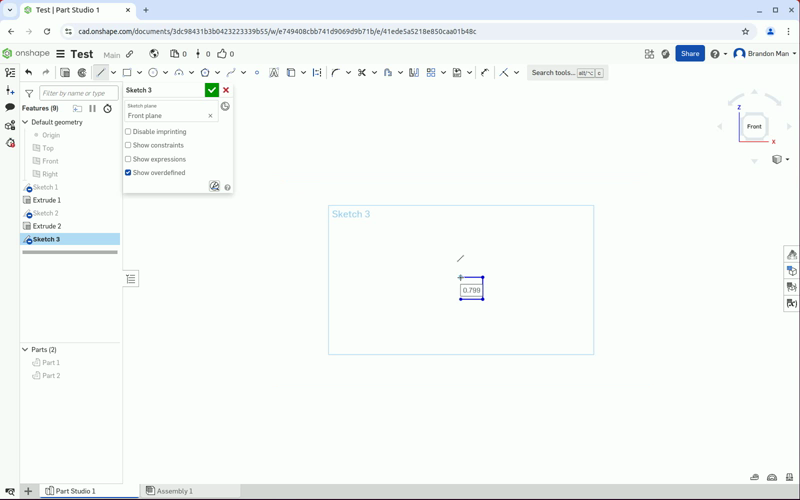
scroll(-6)
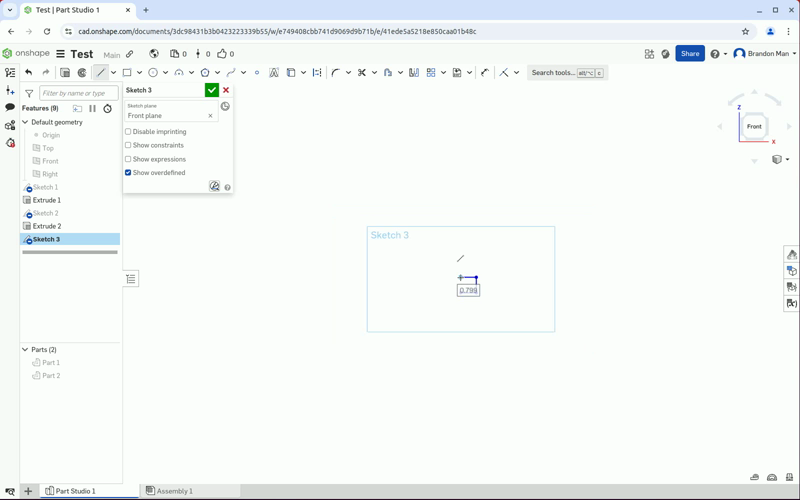
scroll(-6)
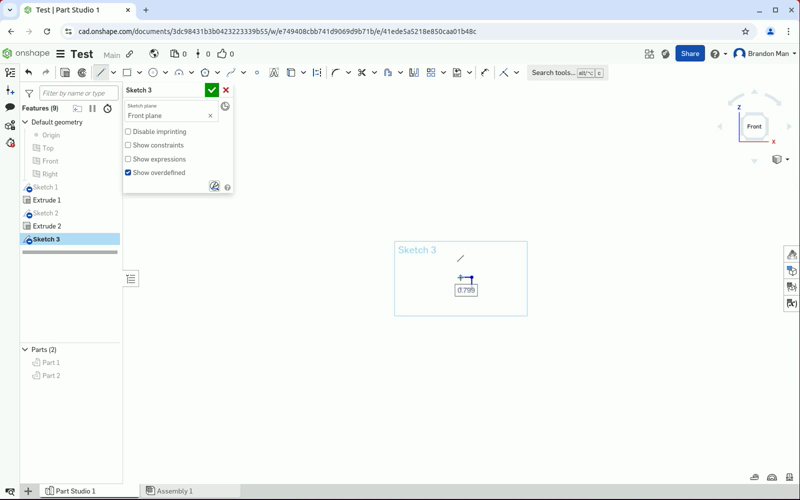
scroll(-6)
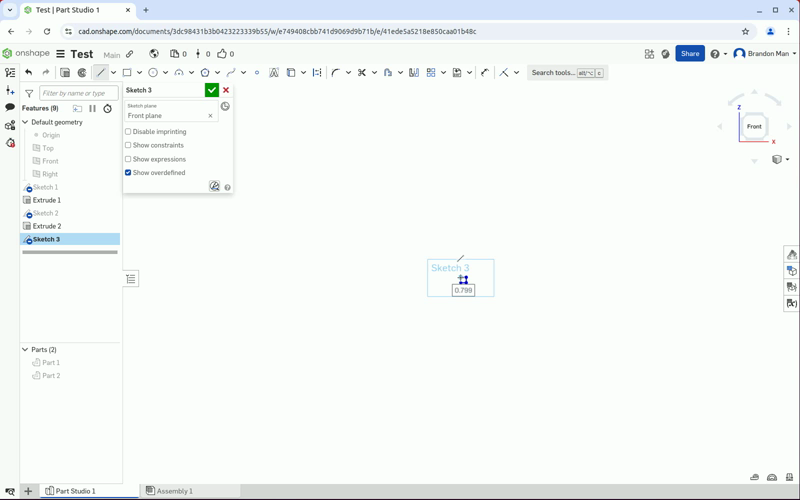
key_up(shift)
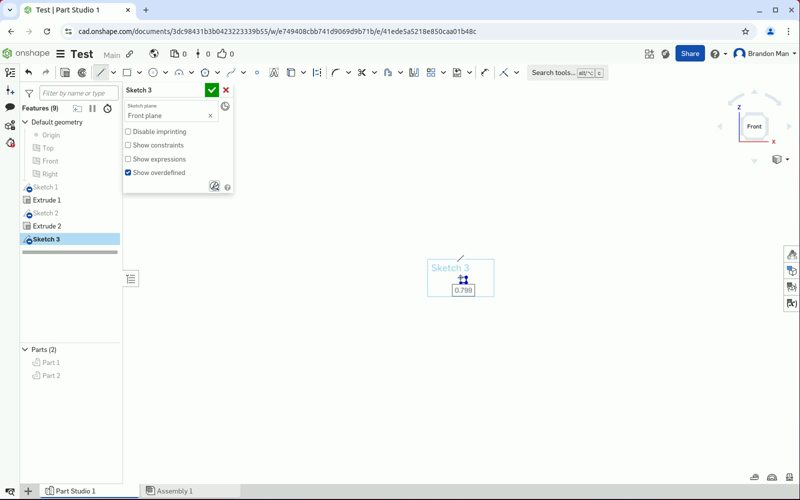
mouse_move(490, 277)
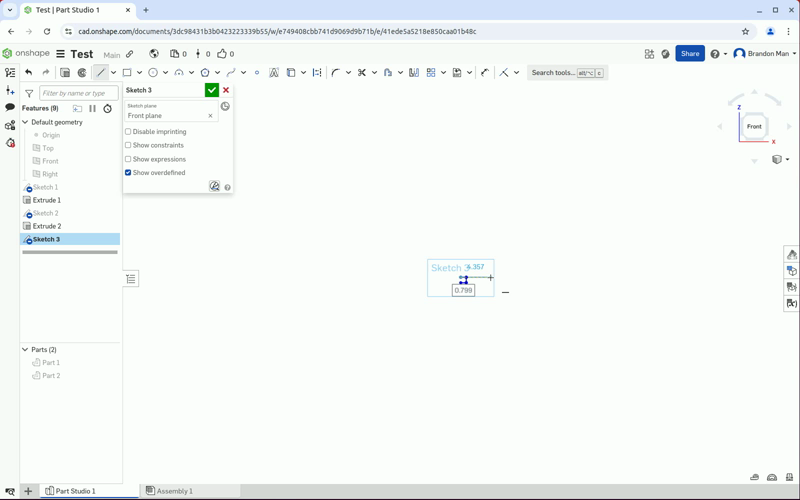
key_down(shift)
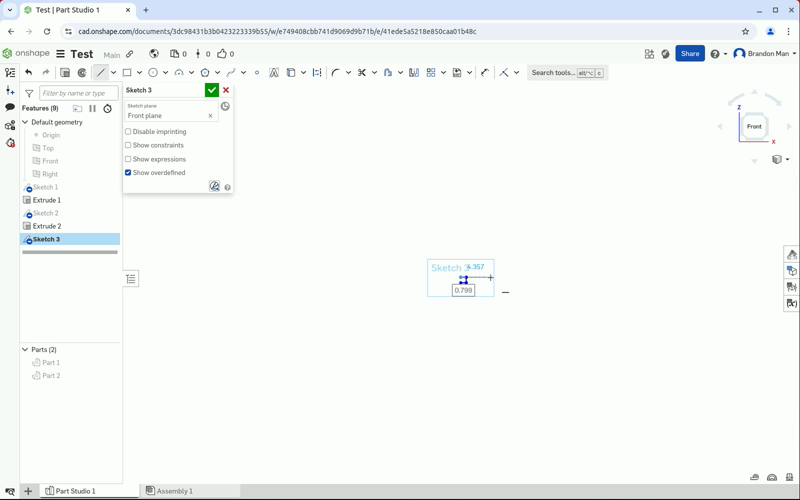
mouse_move(460, 282)
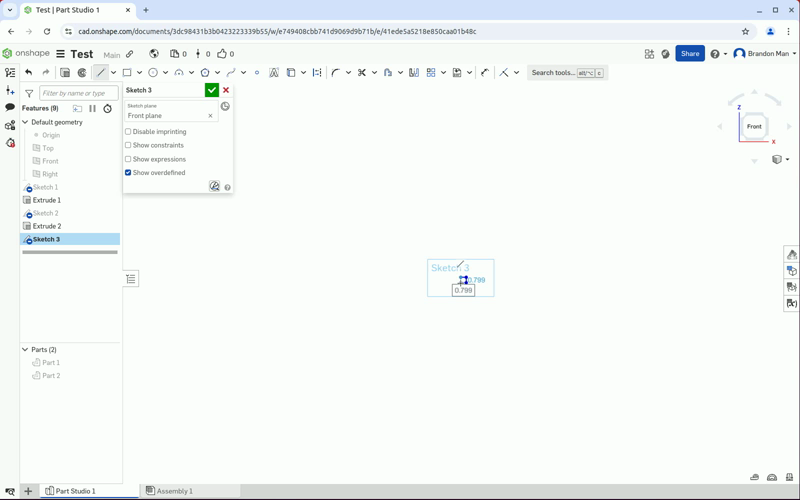
scroll(6)
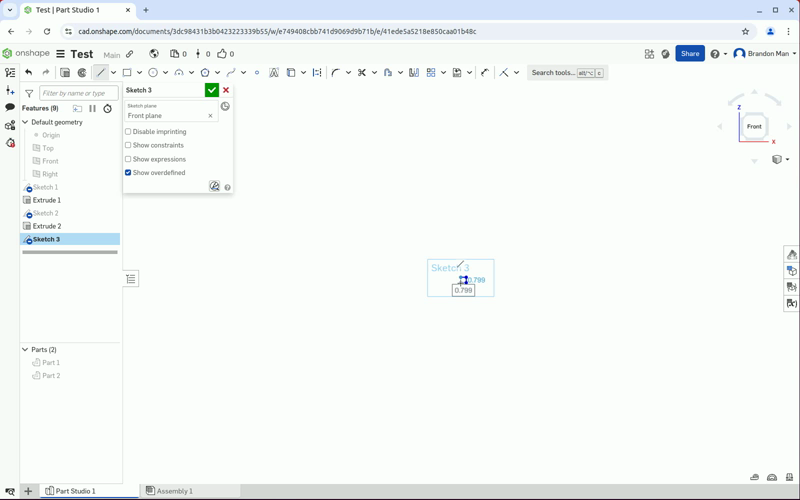
scroll(6)
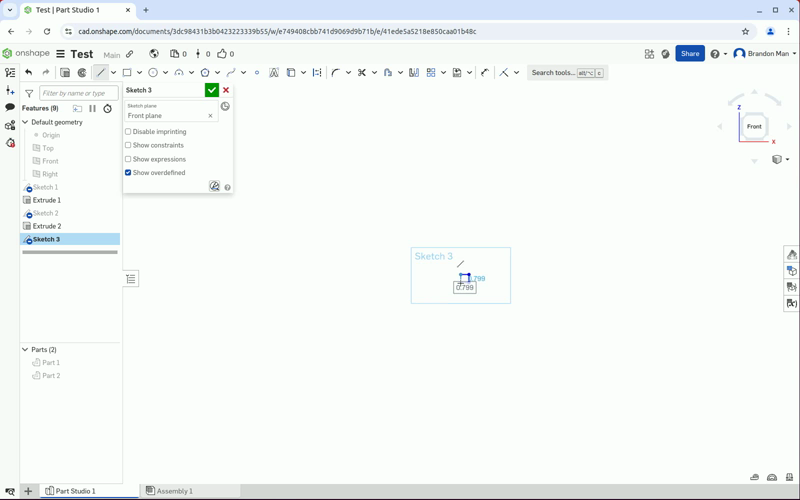
scroll(6)
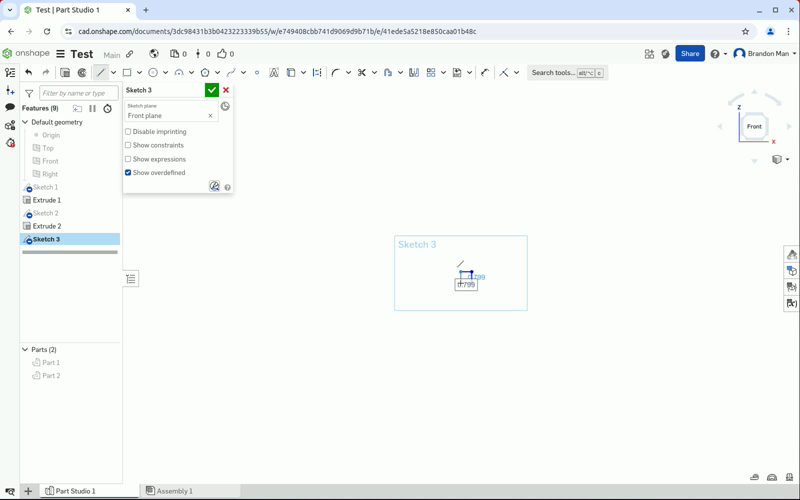
scroll(6)
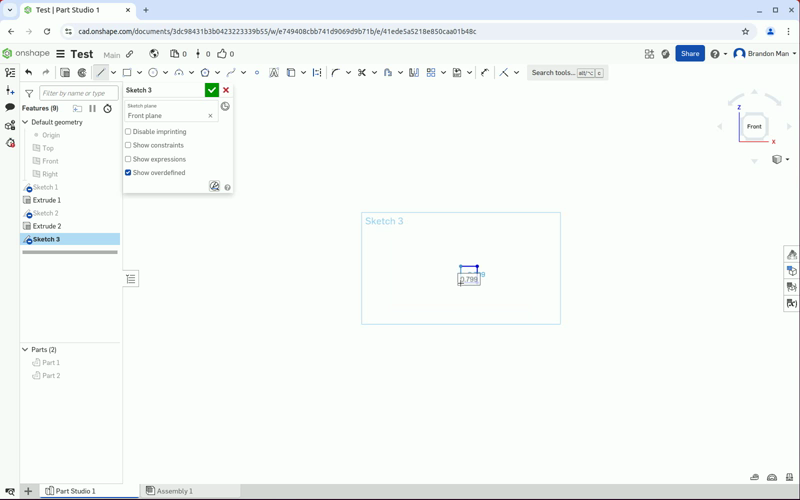
scroll(6)
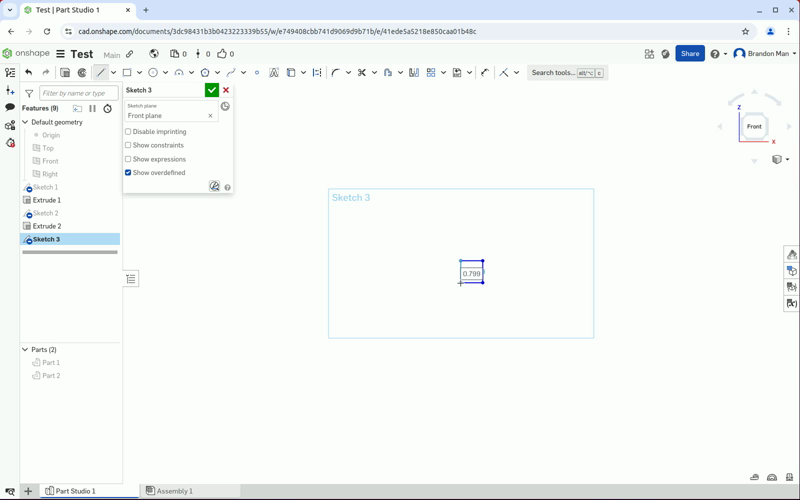
scroll(6)
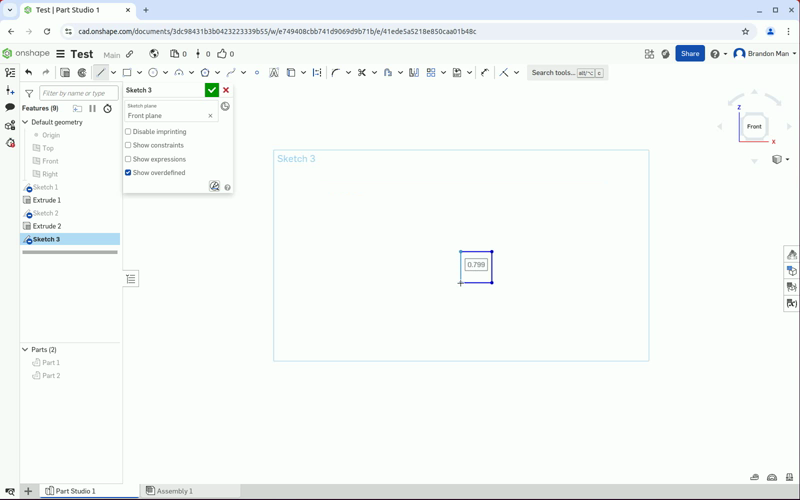
scroll(6)
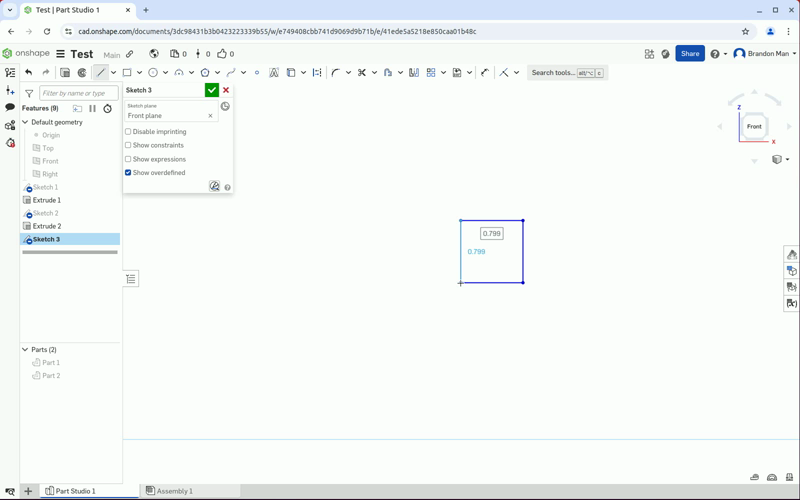
key_up(shift)
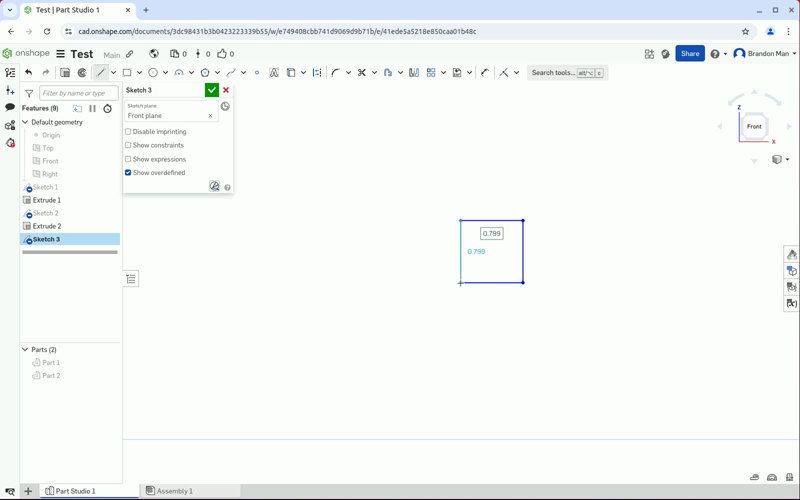
click(460, 282)
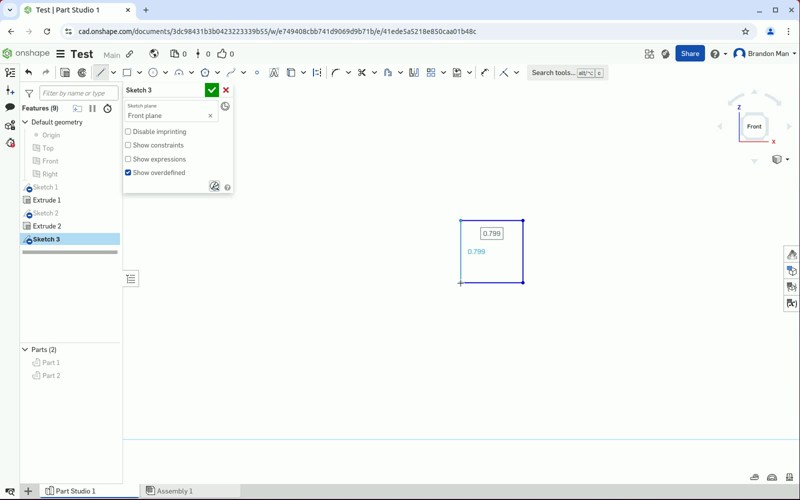
scroll(-6)
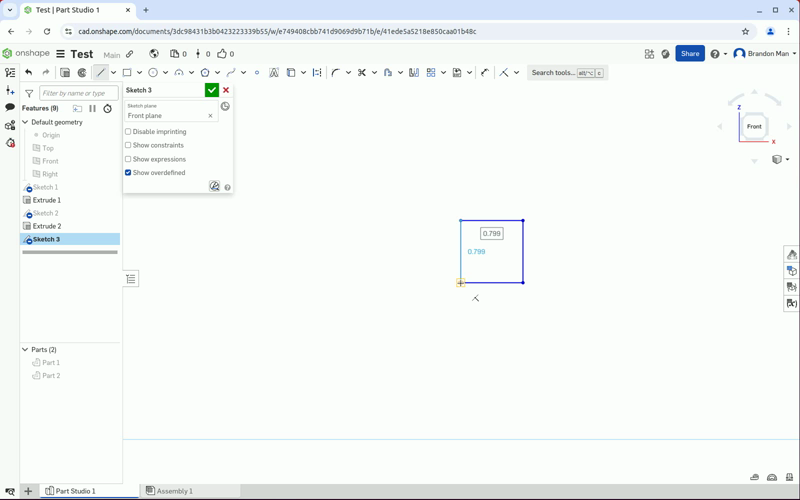
scroll(-6)
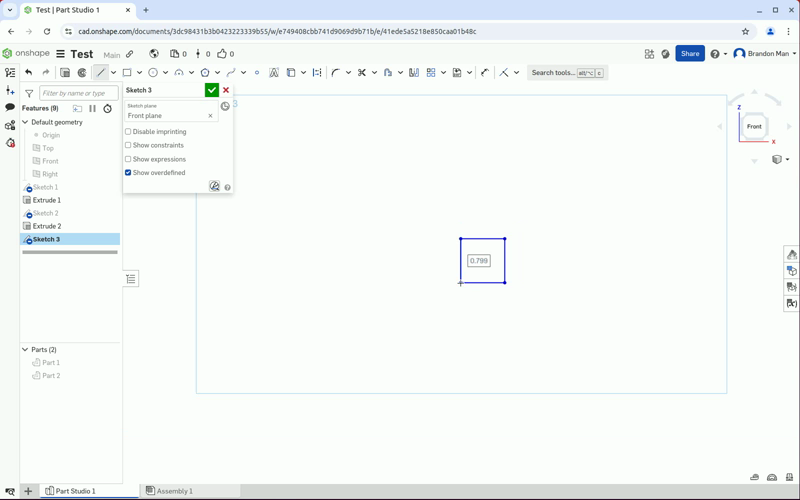
scroll(-6)
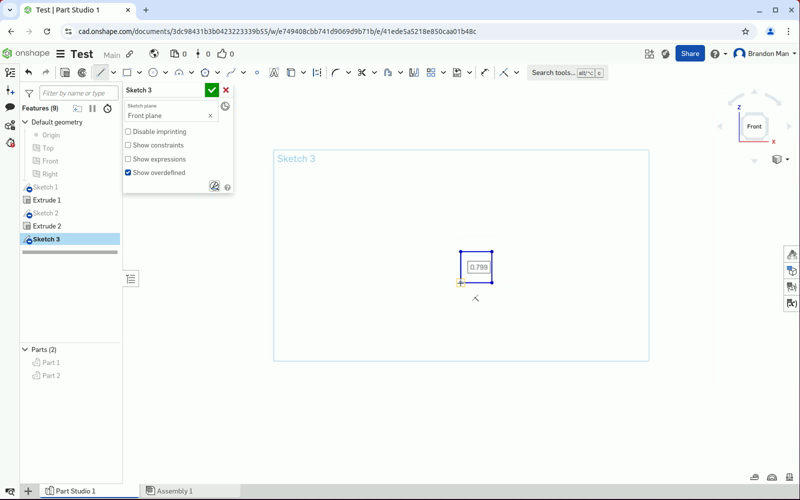
scroll(-6)
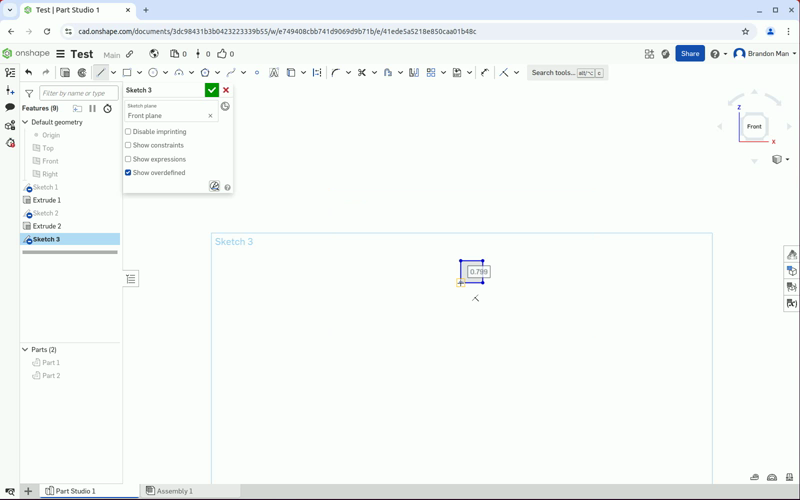
scroll(-6)
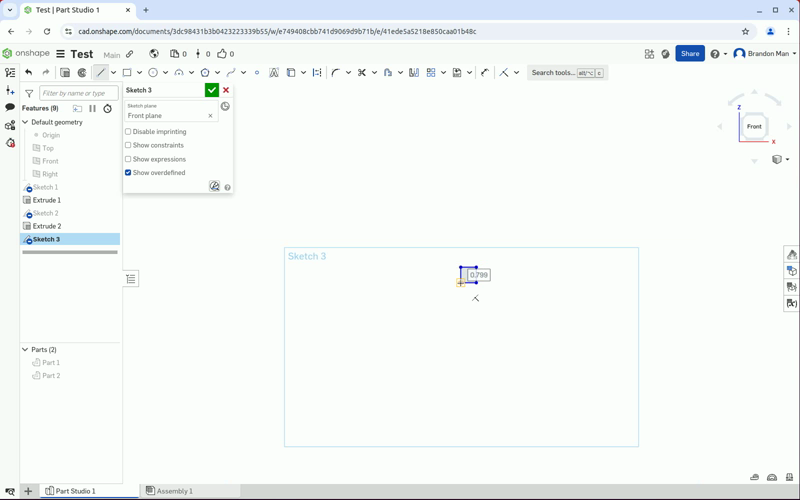
scroll(-6)
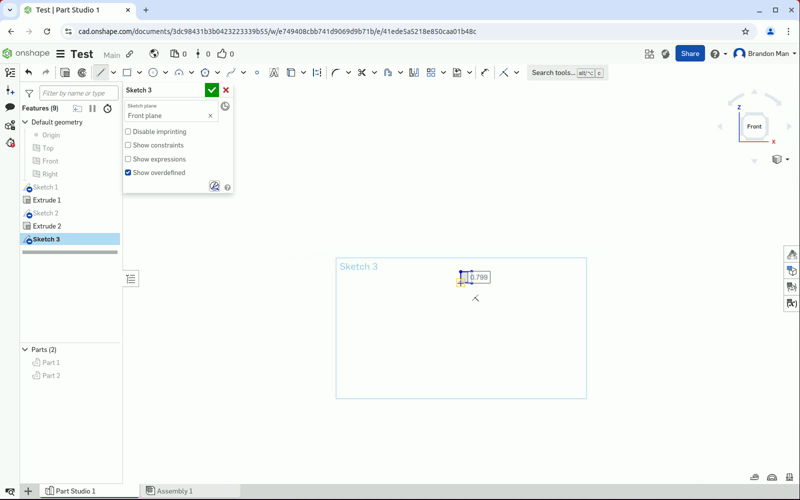
scroll(-6)
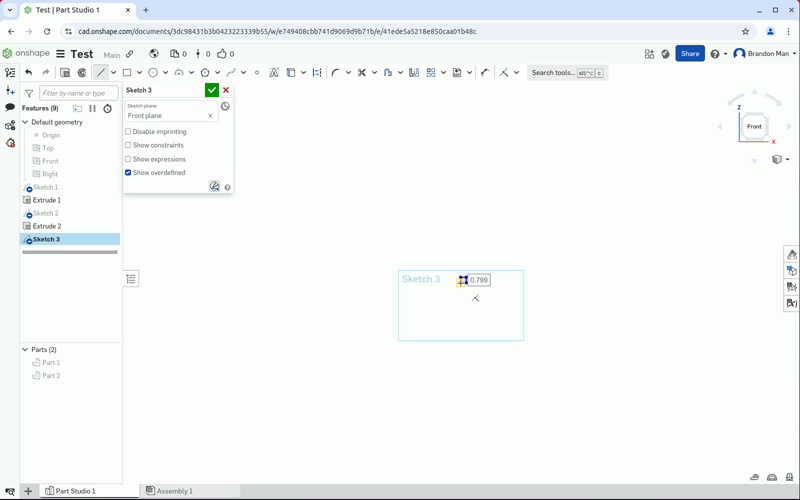
key(esc)
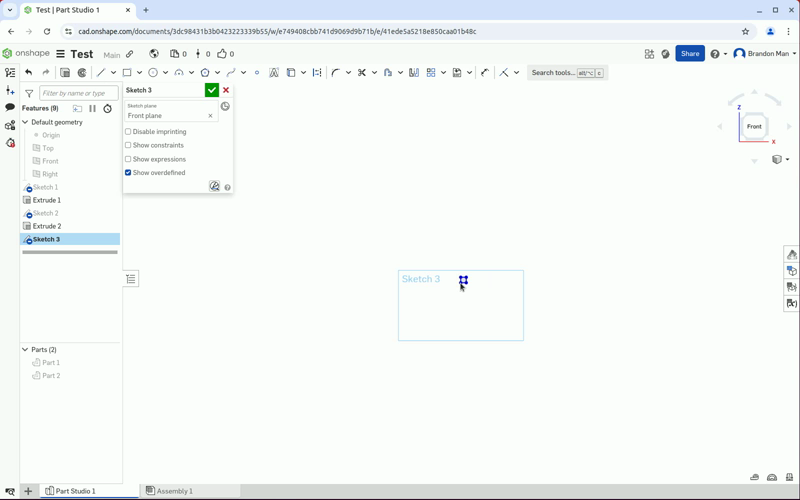
mouse_move(463, 278)
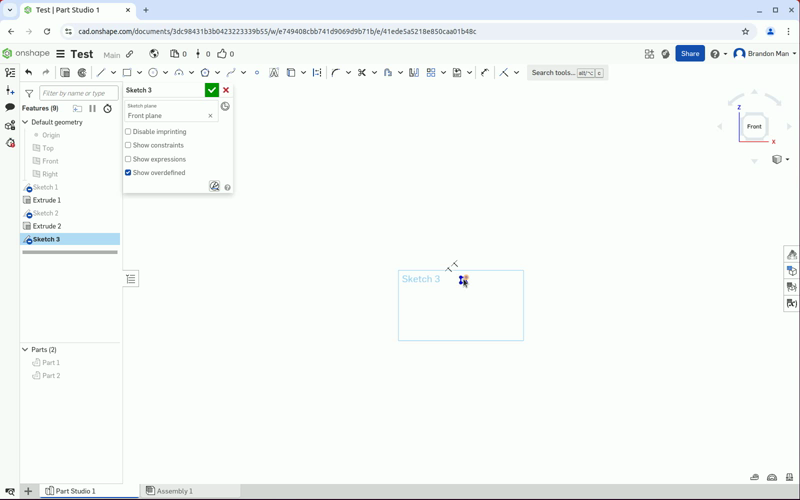
scroll(6)
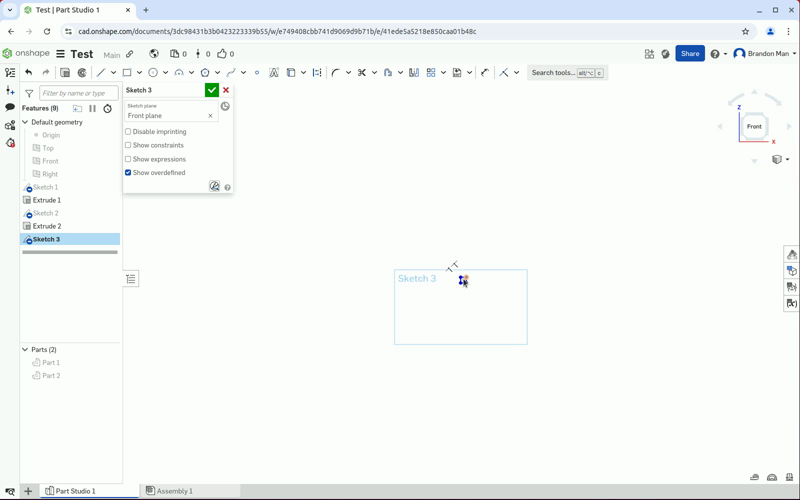
scroll(6)
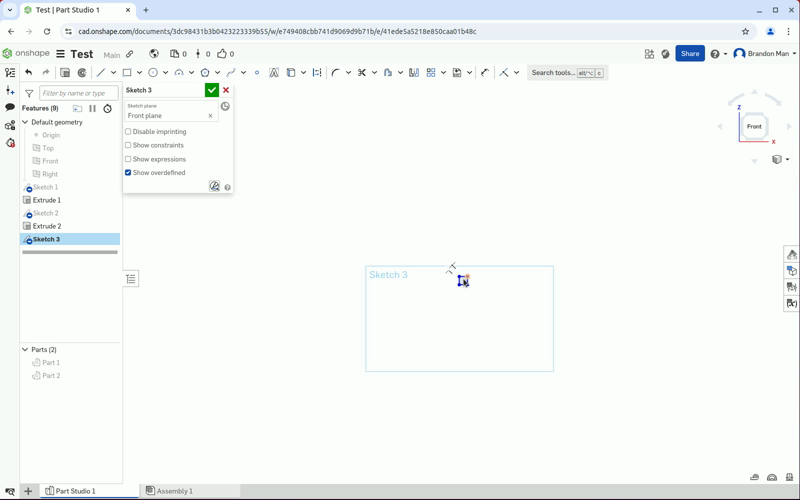
scroll(6)
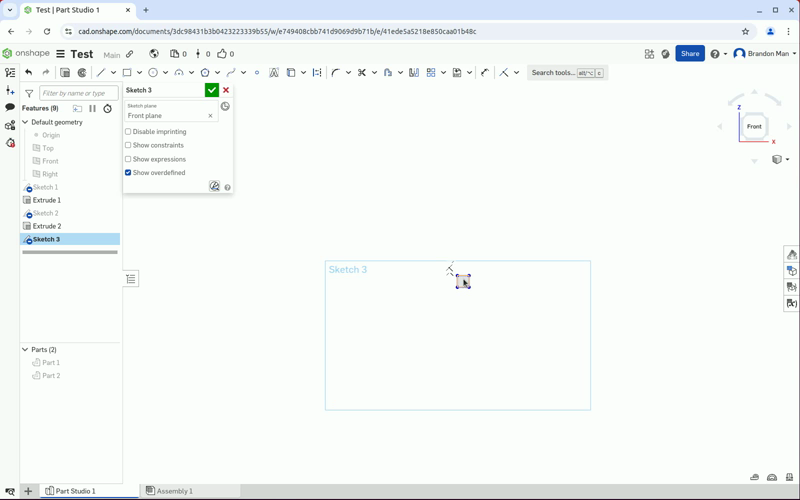
scroll(6)
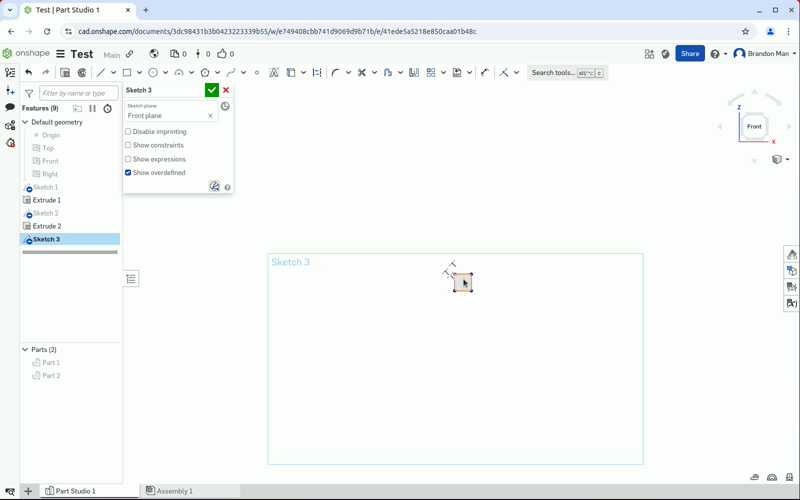
scroll(6)
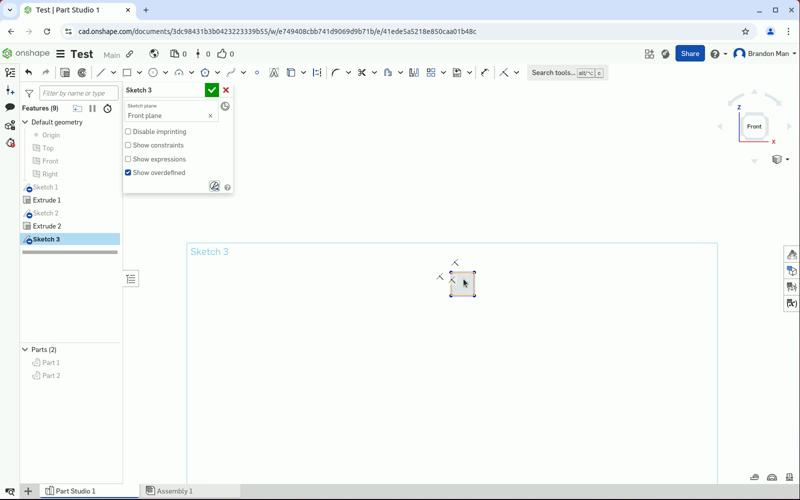
scroll(6)
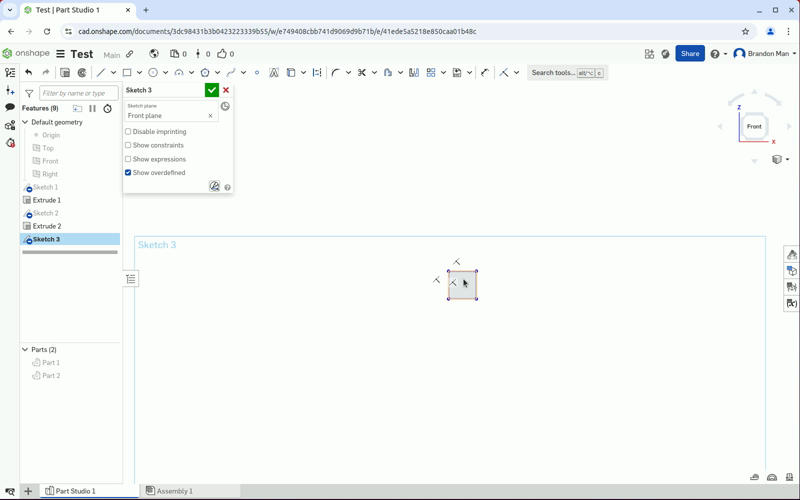
scroll(6)
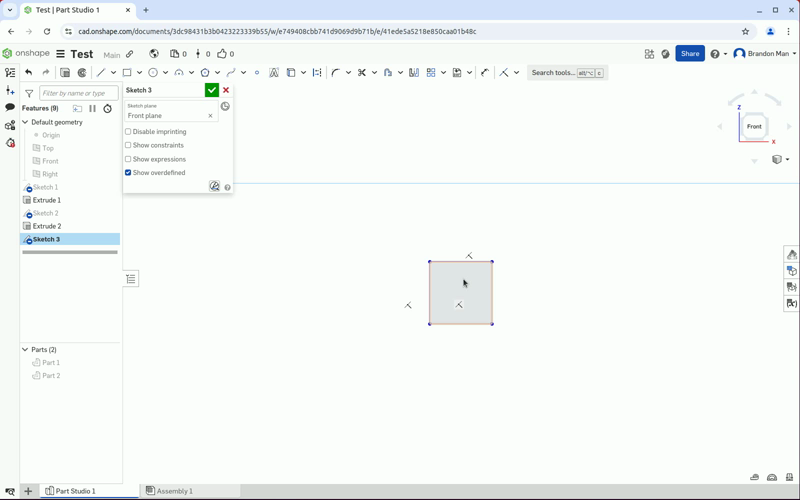
click(463, 278)
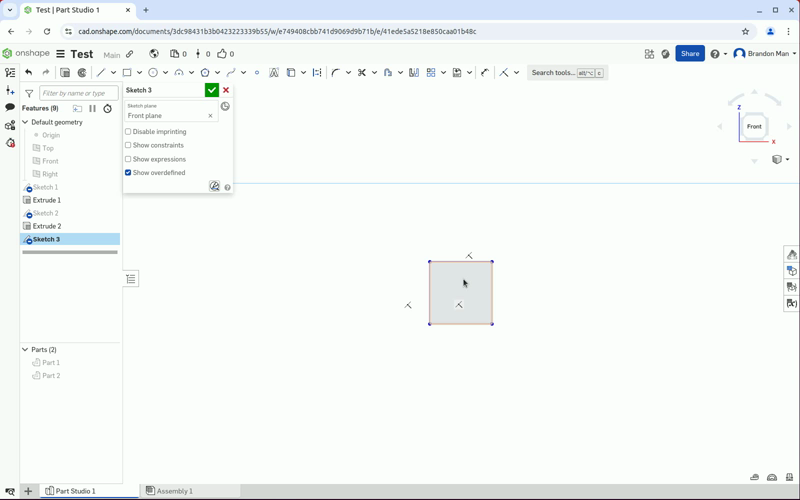
scroll(-6)
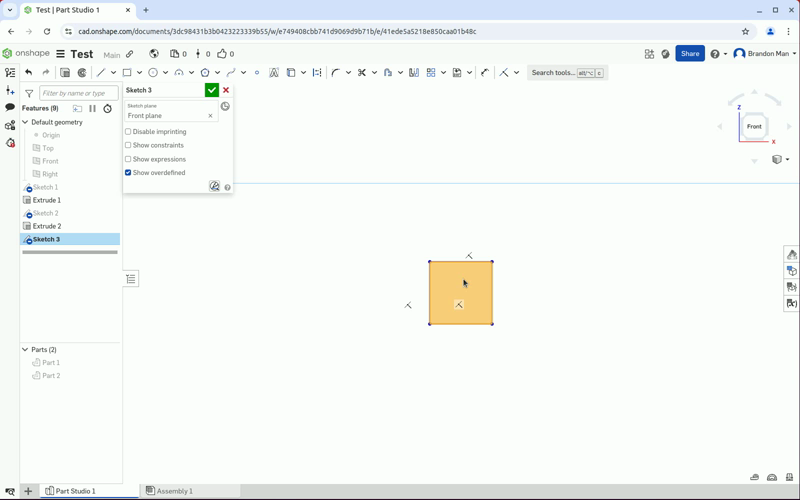
scroll(-6)
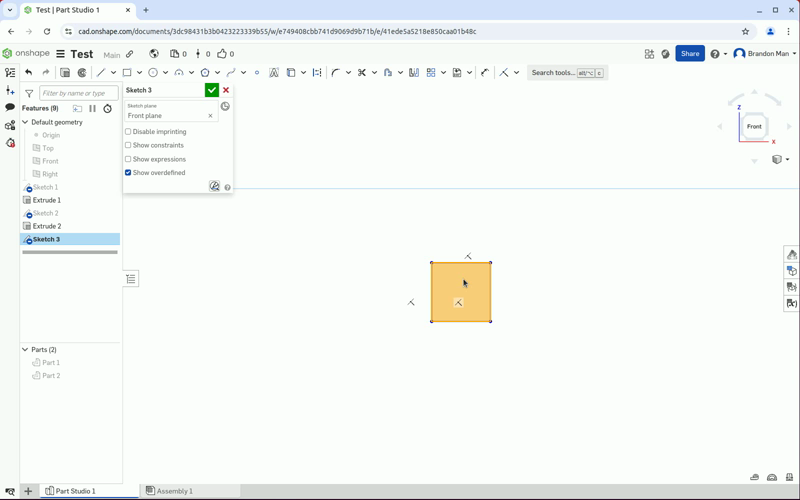
scroll(-6)
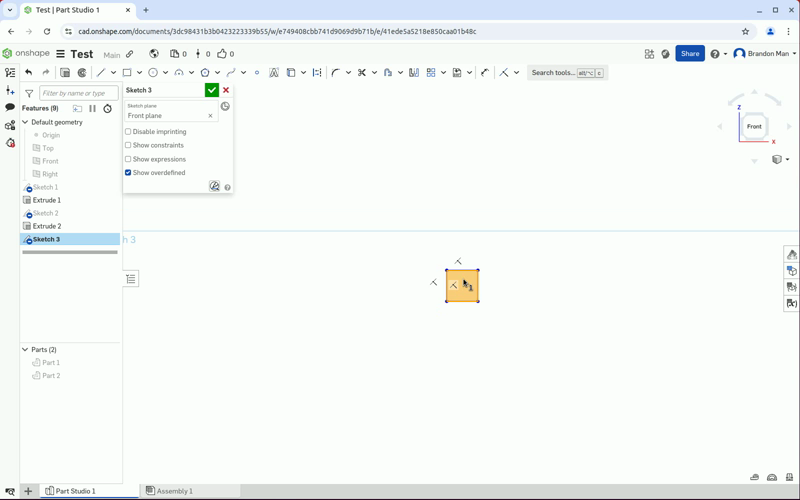
scroll(-6)
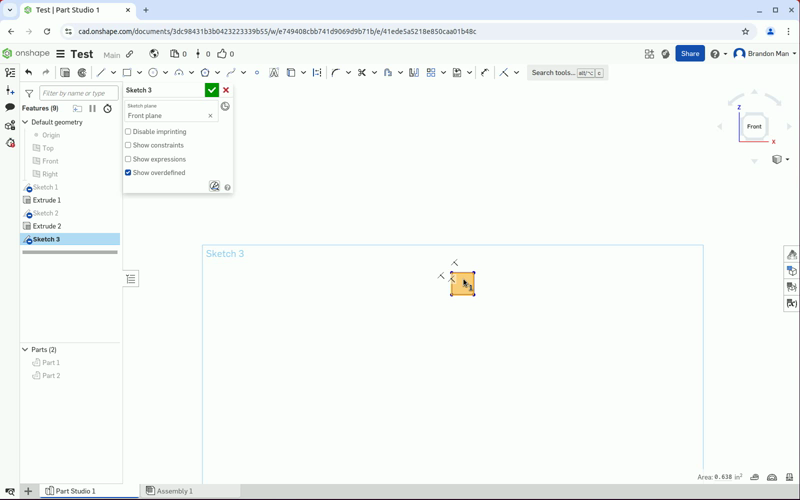
scroll(-6)
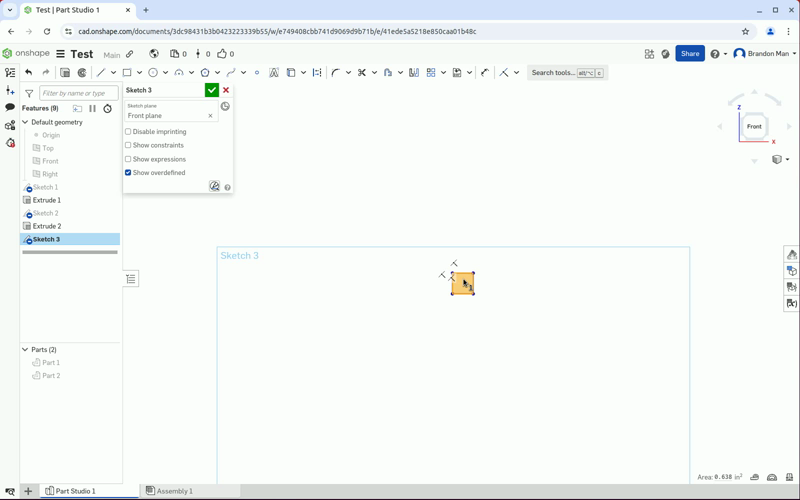
scroll(-6)
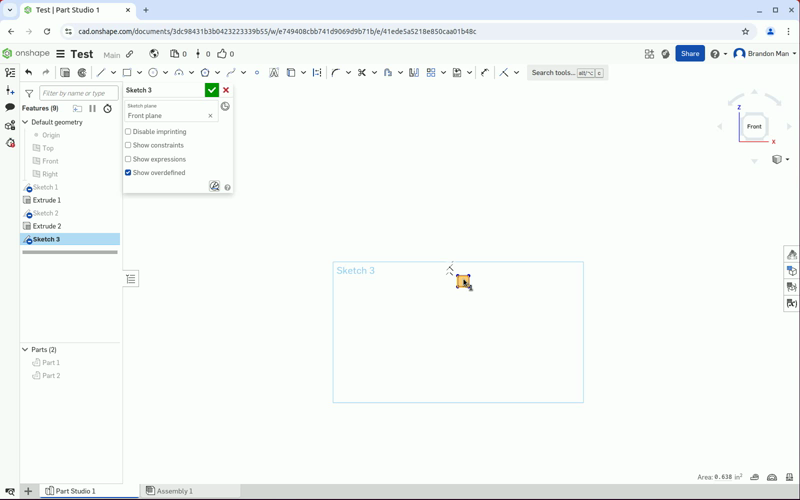
scroll(-6)
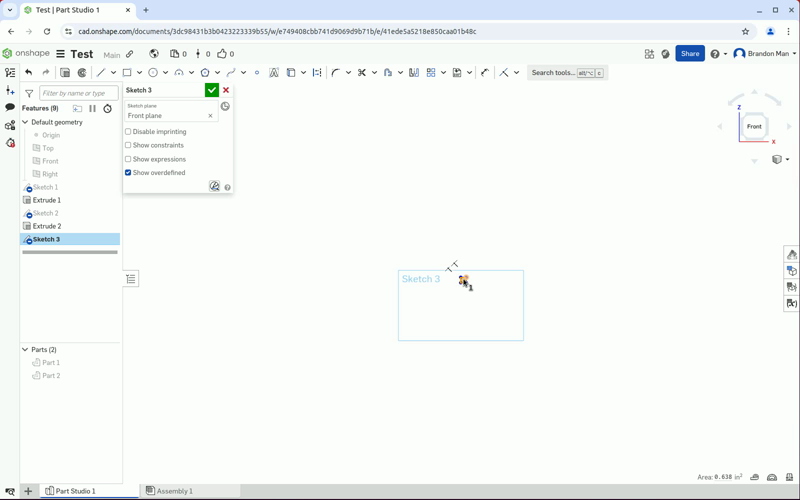
mouse_move(73, 352)
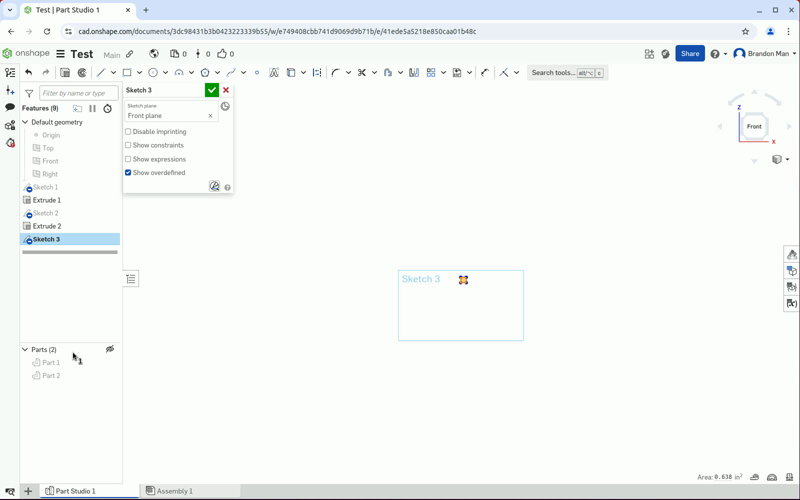
key(shift+y)
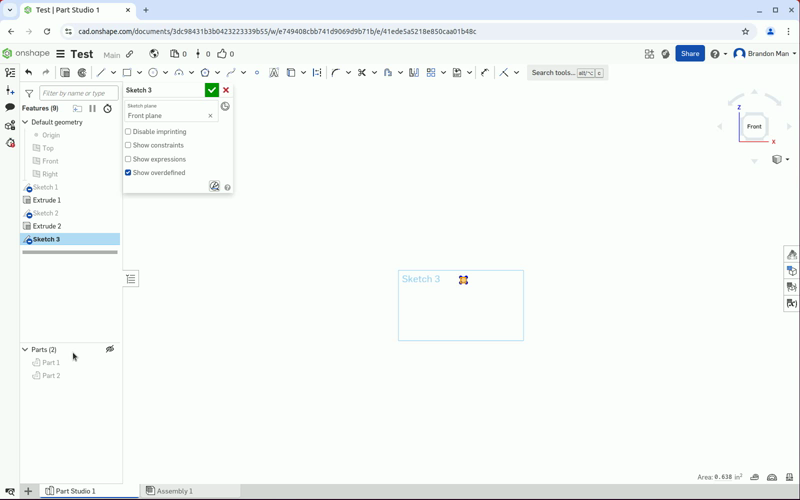
key(shift+e)
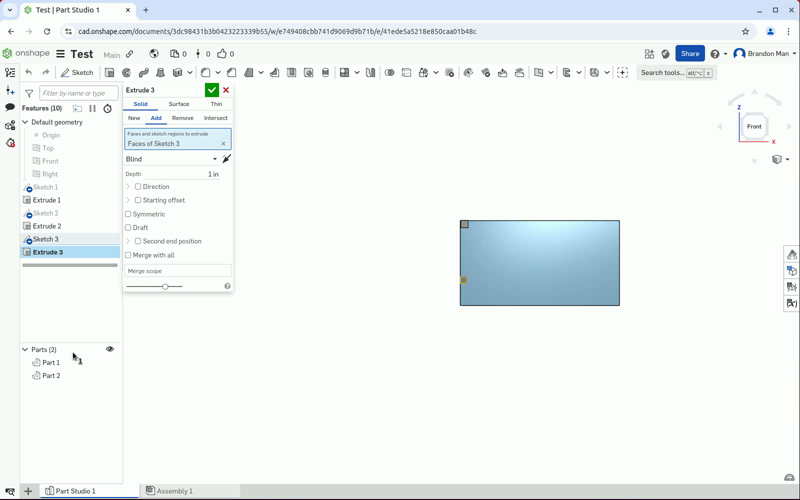
mouse_move(143, 106)
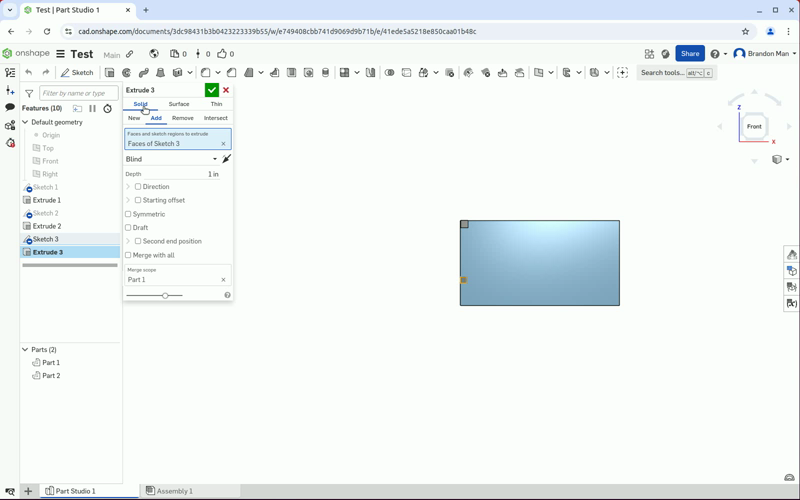
click(143, 106)
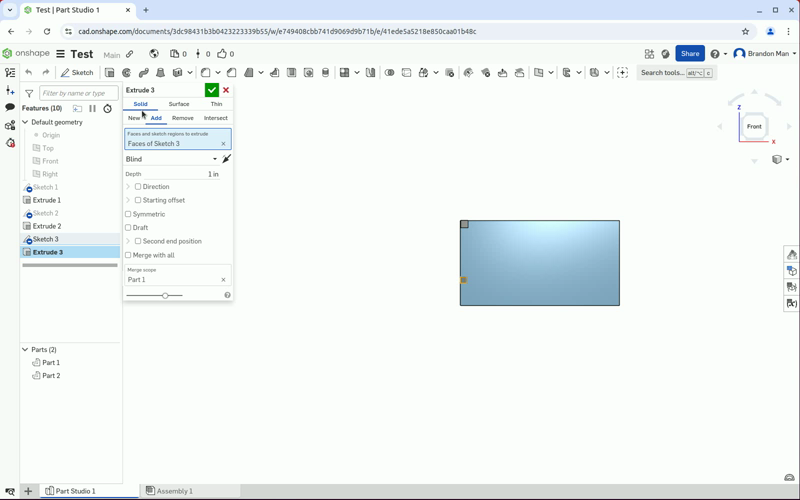
mouse_move(137, 120)
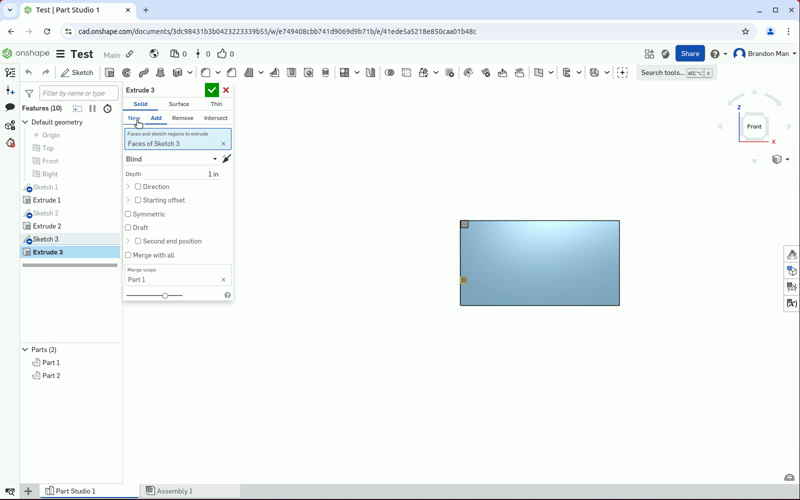
click(137, 120)
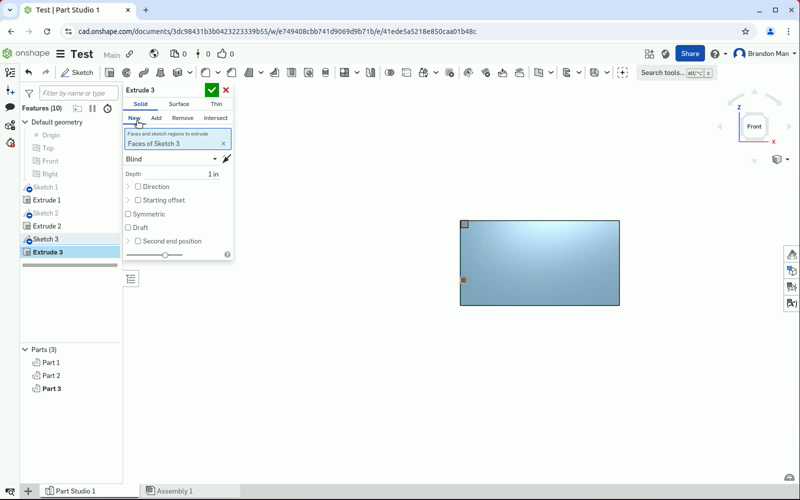
key(tab, 4)
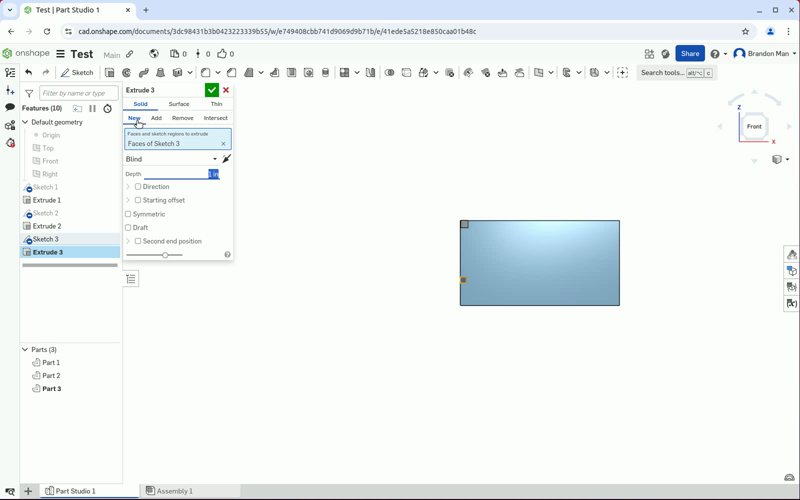
text(10.11)
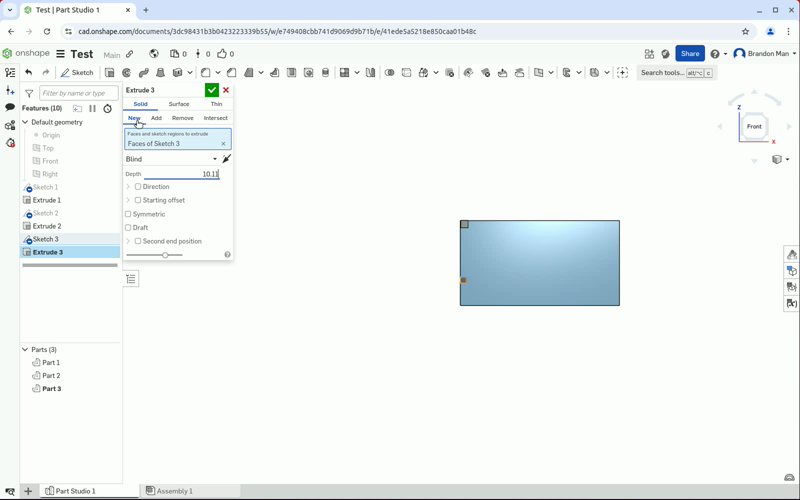
key(enter)
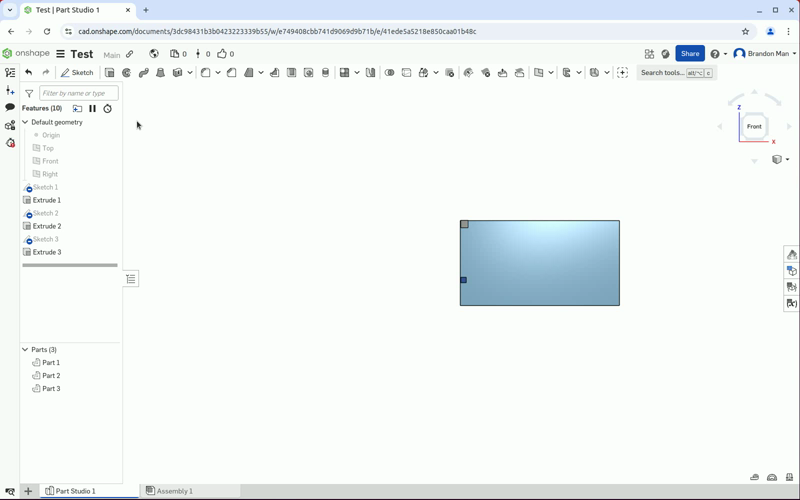
key(shift+h)
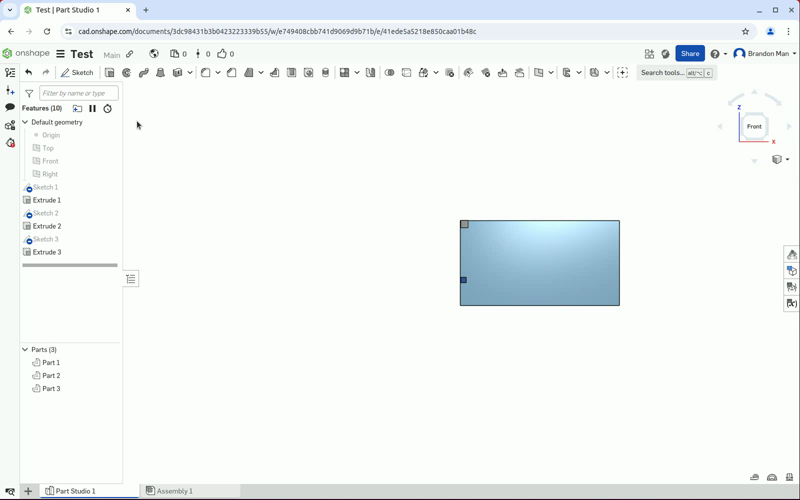
key(shift+h)
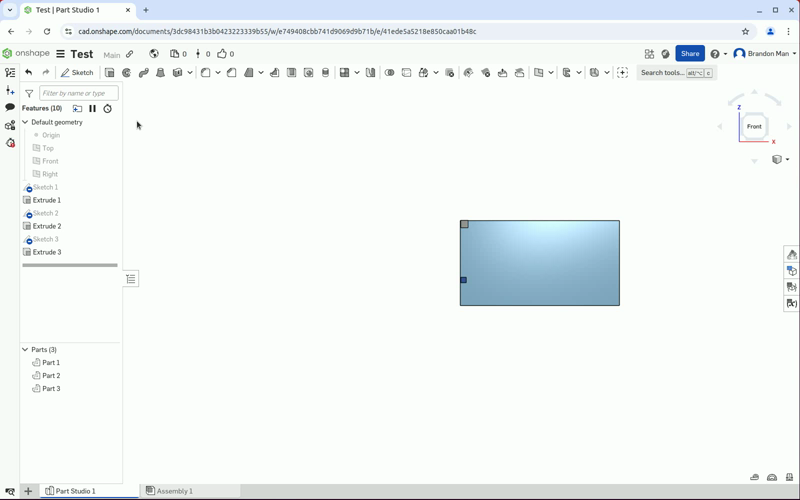
mouse_move(73, 189)
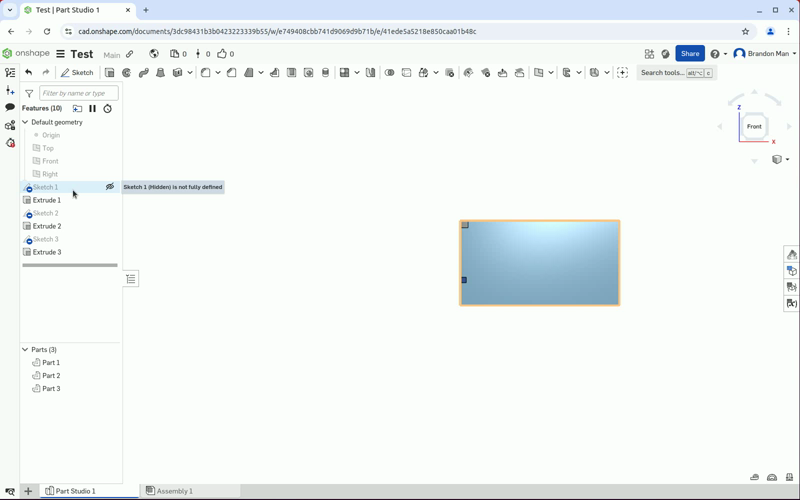
click(73, 189)
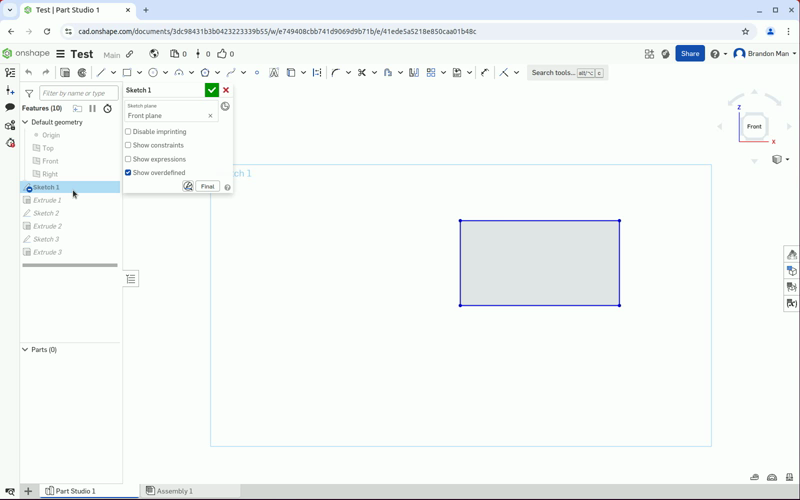
mouse_move(229, 92)
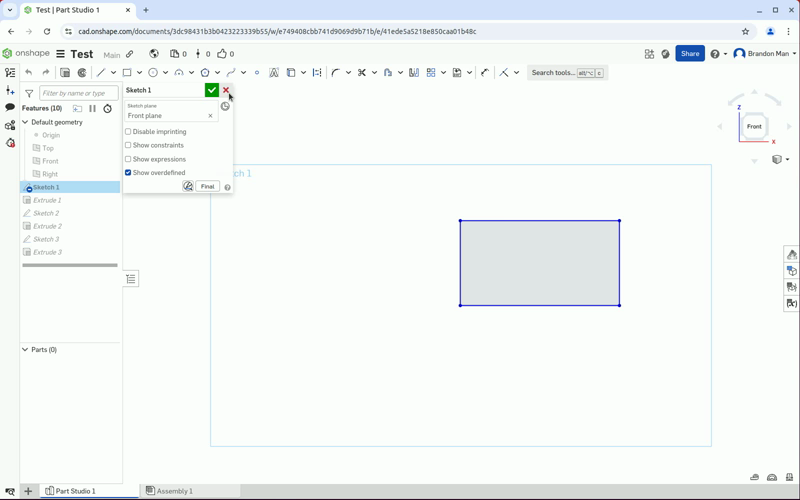
click(229, 92)
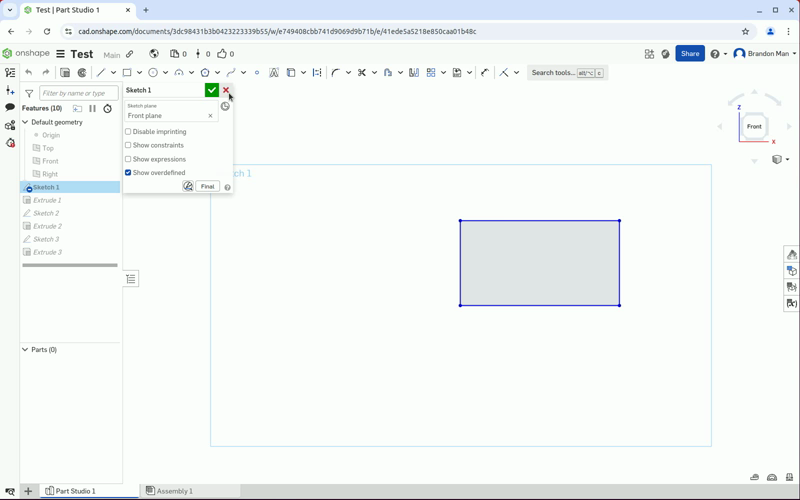
key(shift+s)
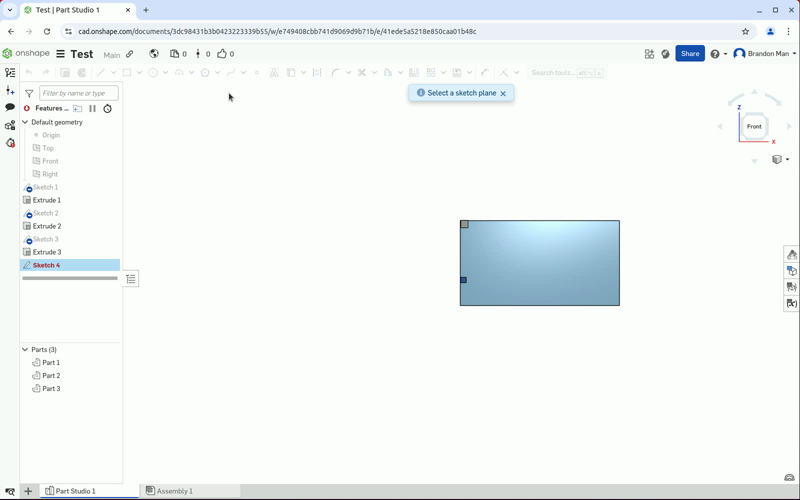
mouse_move(73, 163)
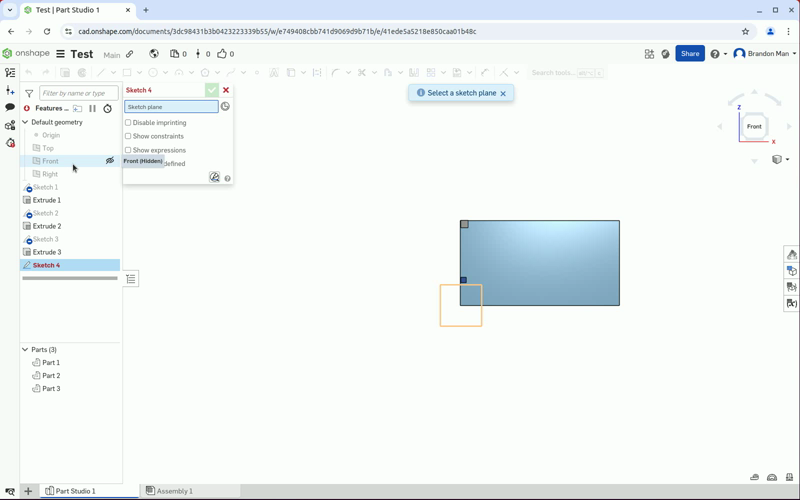
click(73, 163)
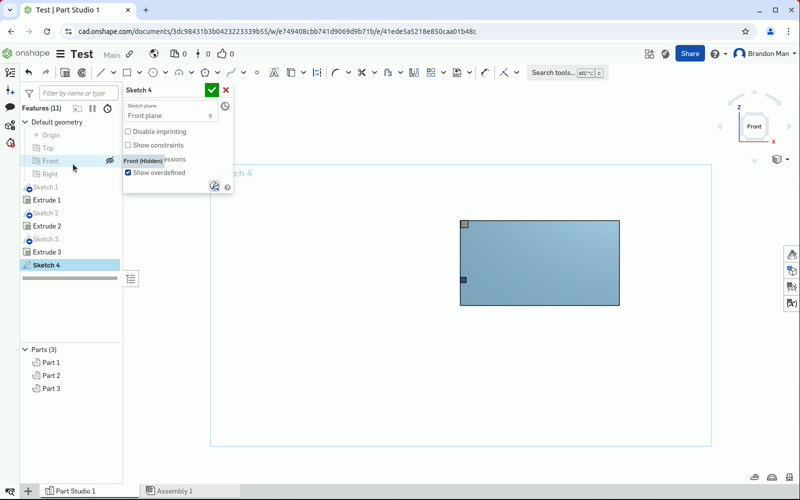
mouse_move(73, 352)
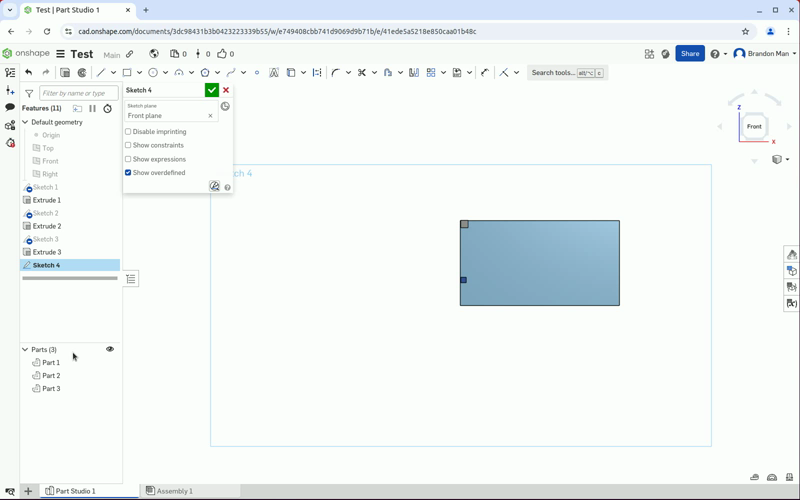
key(y)
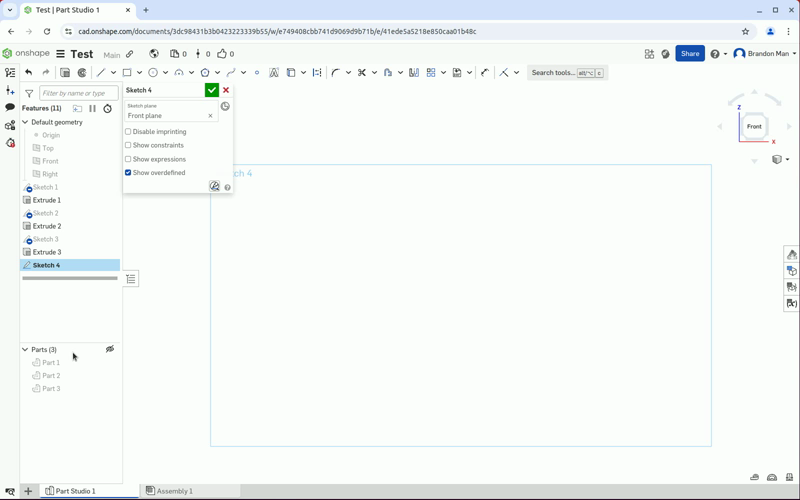
key(l)
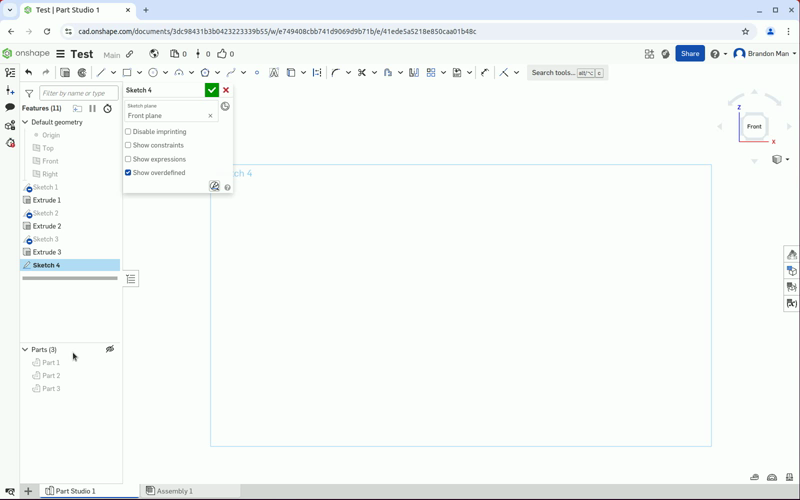
key_down(shift)
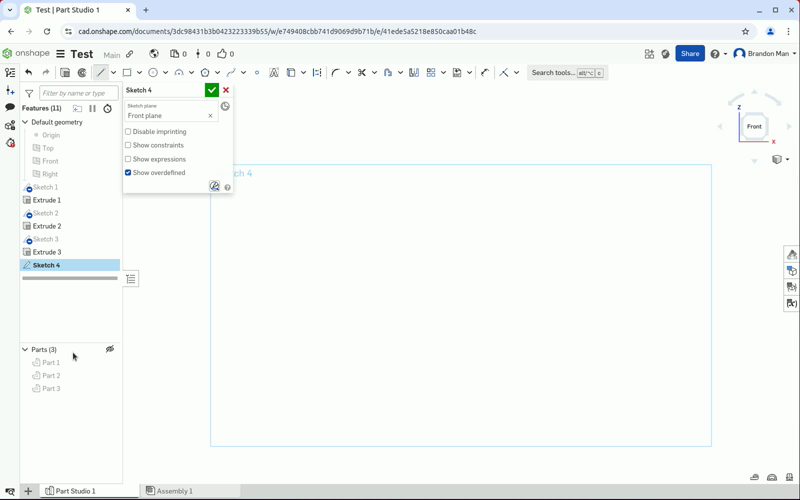
mouse_move(568, 282)
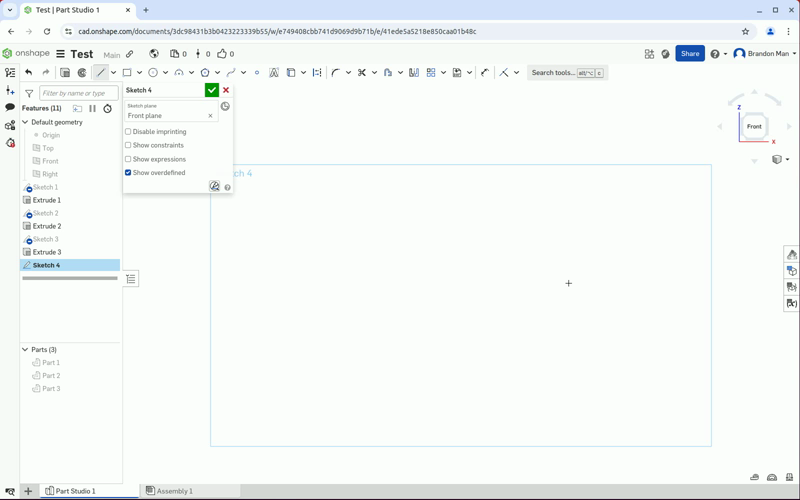
click(568, 282)
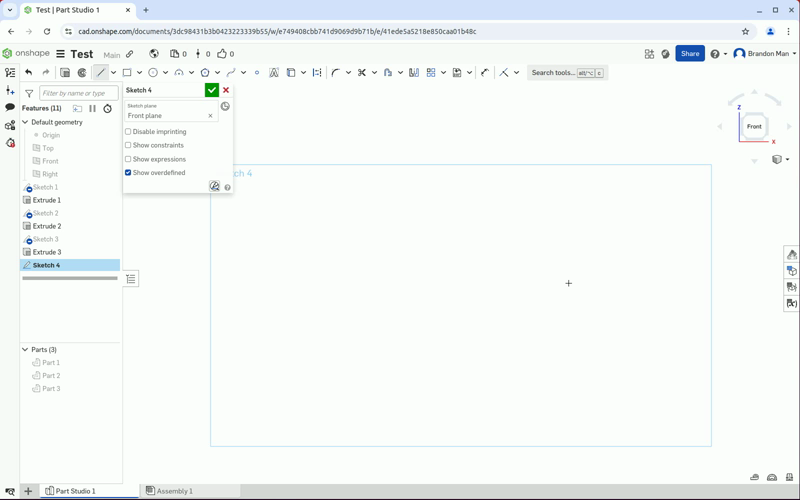
key_up(shift)
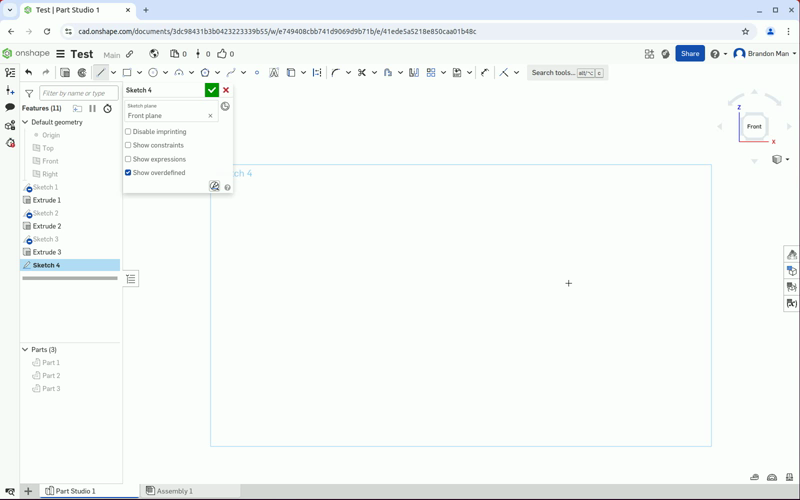
key_down(shift)
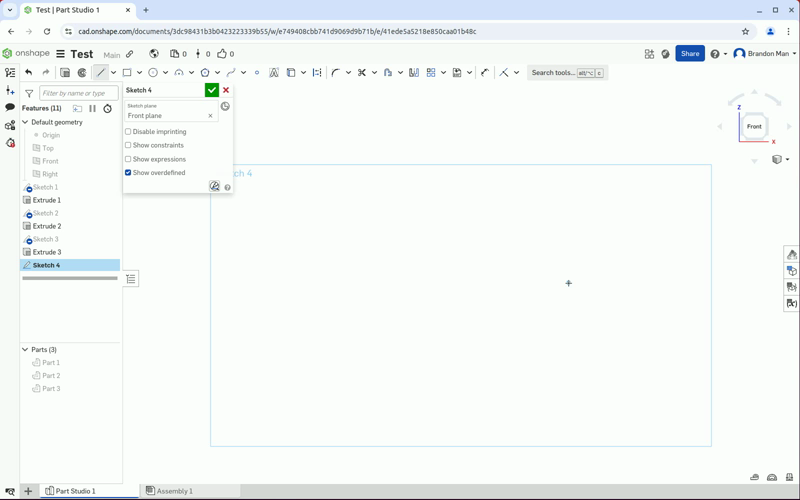
mouse_move(589, 282)
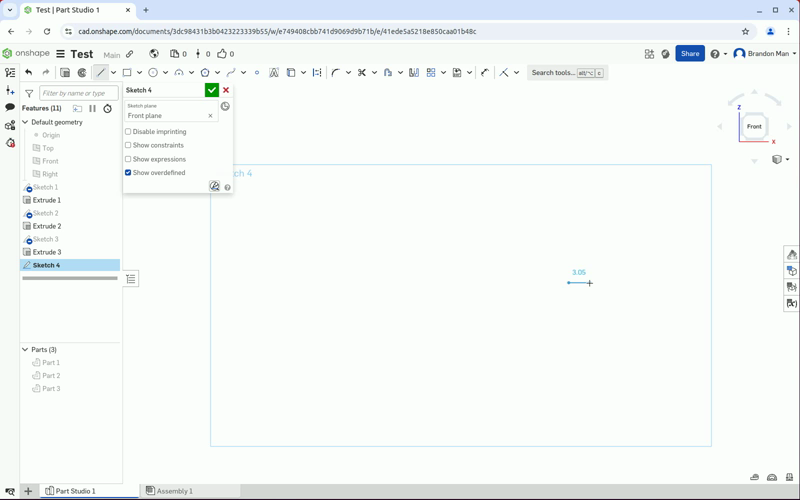
mouse_move(574, 282)
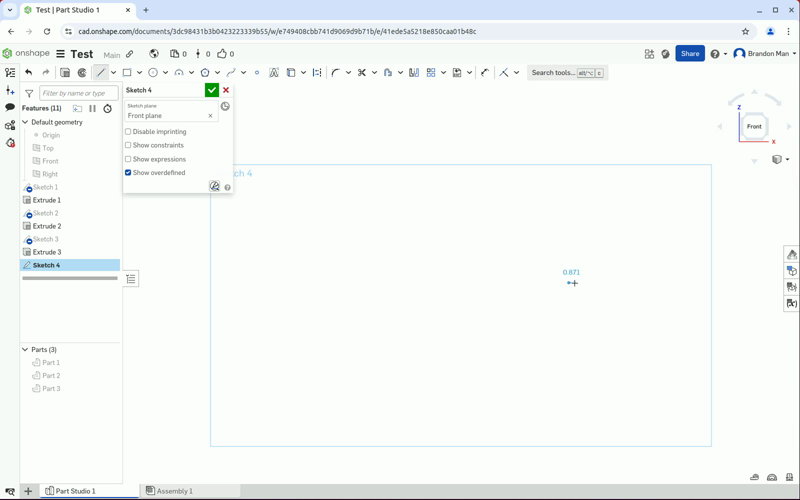
scroll(6)
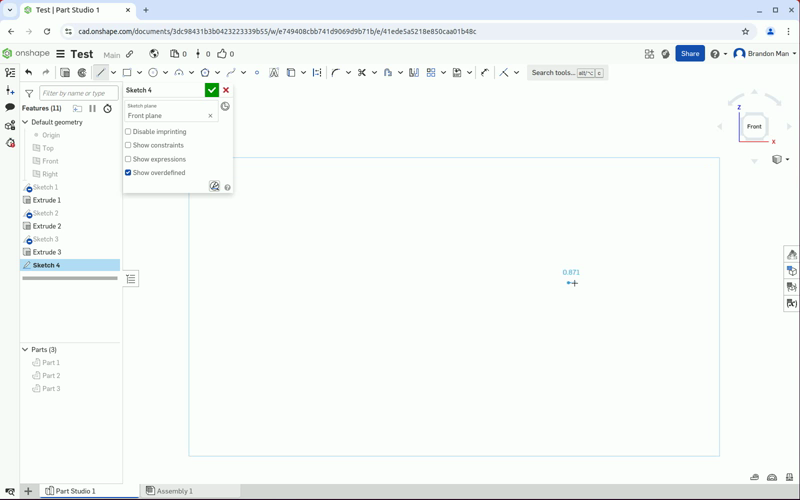
scroll(6)
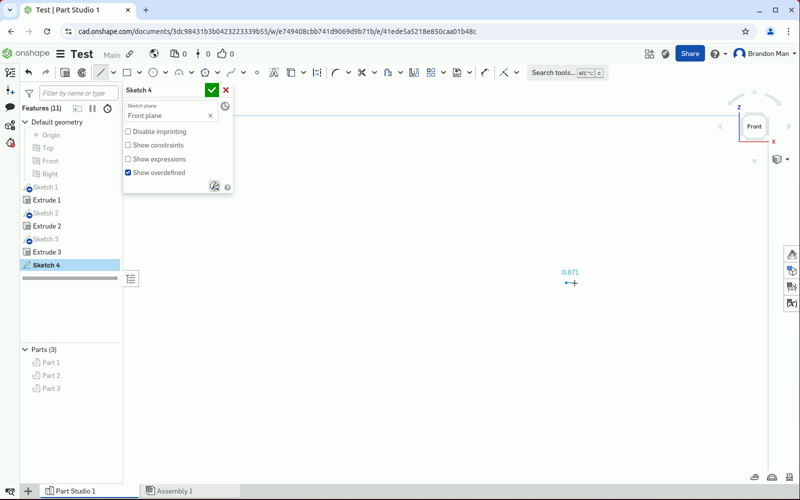
scroll(6)
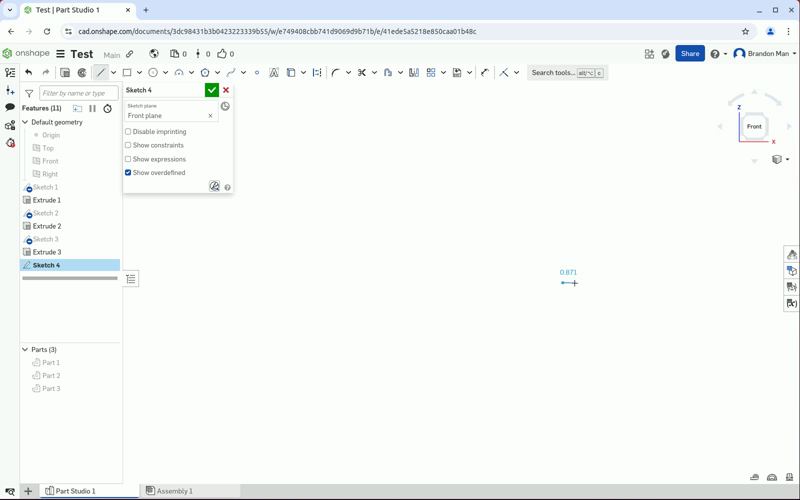
scroll(6)
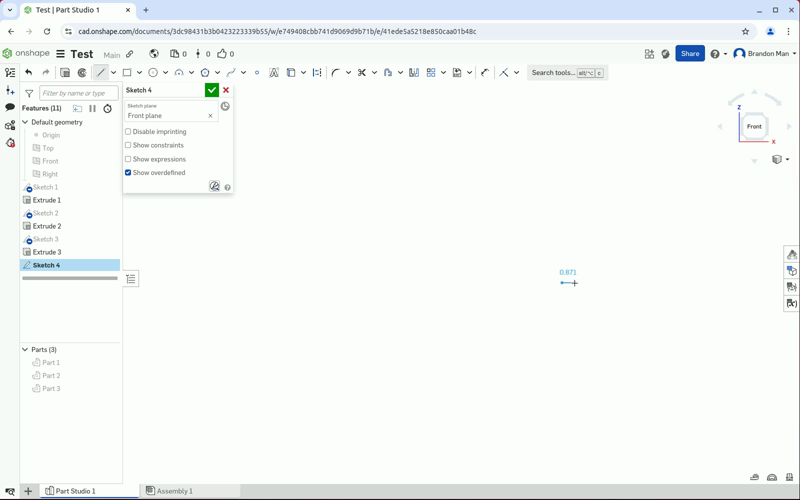
scroll(6)
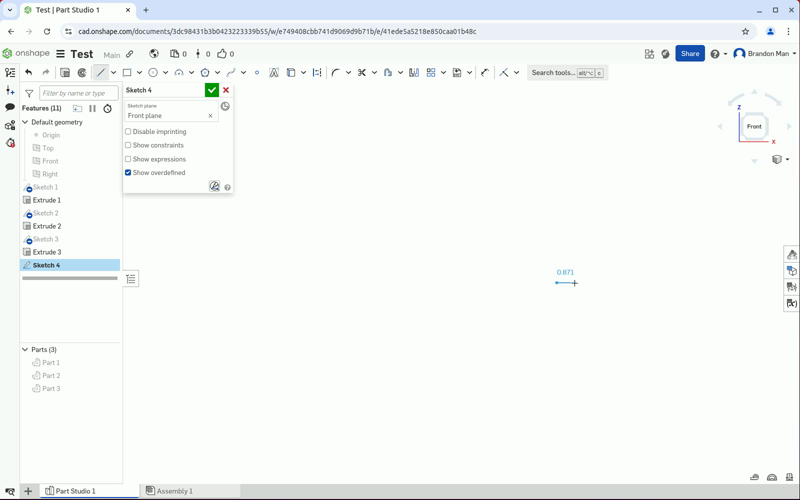
scroll(6)
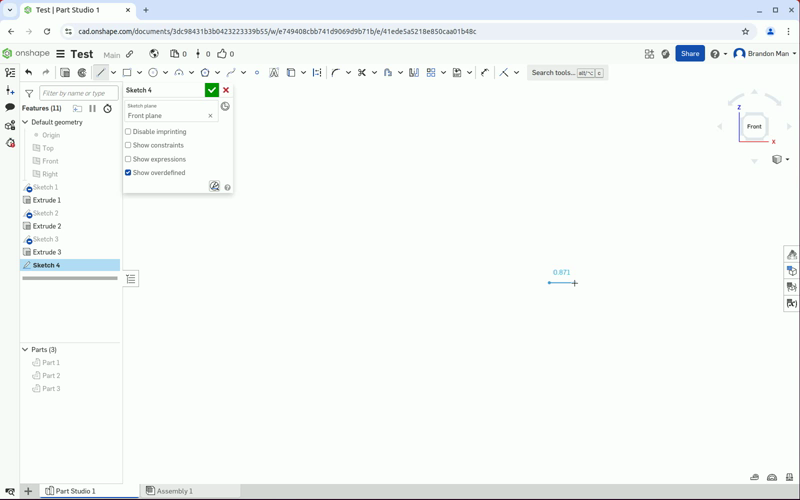
scroll(6)
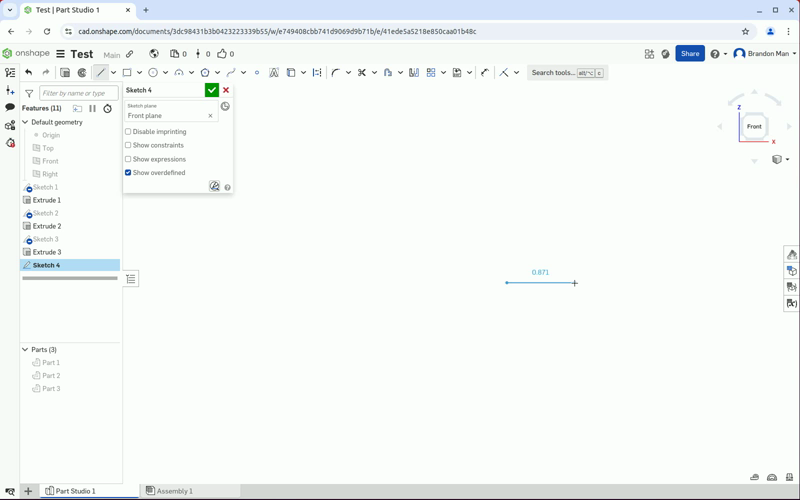
click(574, 282)
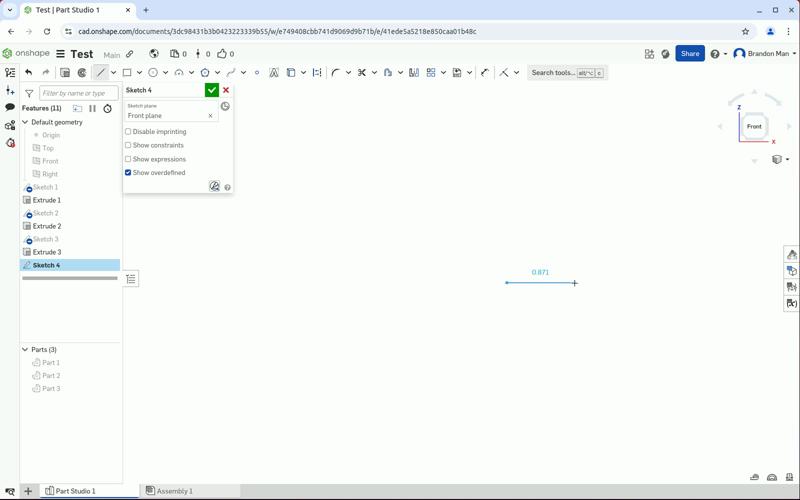
scroll(-6)
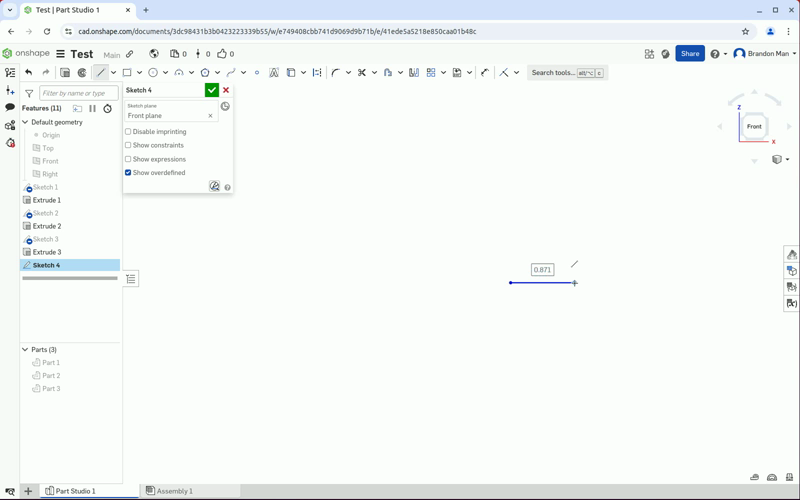
scroll(-6)
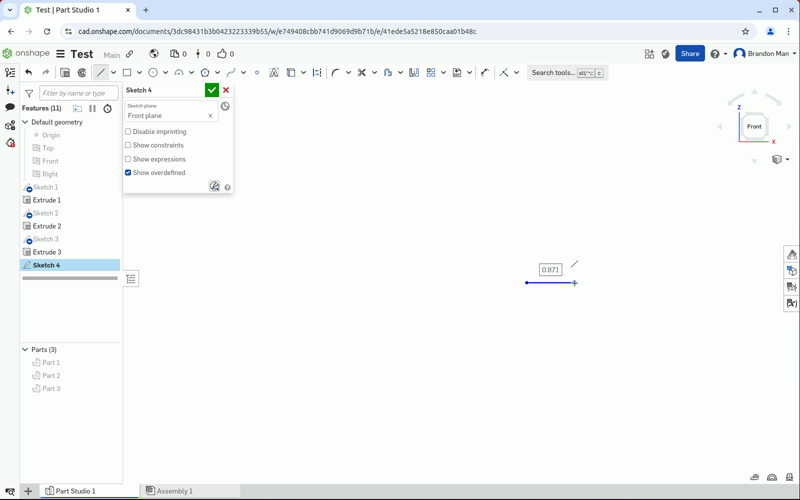
scroll(-6)
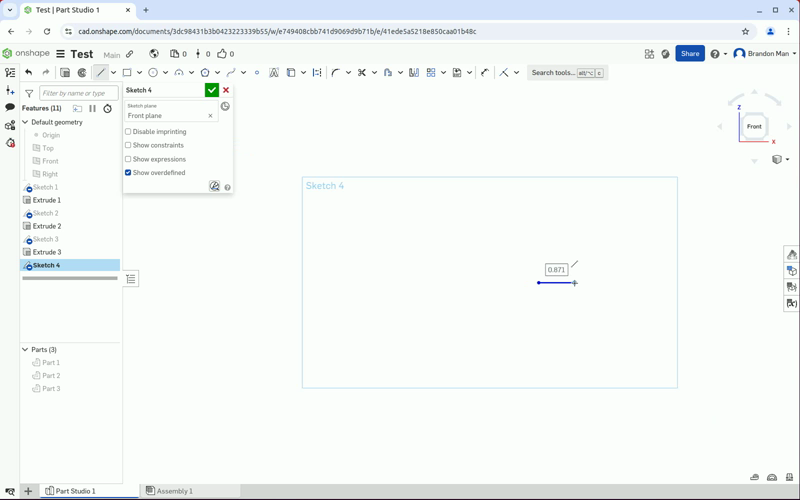
scroll(-6)
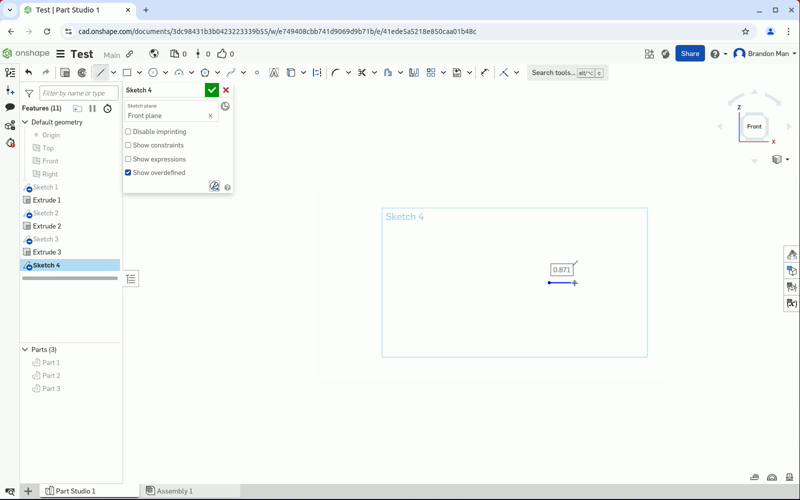
scroll(-6)
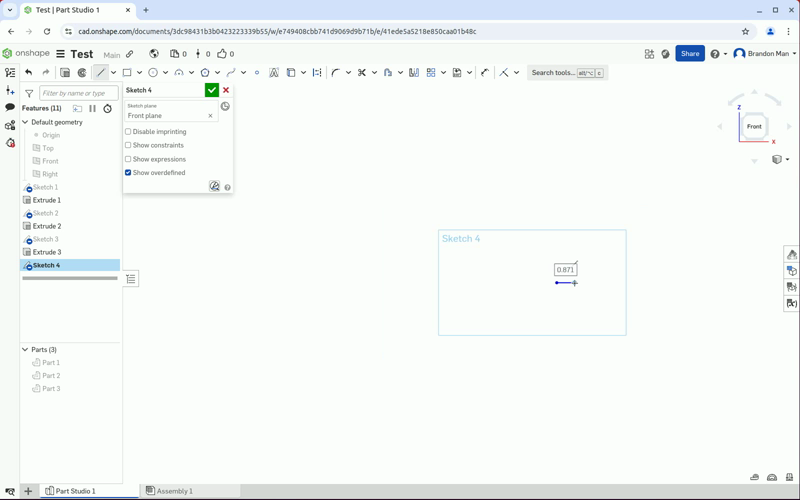
scroll(-6)
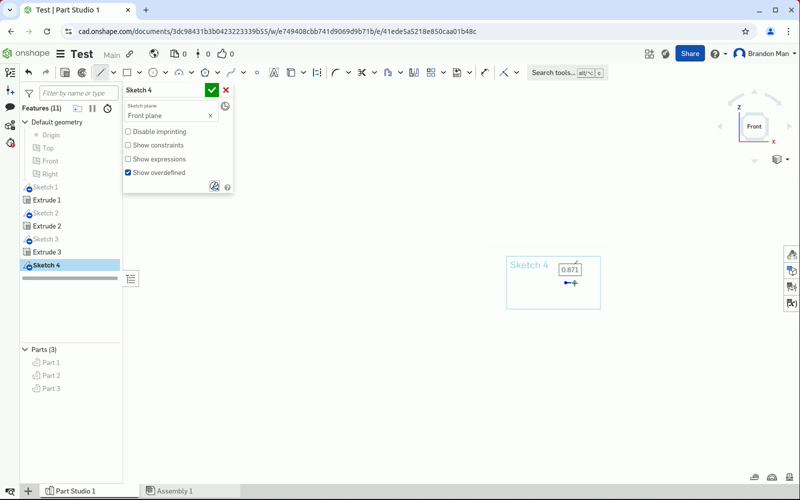
scroll(-6)
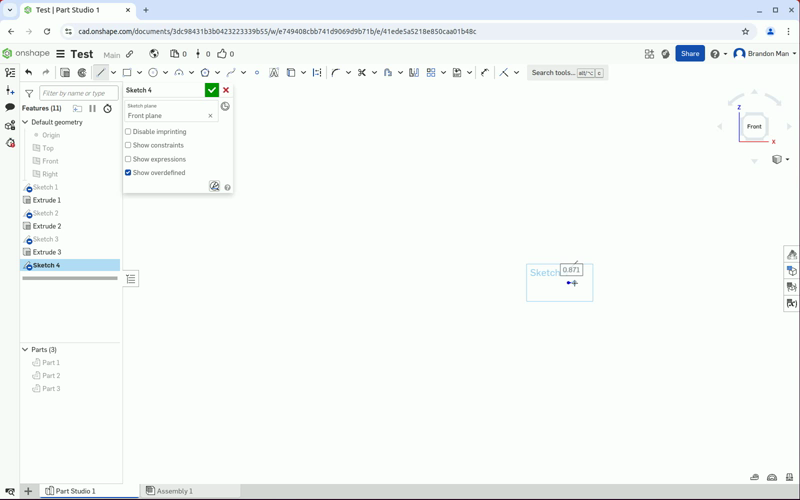
key_up(shift)
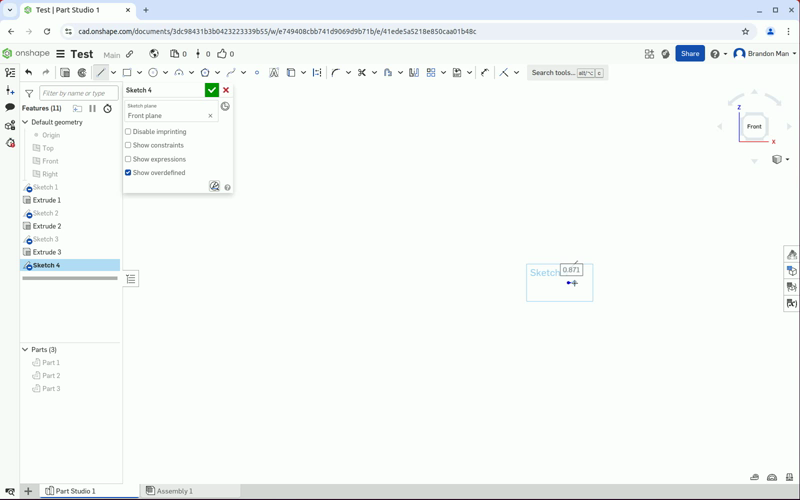
key_down(shift)
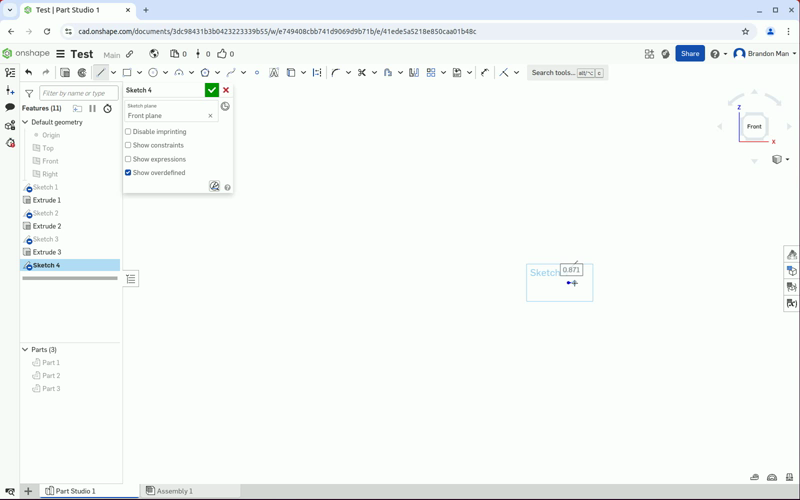
mouse_move(589, 282)
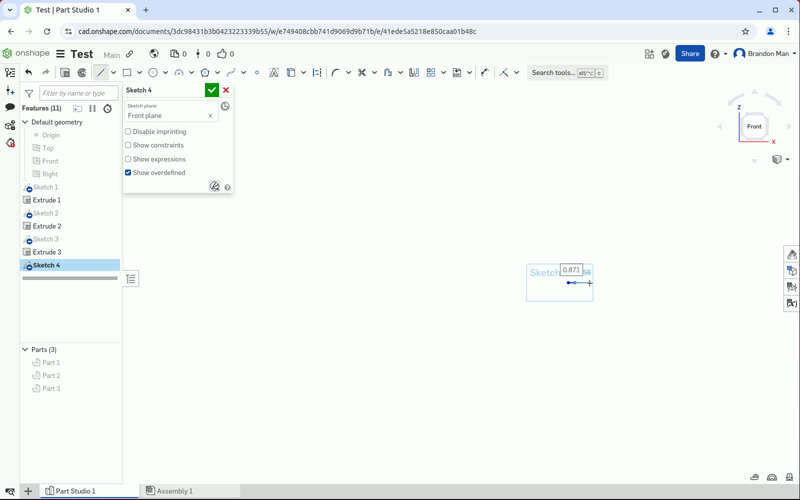
mouse_move(574, 277)
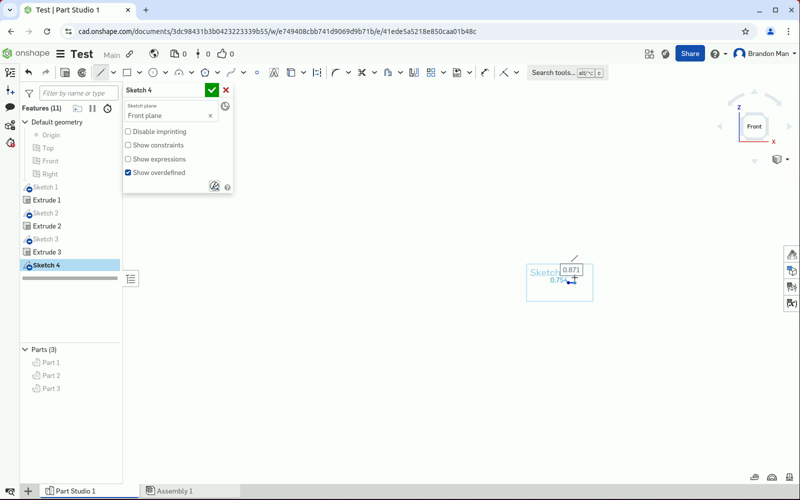
scroll(6)
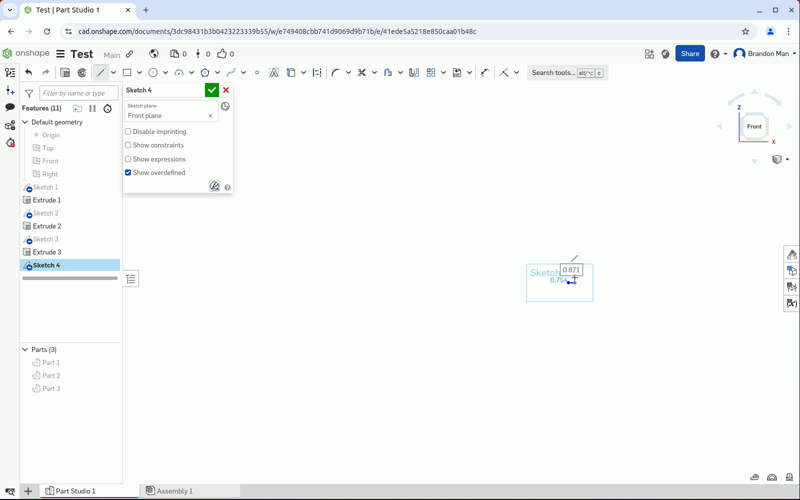
scroll(6)
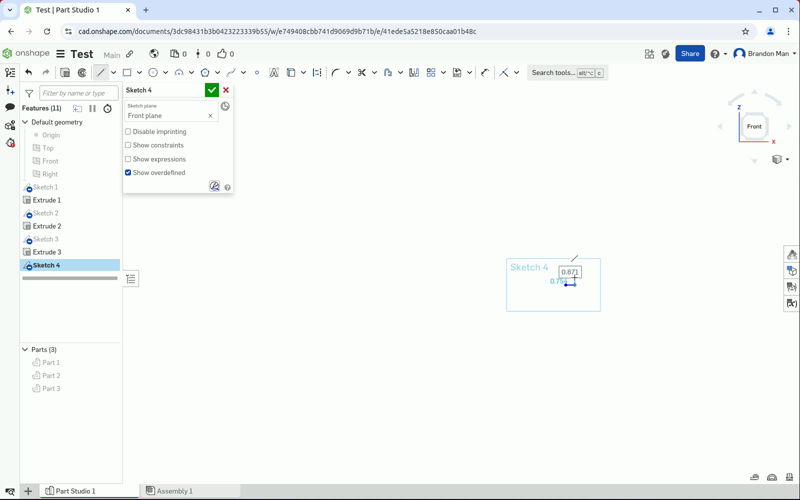
scroll(6)
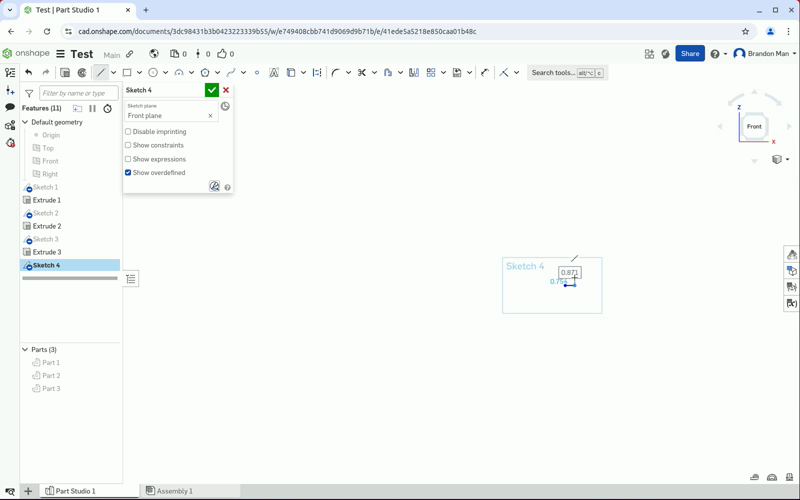
scroll(6)
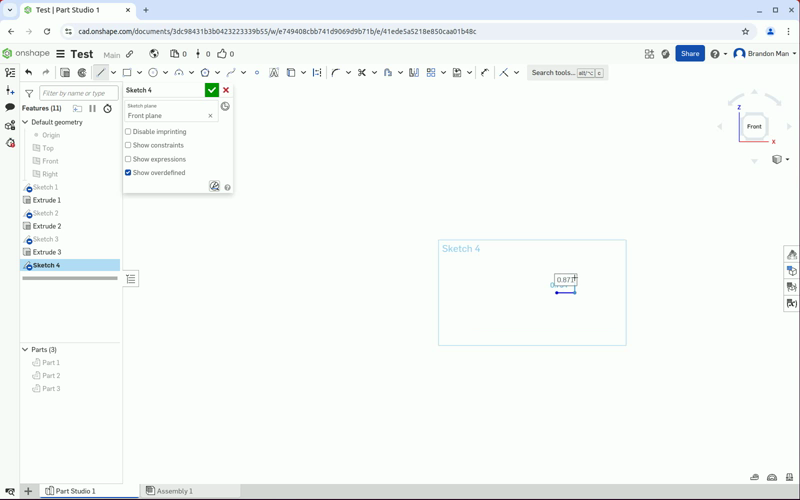
scroll(6)
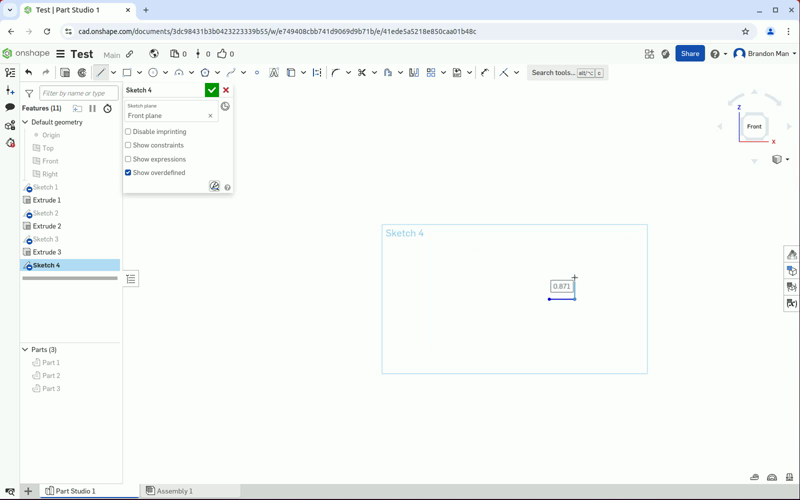
scroll(6)
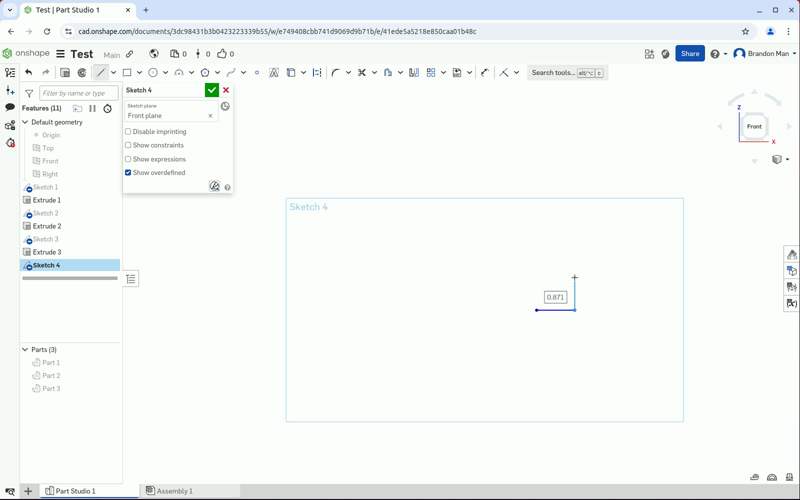
scroll(6)
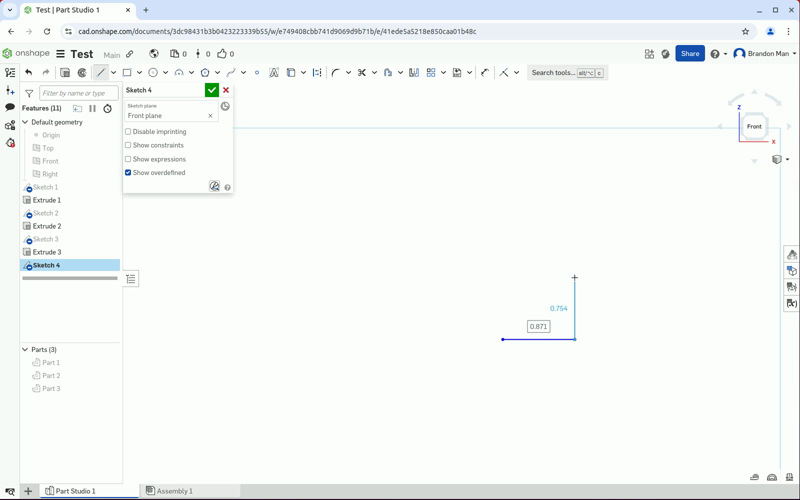
click(574, 277)
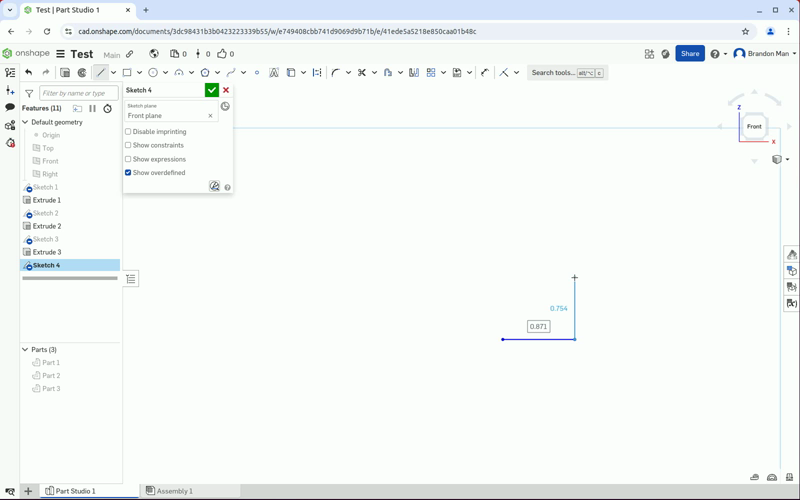
scroll(-6)
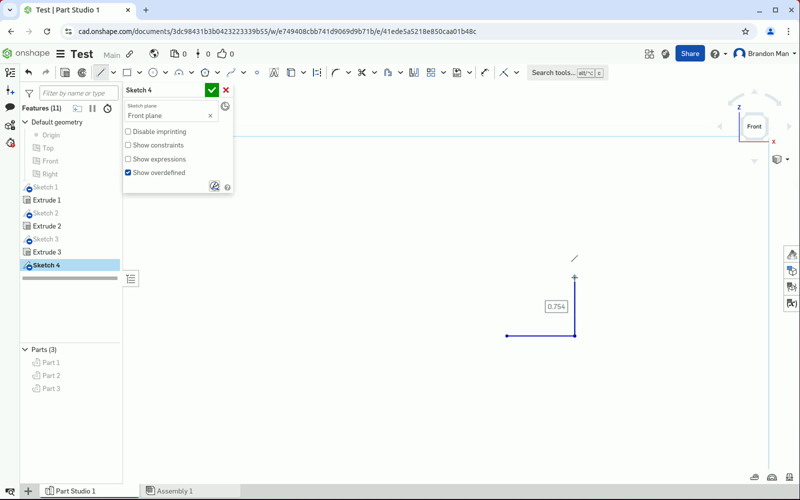
scroll(-6)
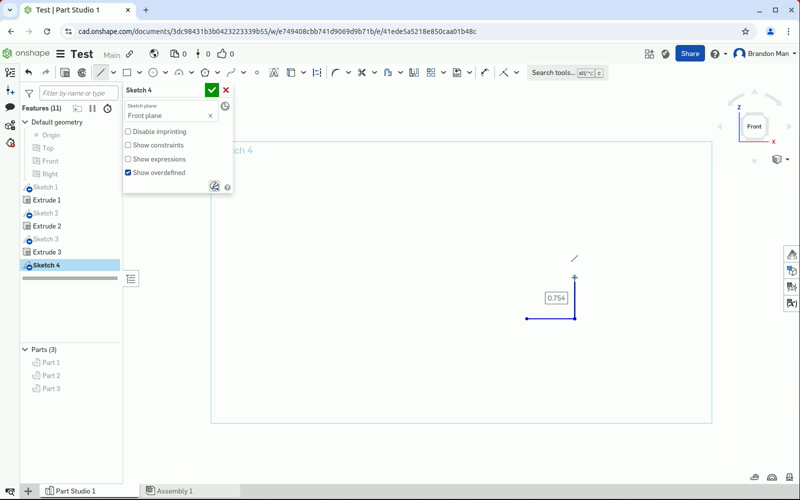
scroll(-6)
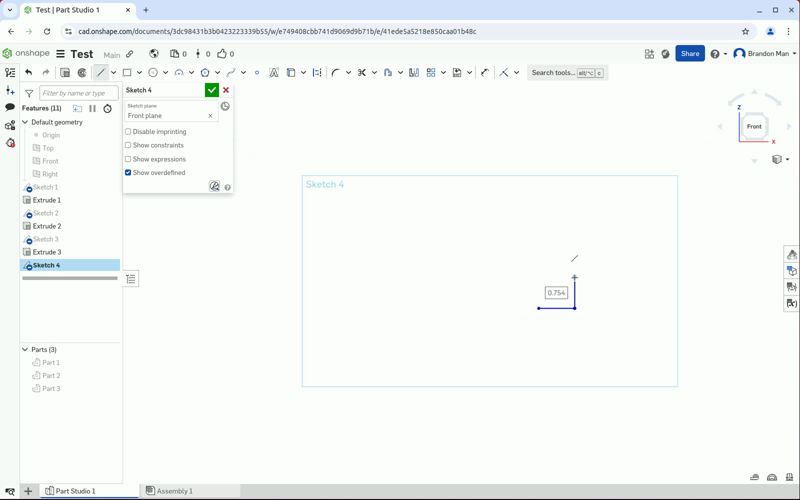
scroll(-6)
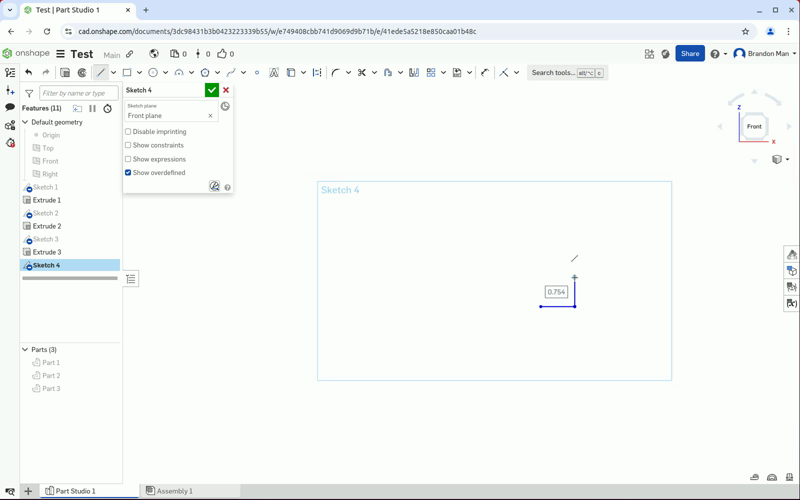
scroll(-6)
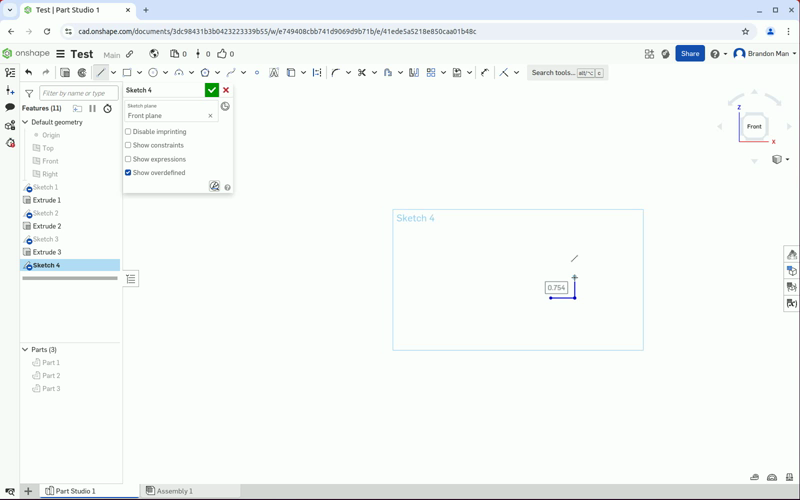
scroll(-6)
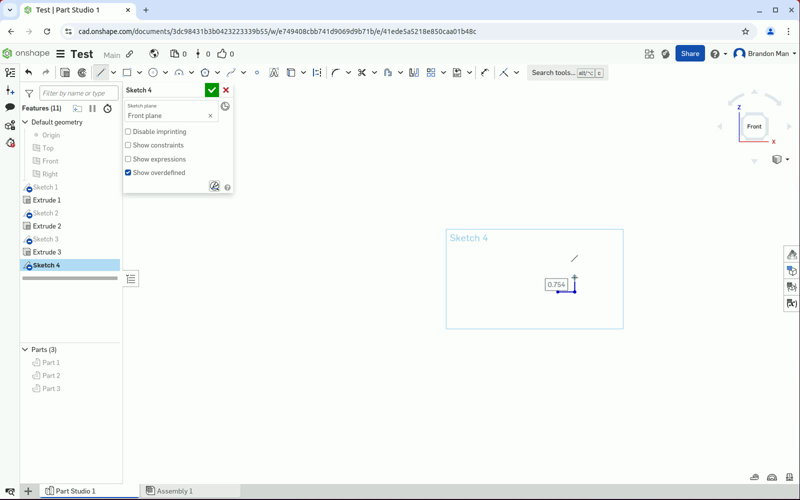
scroll(-6)
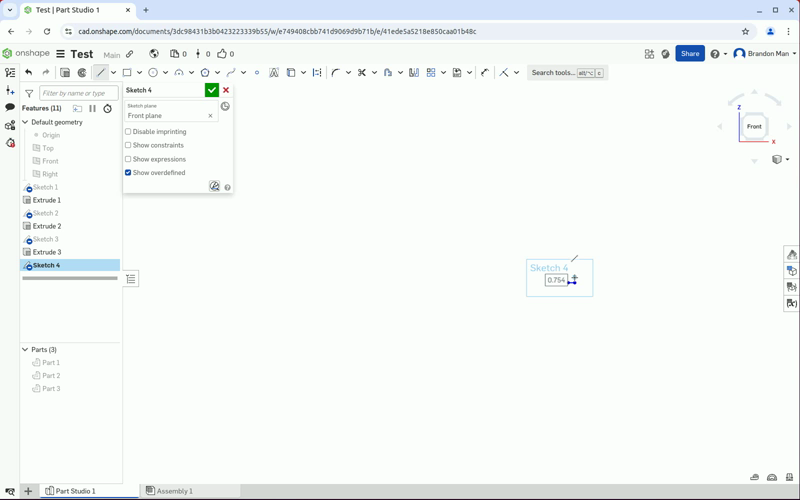
key_up(shift)
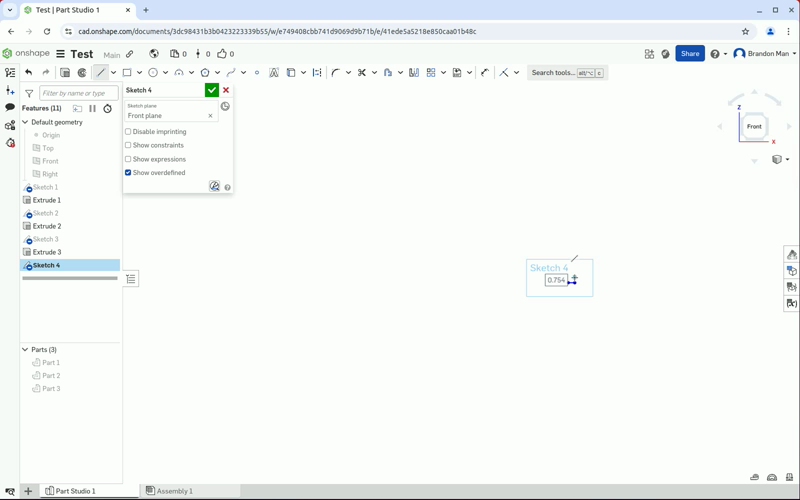
key_down(shift)
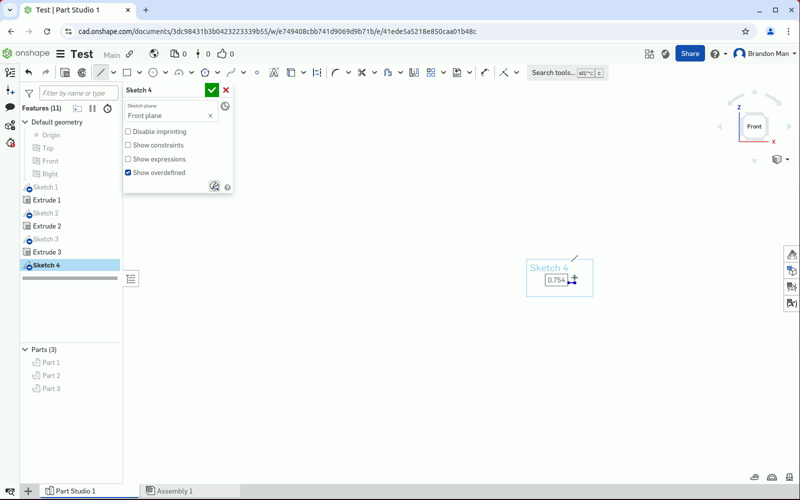
mouse_move(589, 277)
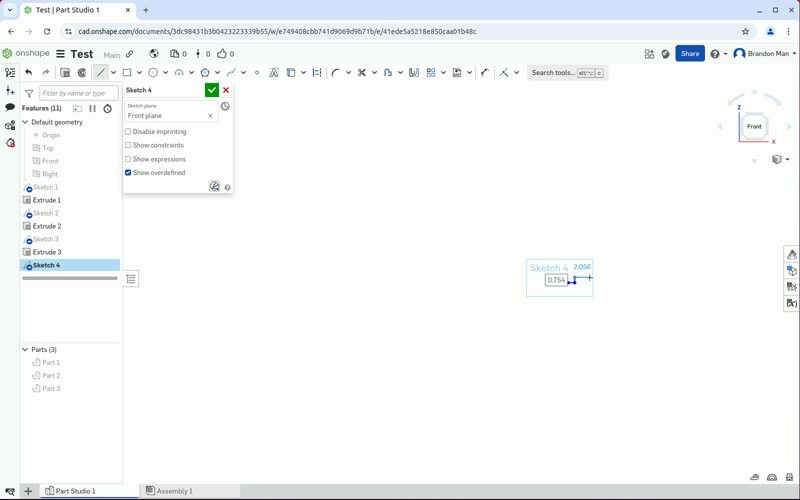
mouse_move(568, 277)
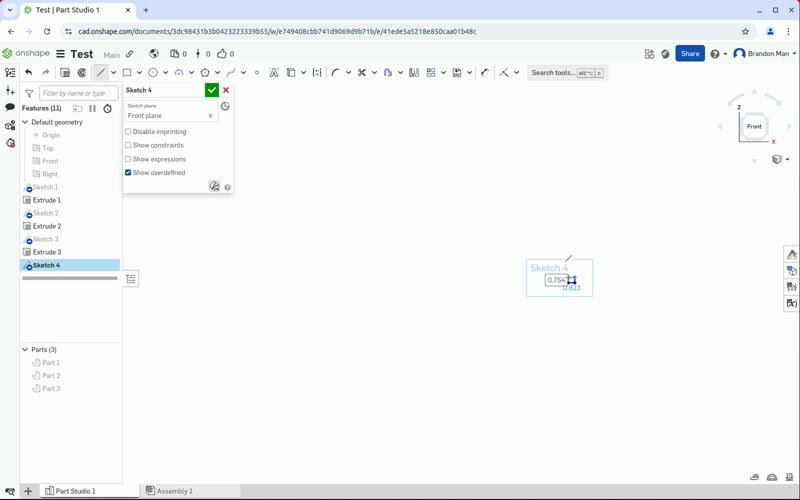
scroll(6)
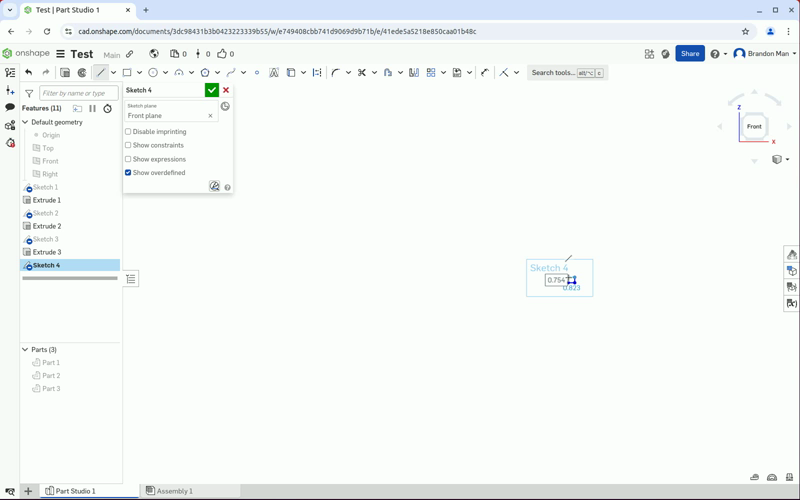
scroll(6)
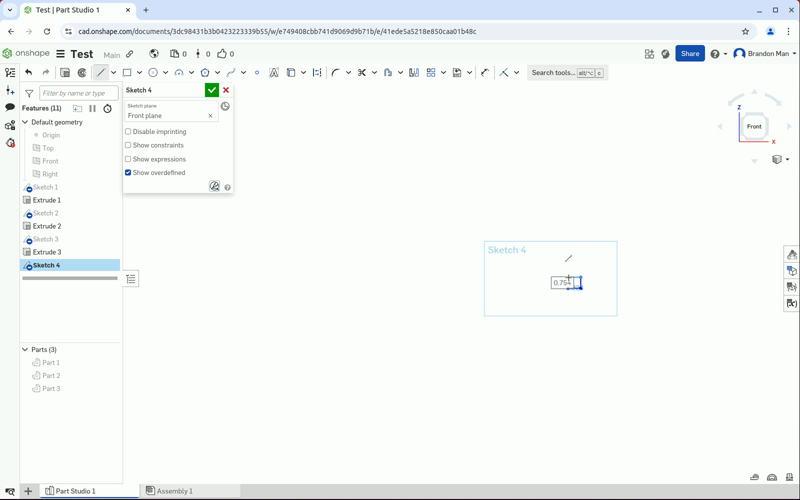
scroll(6)
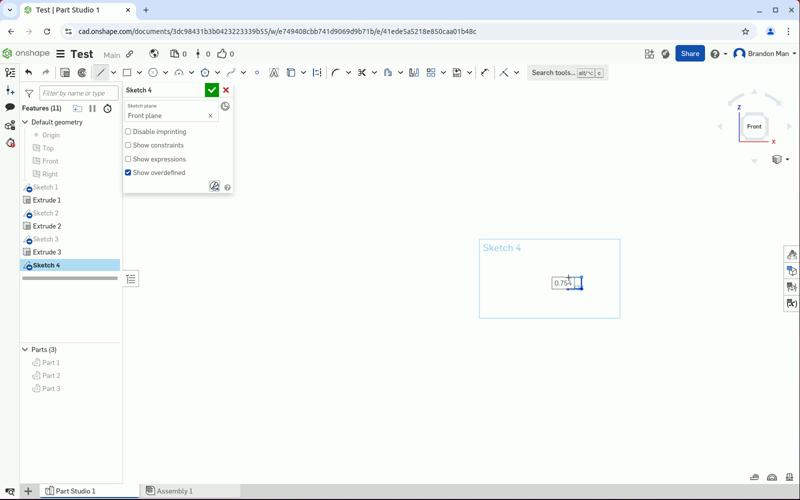
scroll(6)
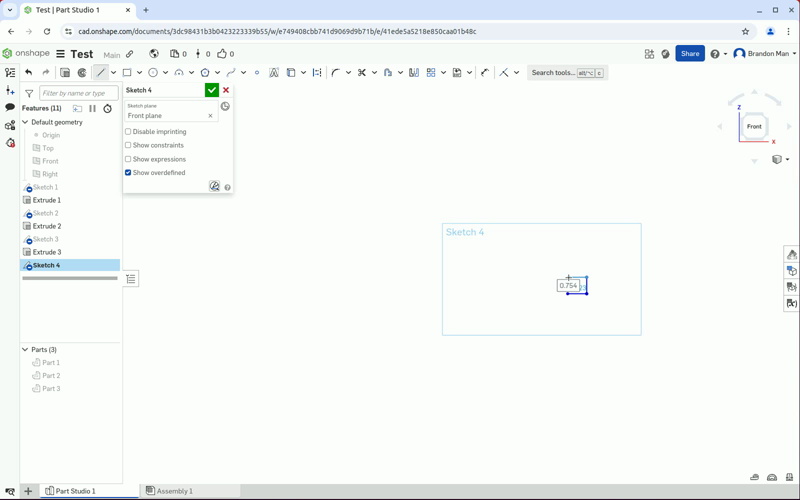
scroll(6)
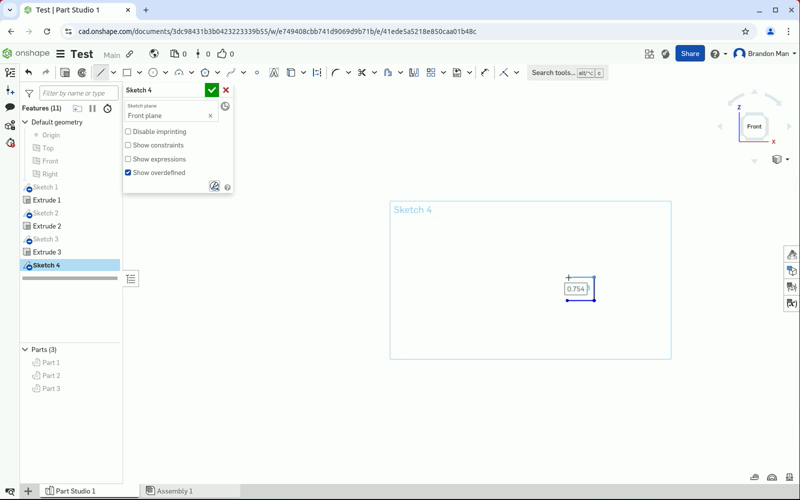
scroll(6)
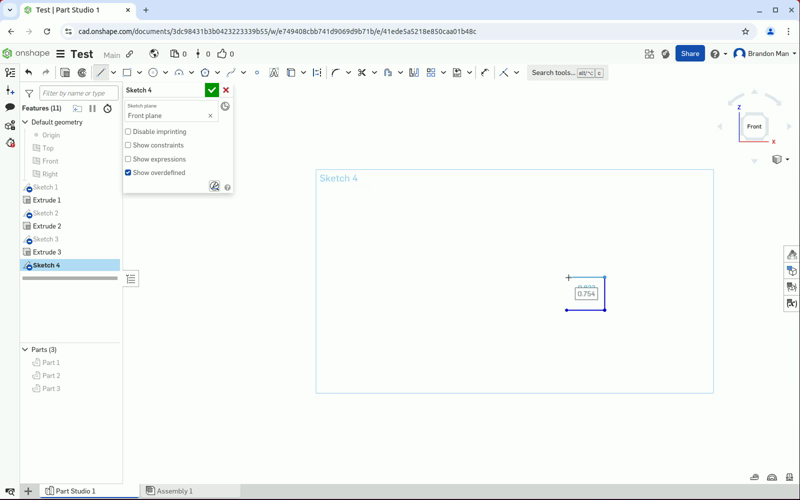
scroll(6)
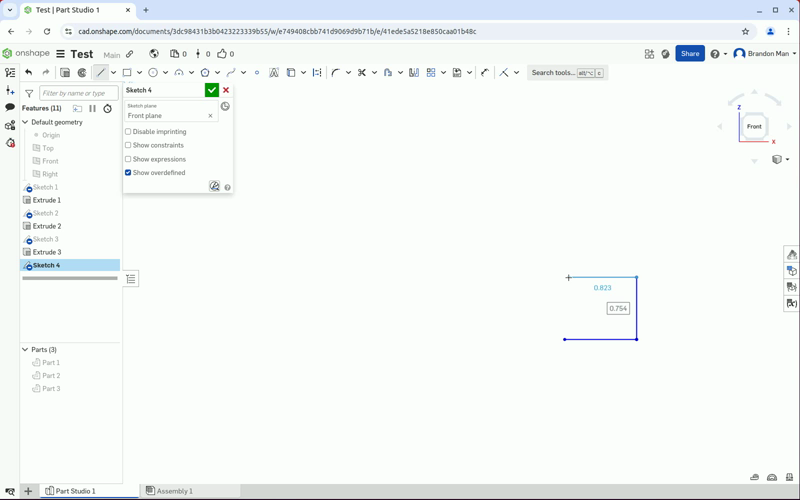
click(568, 277)
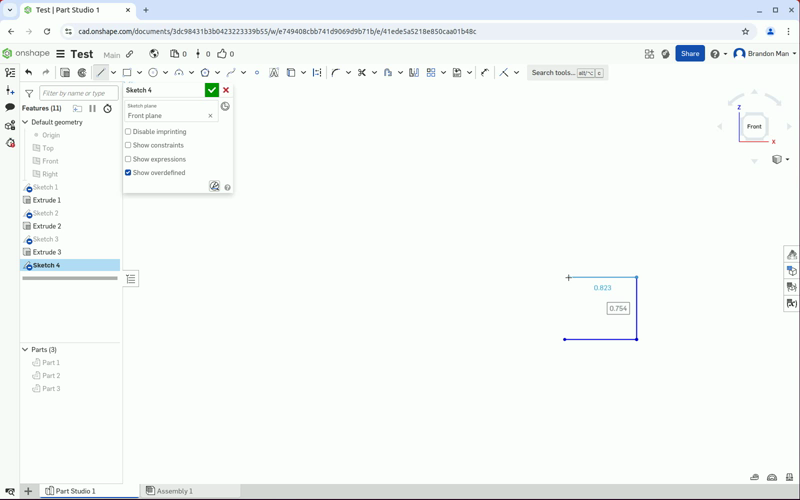
scroll(-6)
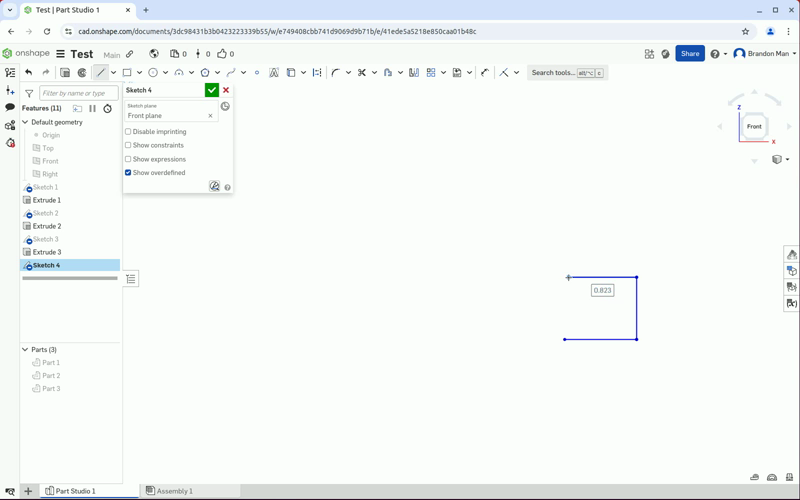
scroll(-6)
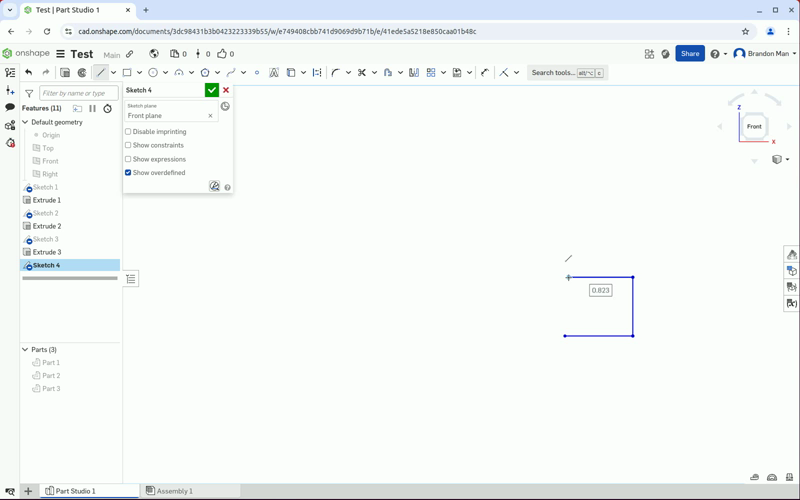
scroll(-6)
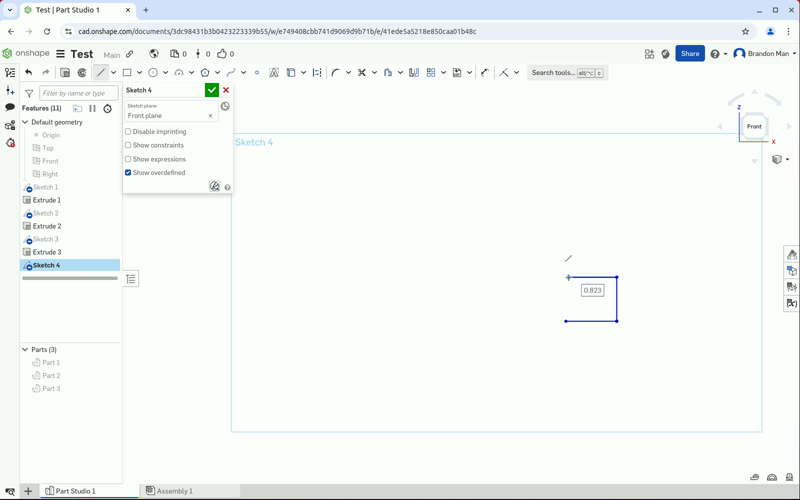
scroll(-6)
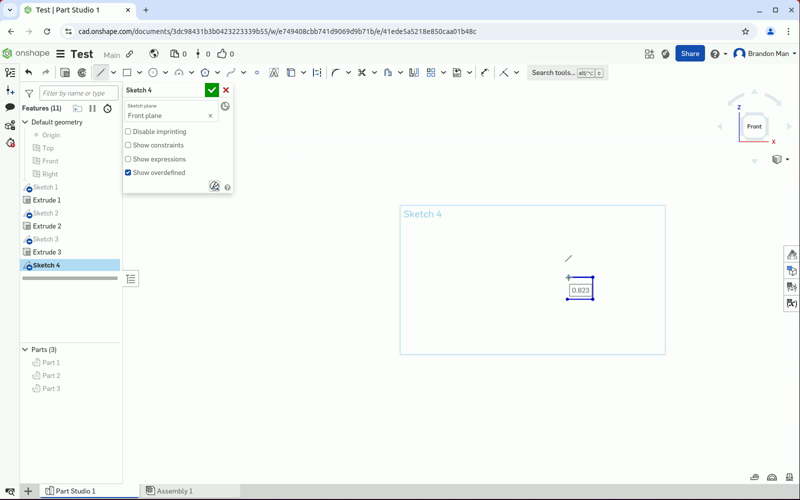
scroll(-6)
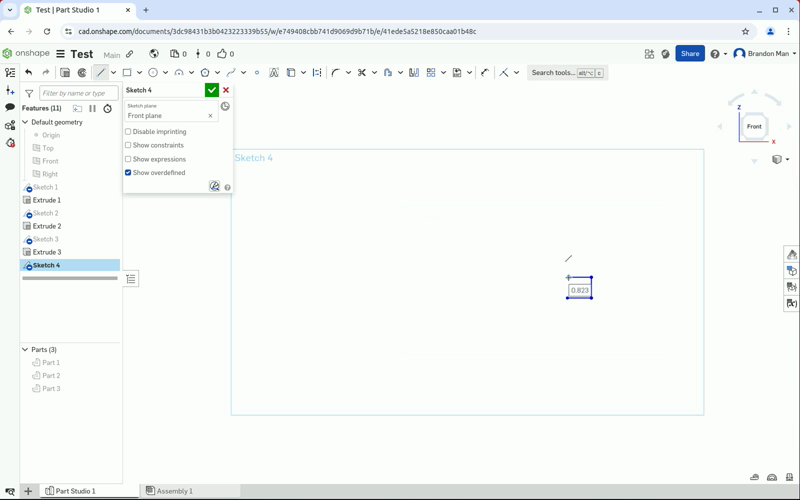
scroll(-6)
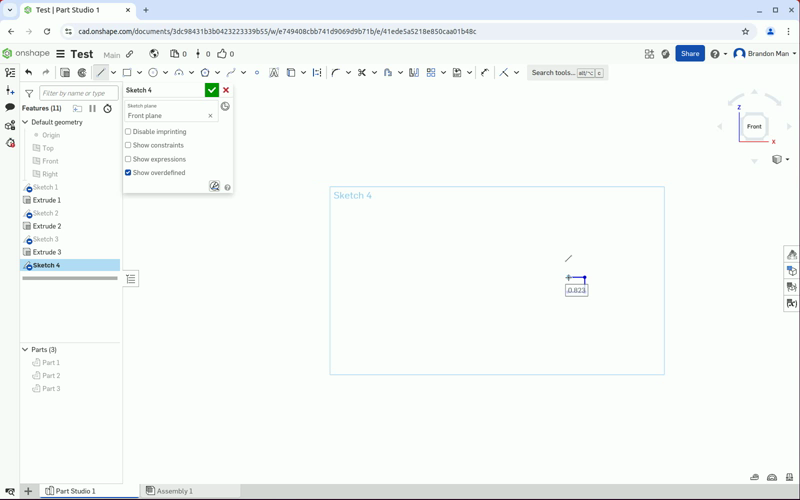
scroll(-6)
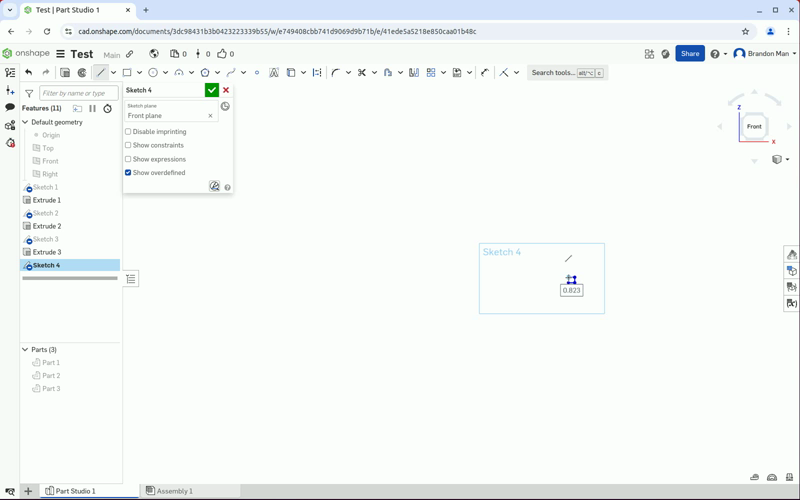
key_up(shift)
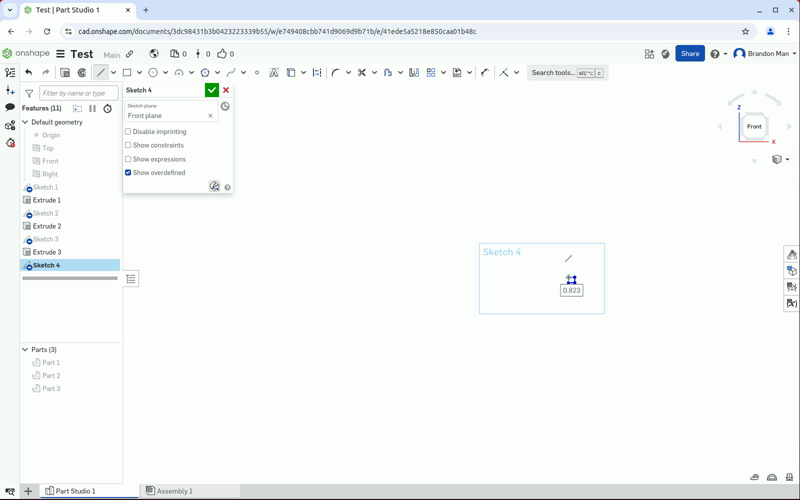
mouse_move(589, 277)
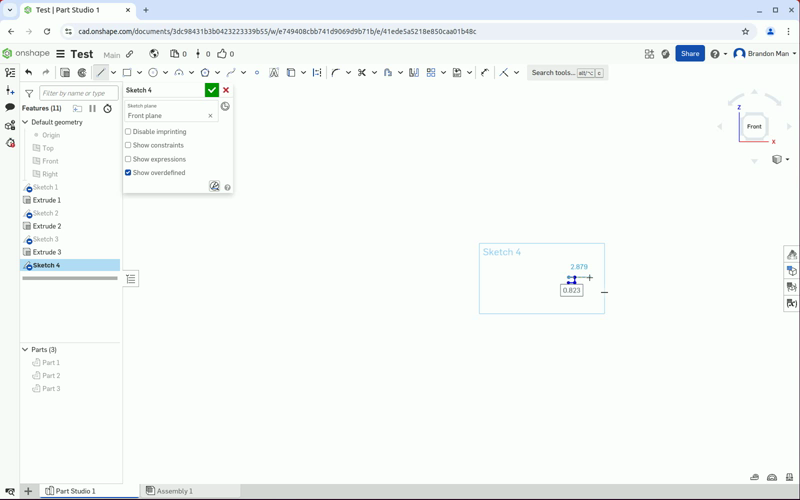
key_down(shift)
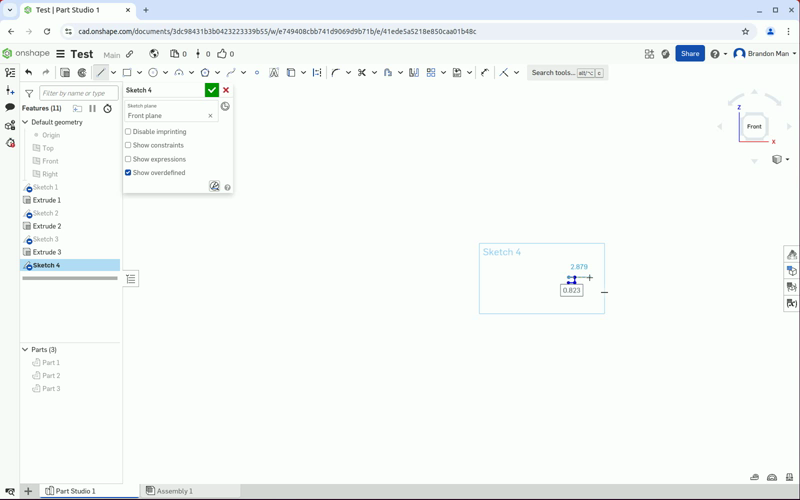
mouse_move(568, 282)
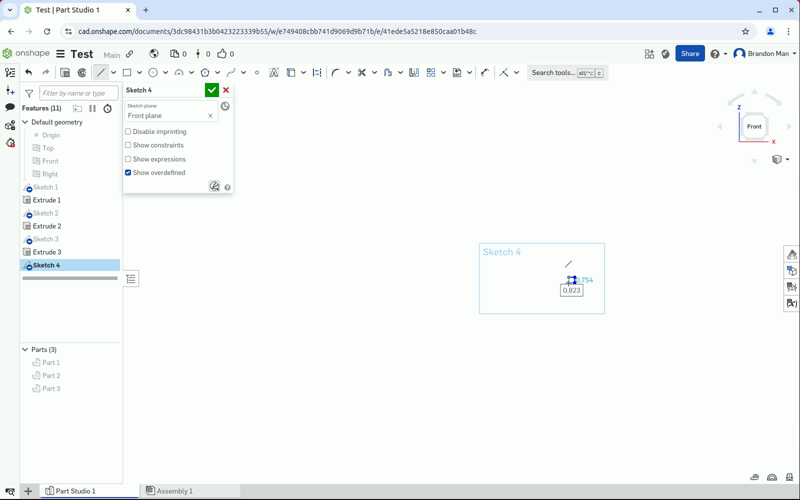
scroll(6)
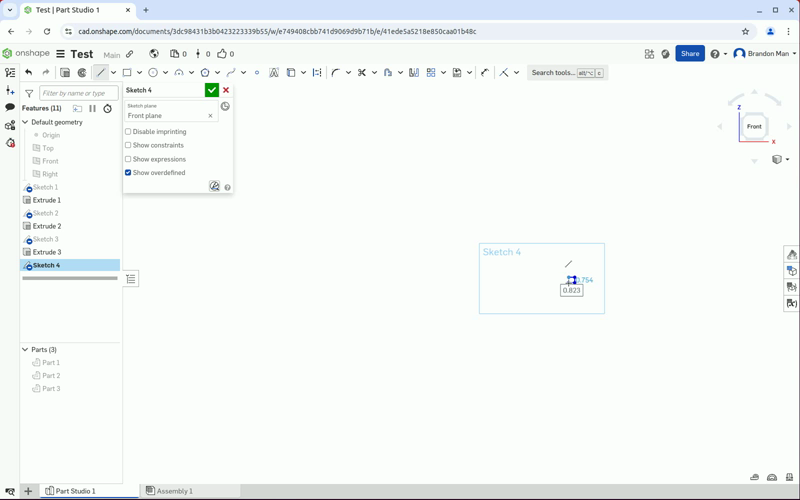
scroll(6)
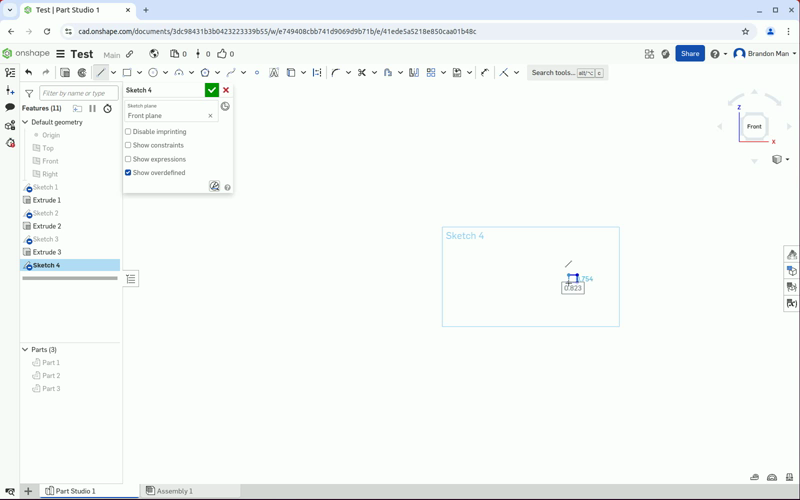
scroll(6)
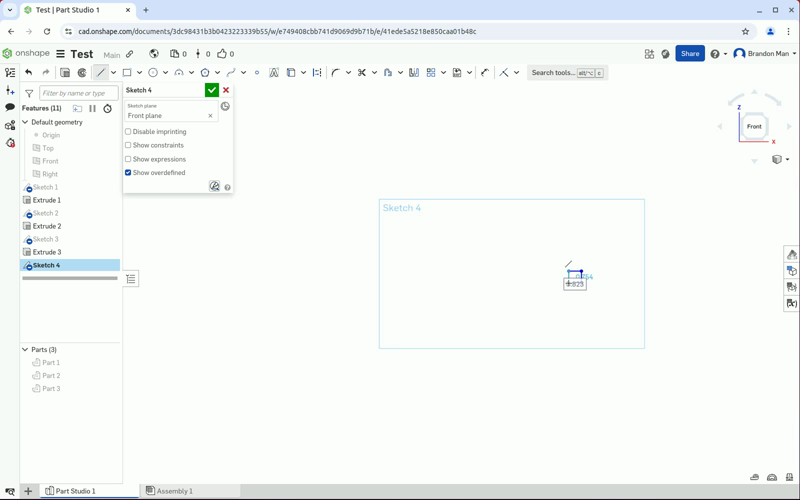
scroll(6)
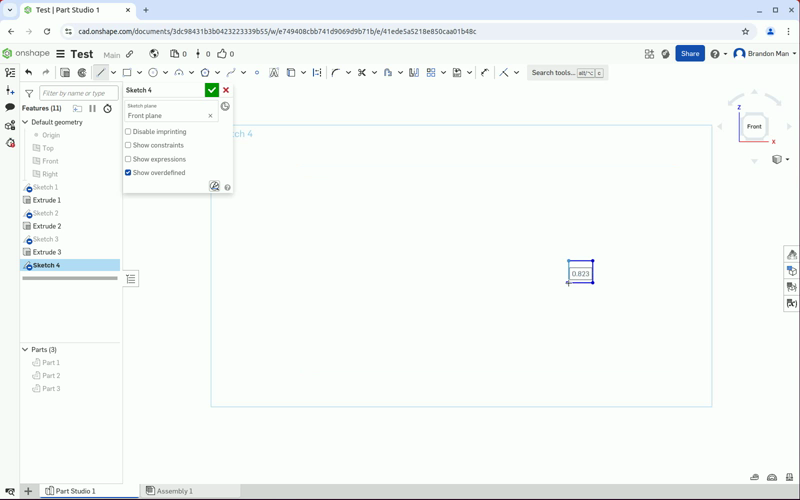
scroll(6)
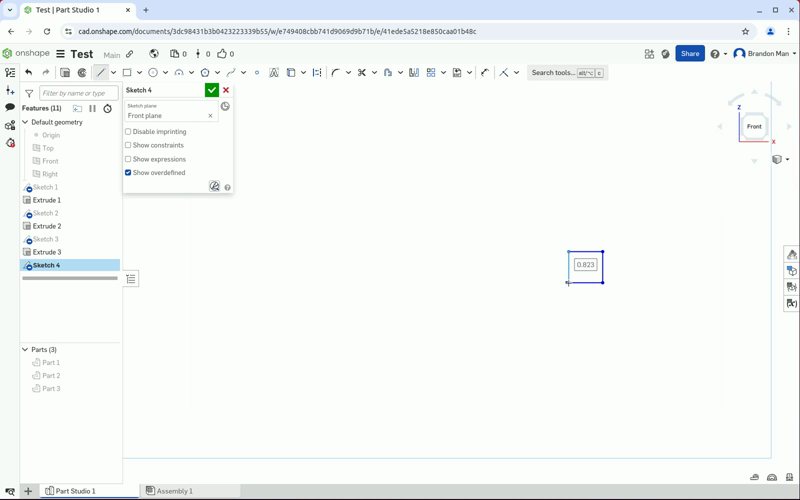
scroll(6)
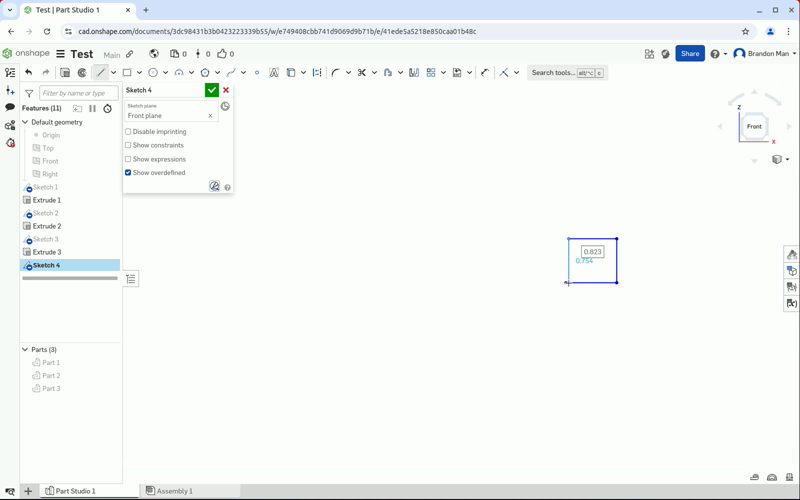
scroll(6)
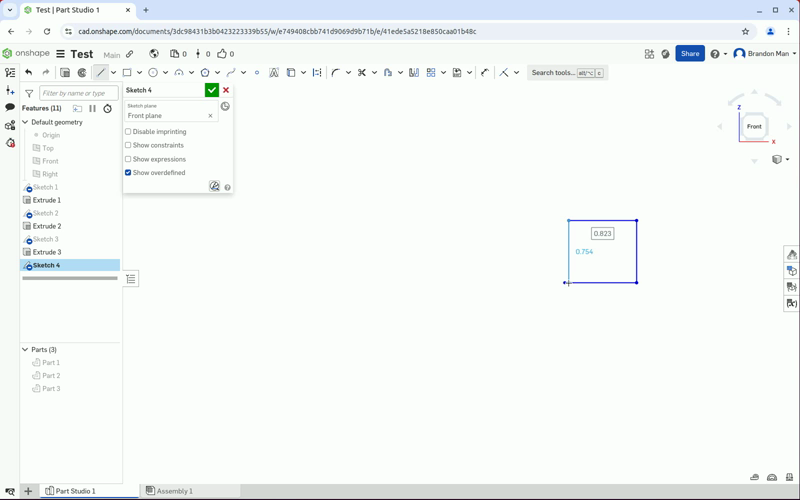
key_up(shift)
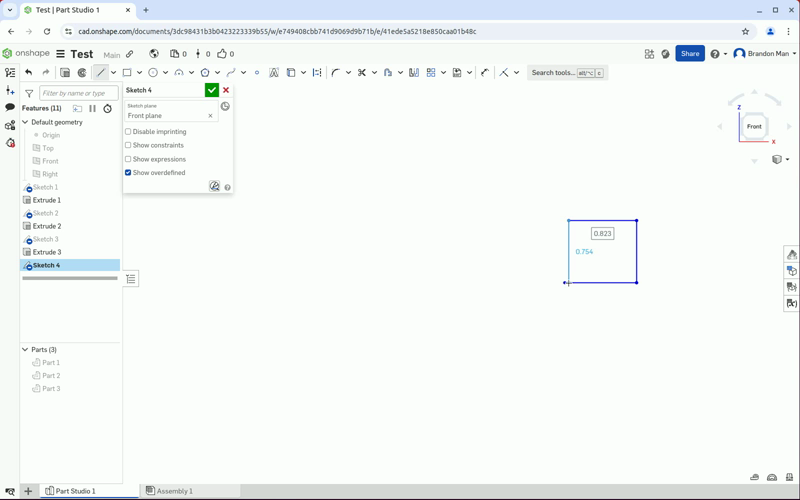
click(568, 282)
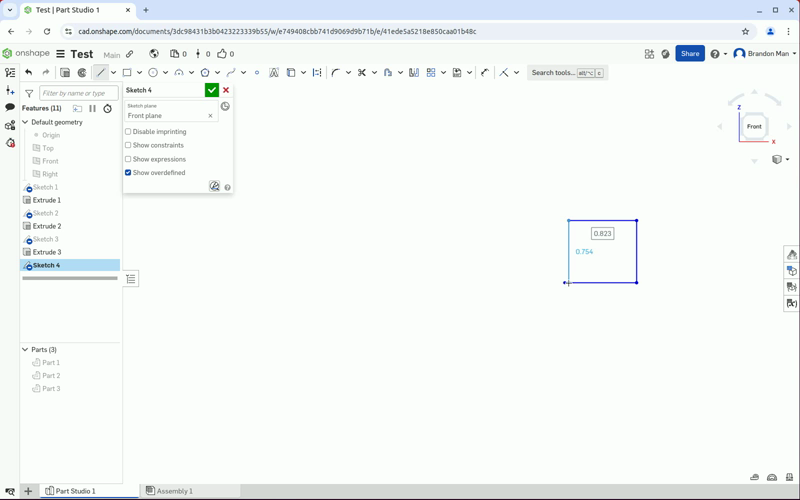
scroll(-6)
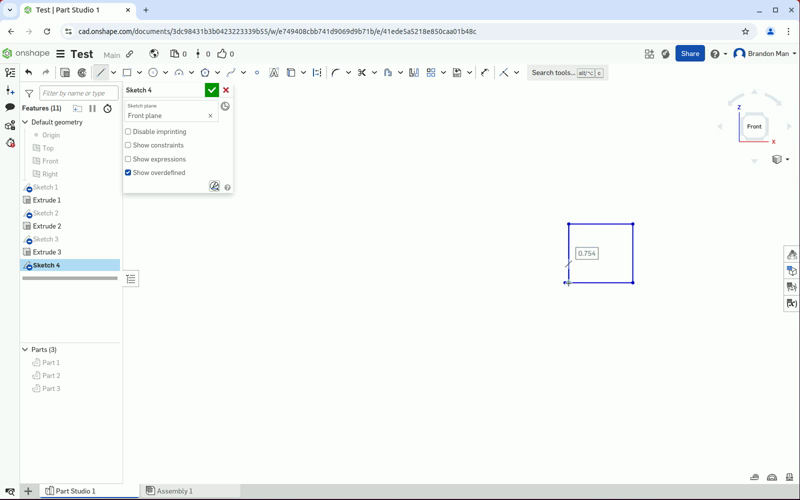
scroll(-6)
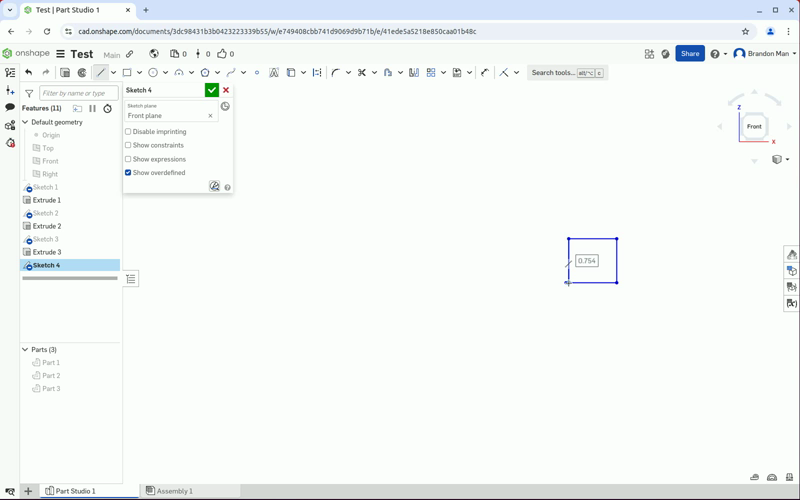
scroll(-6)
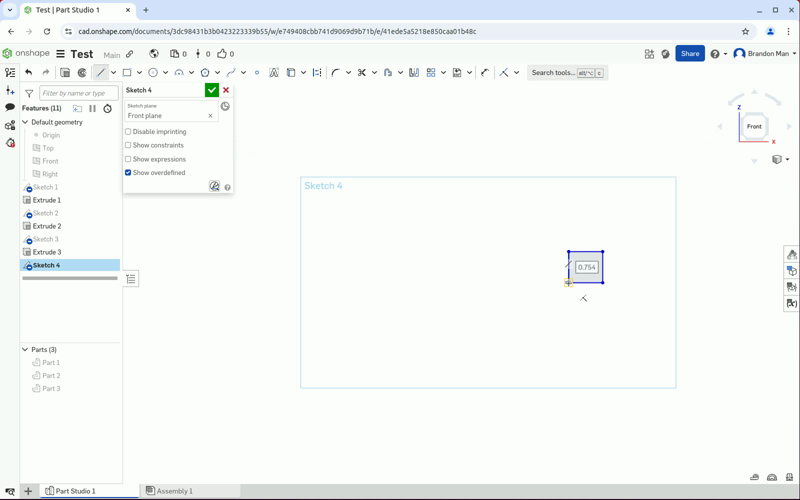
scroll(-6)
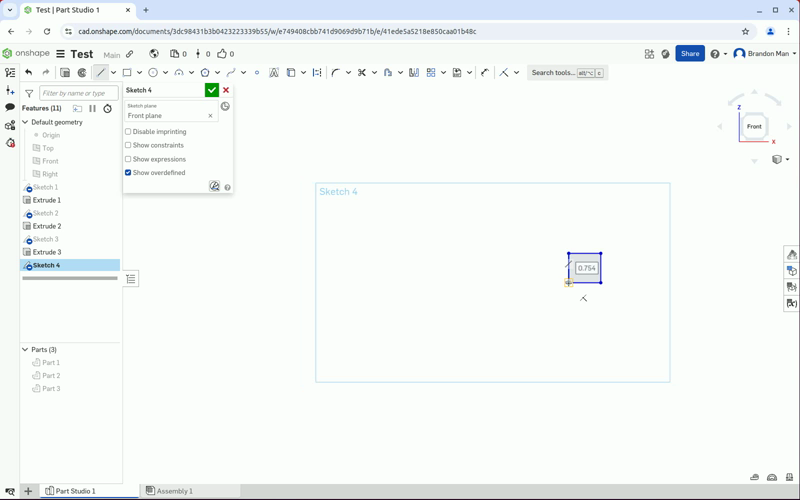
scroll(-6)
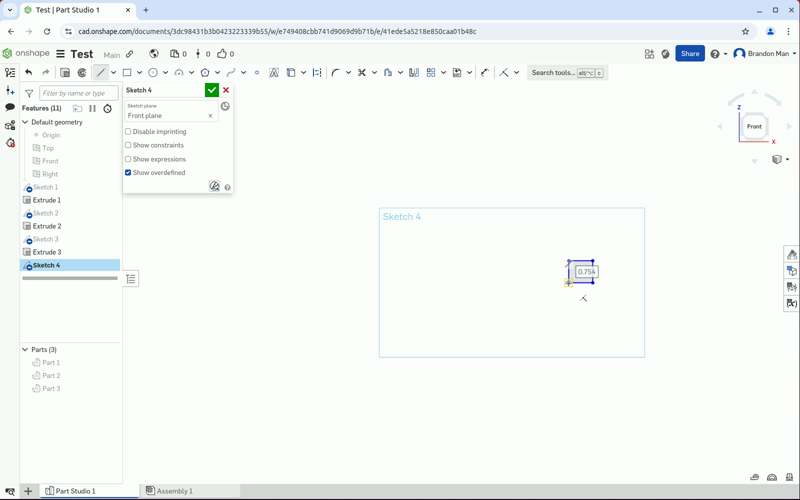
scroll(-6)
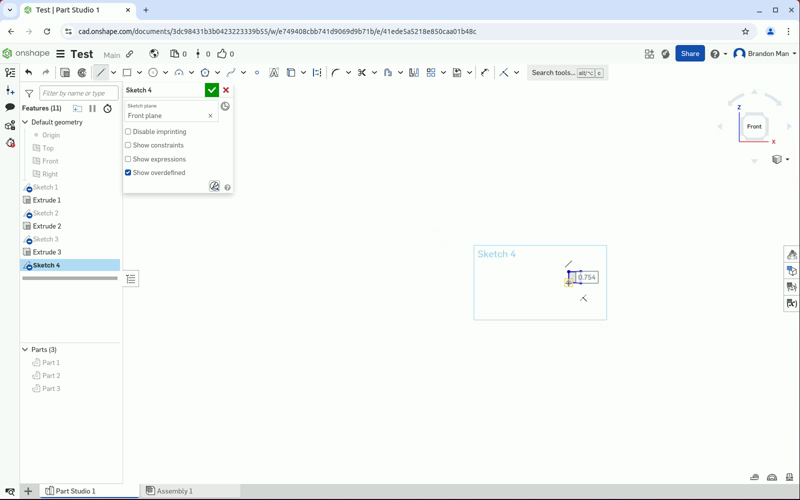
scroll(-6)
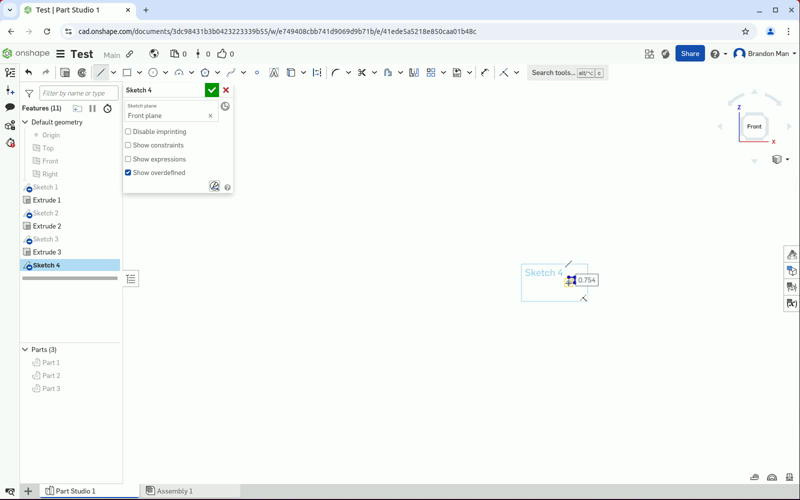
key(esc)
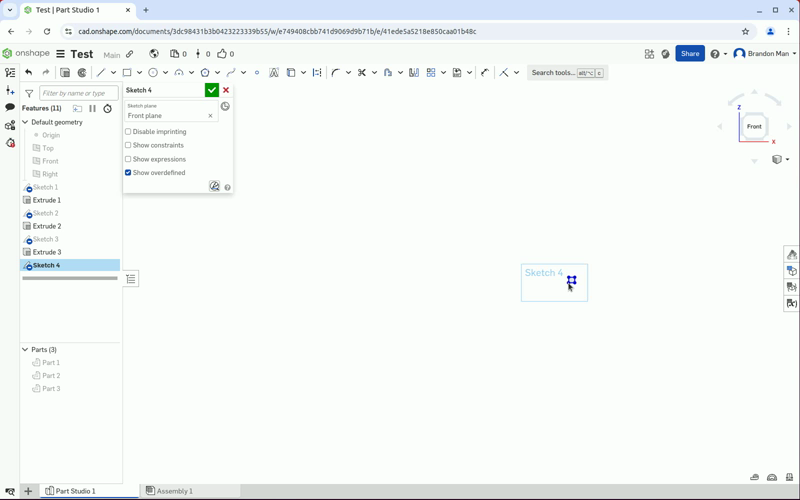
mouse_move(569, 278)
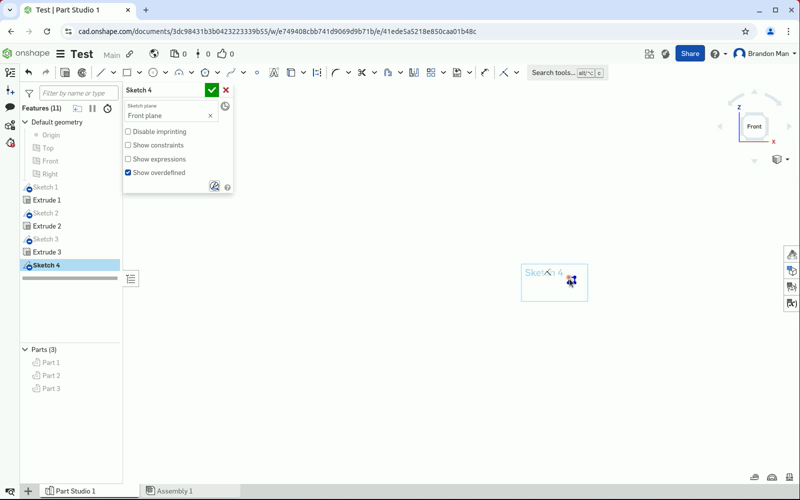
scroll(6)
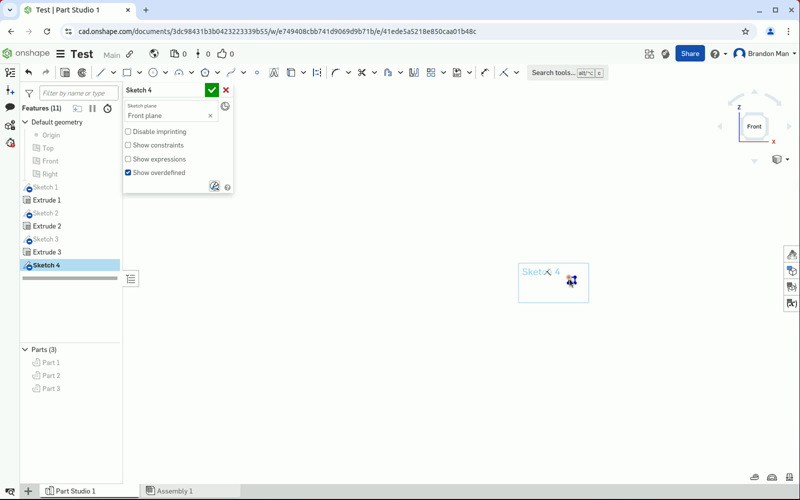
scroll(6)
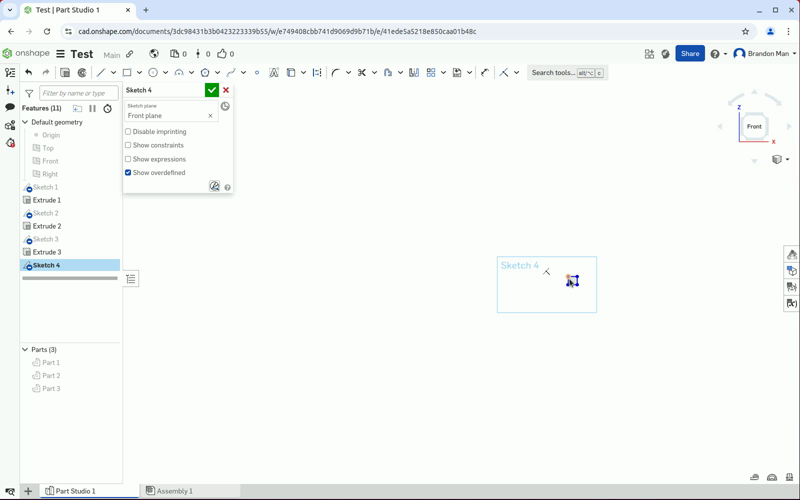
scroll(6)
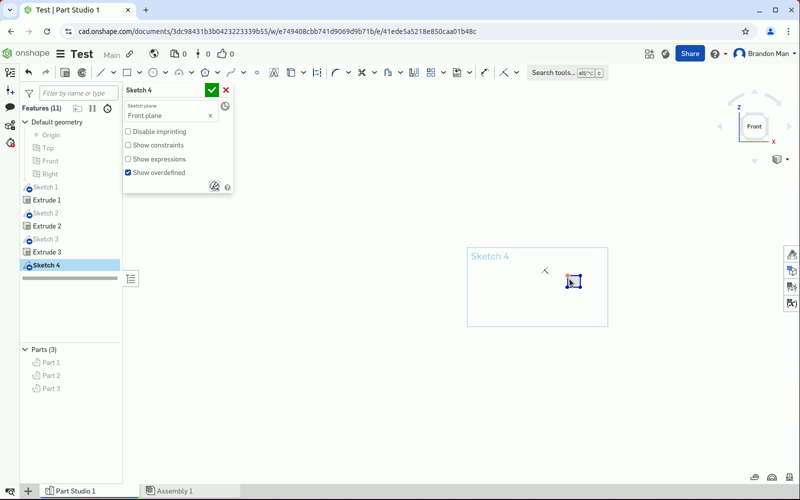
scroll(6)
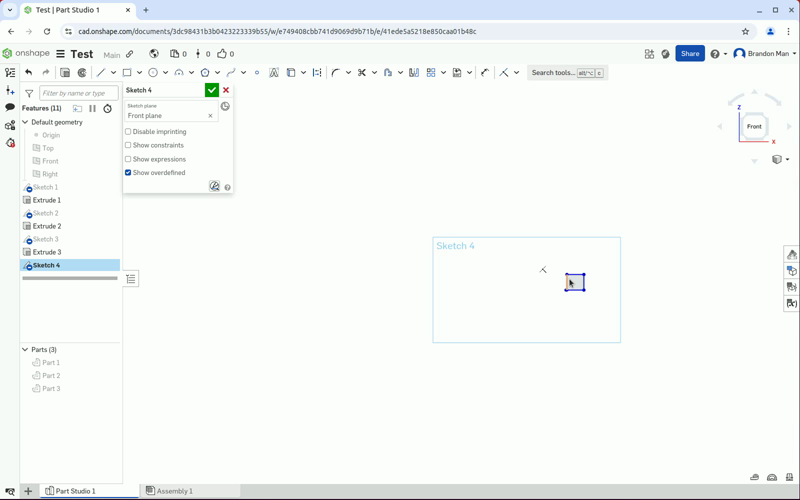
scroll(6)
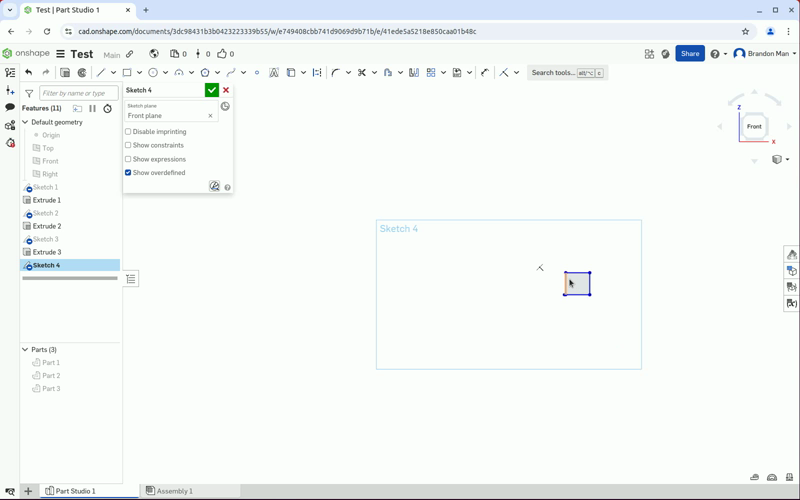
scroll(6)
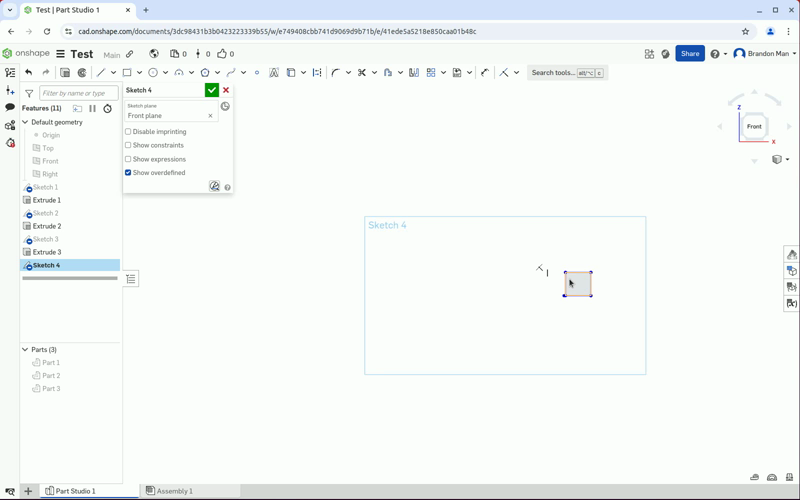
scroll(6)
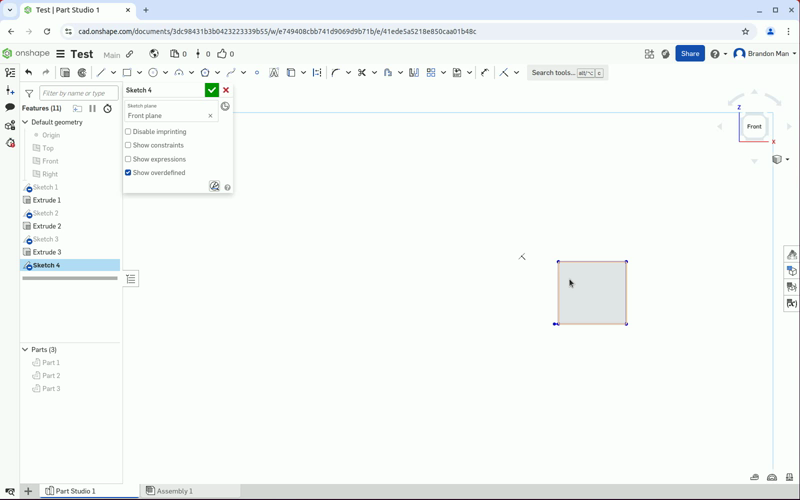
click(569, 278)
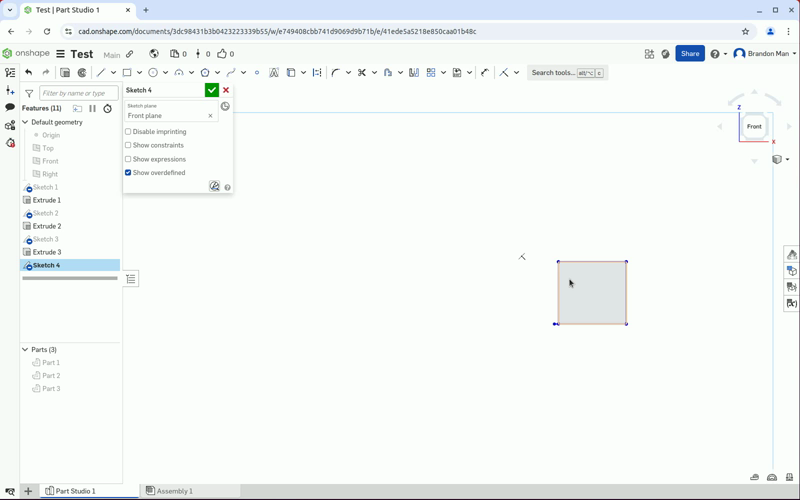
scroll(-6)
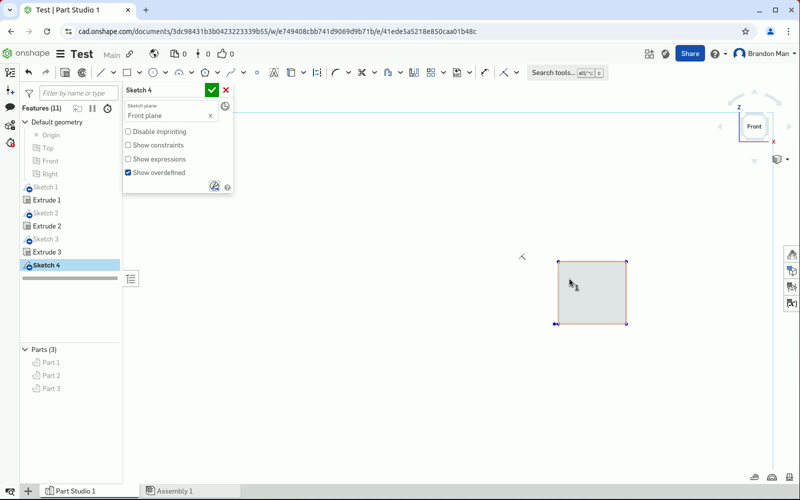
scroll(-6)
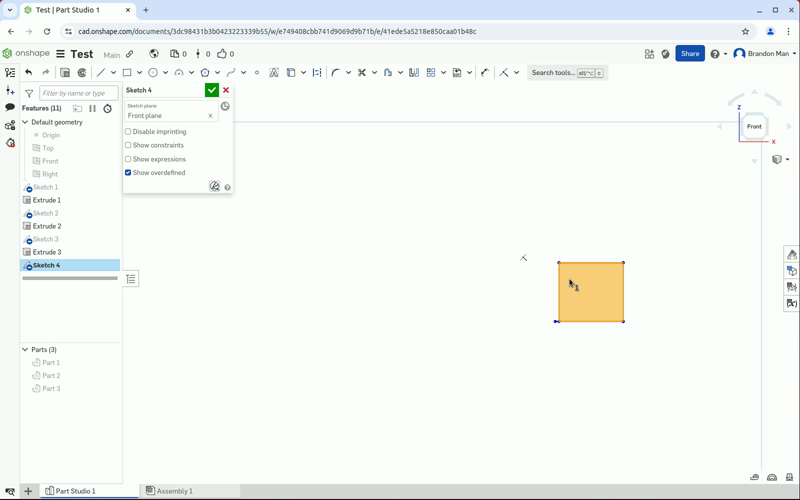
scroll(-6)
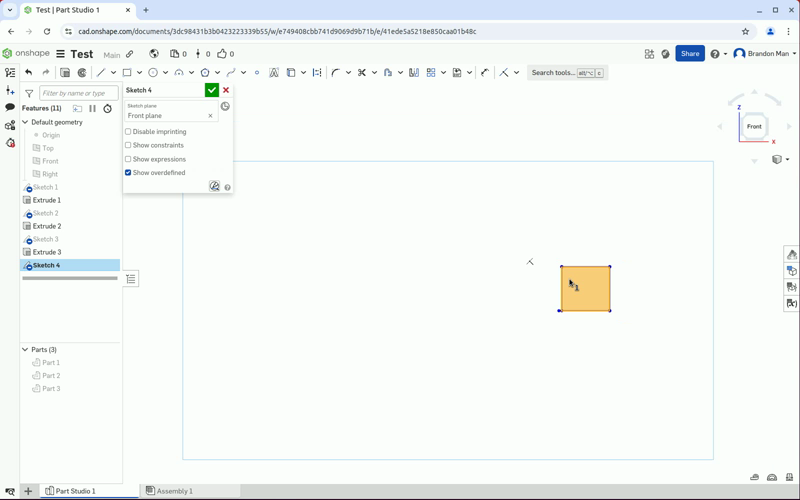
scroll(-6)
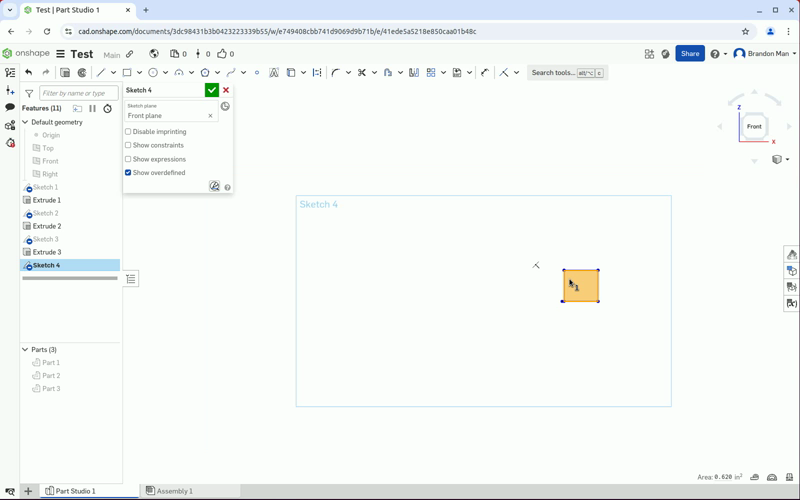
scroll(-6)
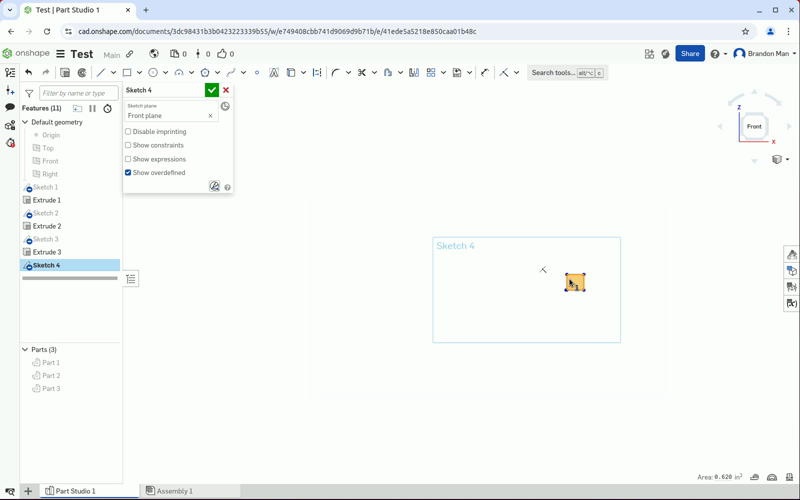
scroll(-6)
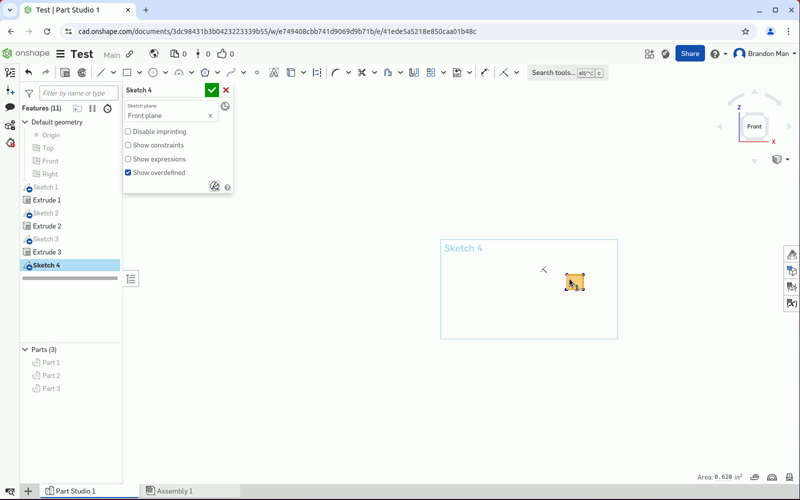
scroll(-6)
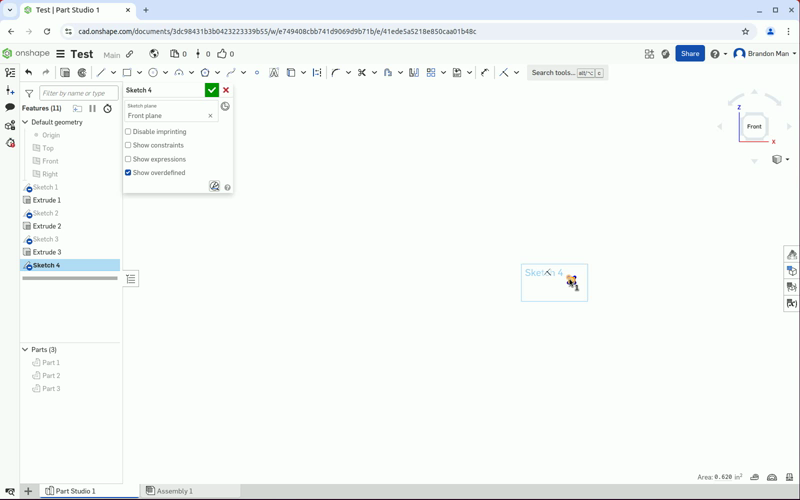
mouse_move(73, 352)
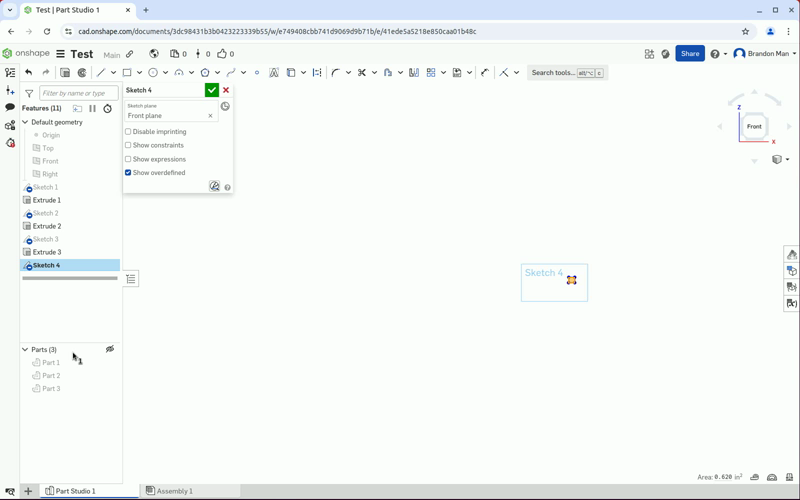
key(shift+y)
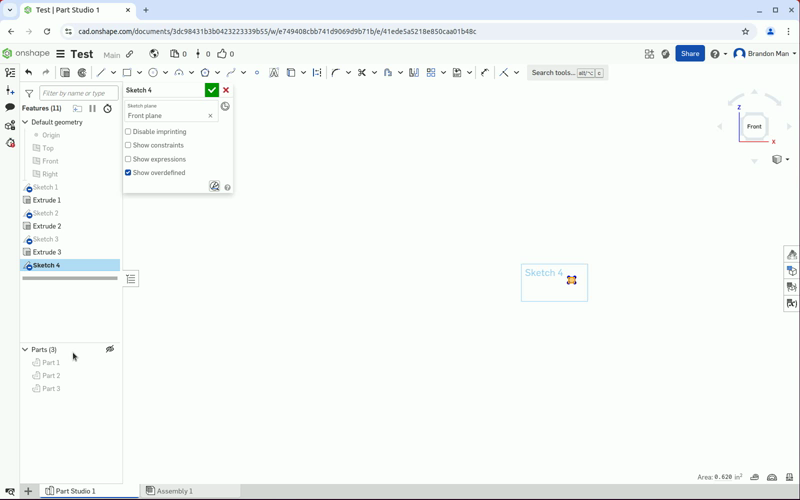
key(shift+e)
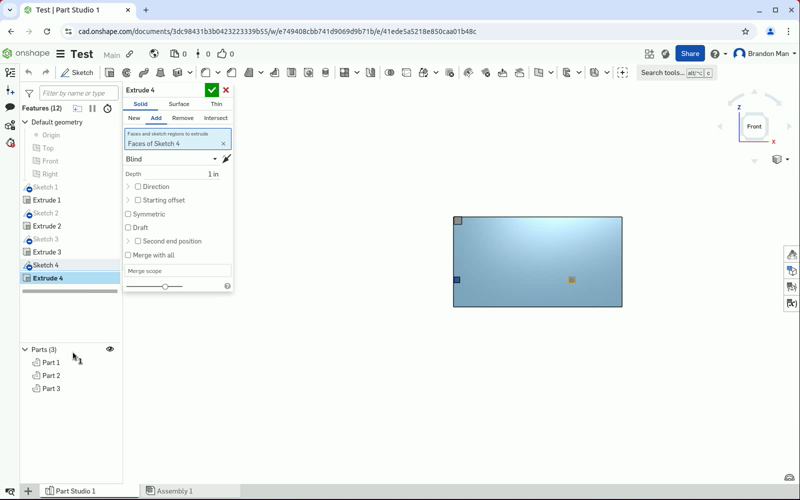
mouse_move(143, 106)
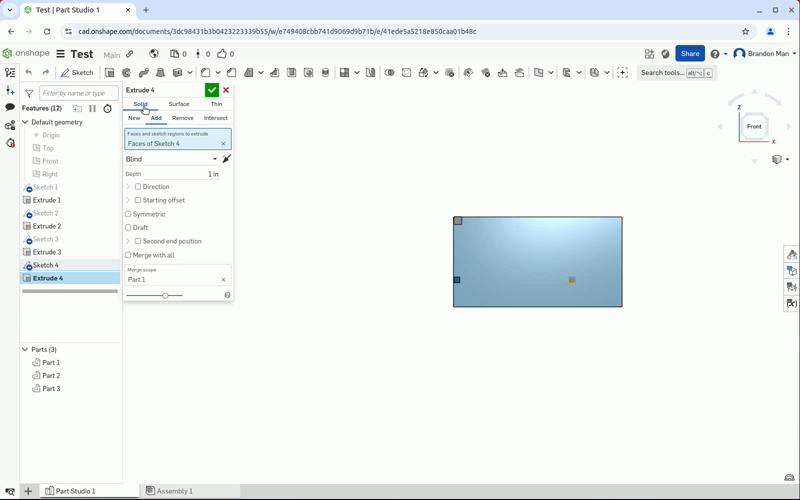
click(143, 106)
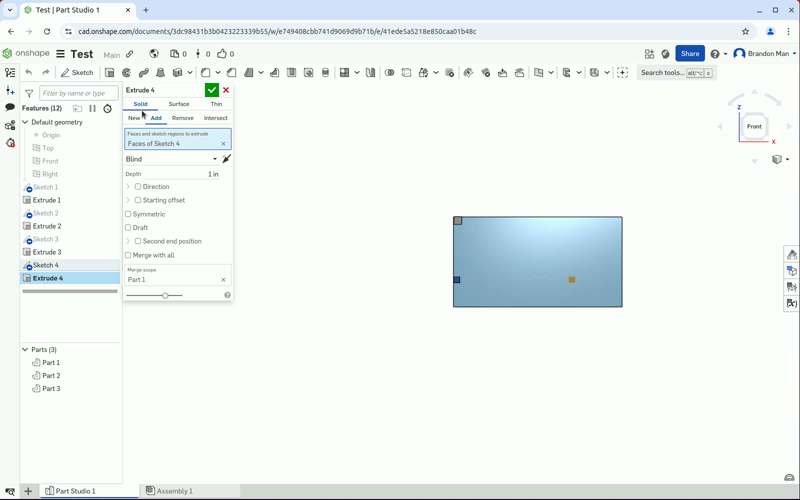
mouse_move(137, 120)
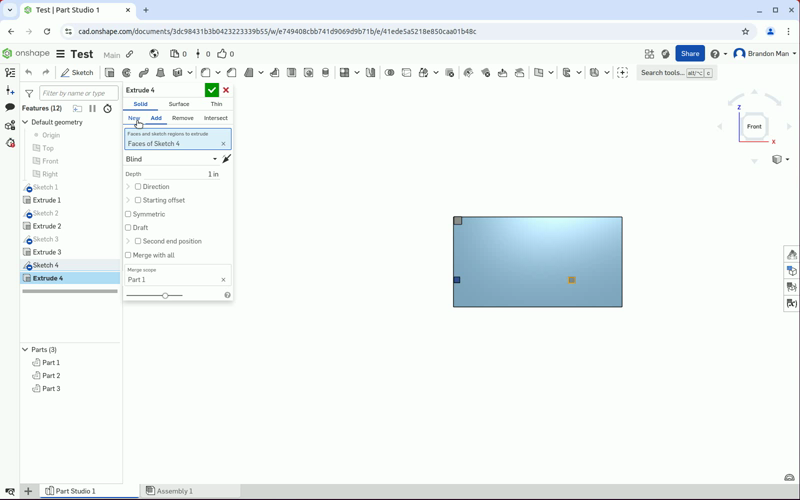
click(137, 120)
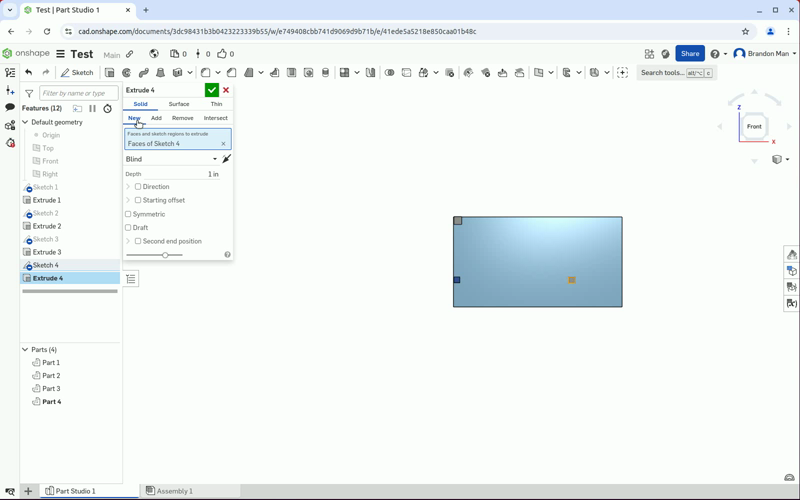
key(tab, 4)
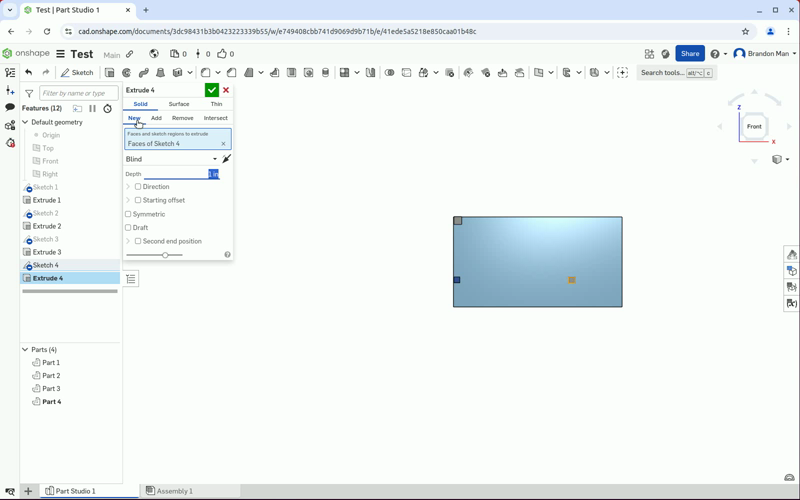
text(10.11)
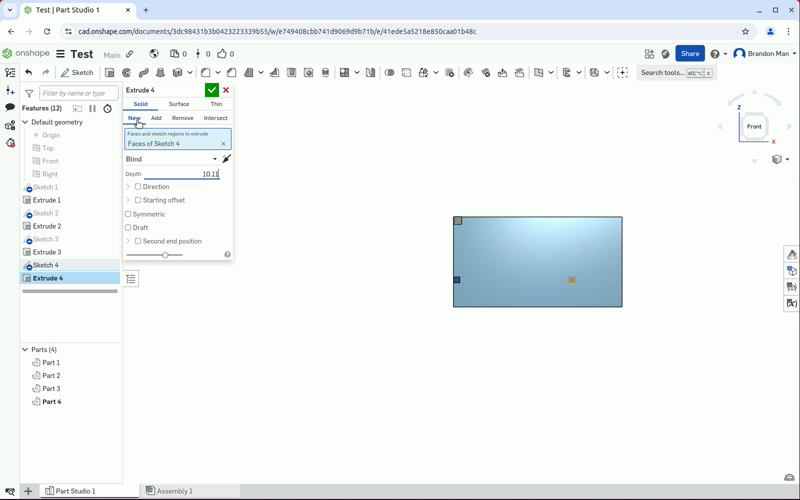
key(enter)
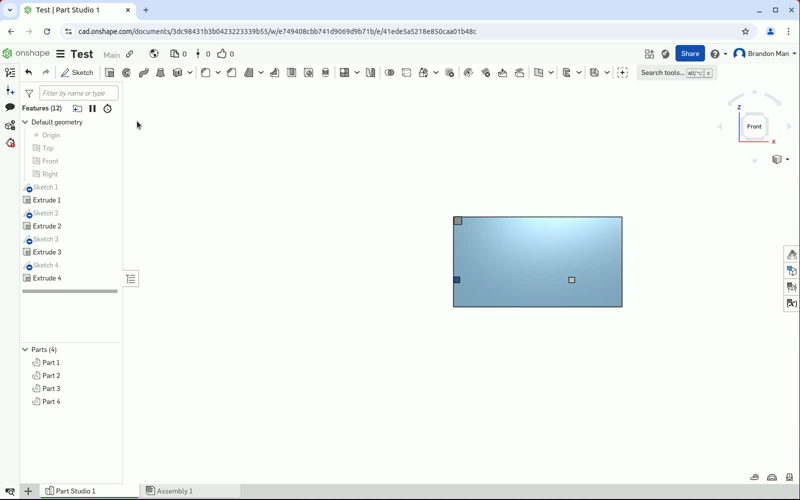
key(shift+h)
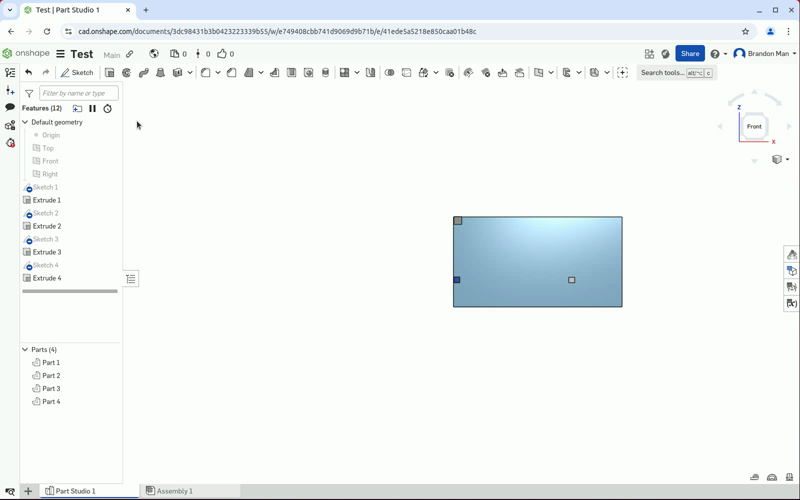
key(shift+h)
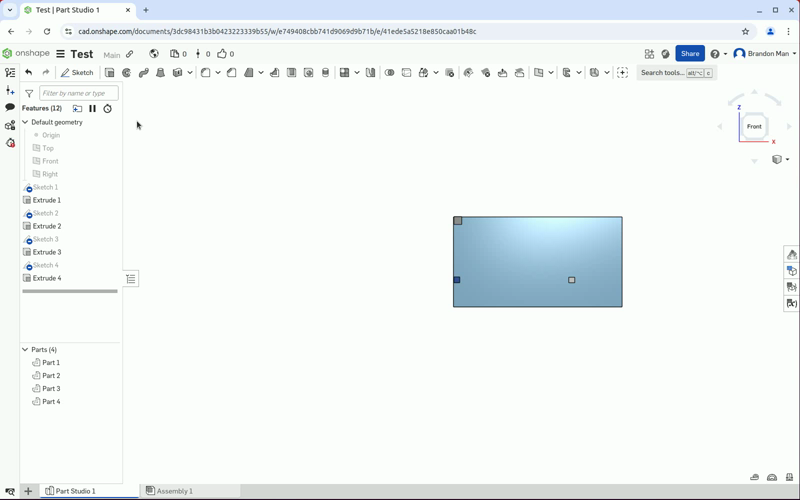
mouse_move(73, 189)
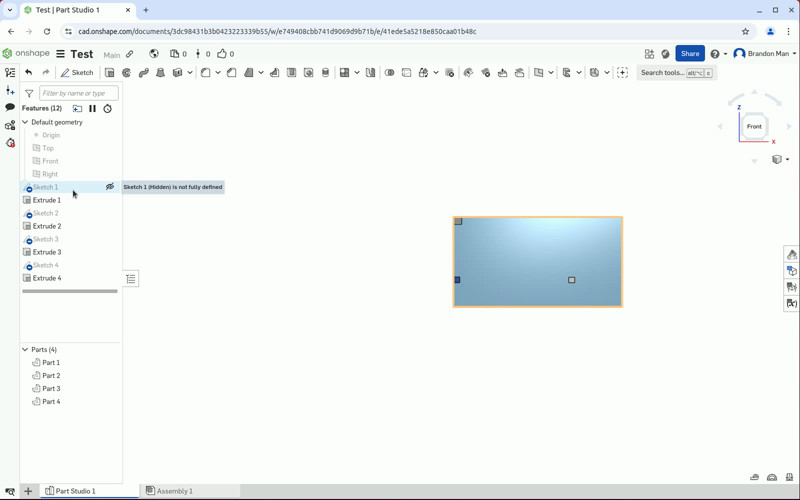
click(73, 189)
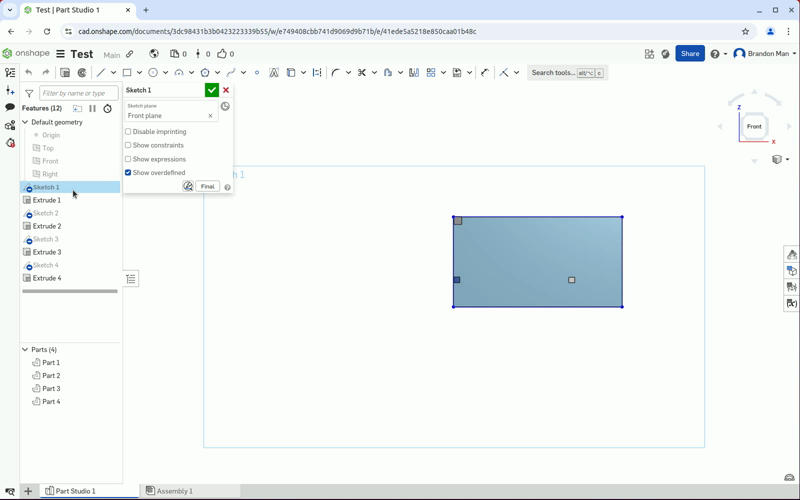
mouse_move(229, 92)
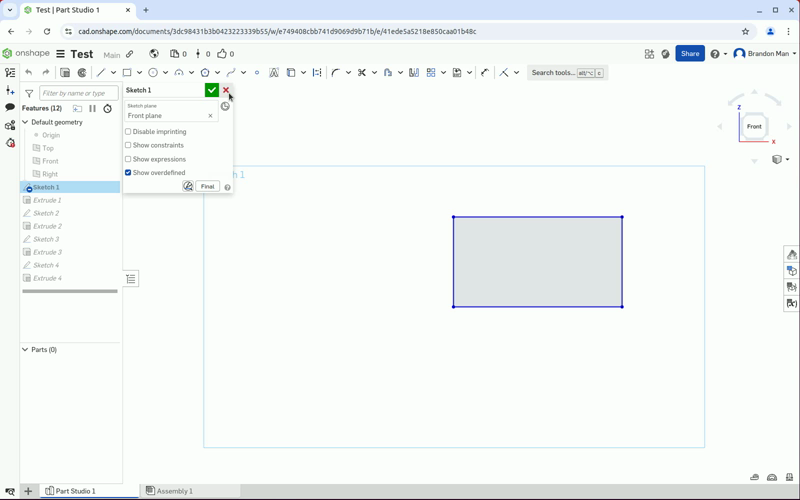
click(229, 92)
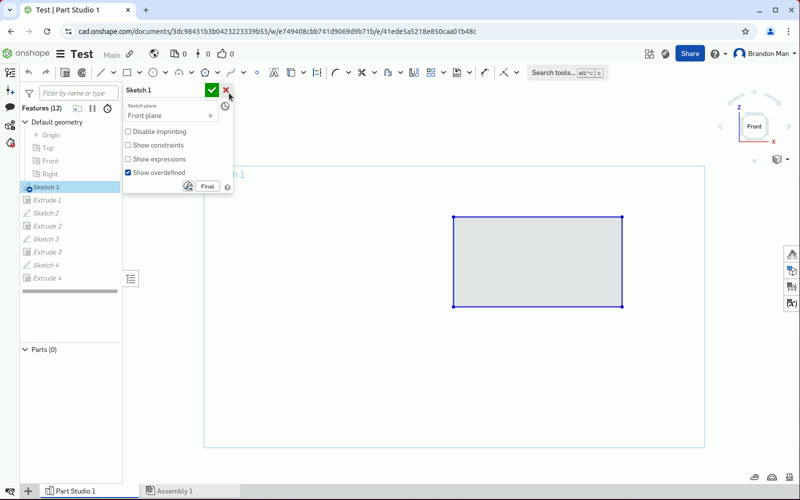
key(shift+s)
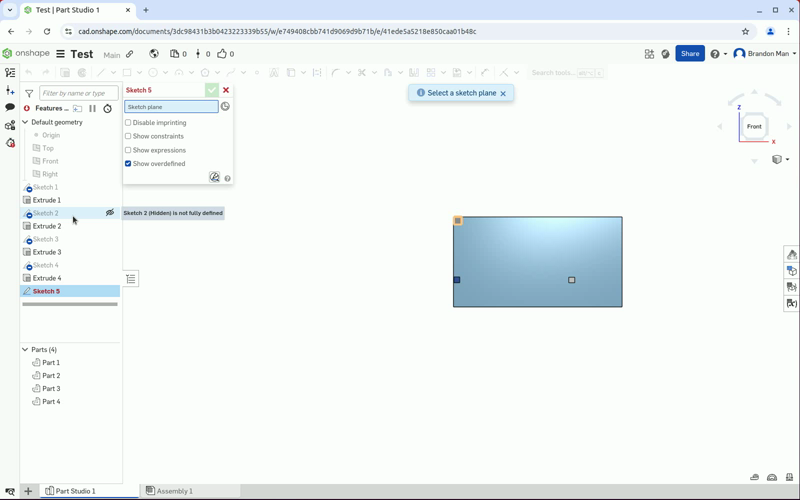
scroll(3)
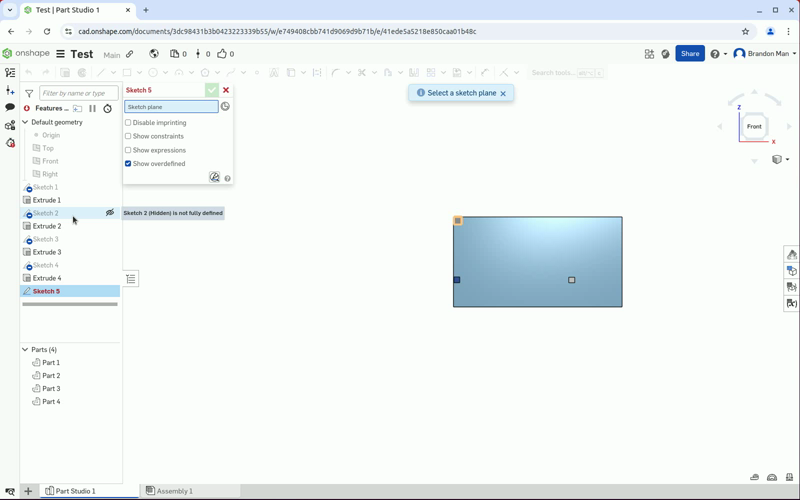
mouse_move(73, 163)
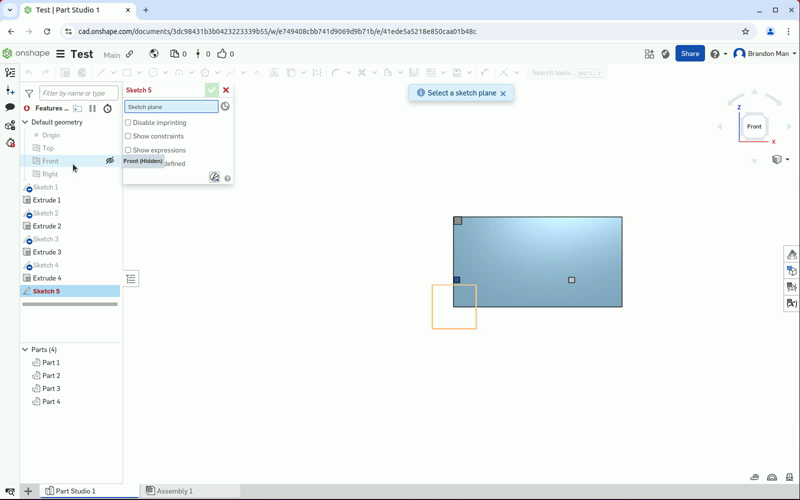
click(73, 163)
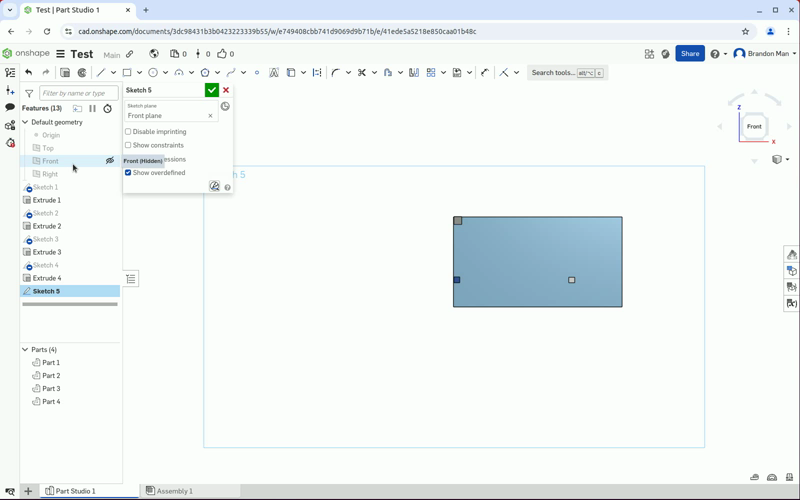
mouse_move(73, 352)
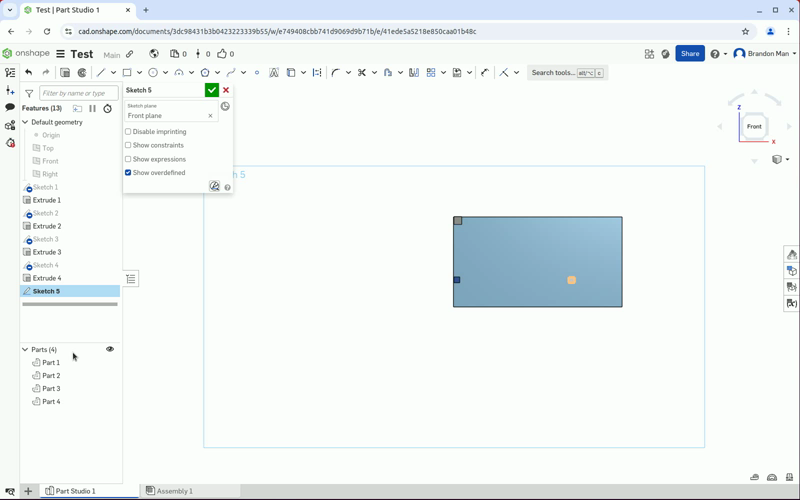
key(y)
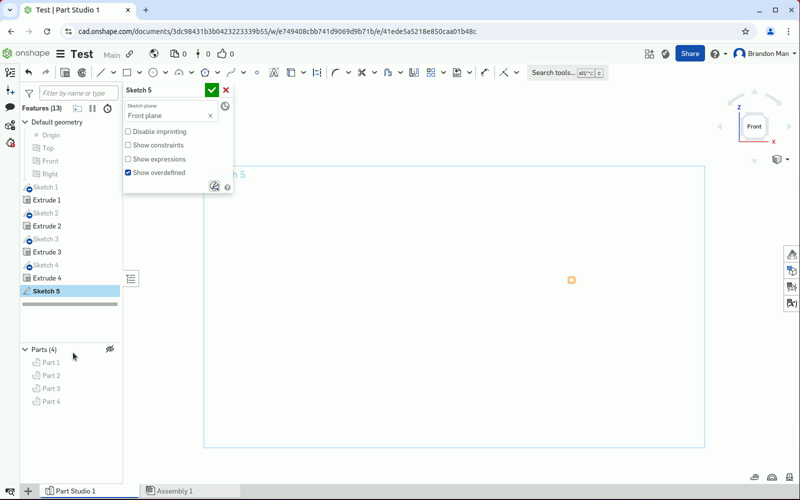
key(l)
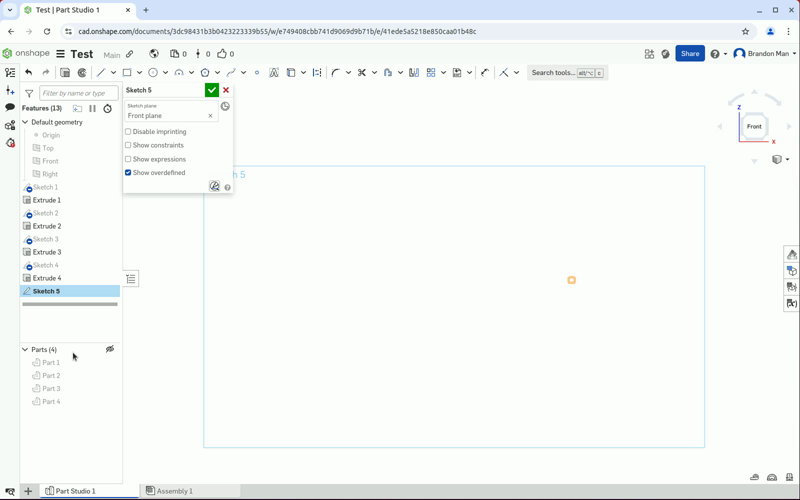
key_down(shift)
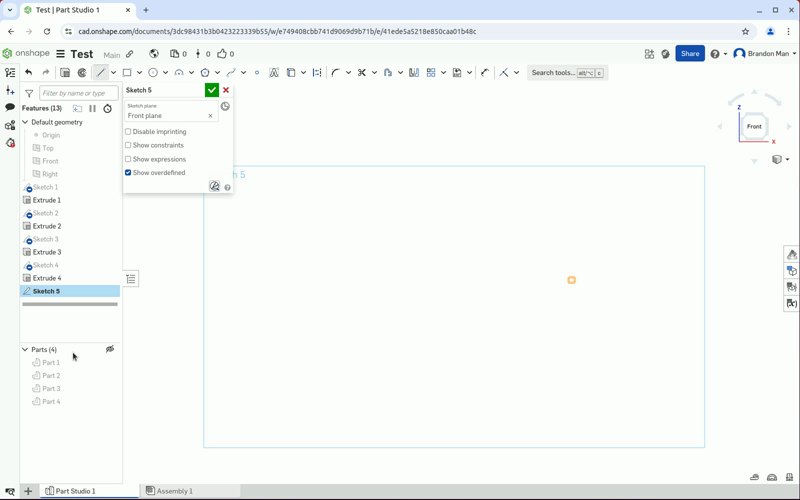
mouse_move(568, 227)
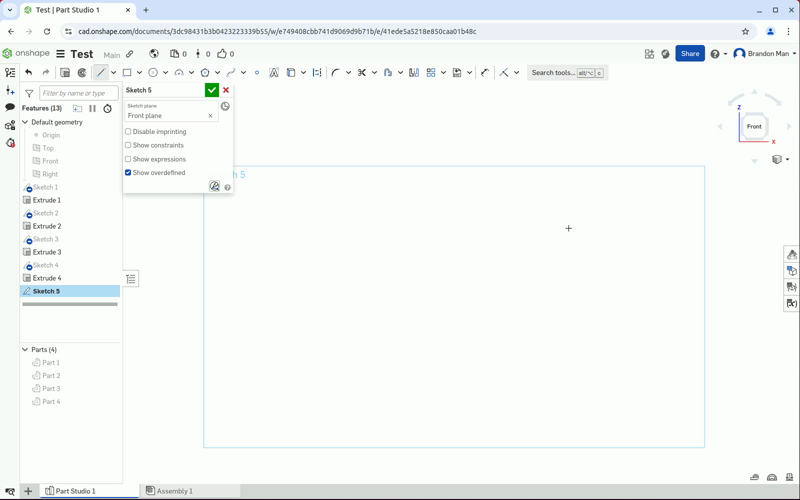
click(568, 227)
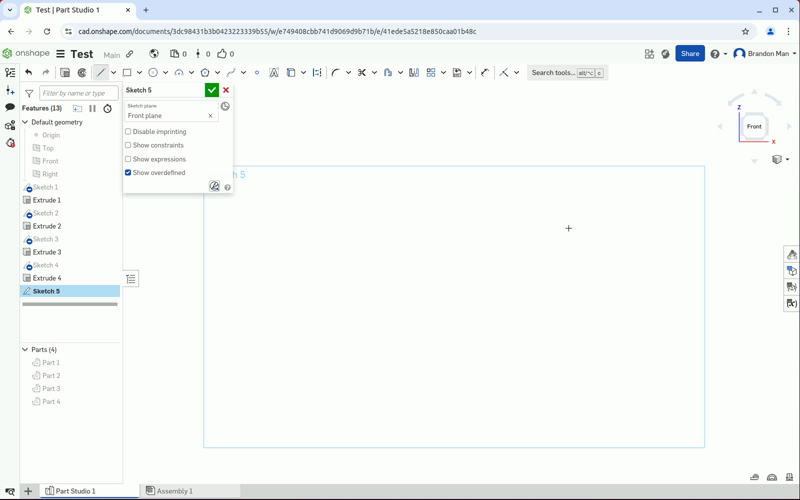
key_up(shift)
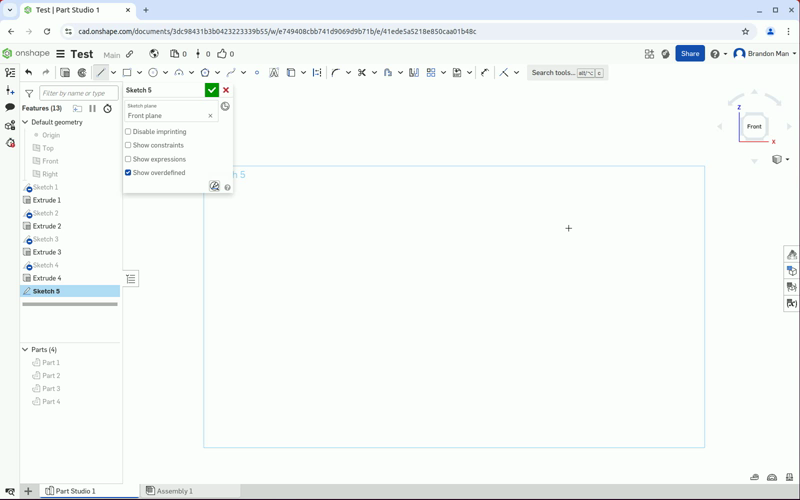
key_down(shift)
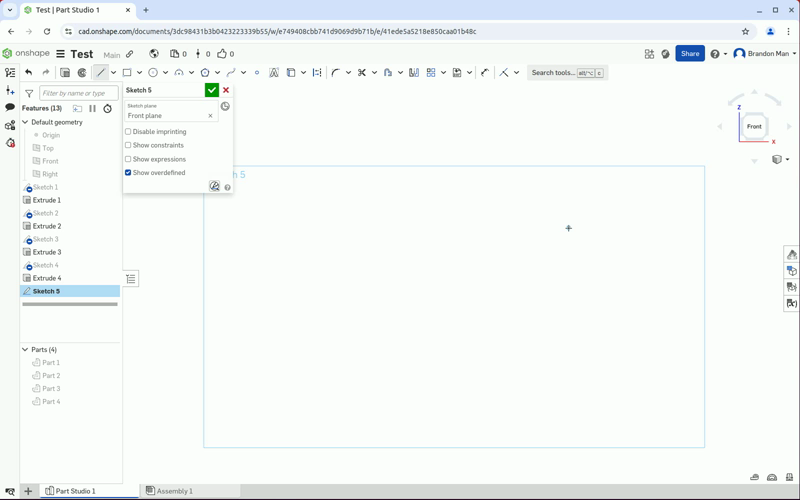
mouse_move(589, 227)
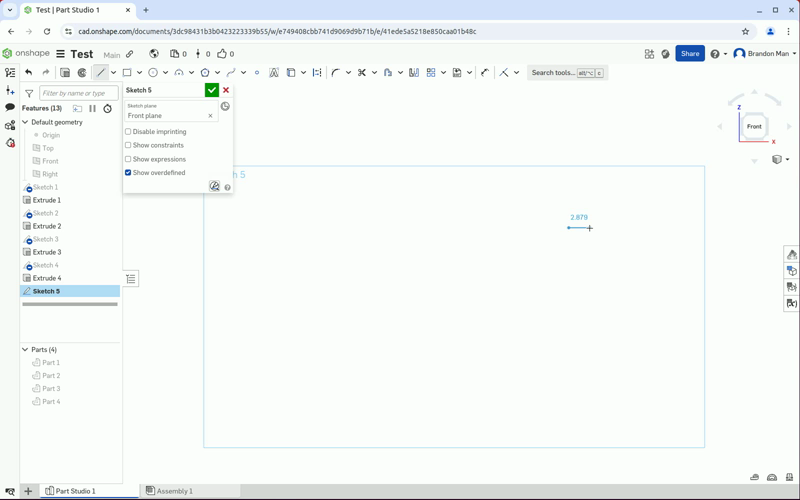
mouse_move(574, 227)
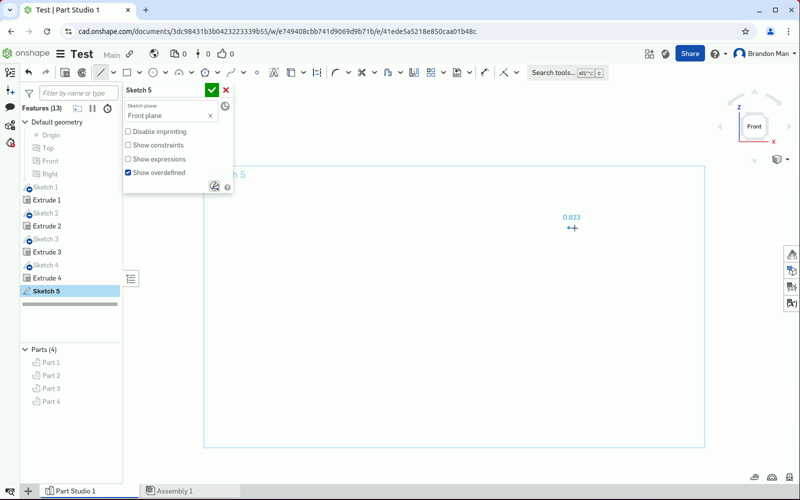
scroll(6)
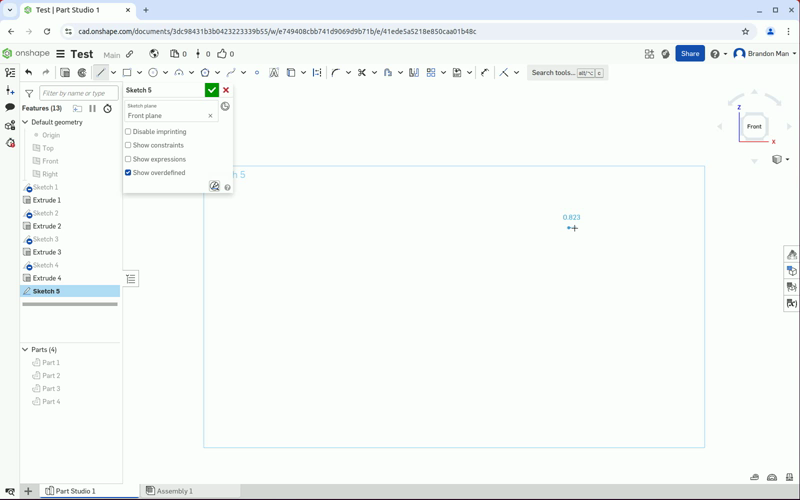
scroll(6)
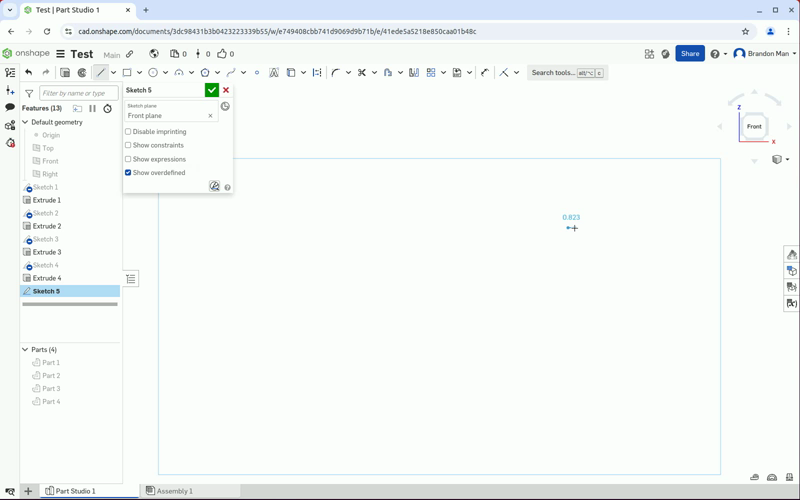
scroll(6)
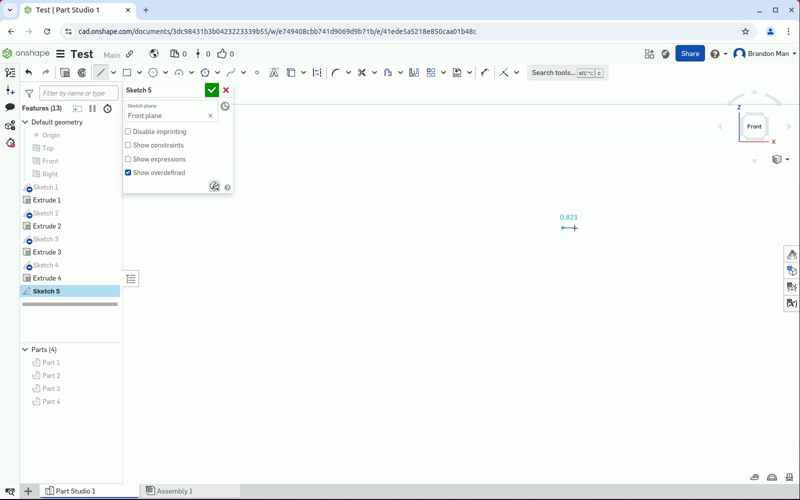
scroll(6)
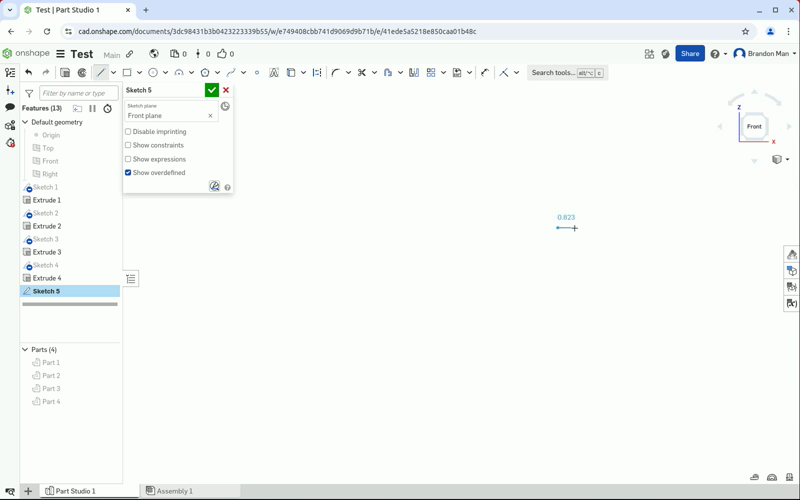
scroll(6)
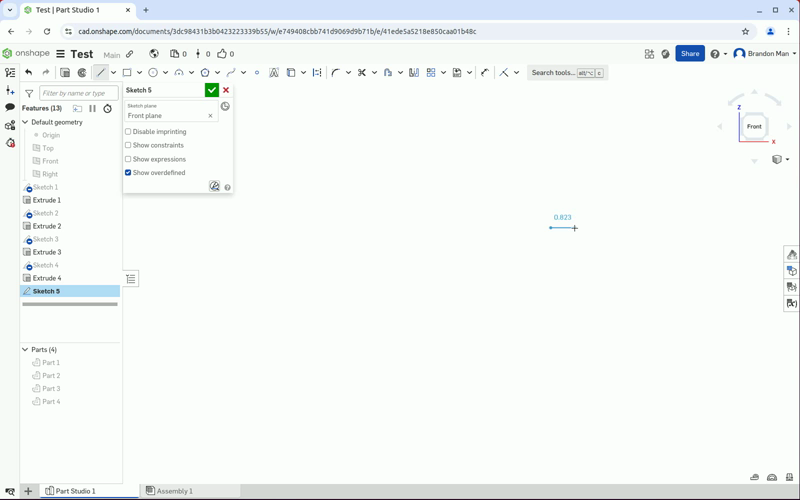
scroll(6)
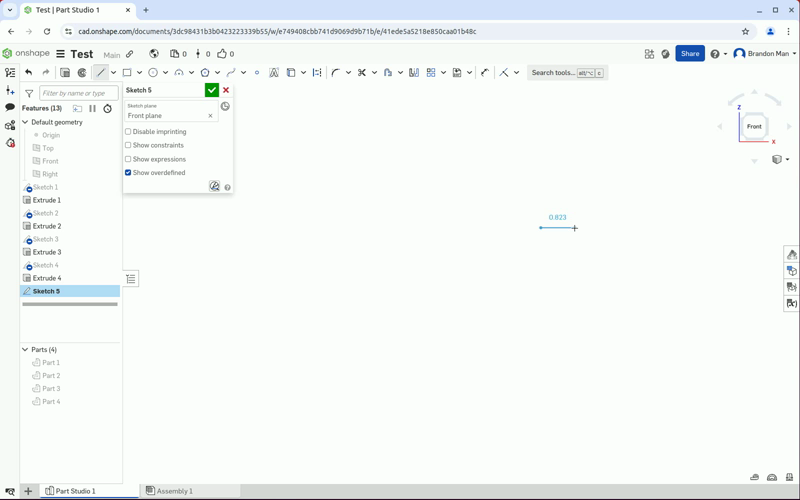
scroll(6)
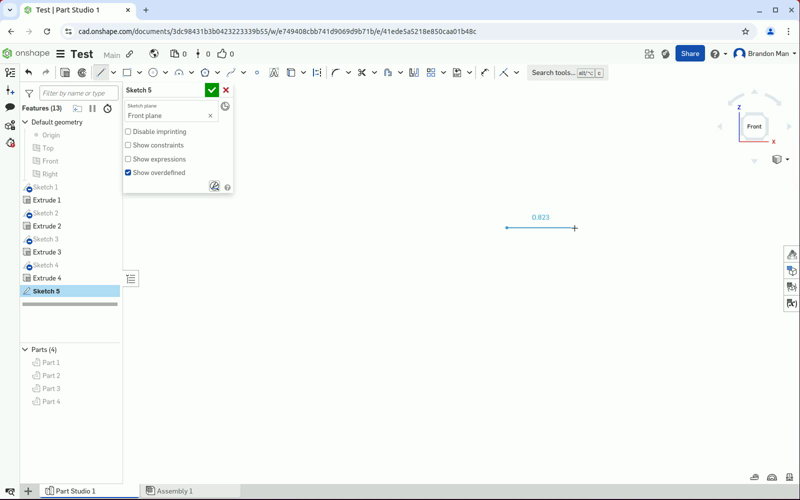
click(574, 227)
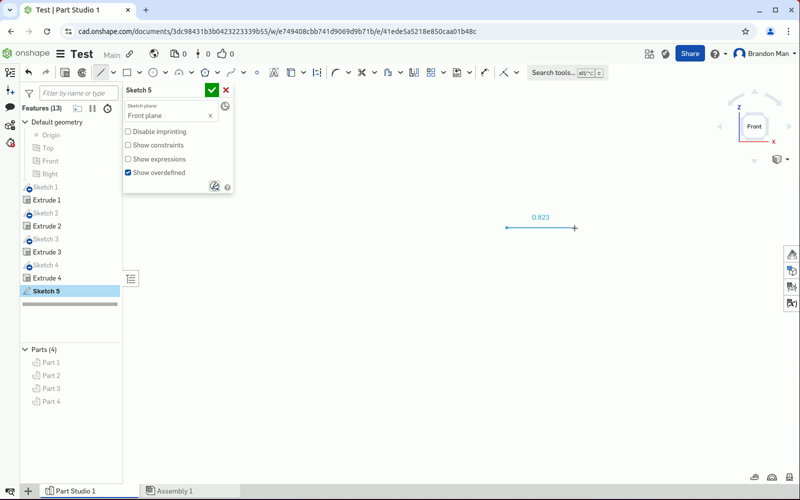
scroll(-6)
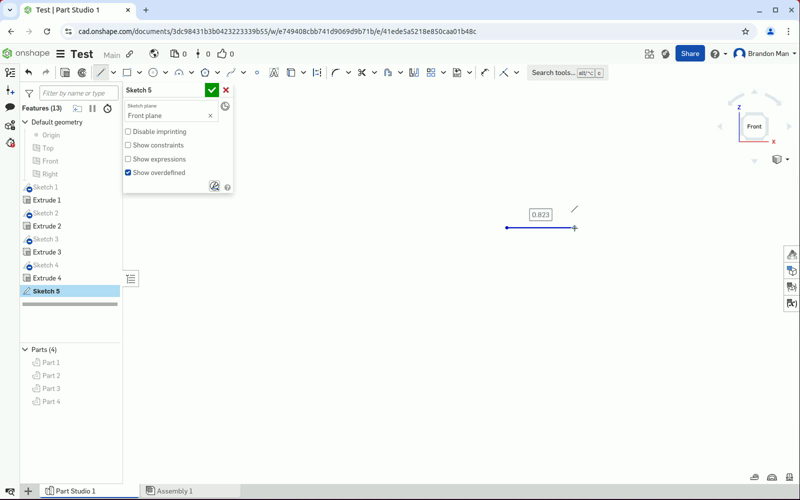
scroll(-6)
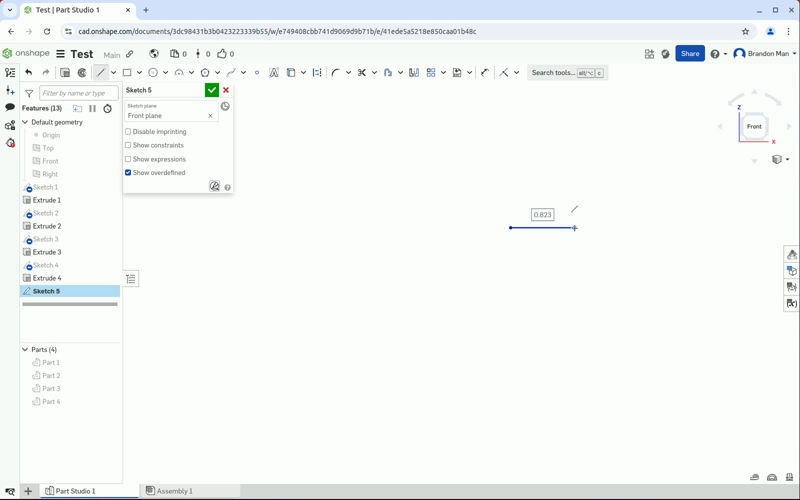
scroll(-6)
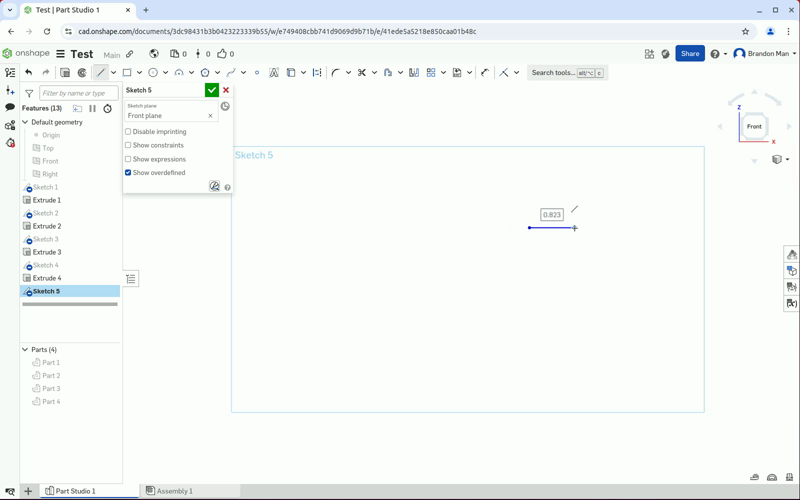
scroll(-6)
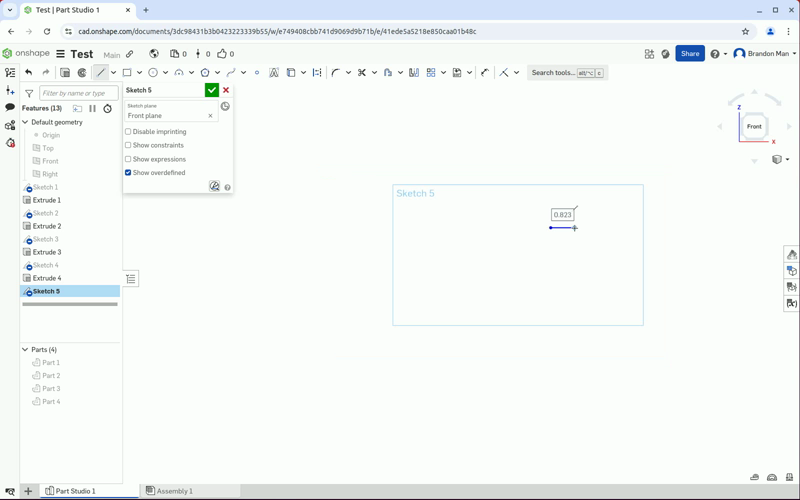
scroll(-6)
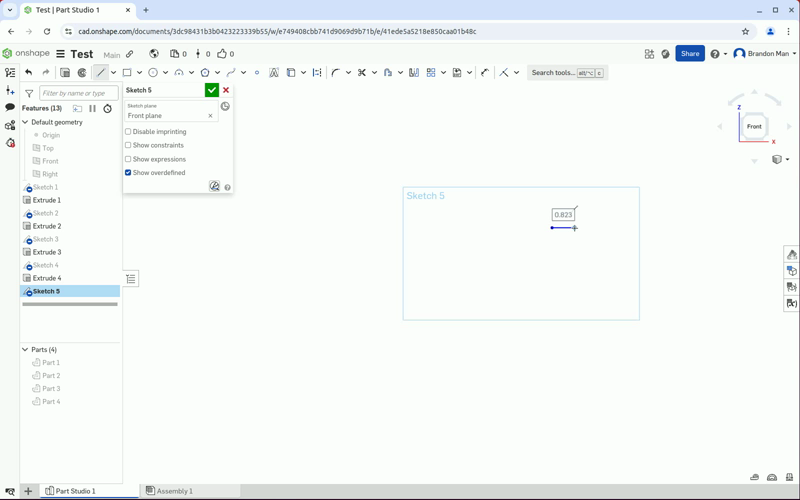
scroll(-6)
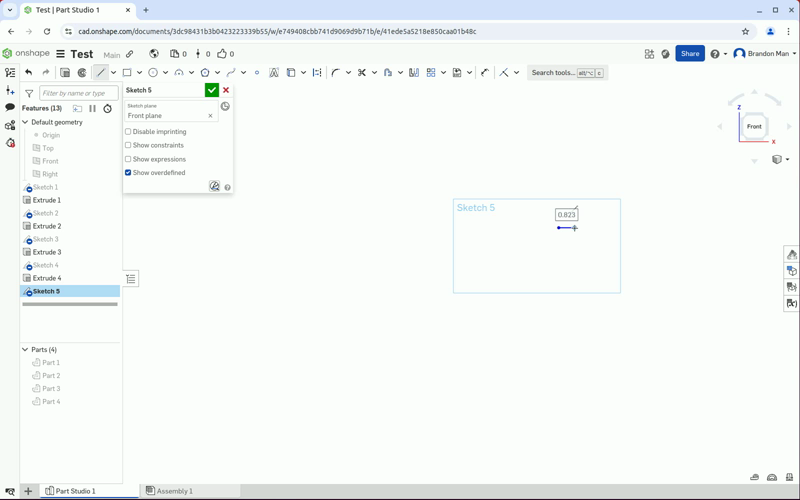
scroll(-6)
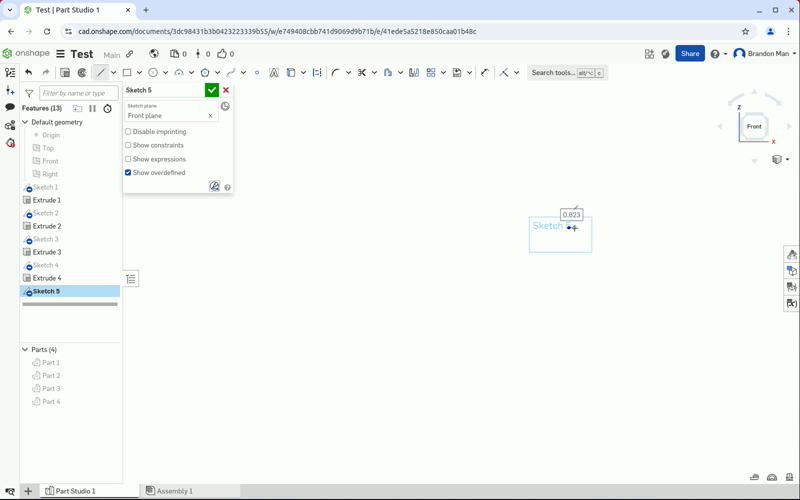
key_up(shift)
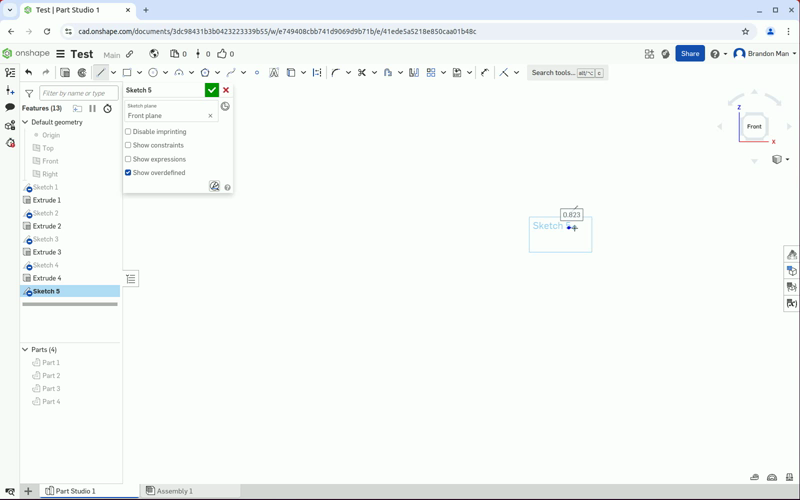
key_down(shift)
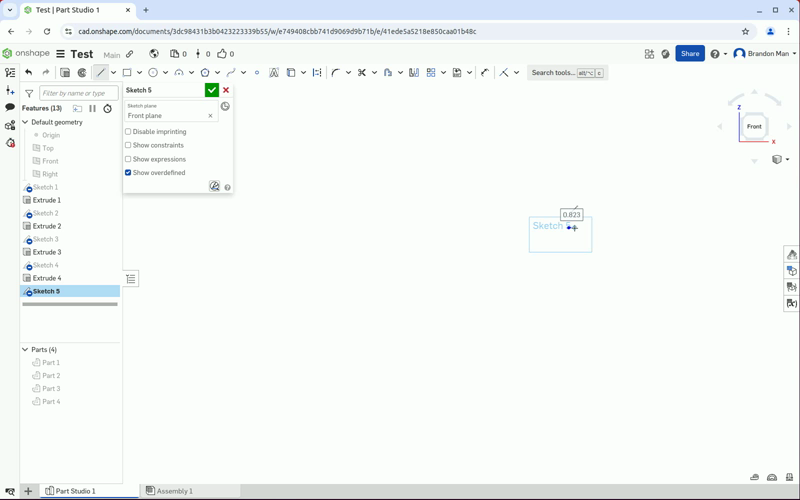
mouse_move(589, 227)
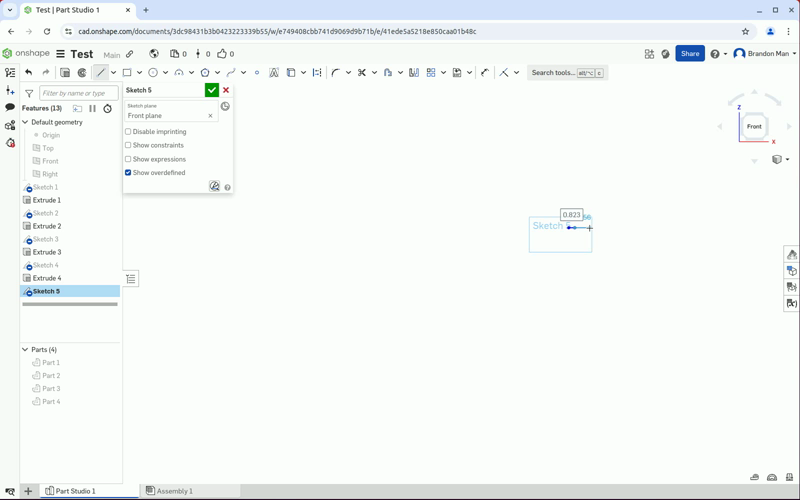
mouse_move(574, 222)
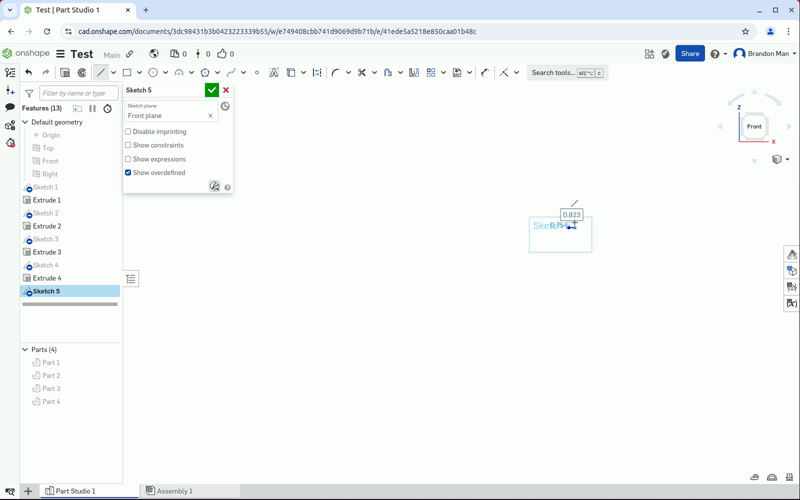
scroll(6)
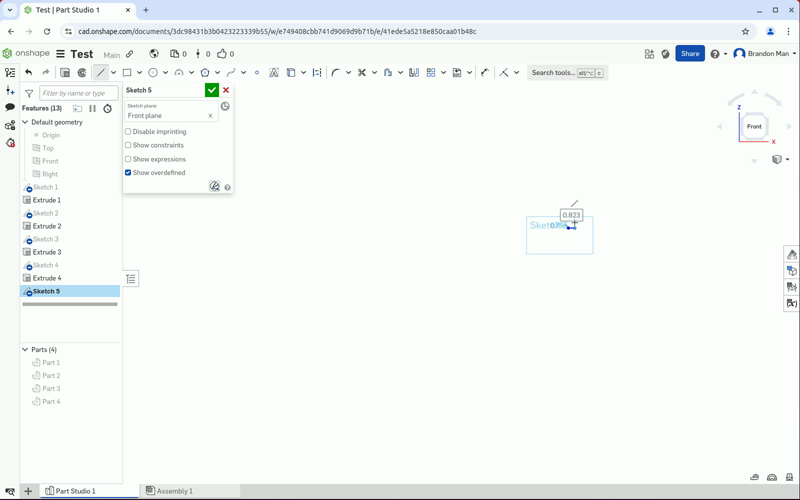
scroll(6)
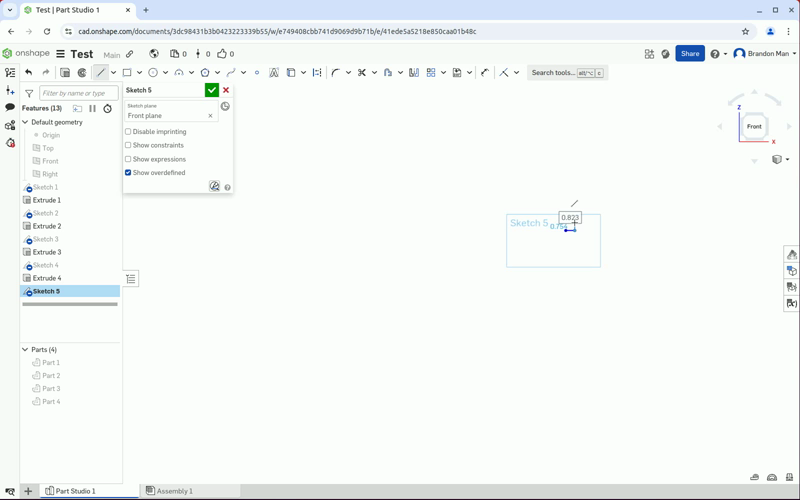
scroll(6)
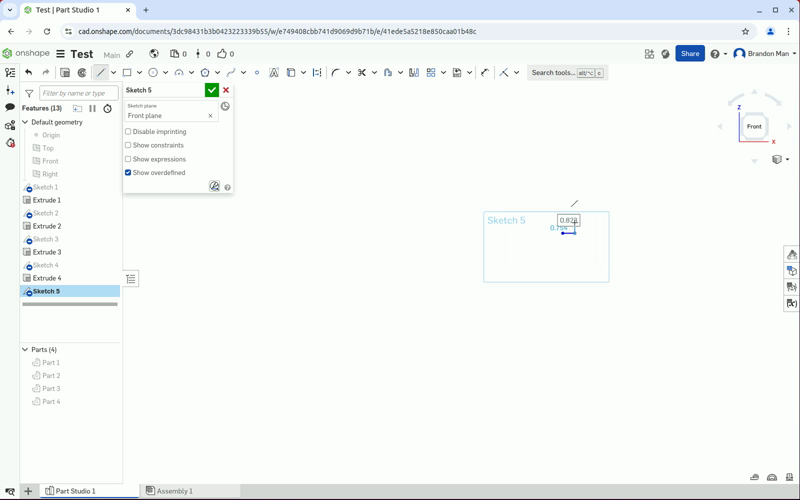
scroll(6)
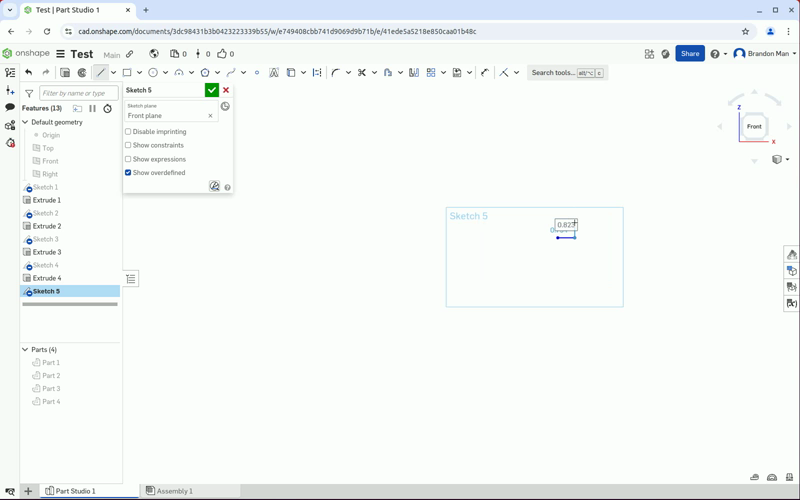
scroll(6)
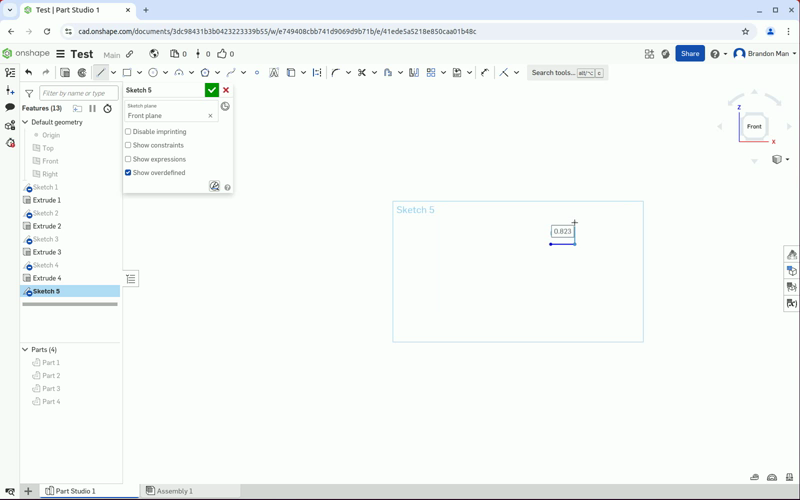
scroll(6)
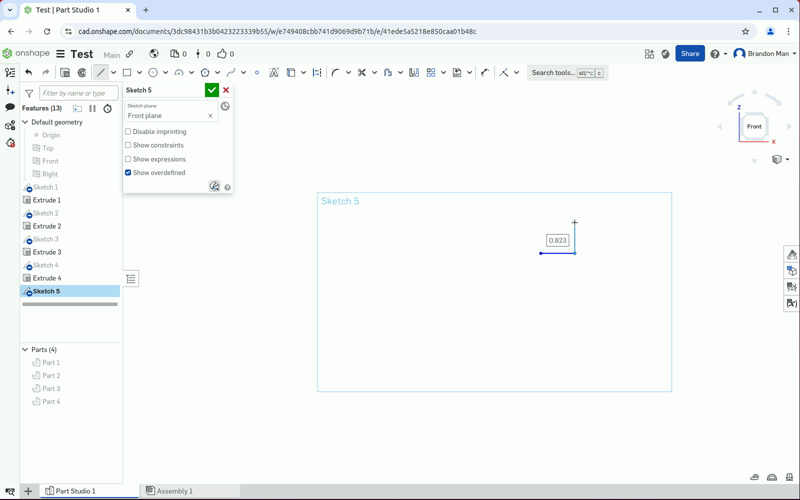
scroll(6)
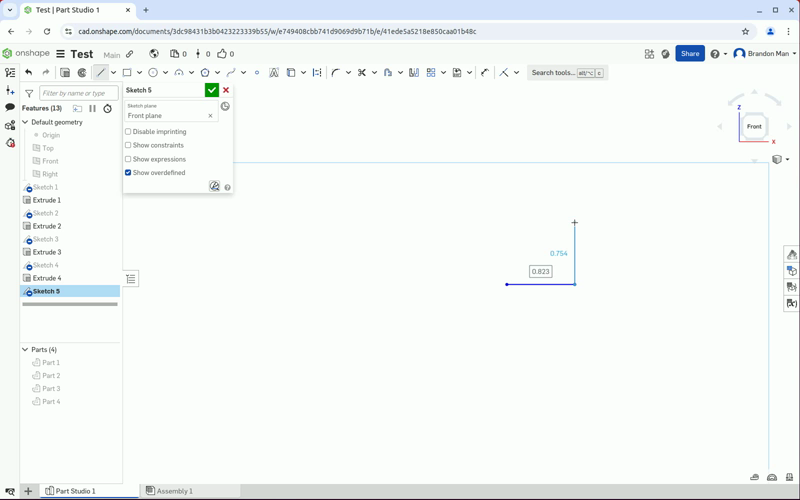
click(574, 222)
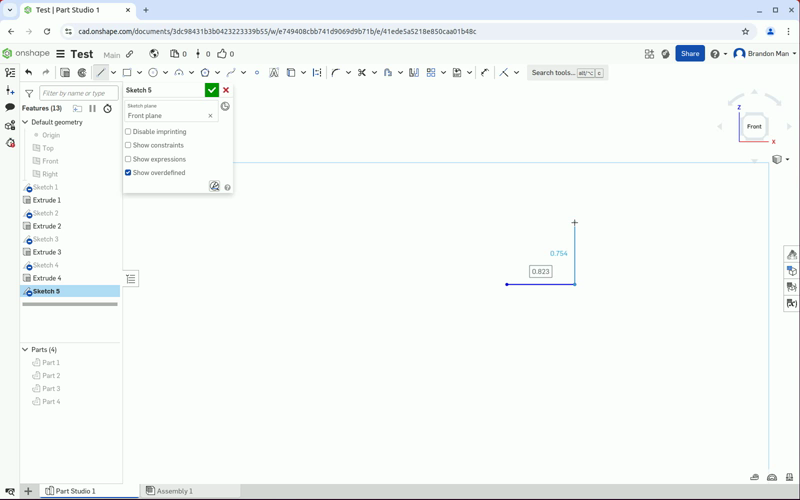
scroll(-6)
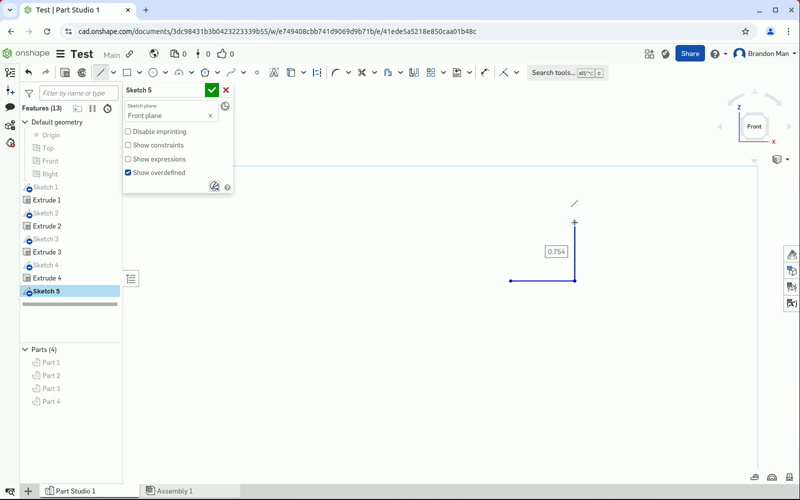
scroll(-6)
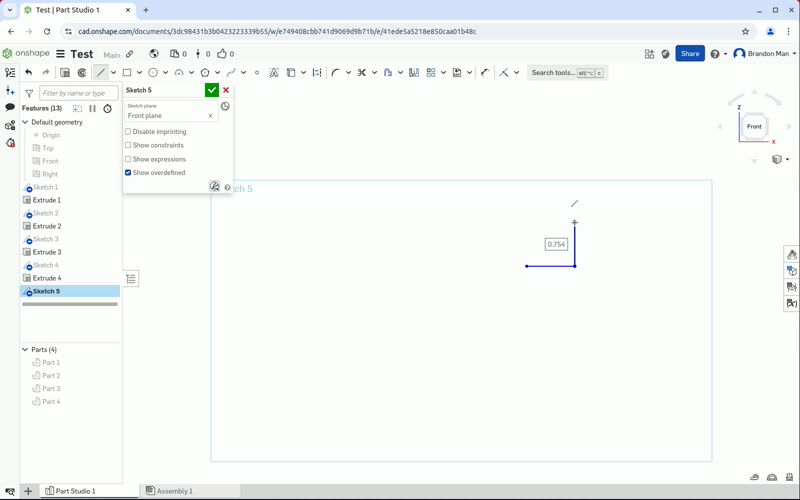
scroll(-6)
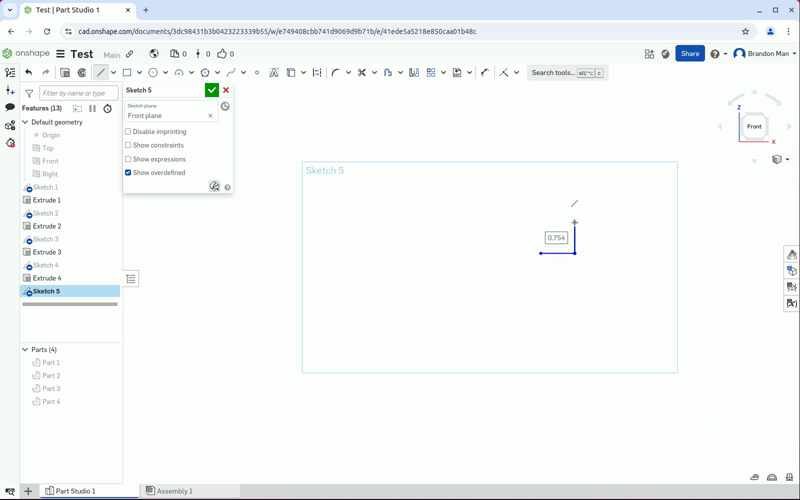
scroll(-6)
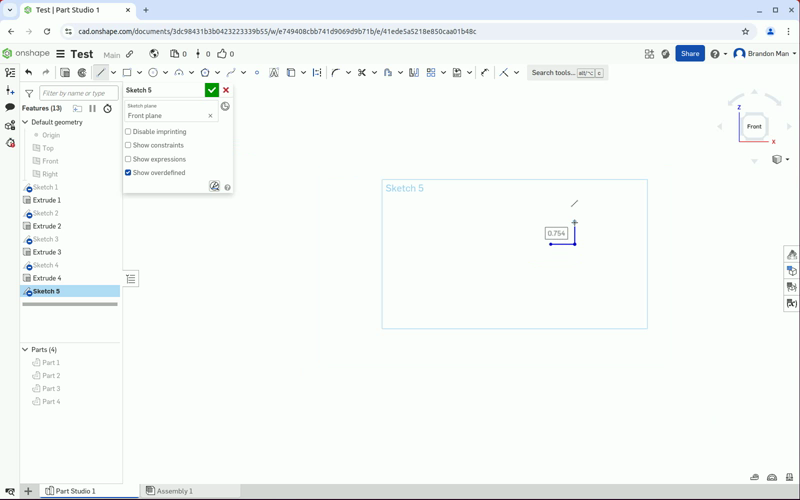
scroll(-6)
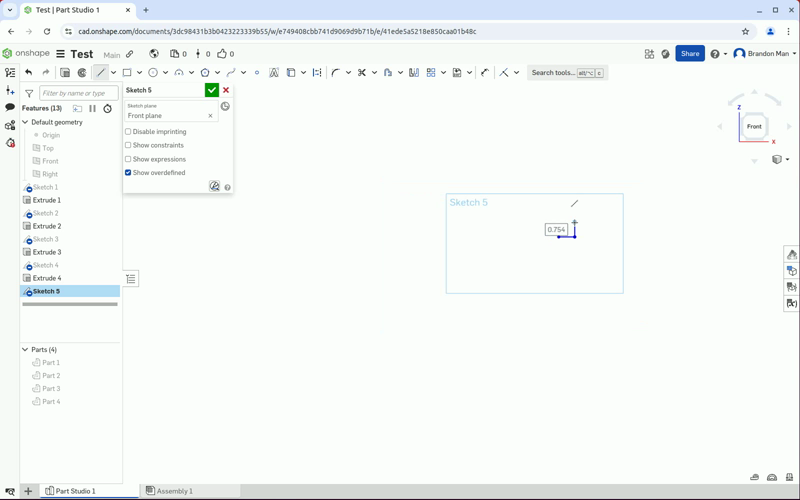
scroll(-6)
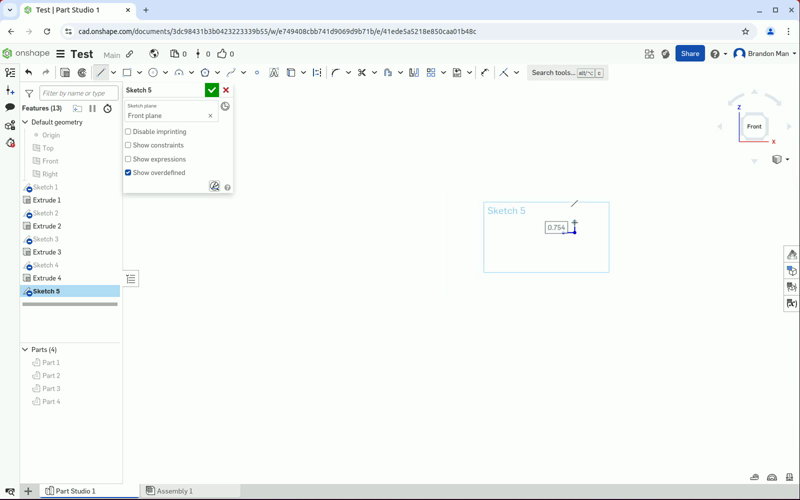
scroll(-6)
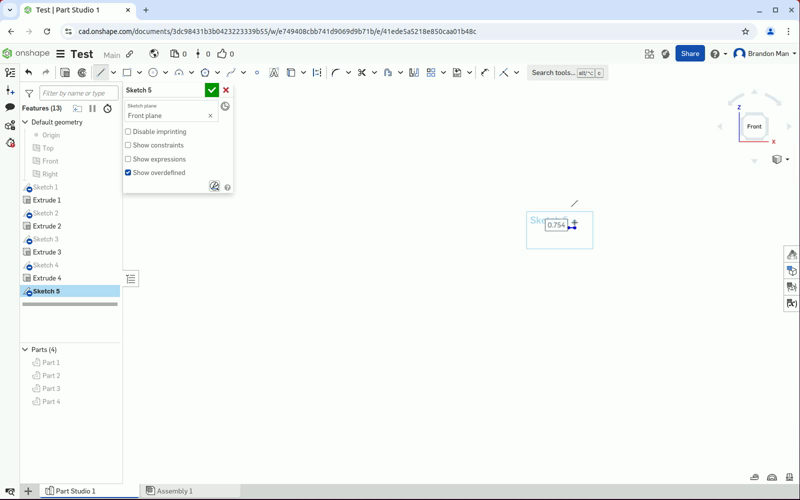
key_up(shift)
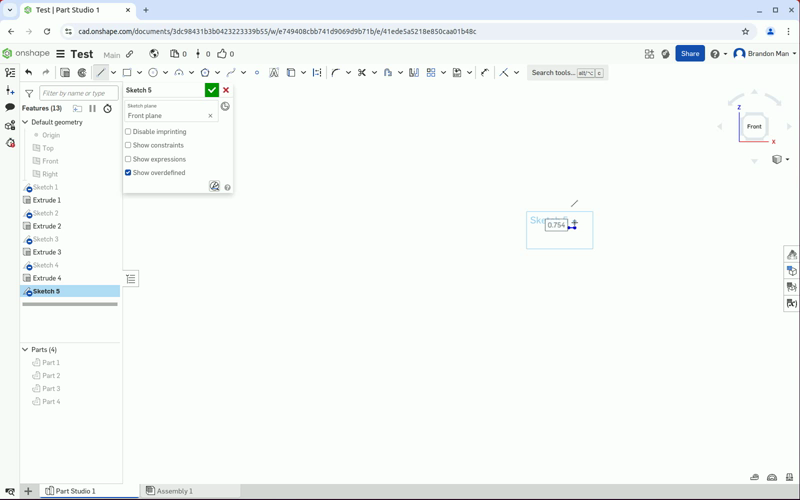
key_down(shift)
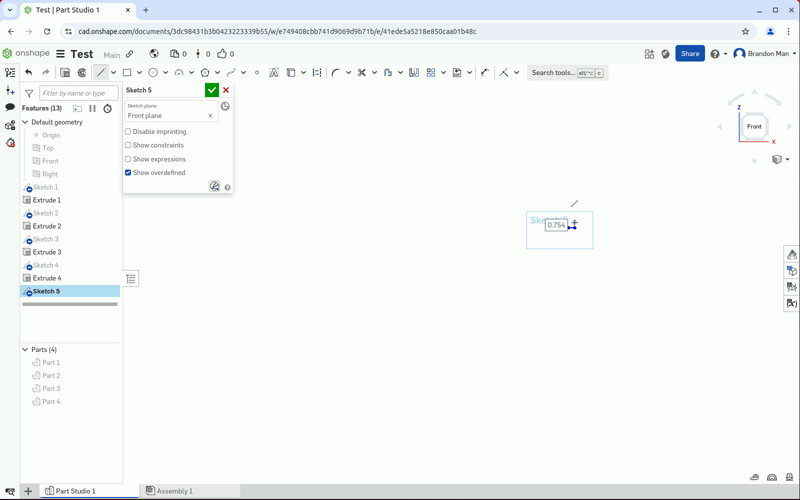
mouse_move(589, 222)
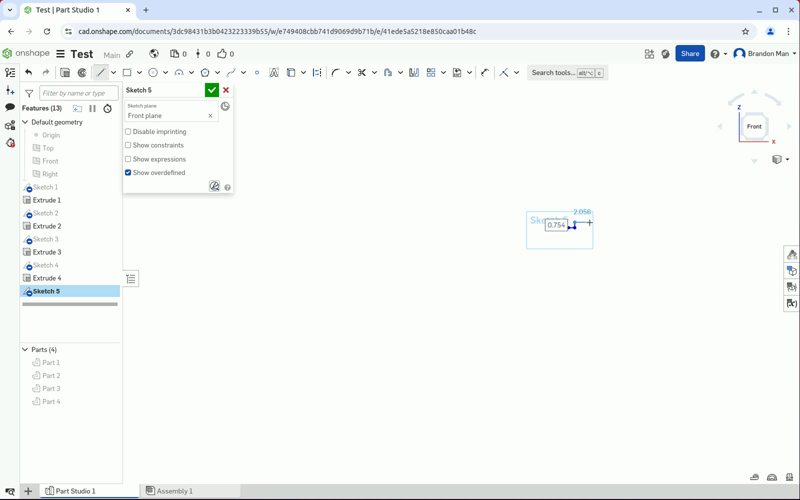
mouse_move(568, 222)
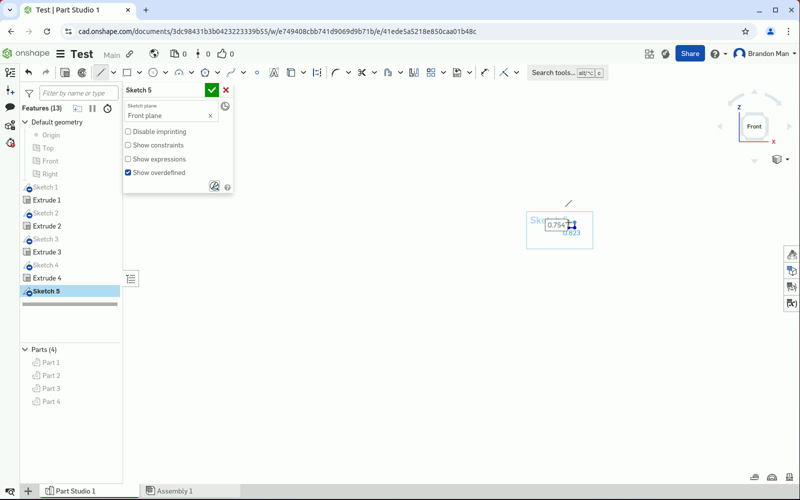
scroll(6)
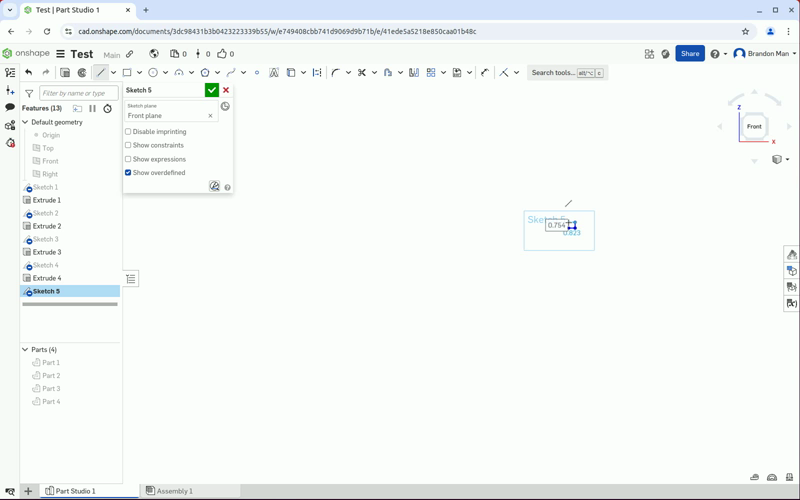
scroll(6)
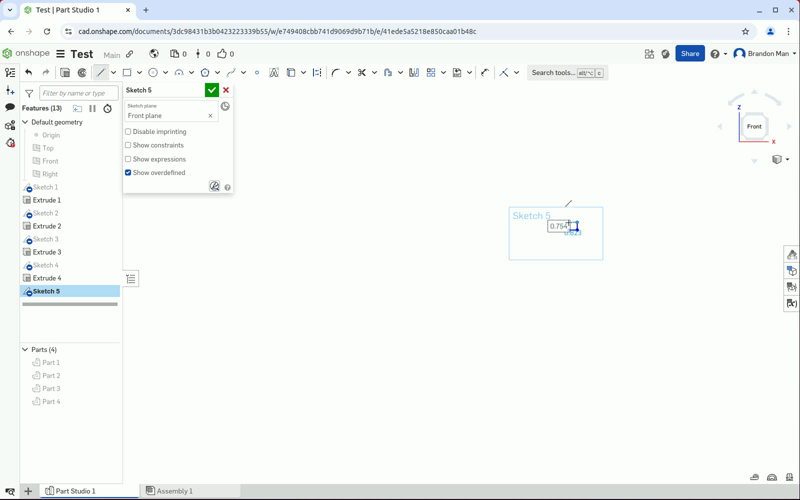
scroll(6)
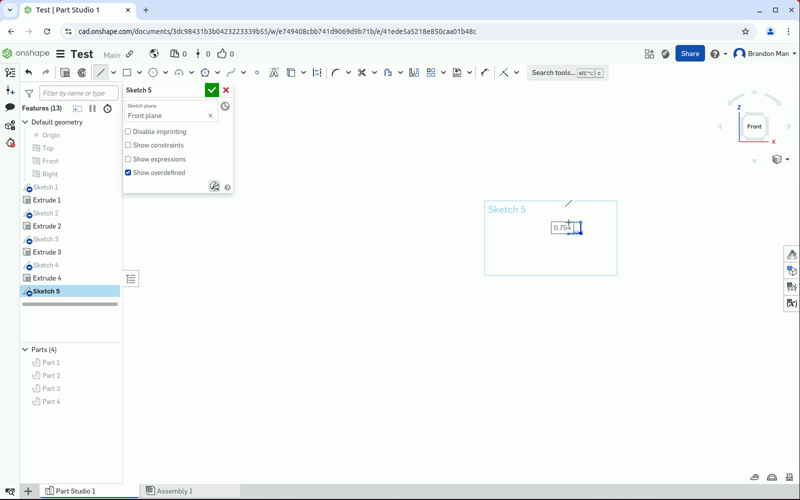
scroll(6)
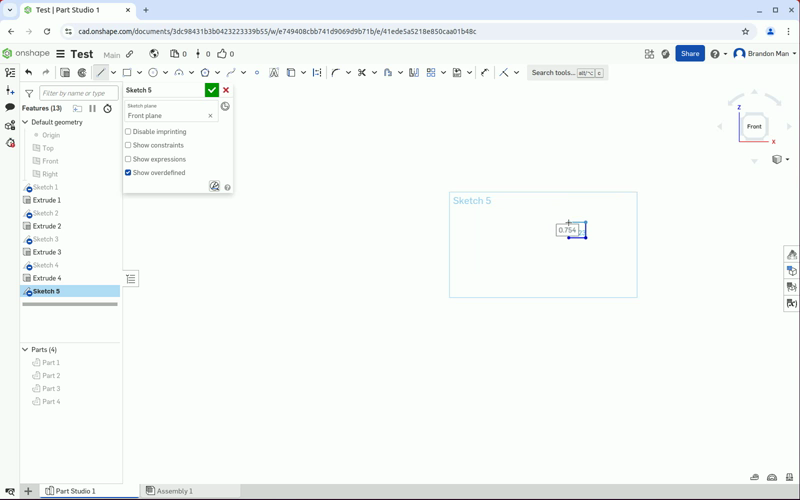
scroll(6)
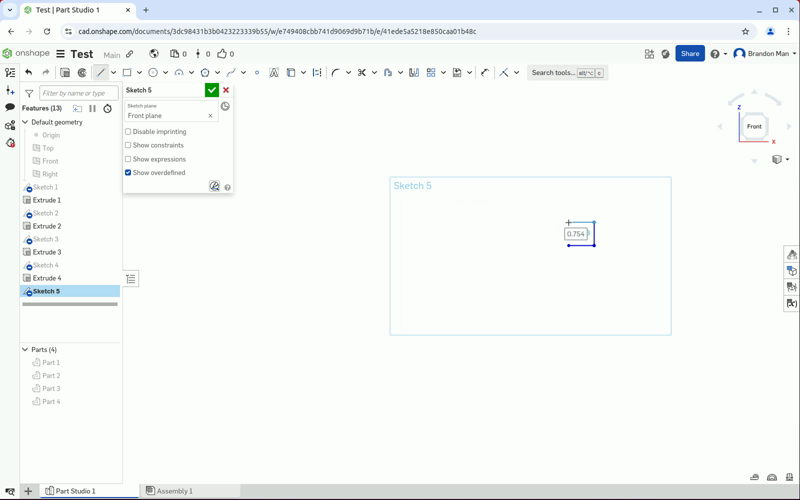
scroll(6)
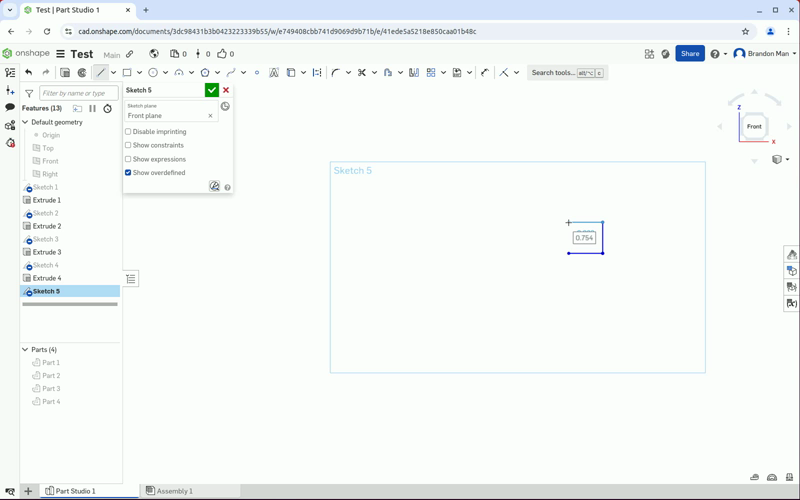
scroll(6)
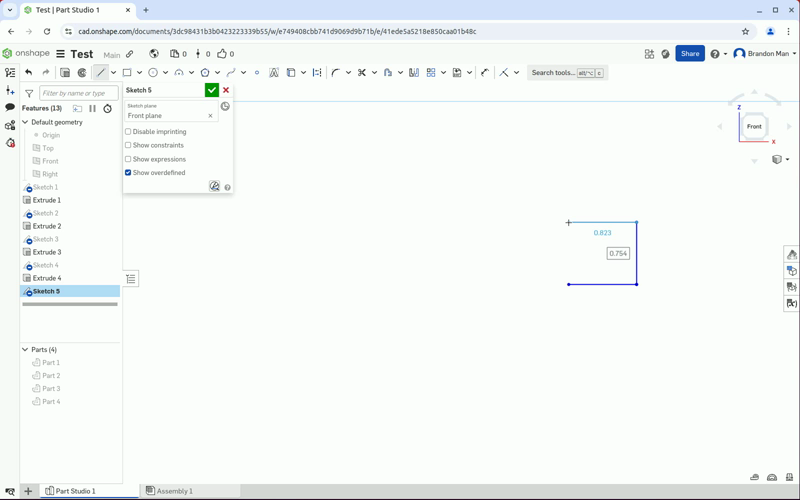
click(568, 222)
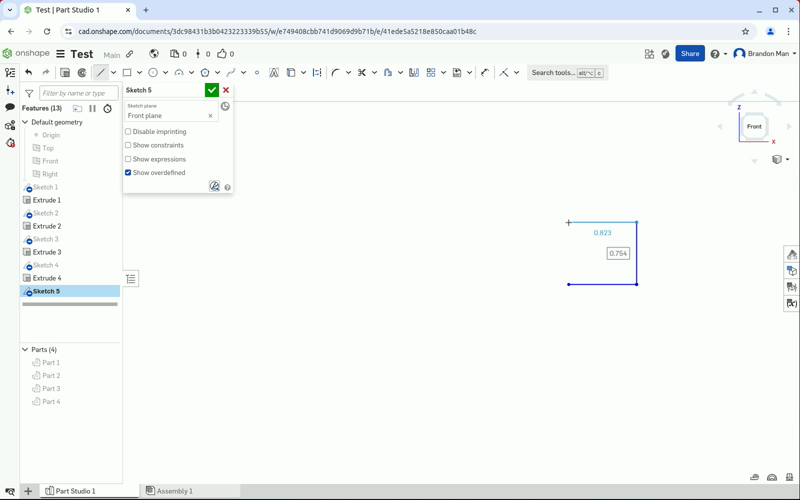
scroll(-6)
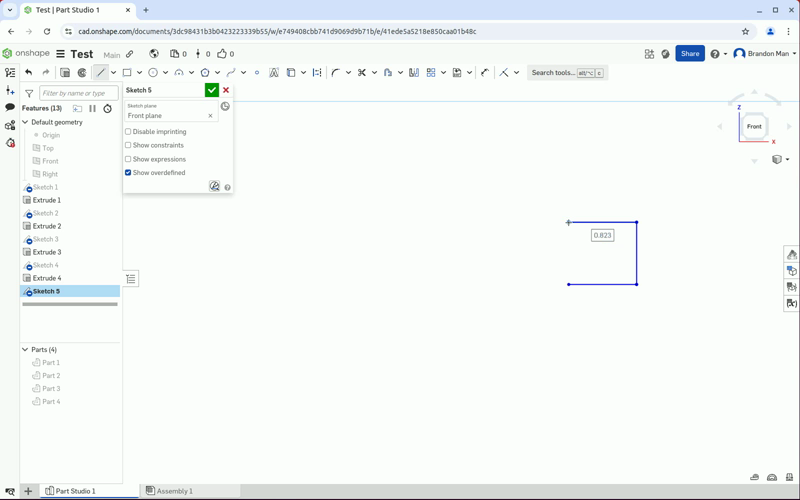
scroll(-6)
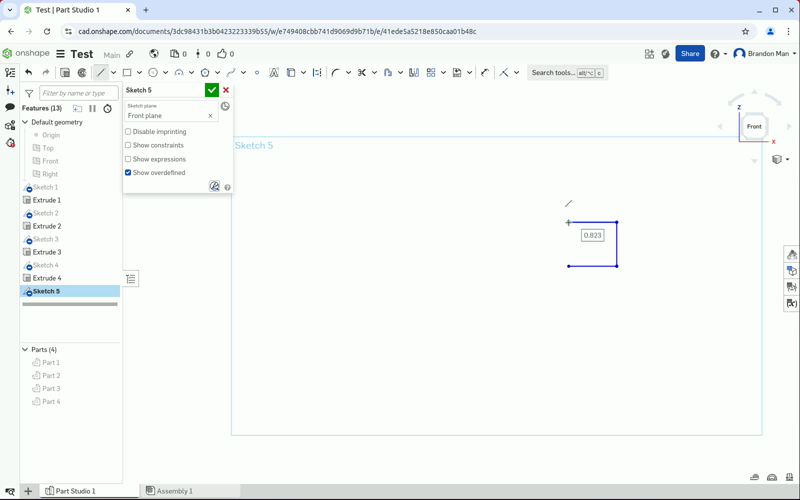
scroll(-6)
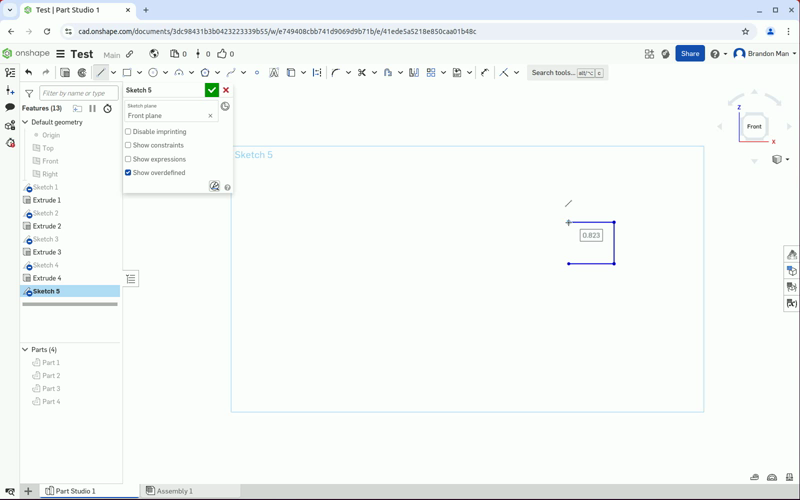
scroll(-6)
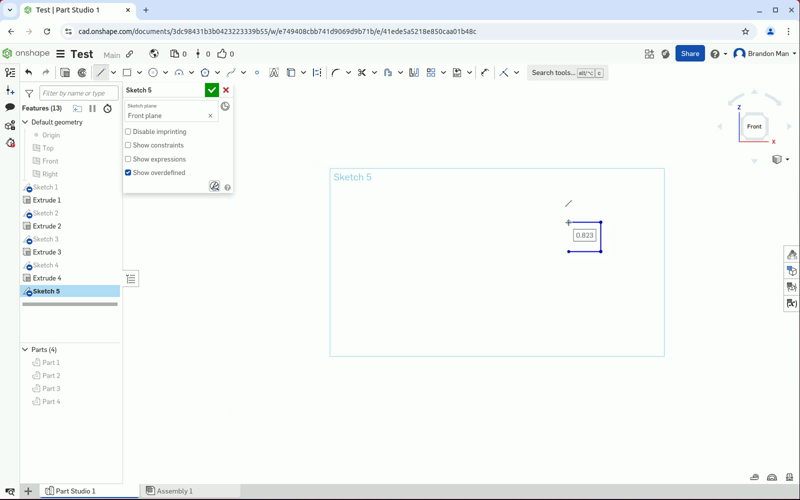
scroll(-6)
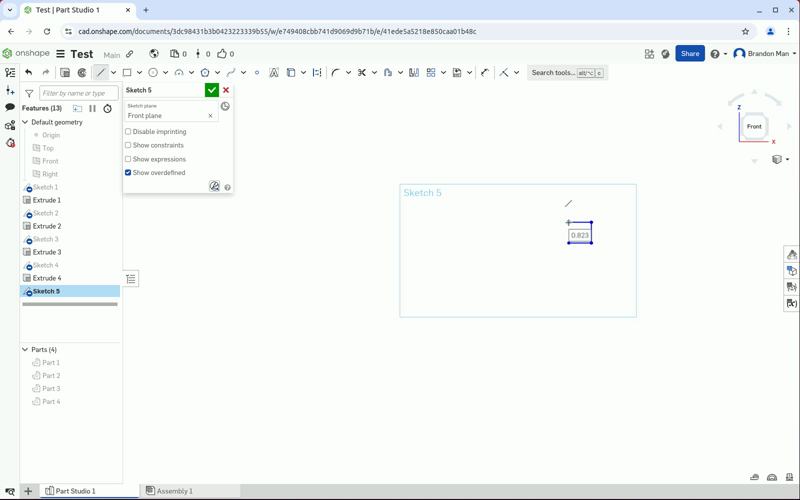
scroll(-6)
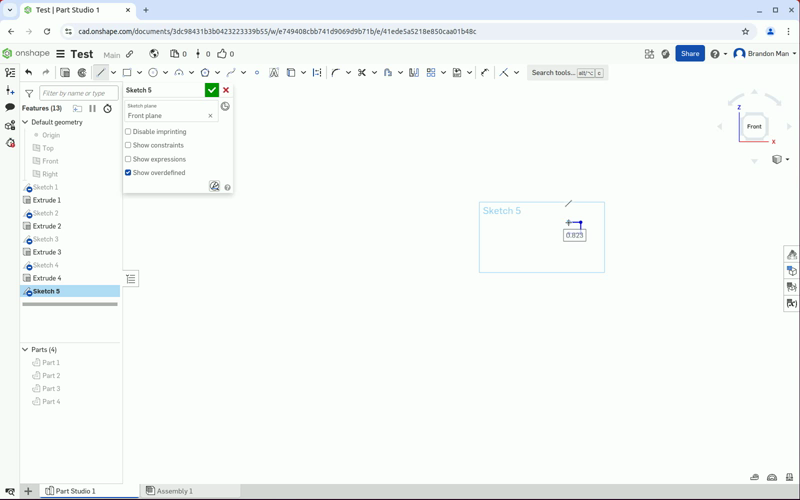
scroll(-6)
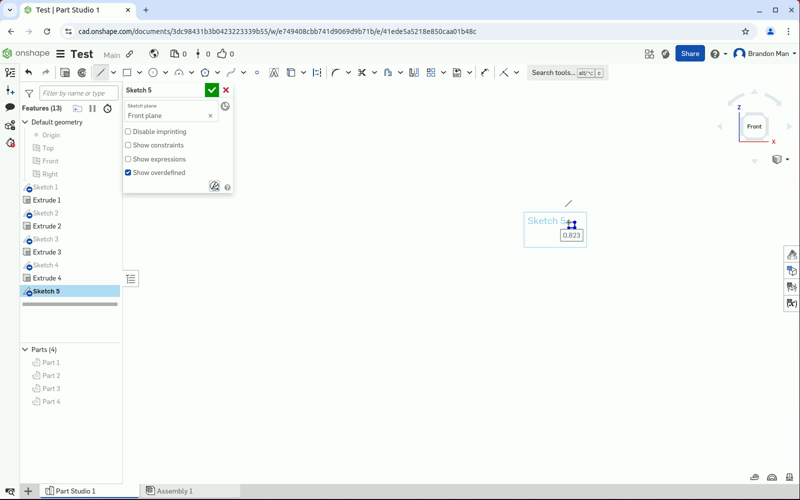
key_up(shift)
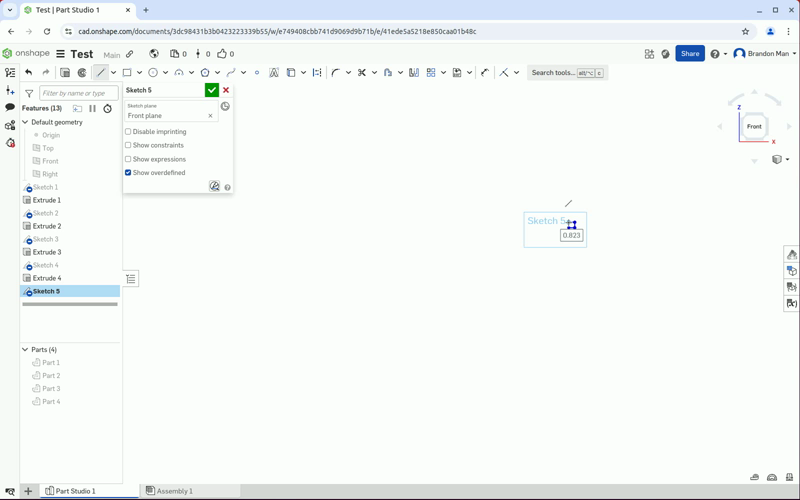
mouse_move(589, 222)
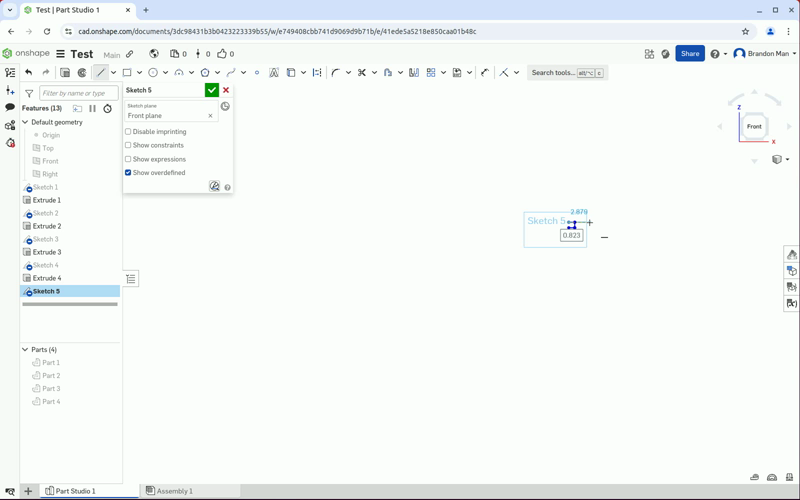
key_down(shift)
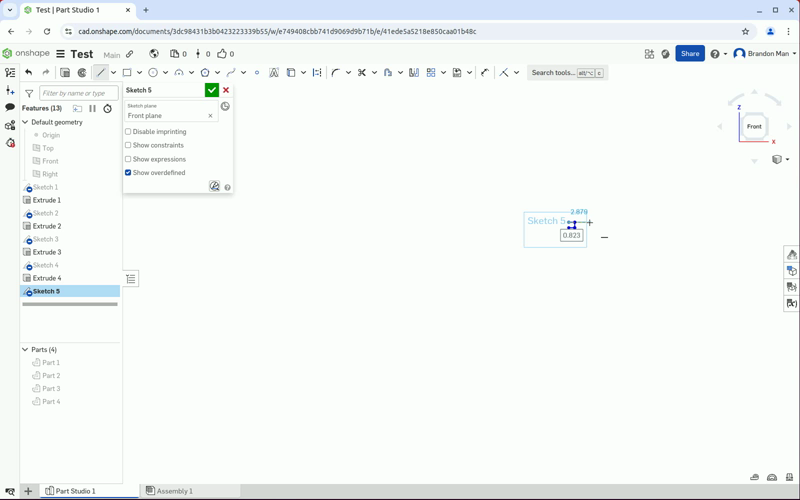
mouse_move(568, 227)
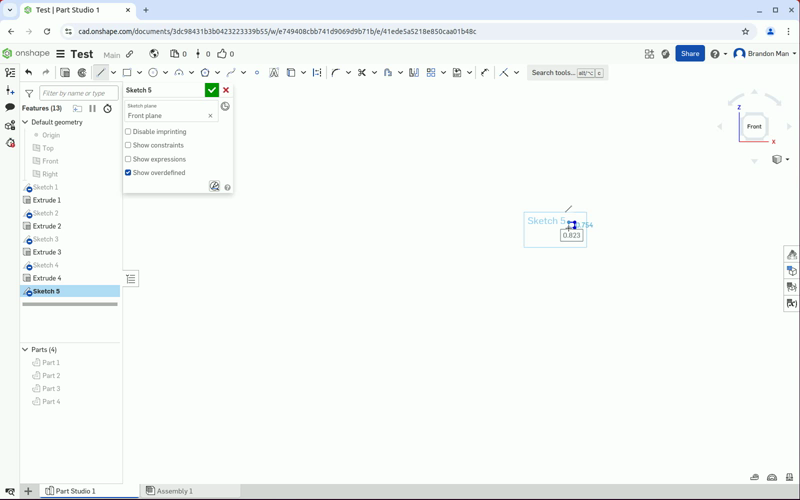
scroll(6)
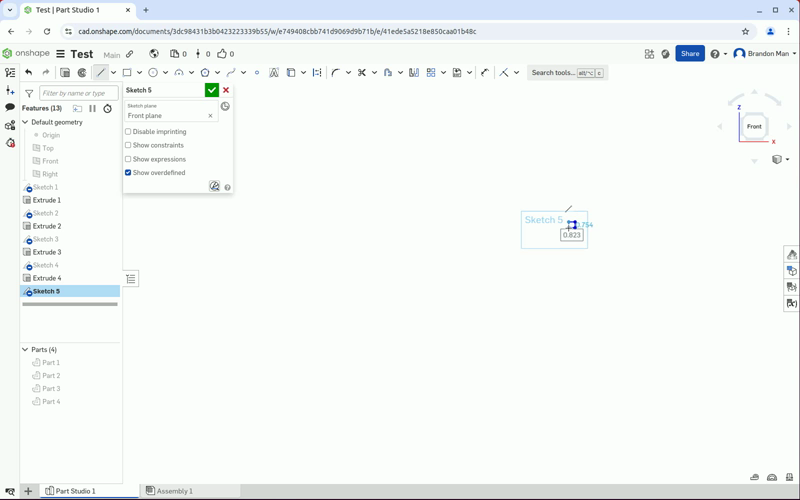
scroll(6)
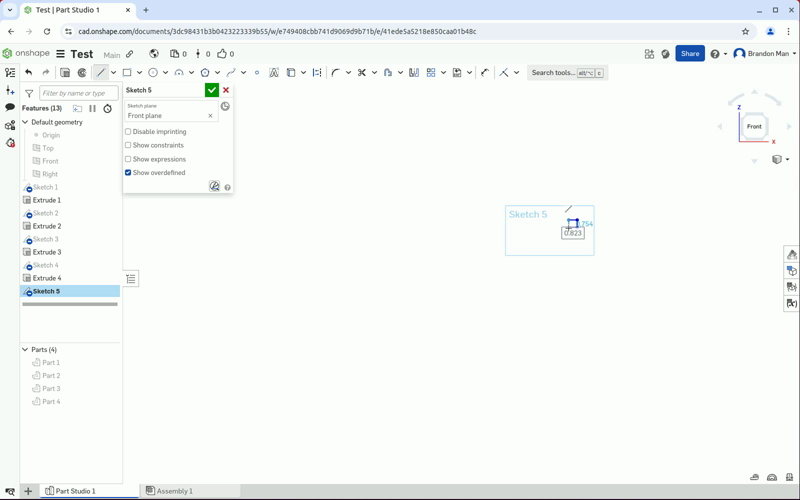
scroll(6)
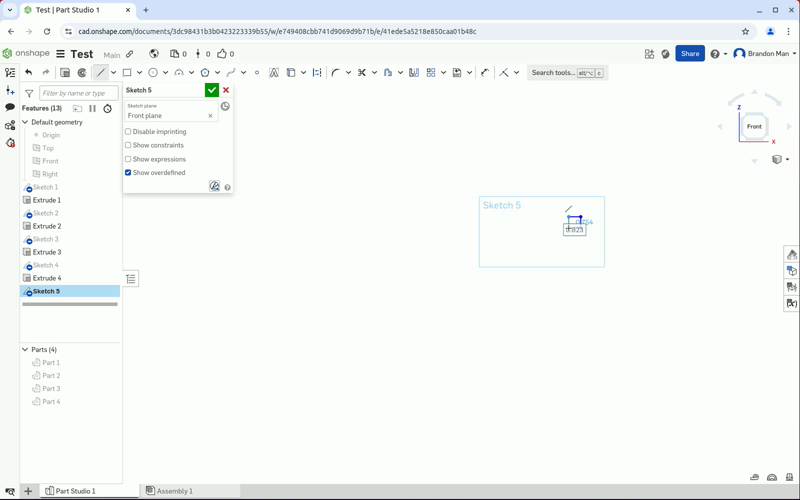
scroll(6)
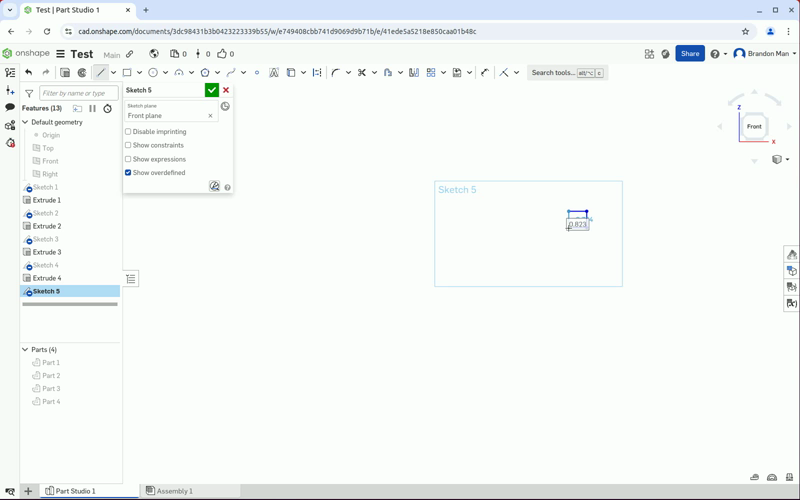
scroll(6)
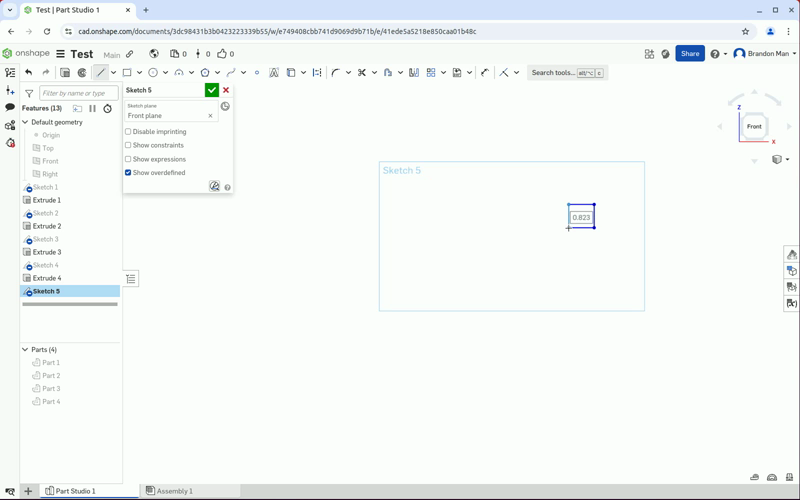
scroll(6)
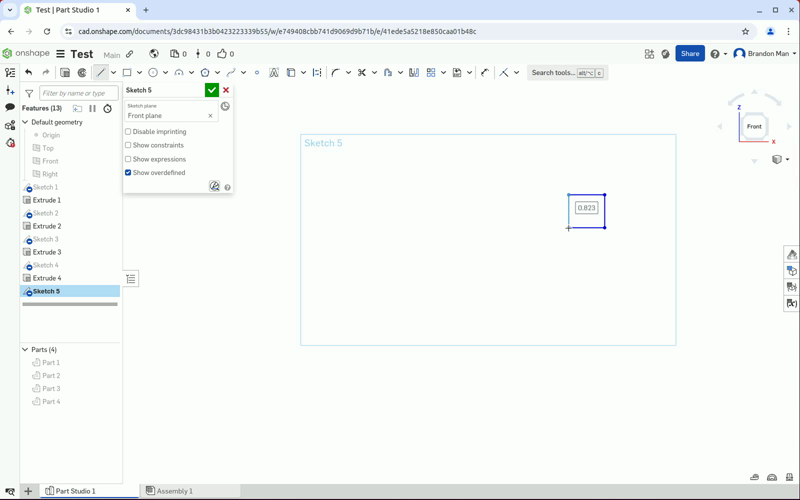
scroll(6)
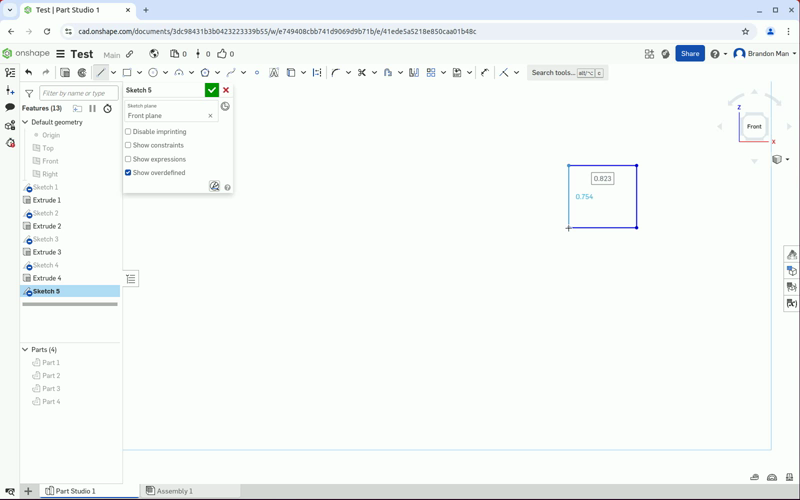
key_up(shift)
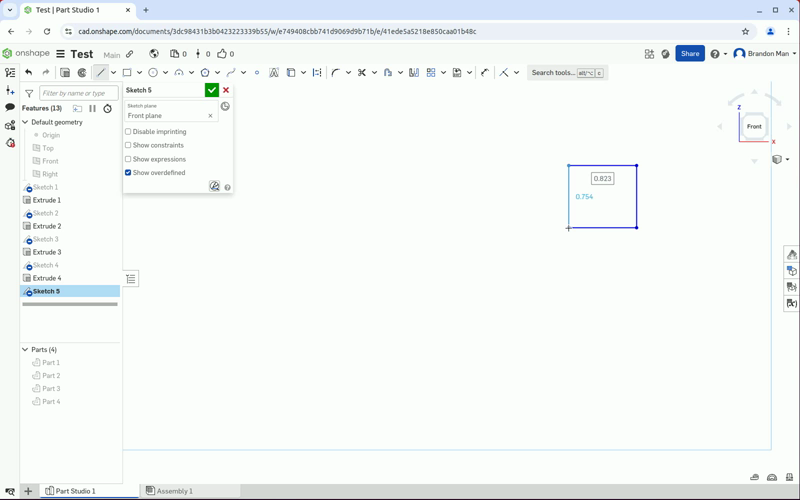
click(568, 227)
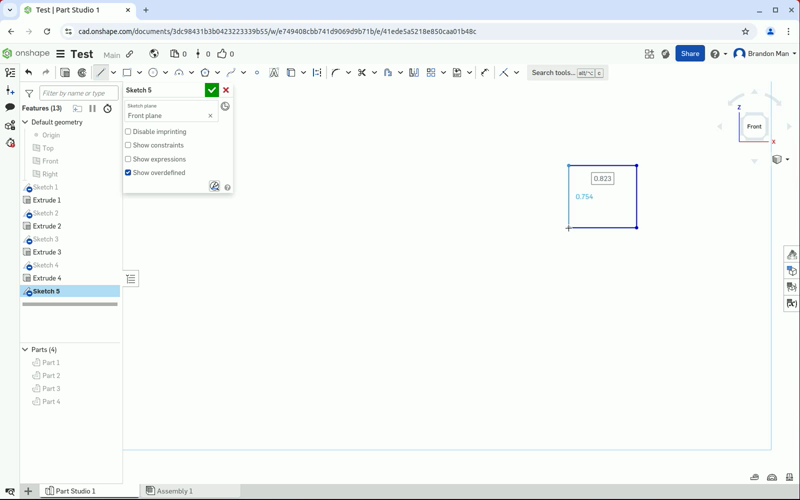
scroll(-6)
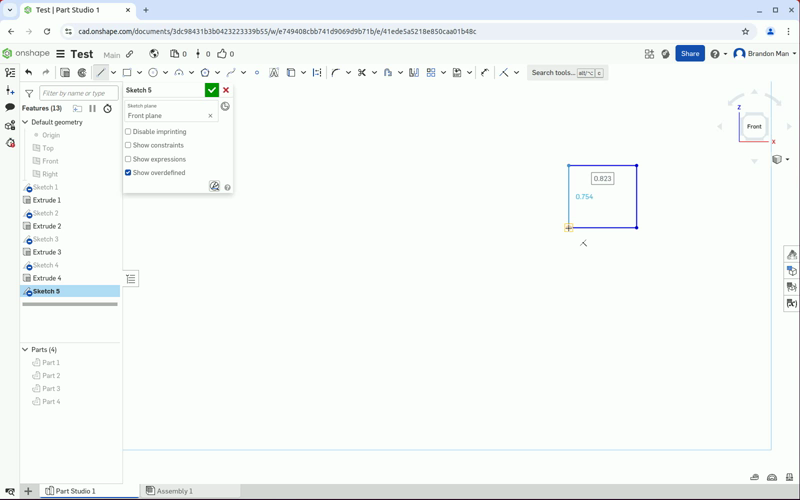
scroll(-6)
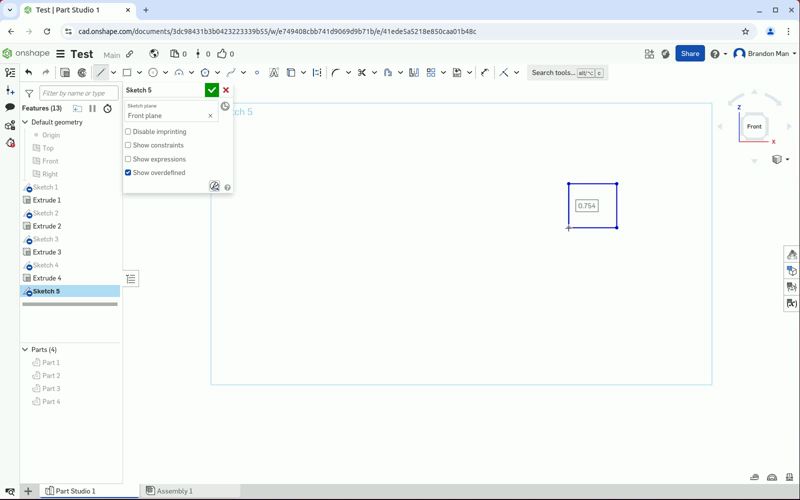
scroll(-6)
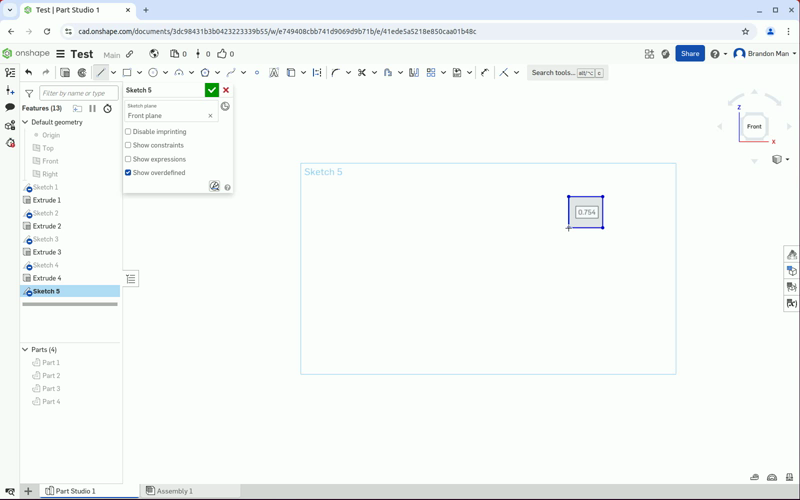
scroll(-6)
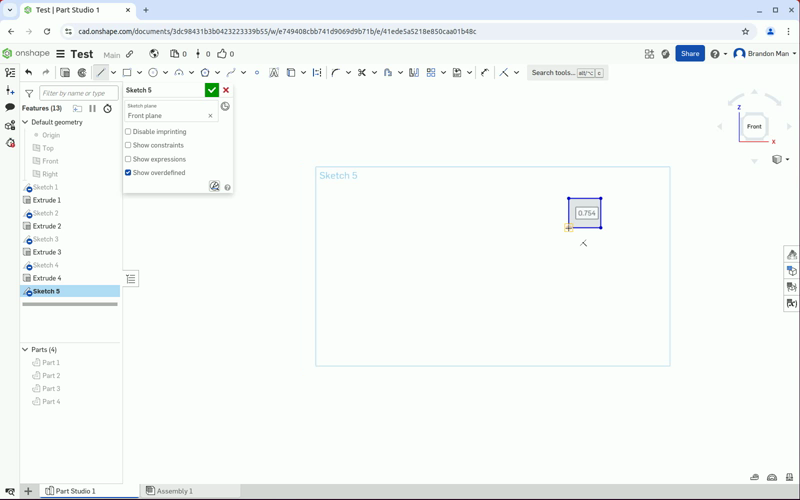
scroll(-6)
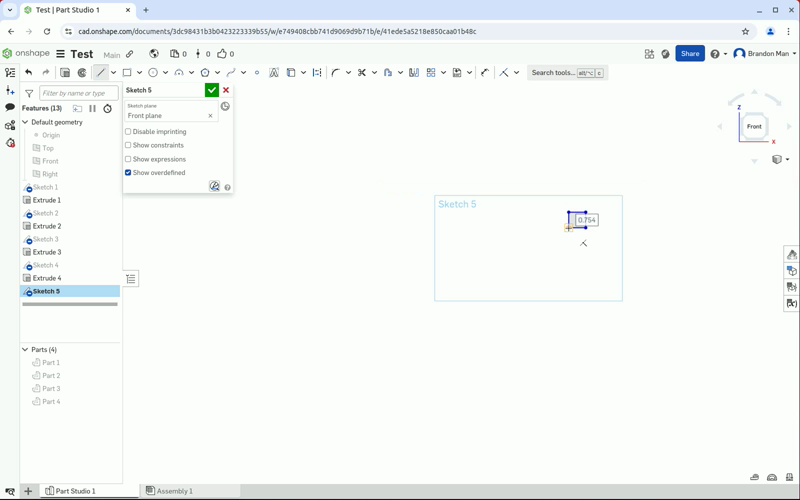
scroll(-6)
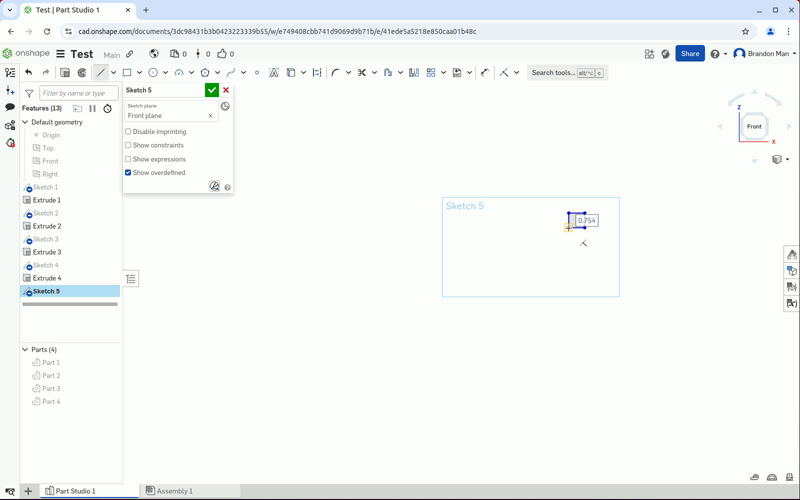
scroll(-6)
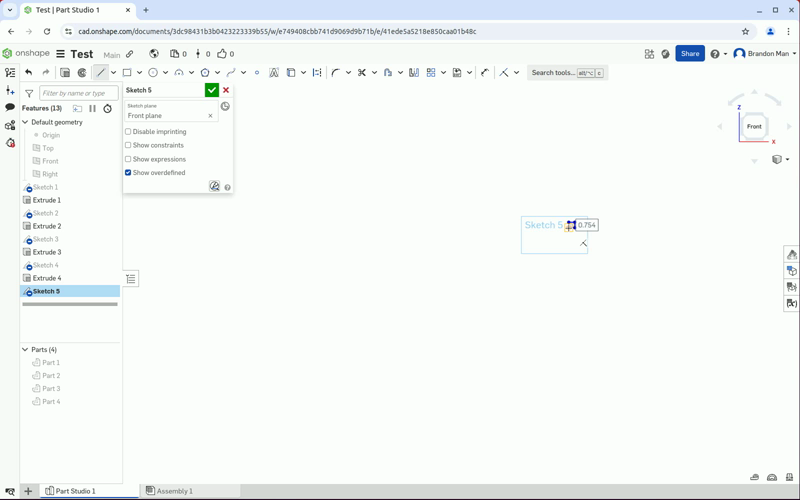
key(esc)
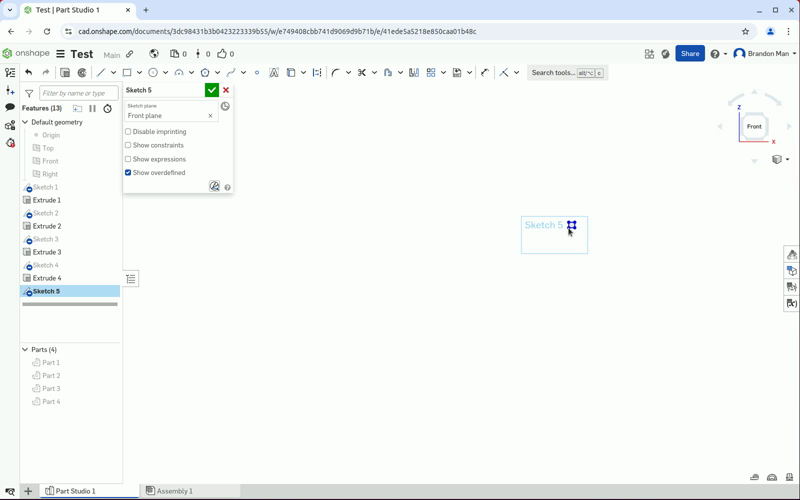
mouse_move(573, 225)
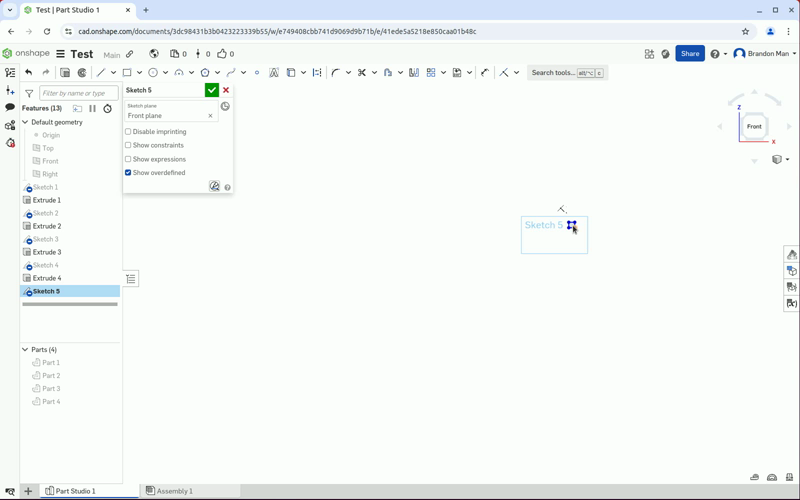
scroll(6)
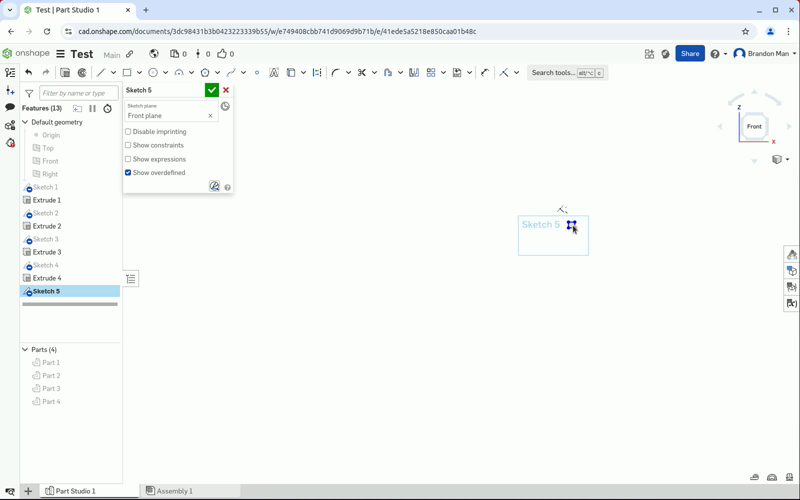
scroll(6)
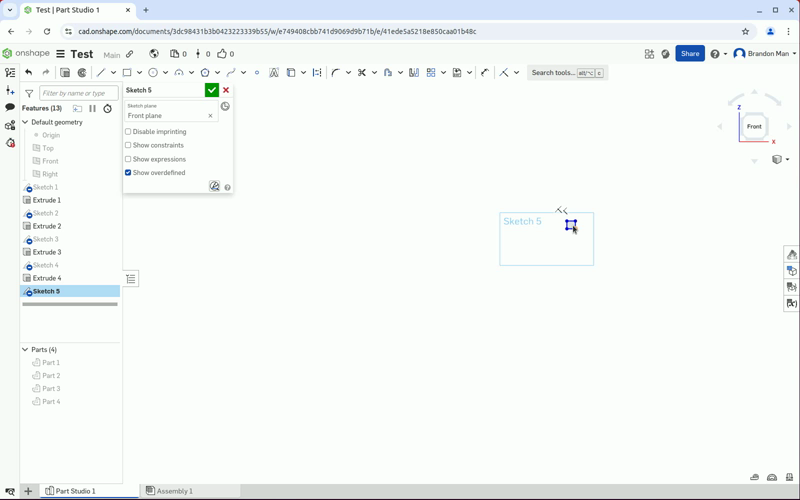
scroll(6)
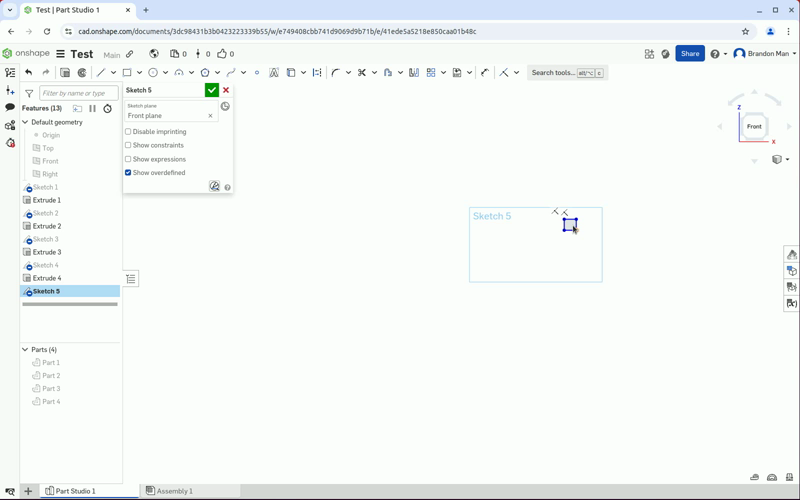
scroll(6)
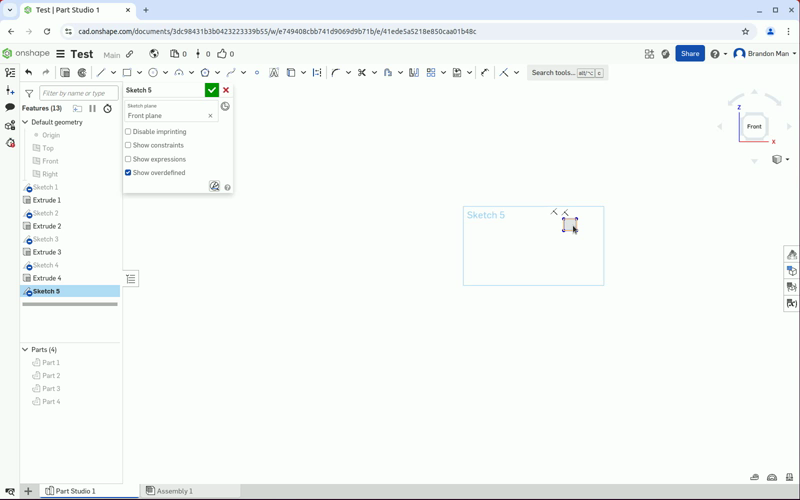
scroll(6)
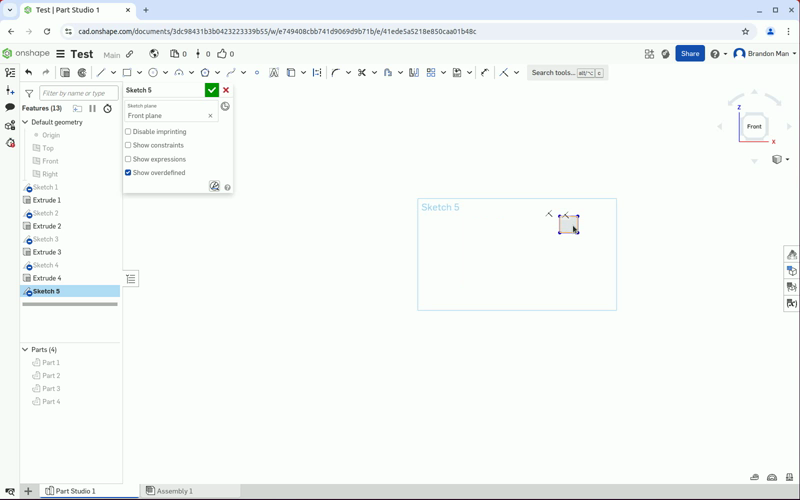
scroll(6)
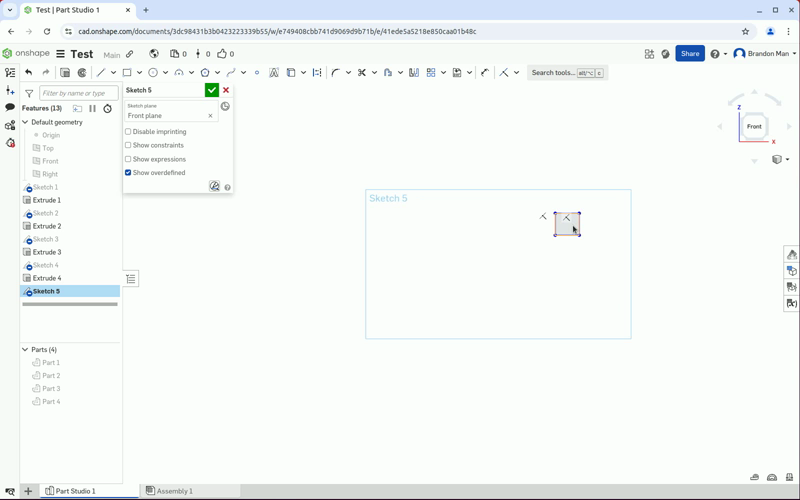
scroll(6)
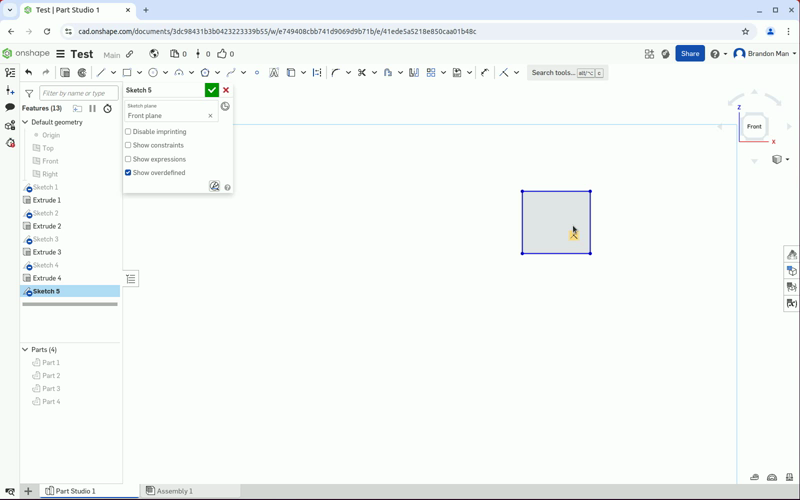
click(573, 225)
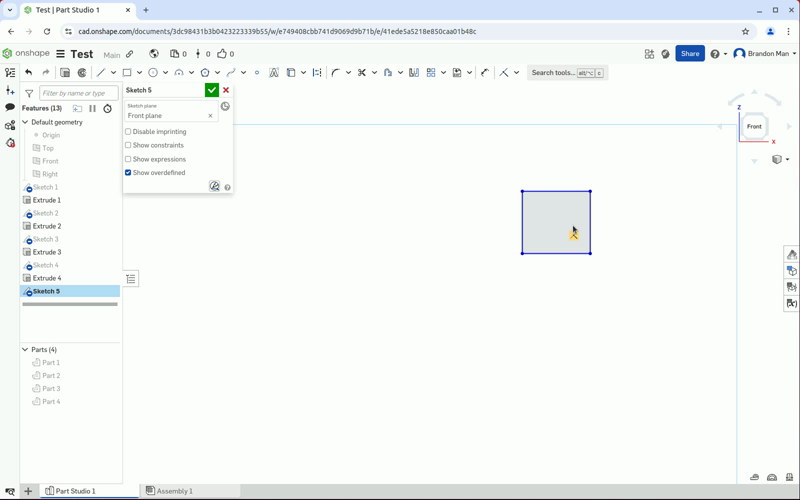
scroll(-6)
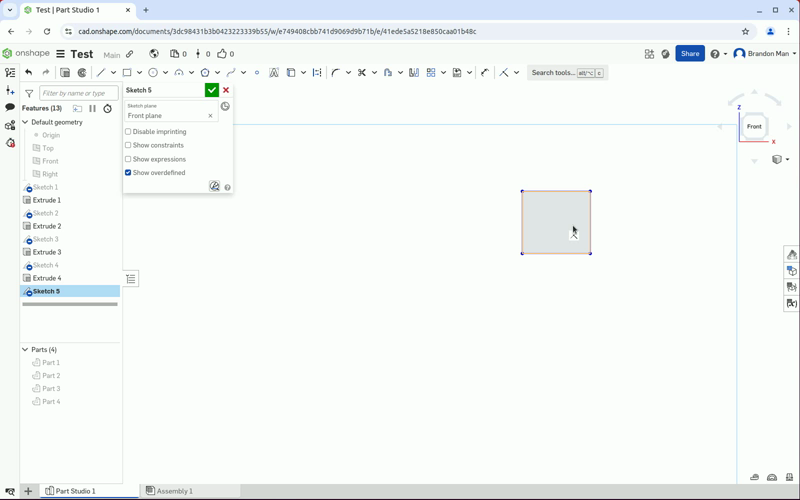
scroll(-6)
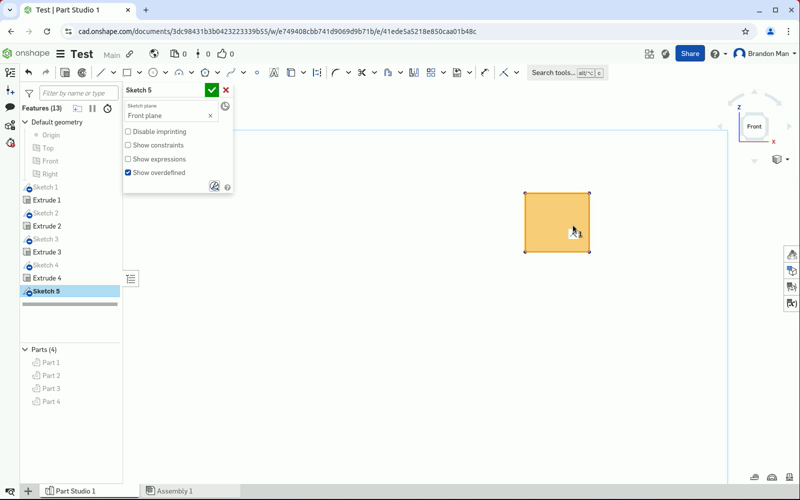
scroll(-6)
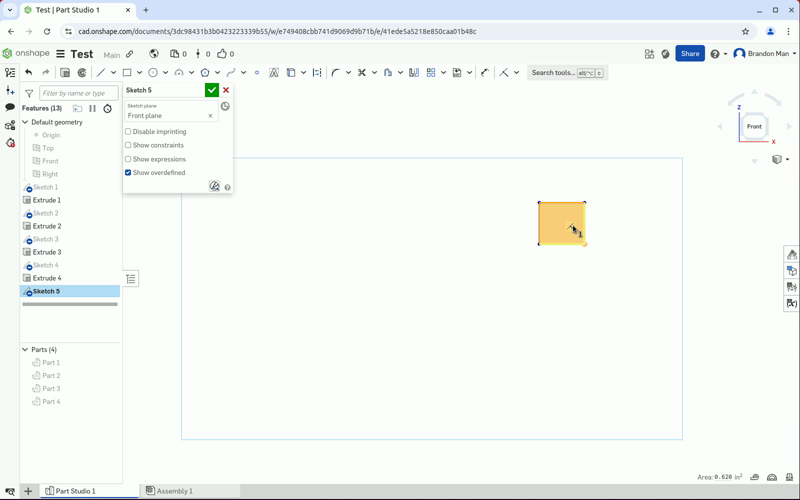
scroll(-6)
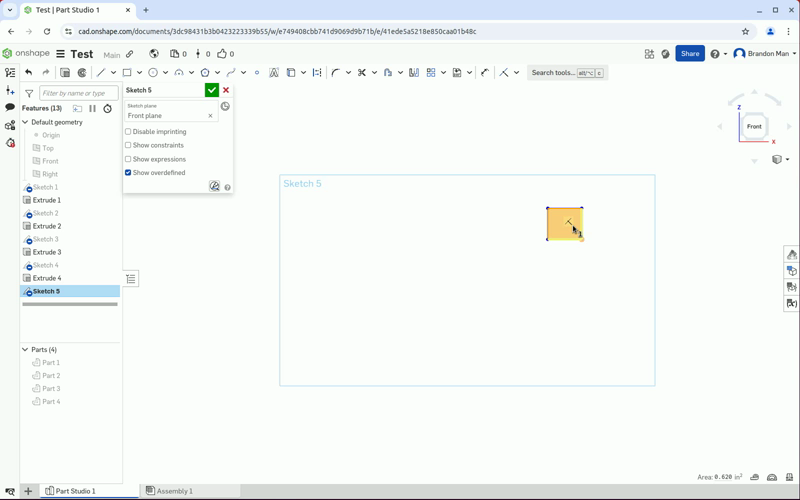
scroll(-6)
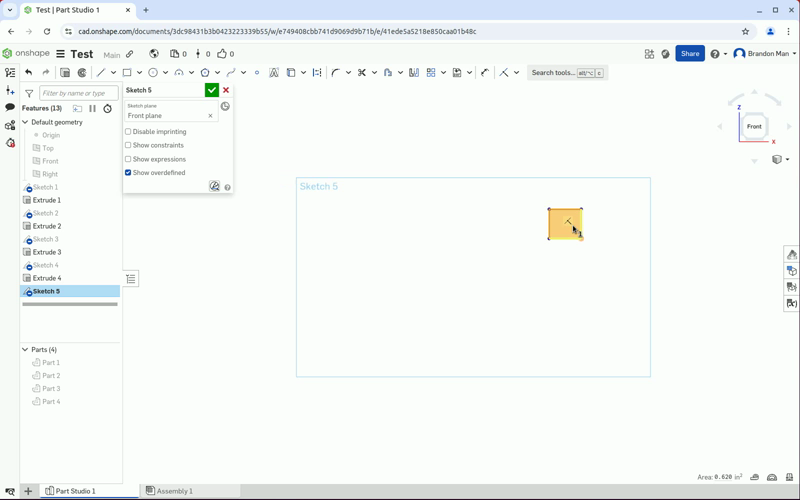
scroll(-6)
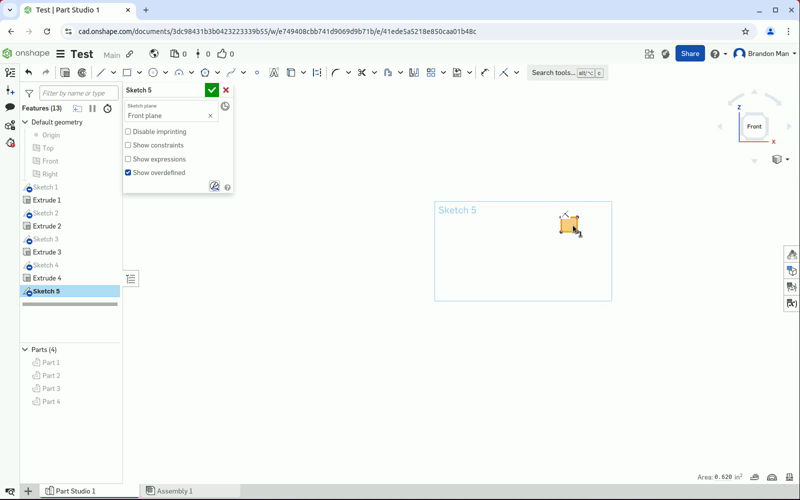
scroll(-6)
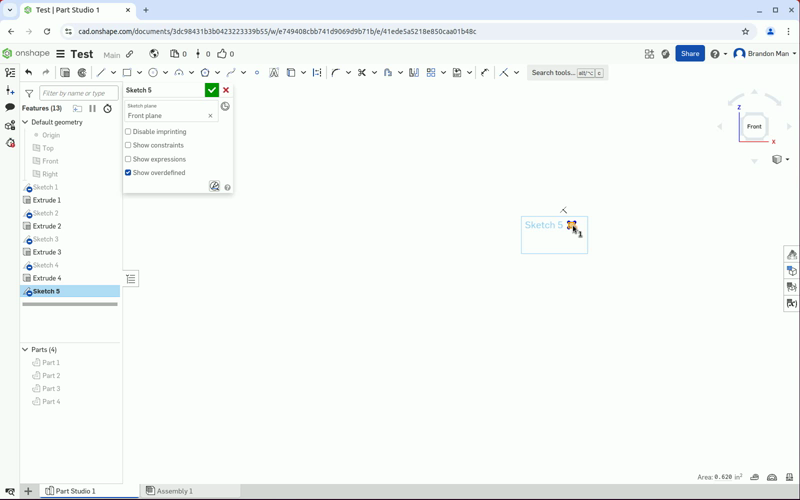
mouse_move(73, 352)
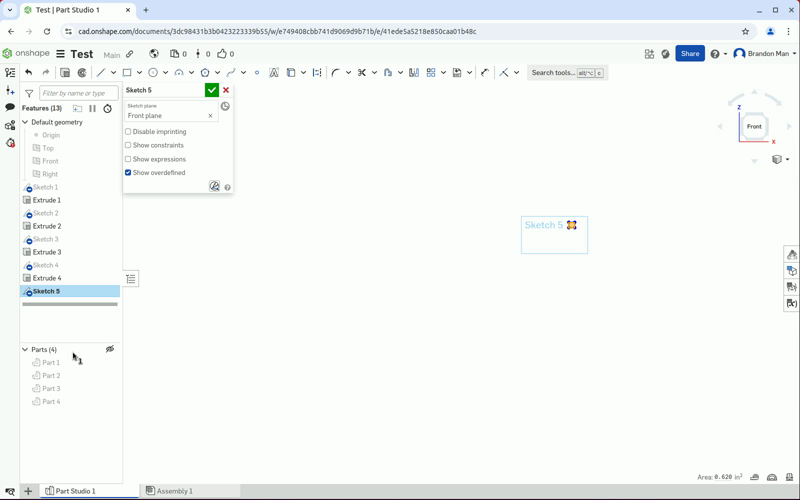
key(shift+y)
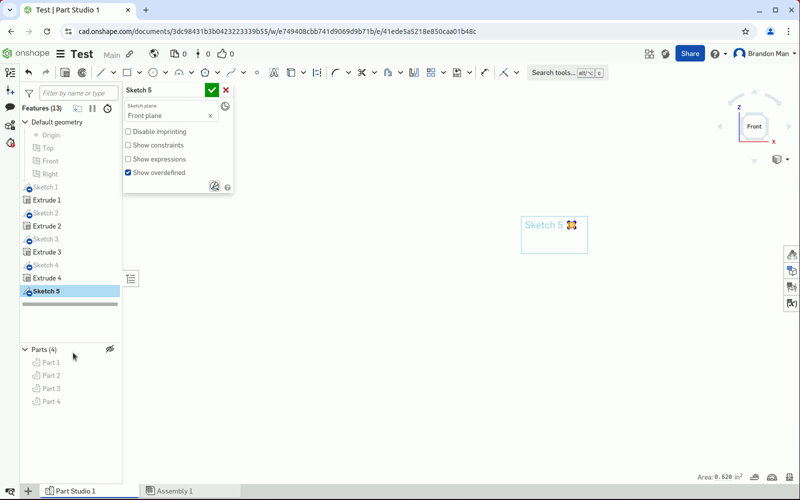
key(shift+e)
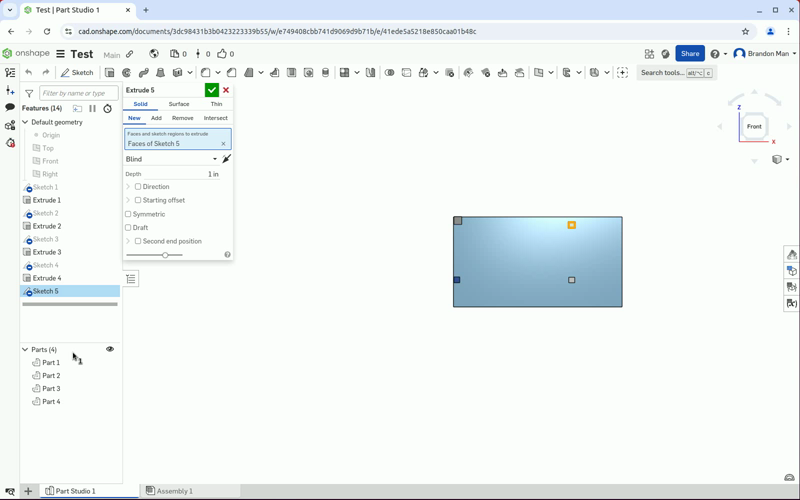
mouse_move(143, 106)
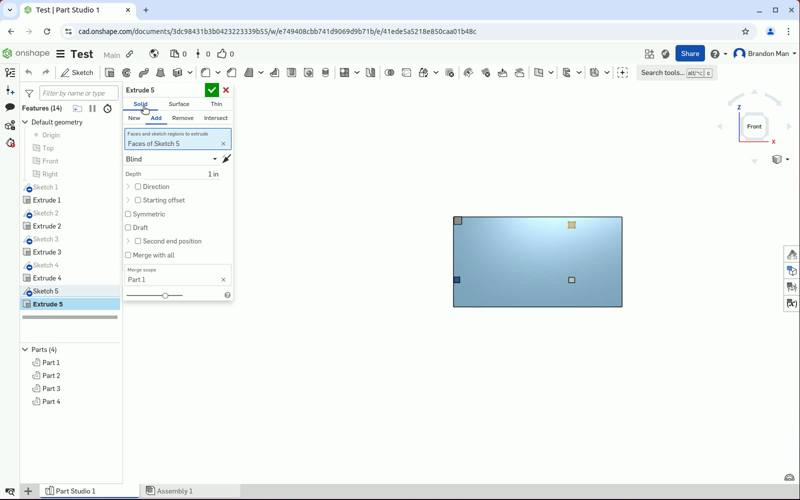
click(143, 106)
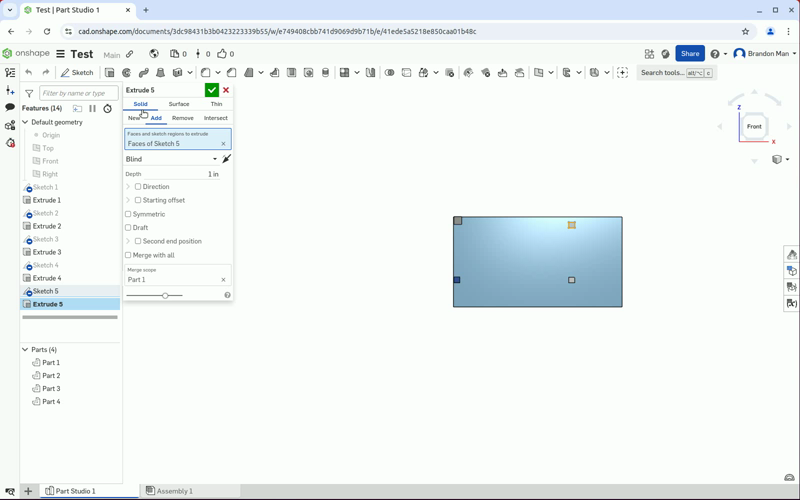
mouse_move(137, 120)
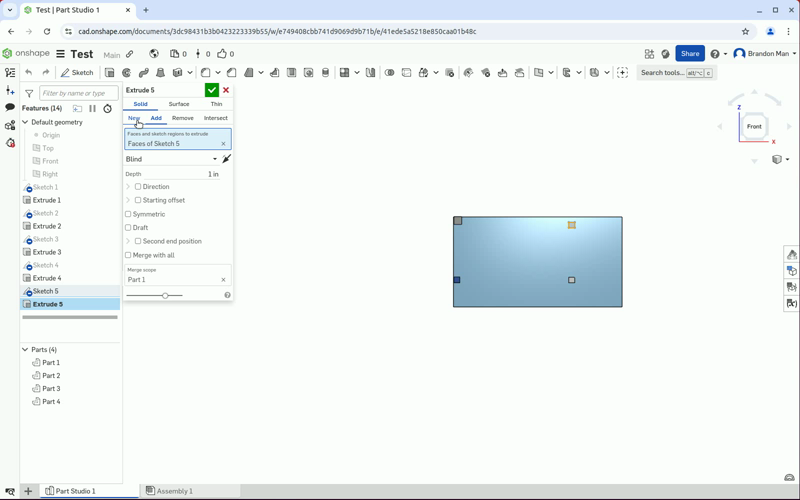
click(137, 120)
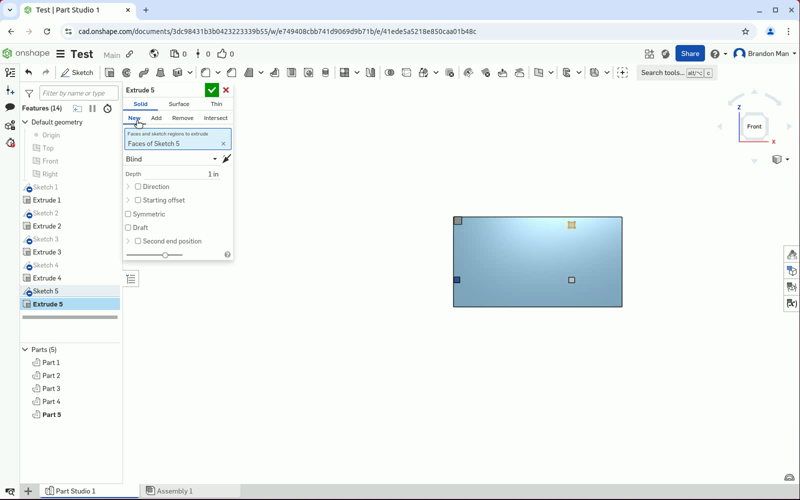
key(tab, 4)
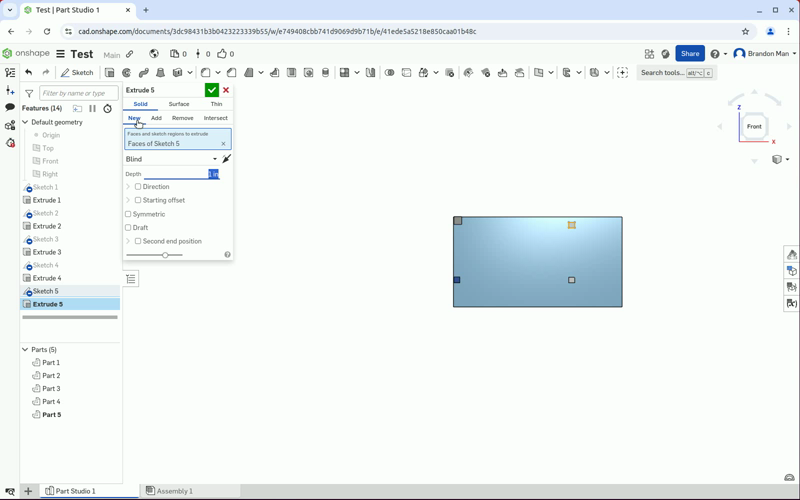
text(10.11)
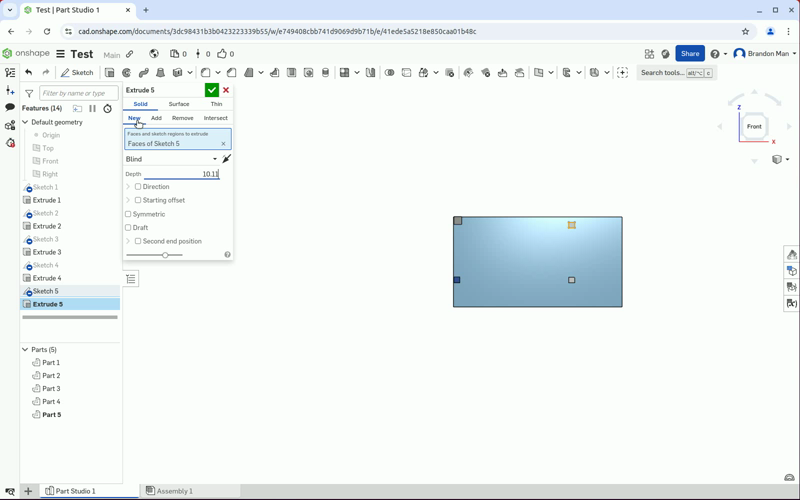
key(enter)
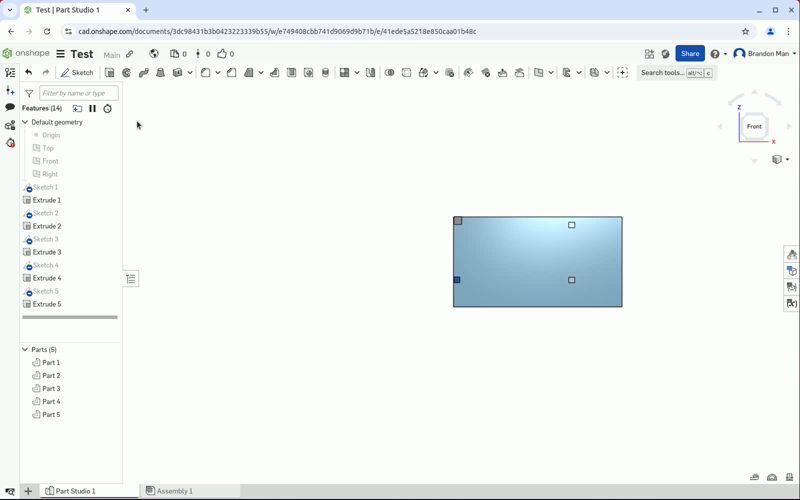
key(shift+h)
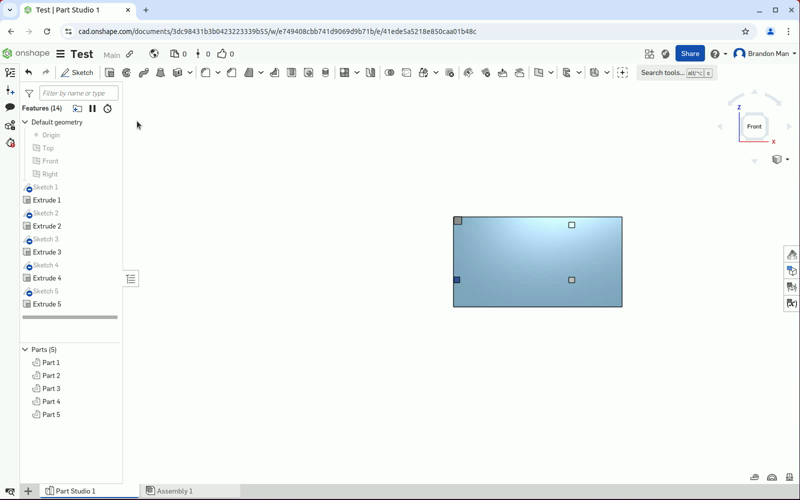
key(shift+h)
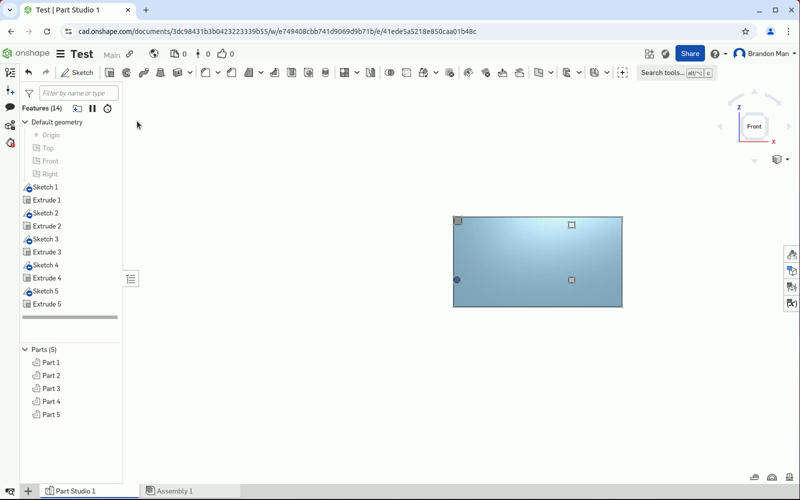
key(shift+7)
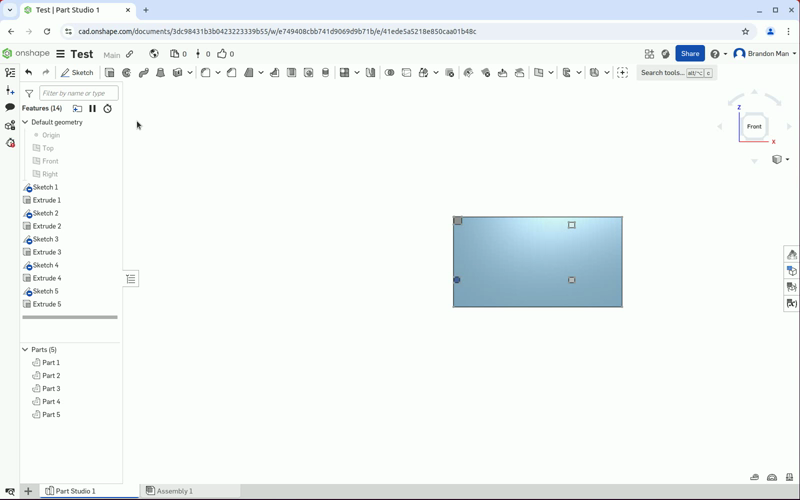
key(left, 2)
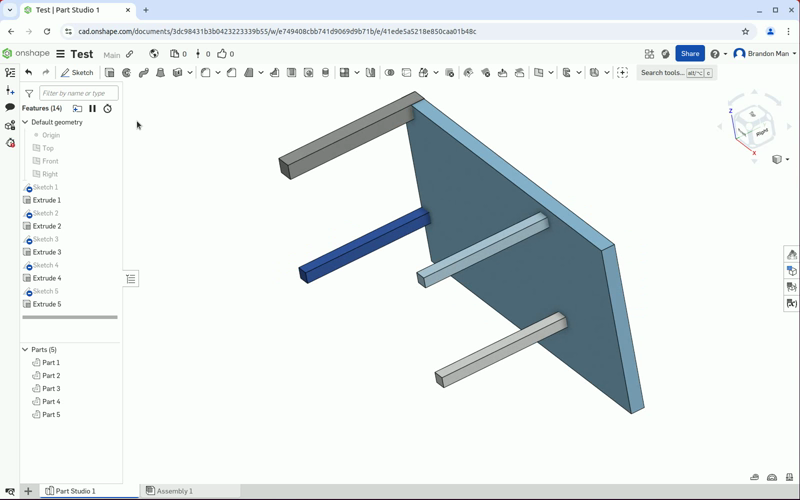
key(down, 2)
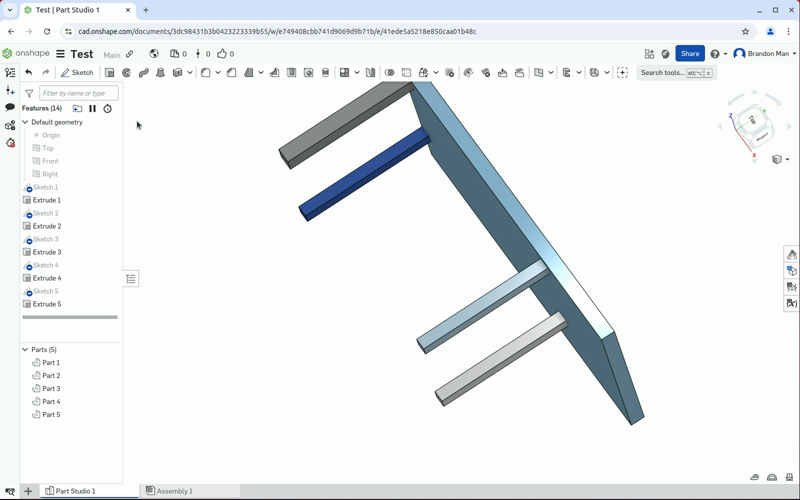
key(up, 2)
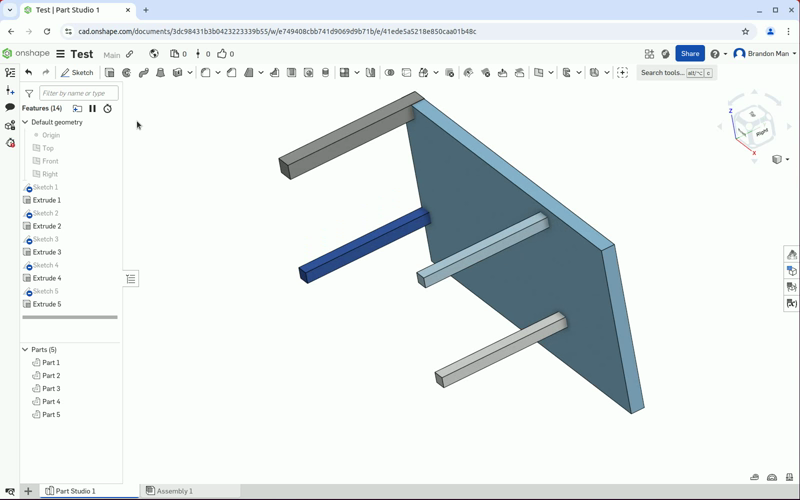
key(right, 2)
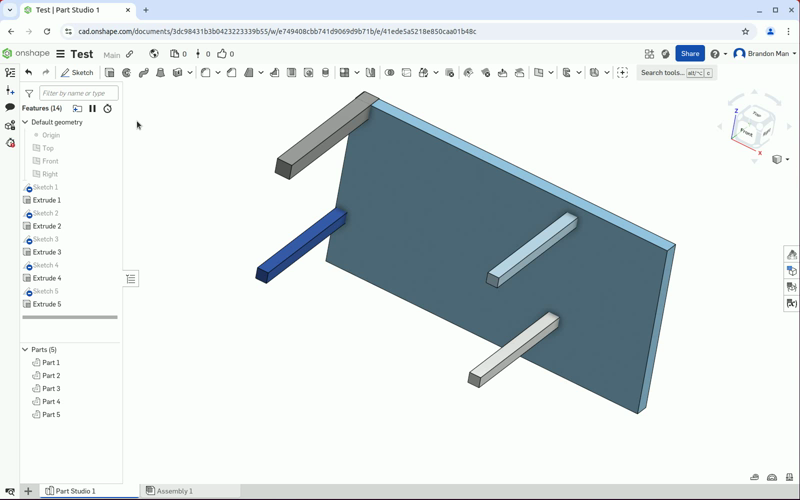
mouse_move(73, 189)
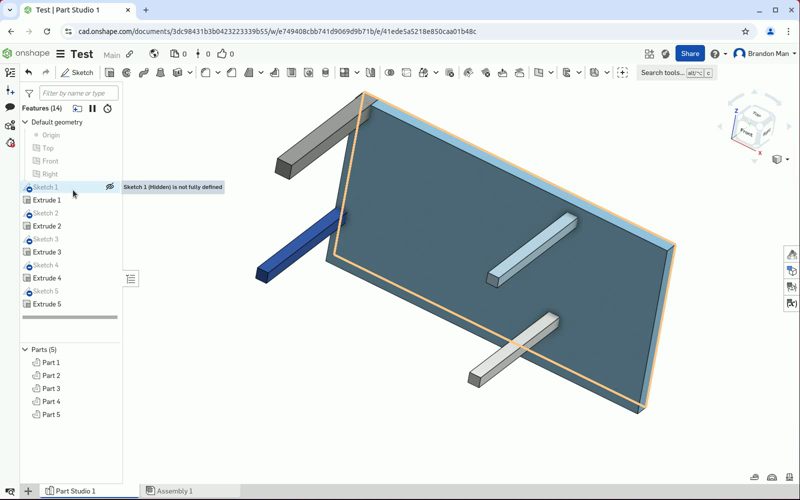
click(73, 189)